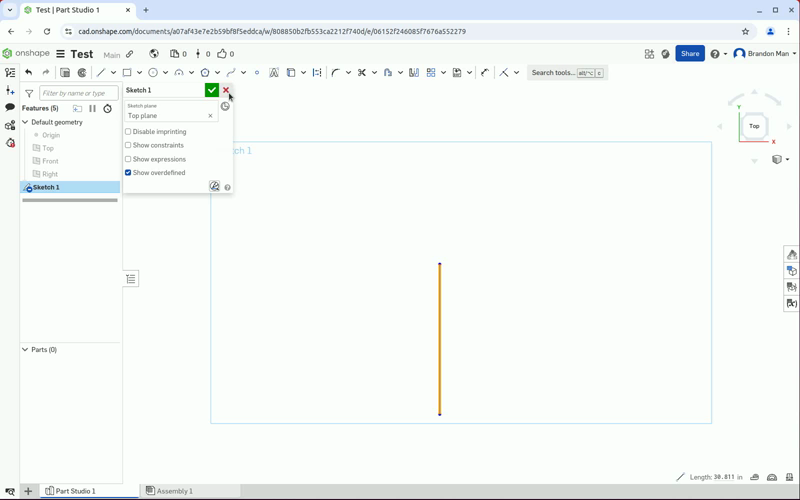
key(shift+h)
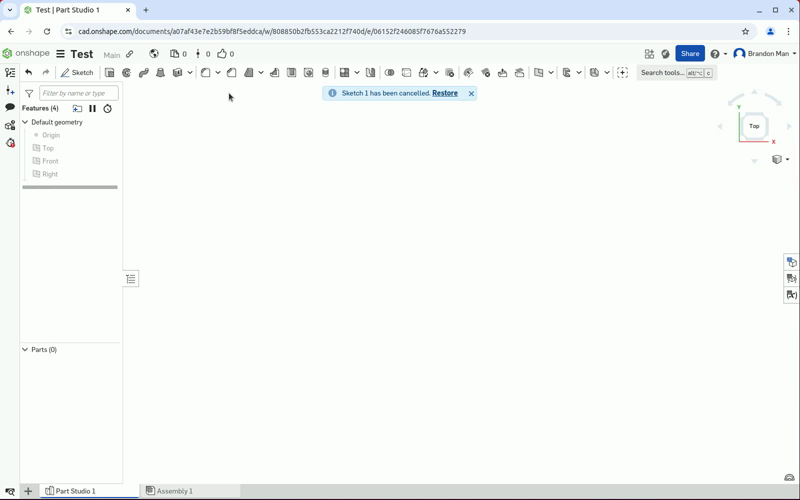
mouse_move(73, 352)
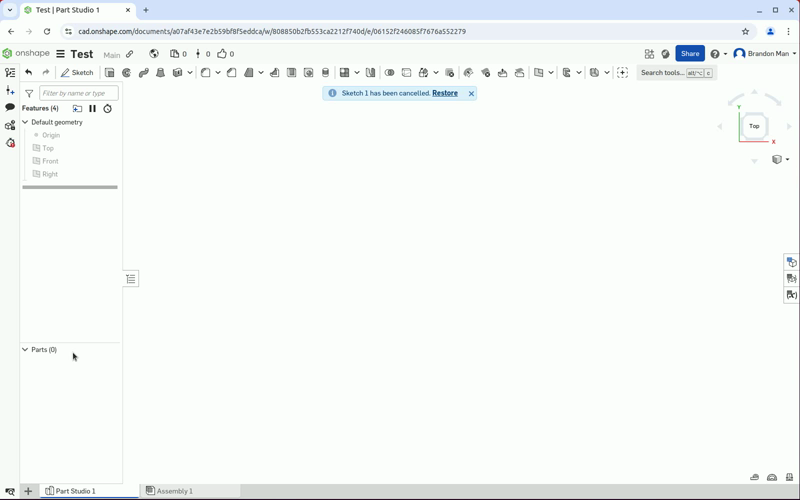
key(y)
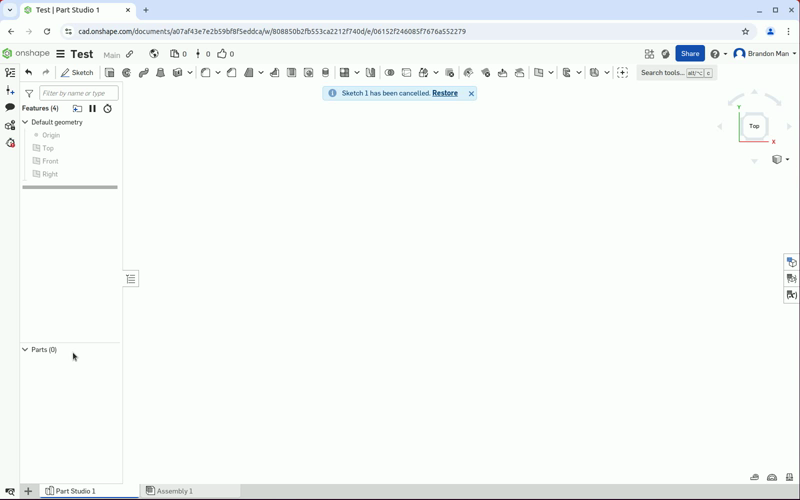
key(shift+p)
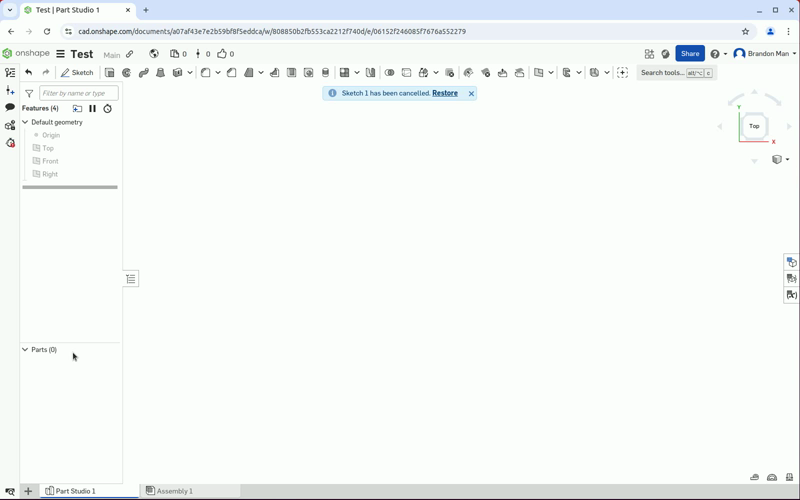
key(space)
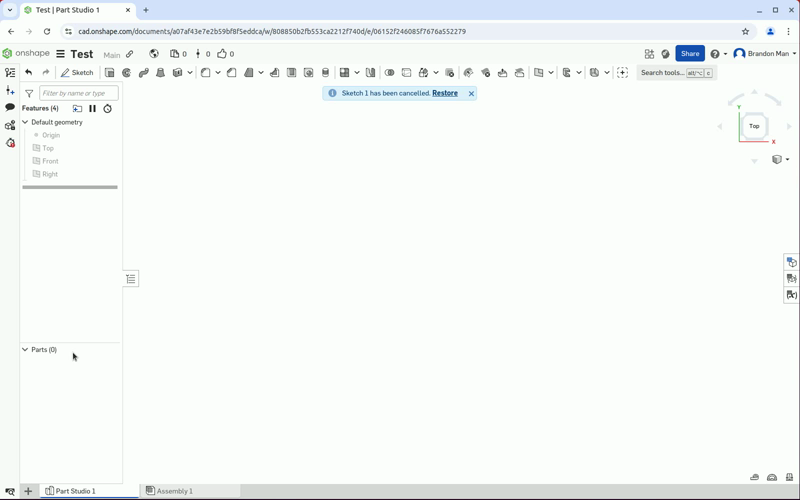
key_down(shift)
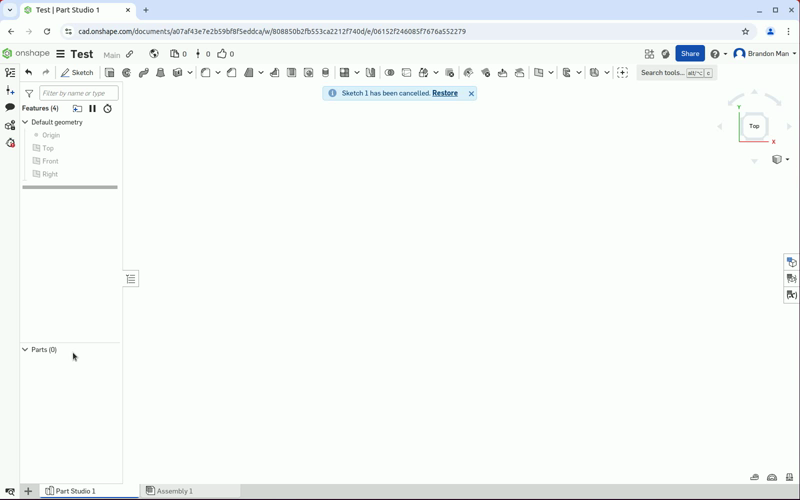
key(up)
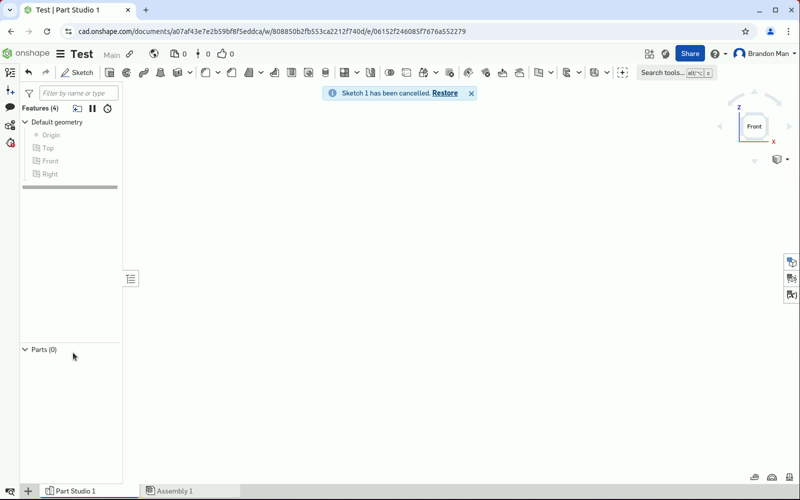
key_up(shift)
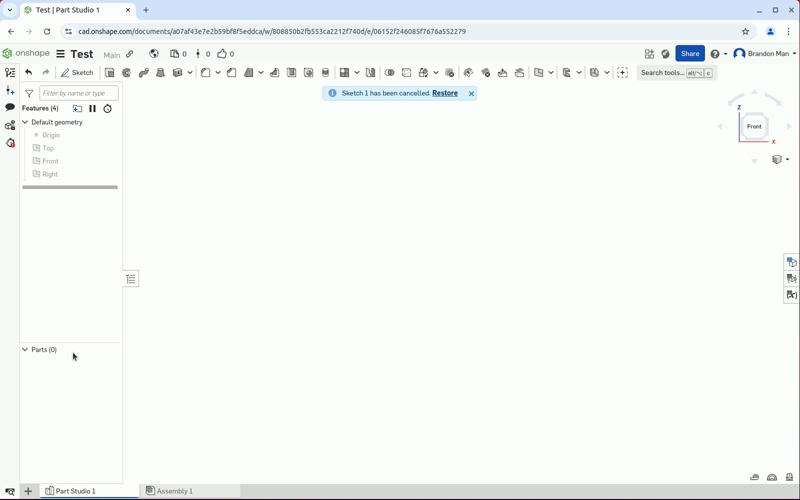
mouse_move(73, 352)
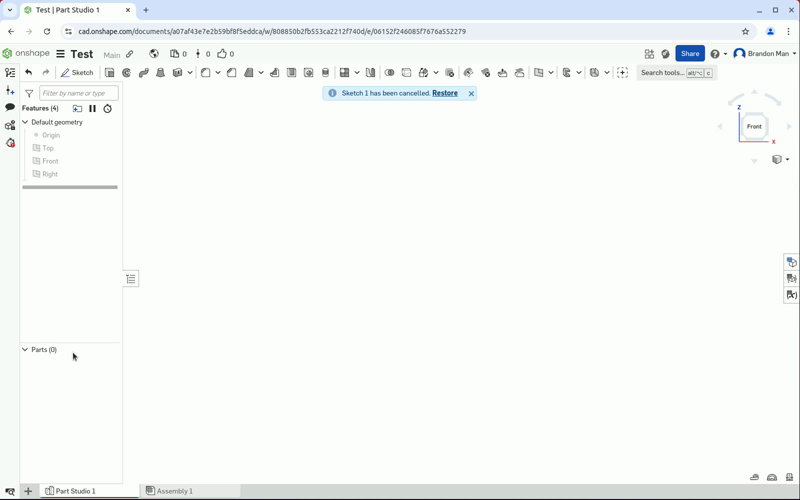
key(shift+y)
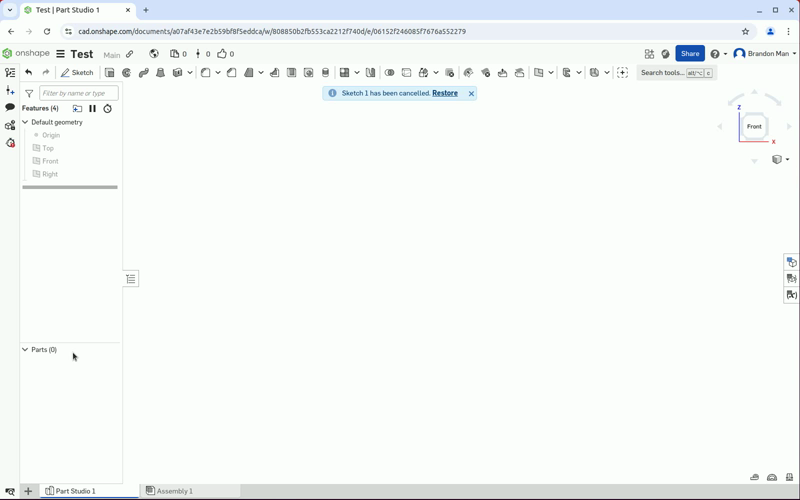
key(shift+s)
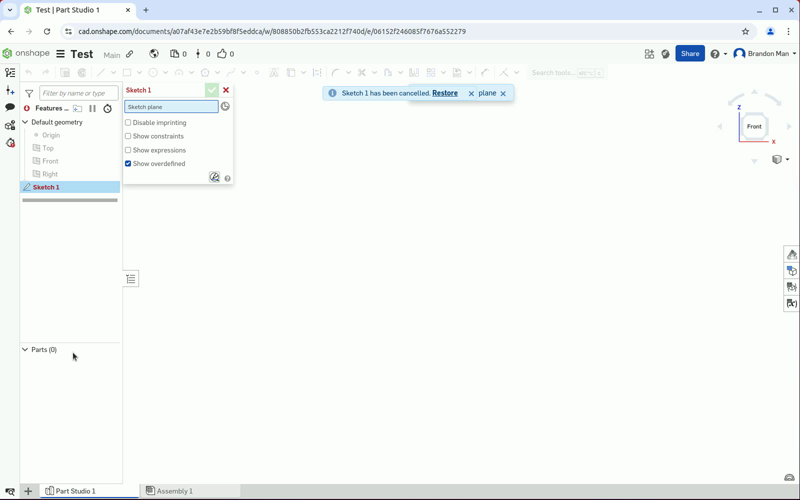
mouse_move(73, 163)
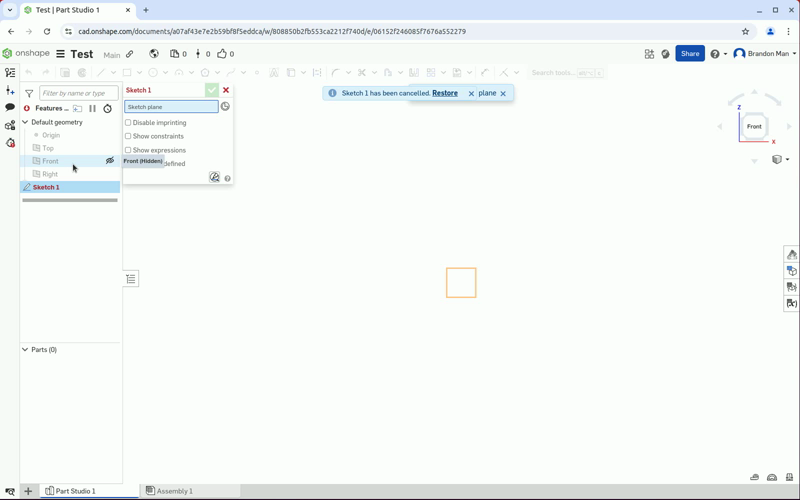
click(73, 163)
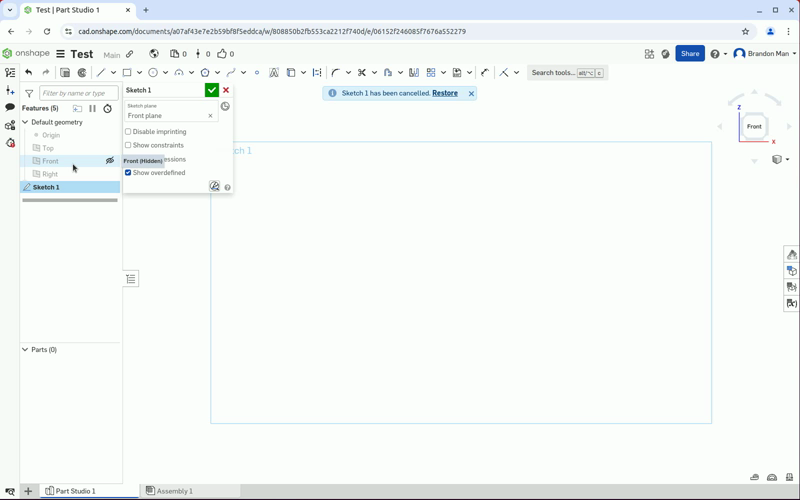
mouse_move(73, 352)
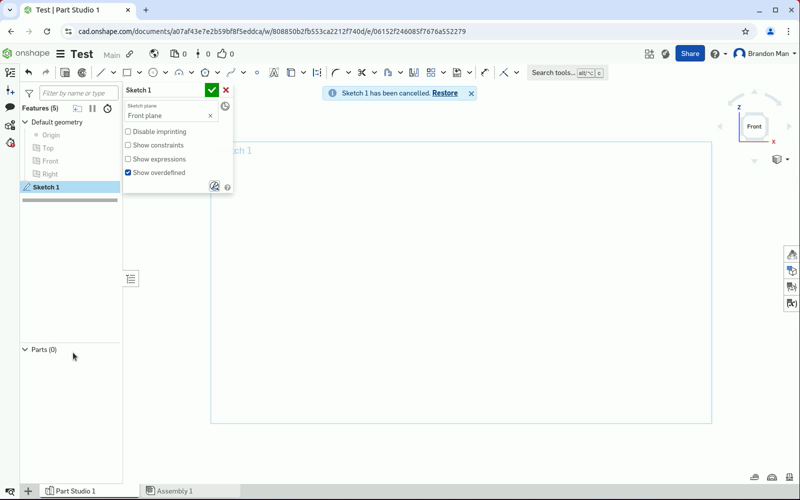
key(y)
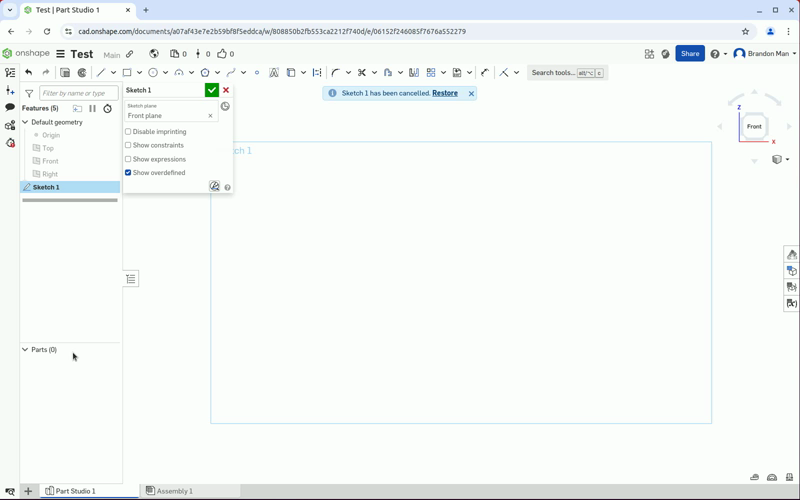
key(l)
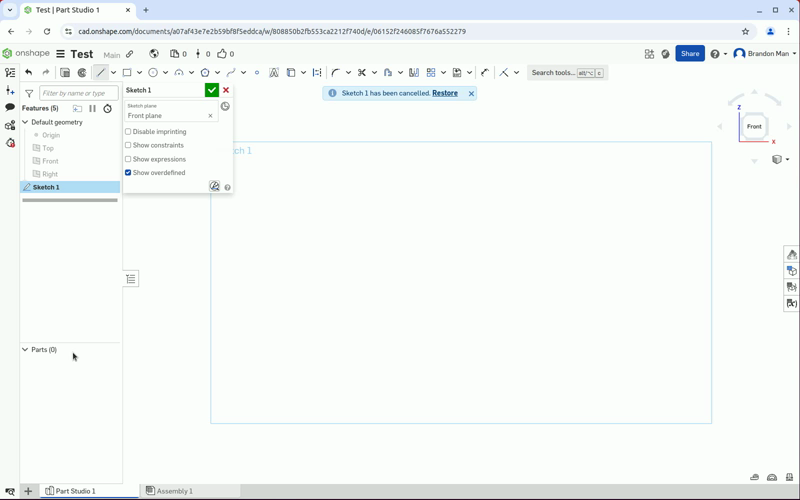
key_down(shift)
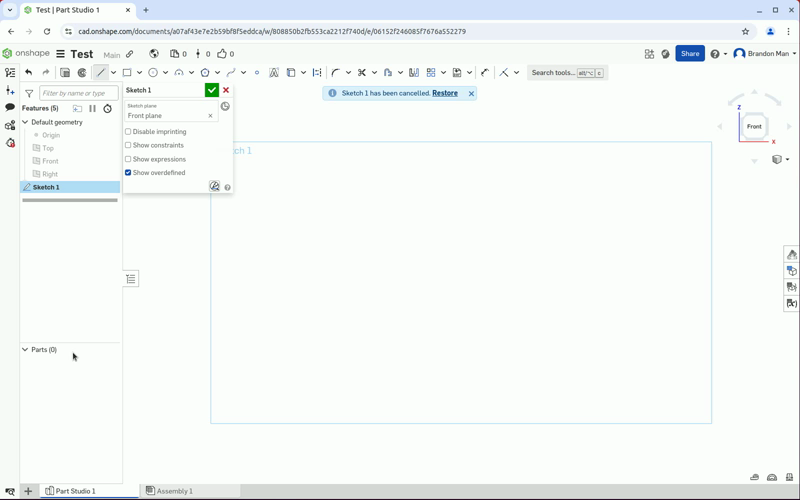
mouse_move(439, 301)
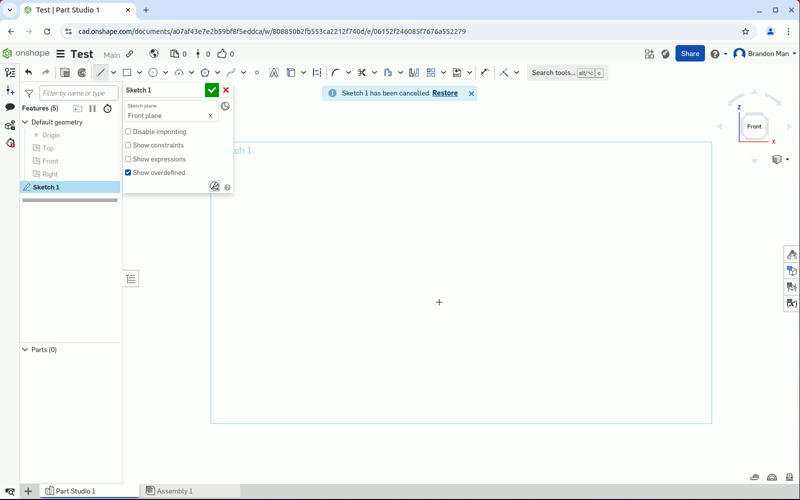
click(439, 301)
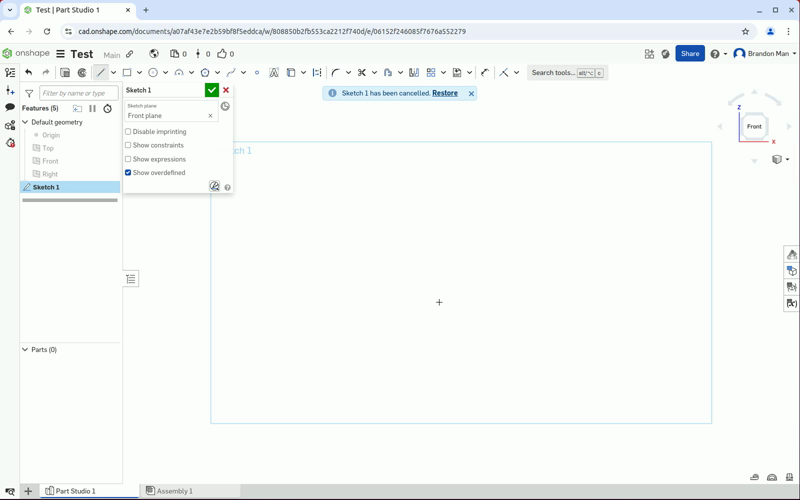
key_up(shift)
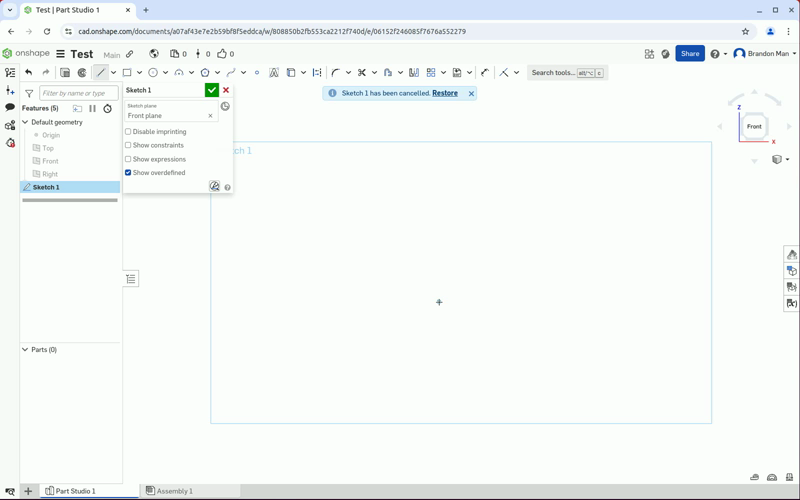
key_down(shift)
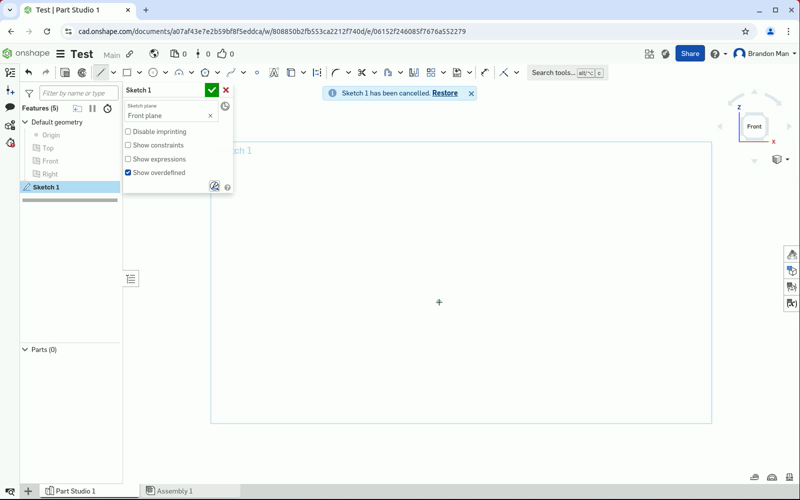
mouse_move(469, 301)
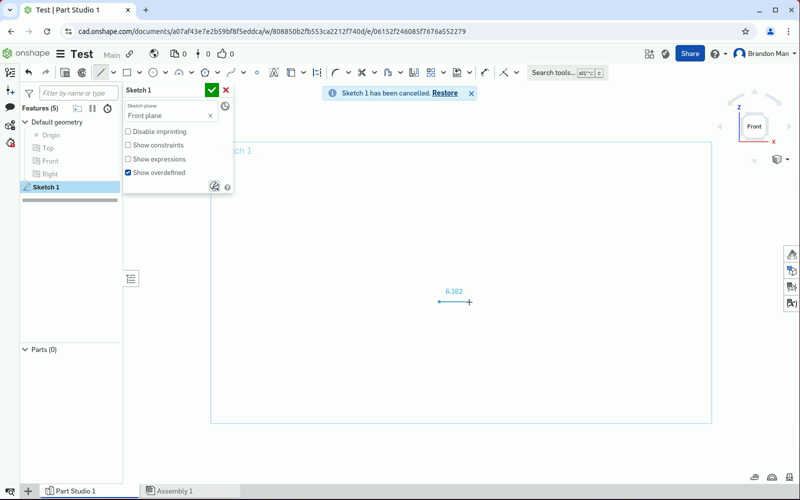
mouse_move(444, 300)
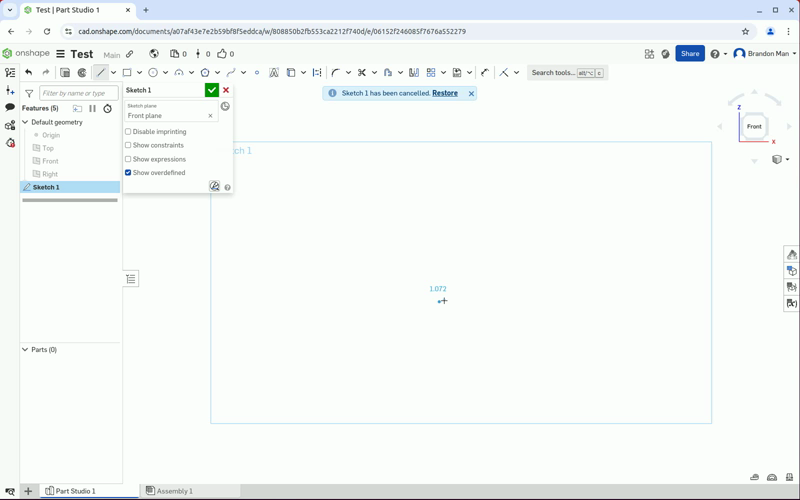
scroll(6)
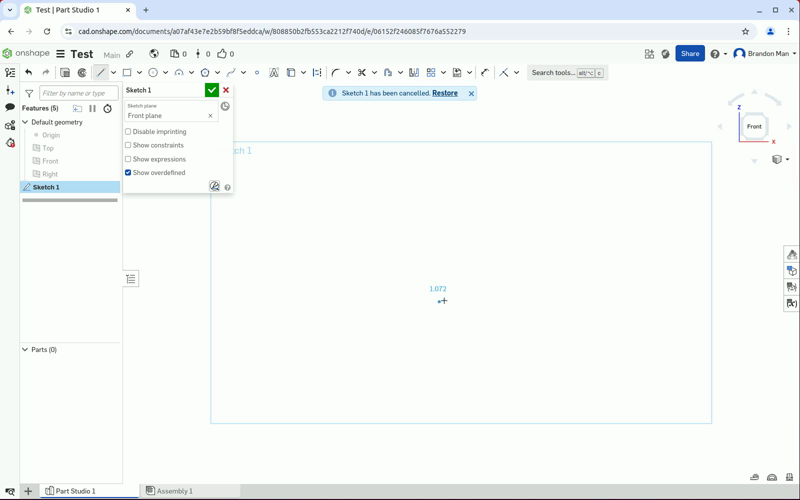
scroll(6)
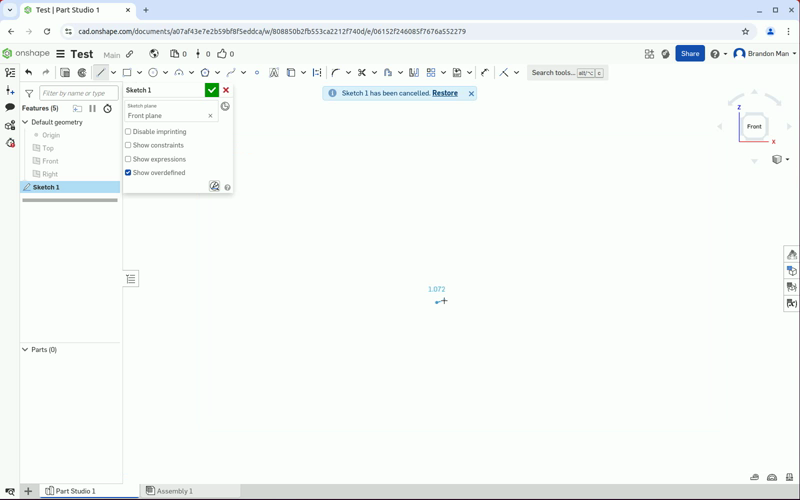
scroll(6)
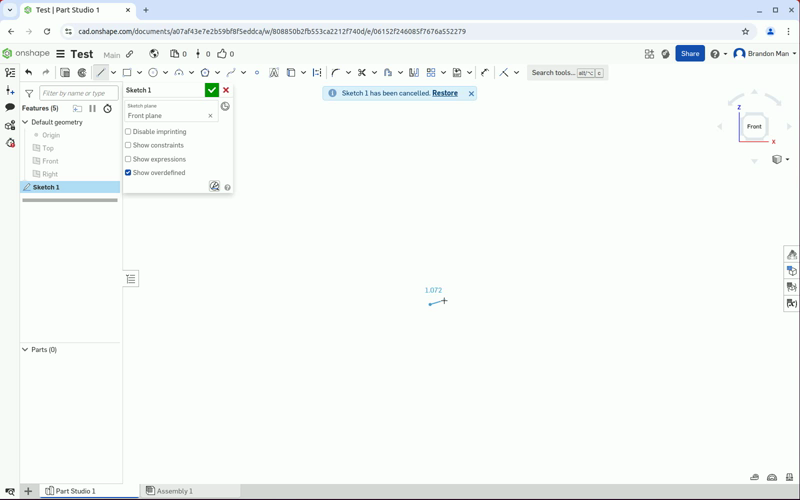
scroll(6)
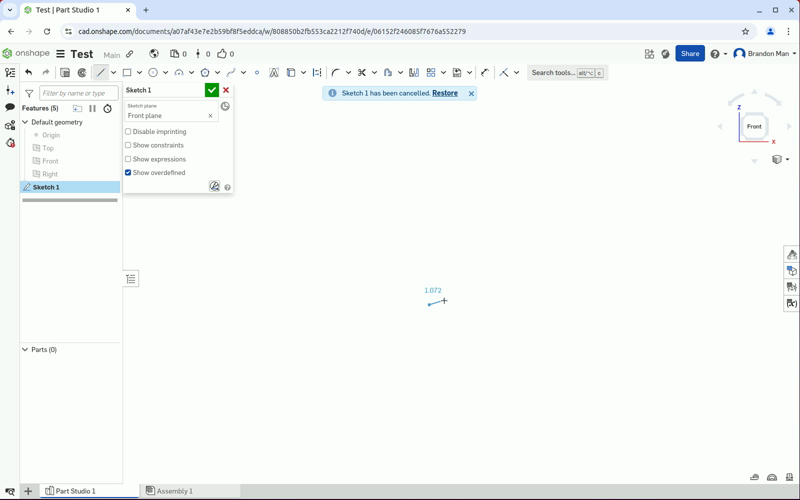
scroll(6)
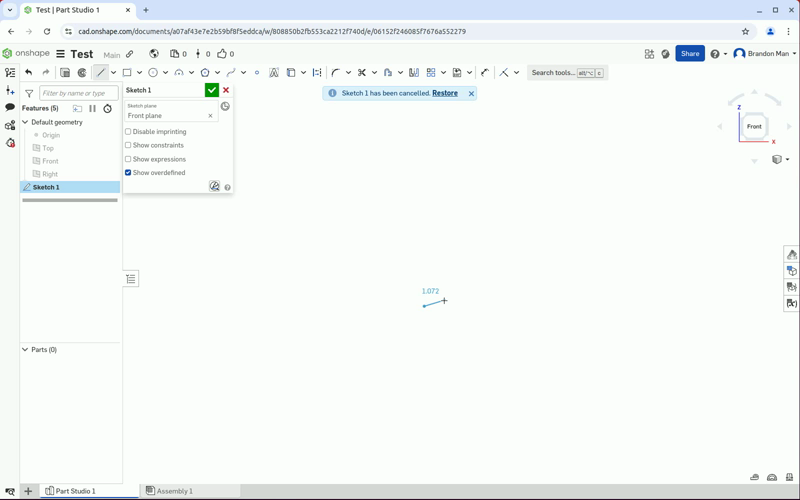
scroll(6)
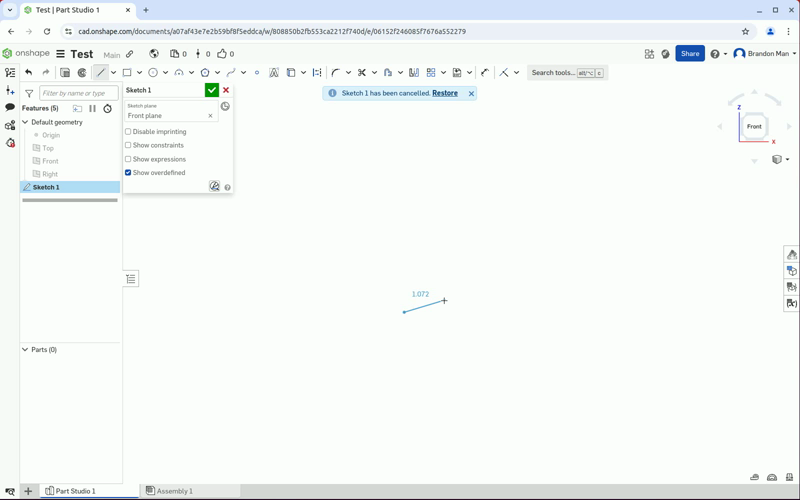
scroll(6)
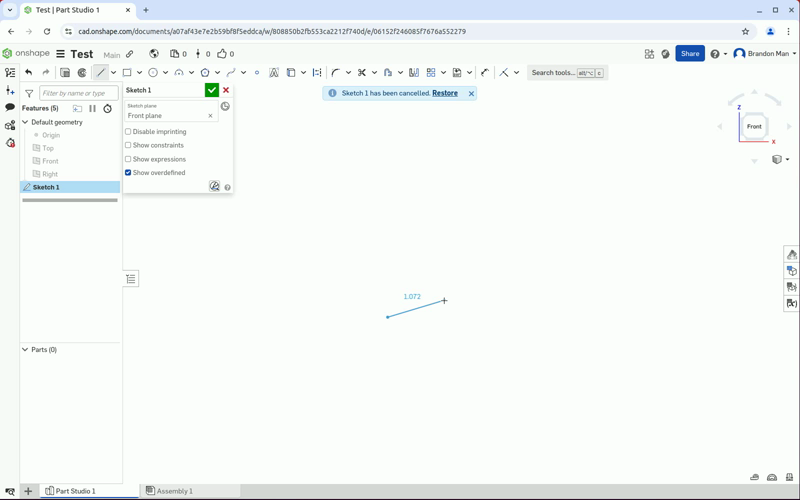
click(444, 300)
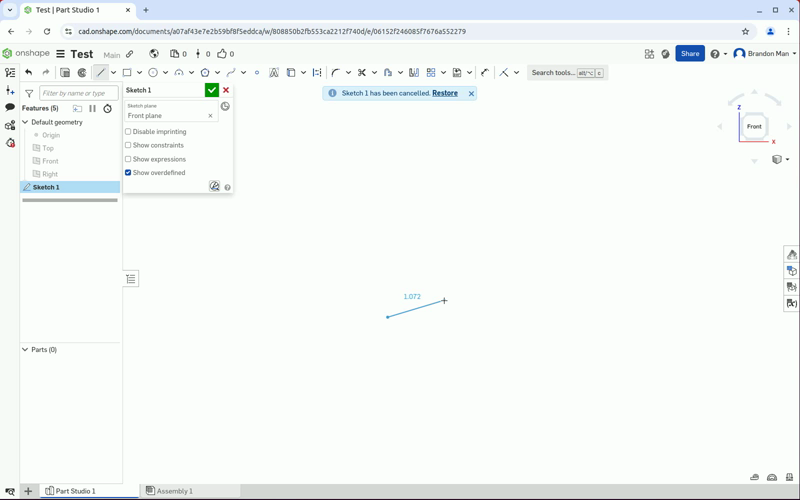
scroll(-6)
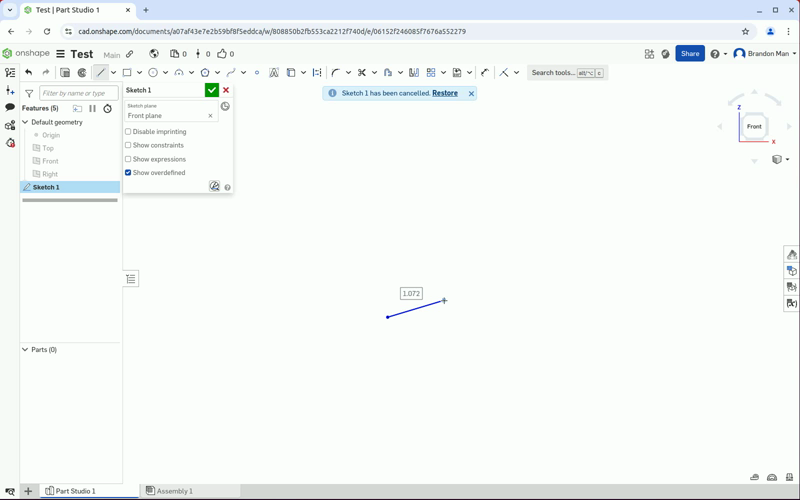
scroll(-6)
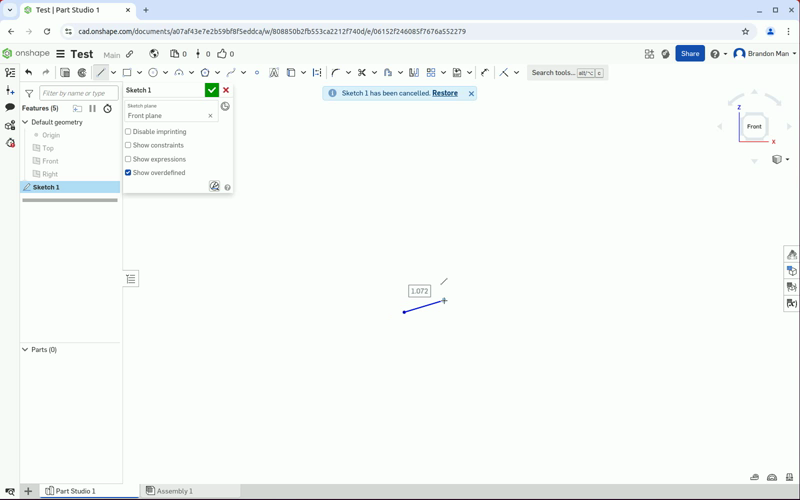
scroll(-6)
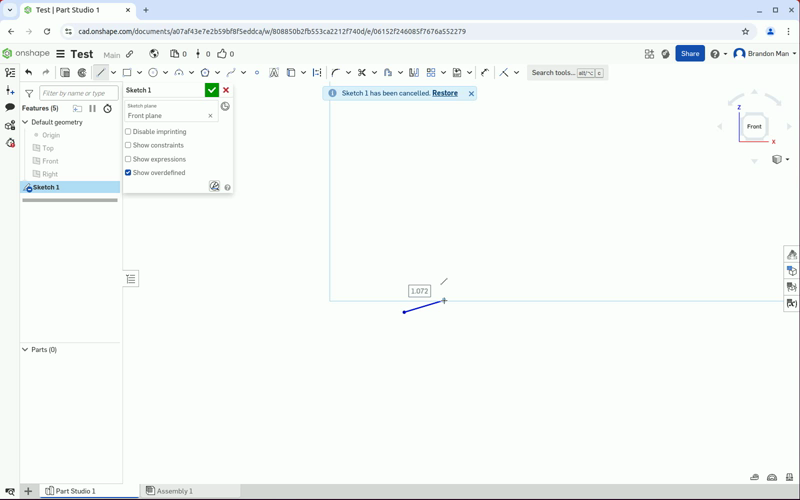
scroll(-6)
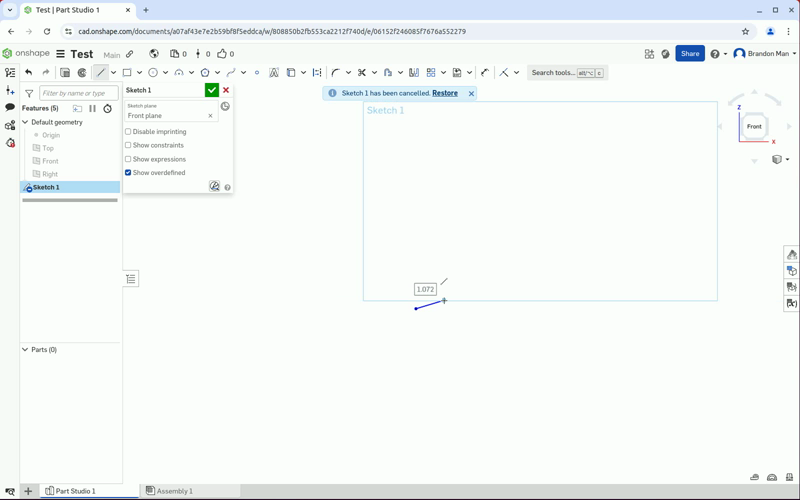
scroll(-6)
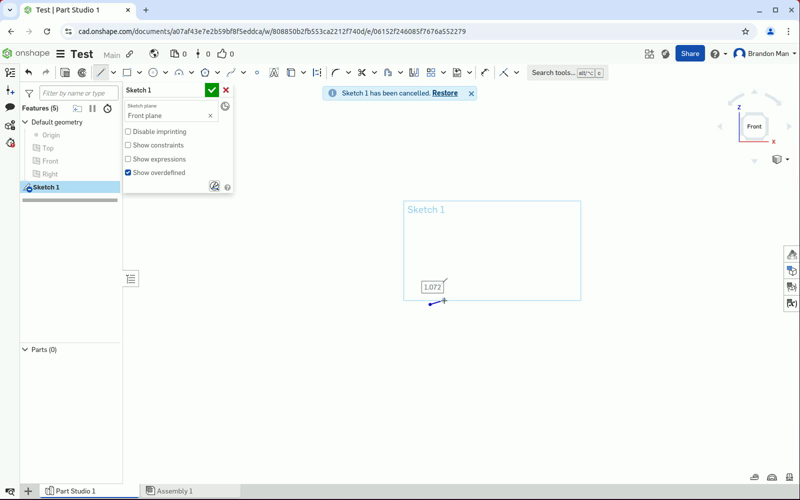
scroll(-6)
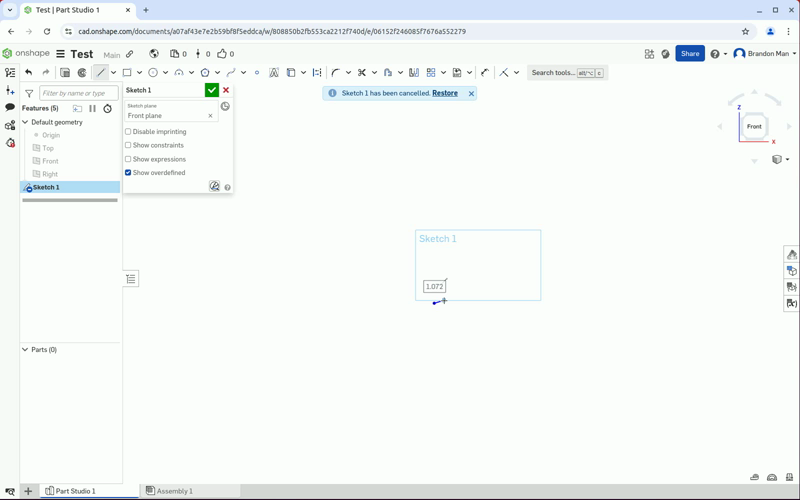
scroll(-6)
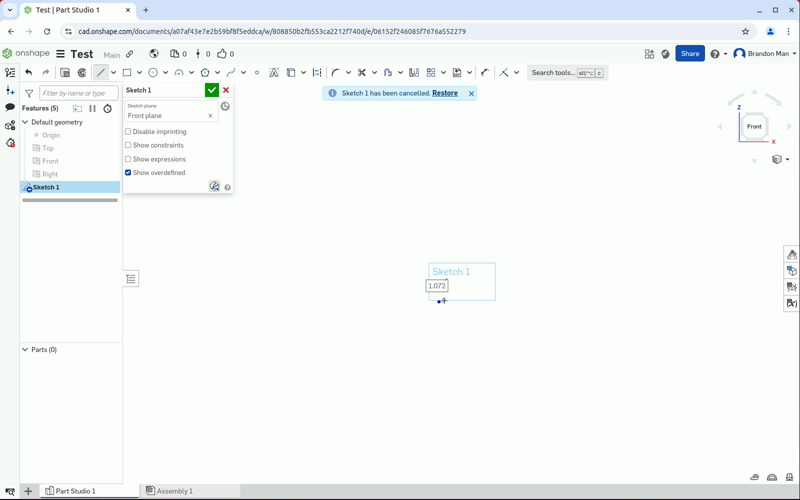
key_up(shift)
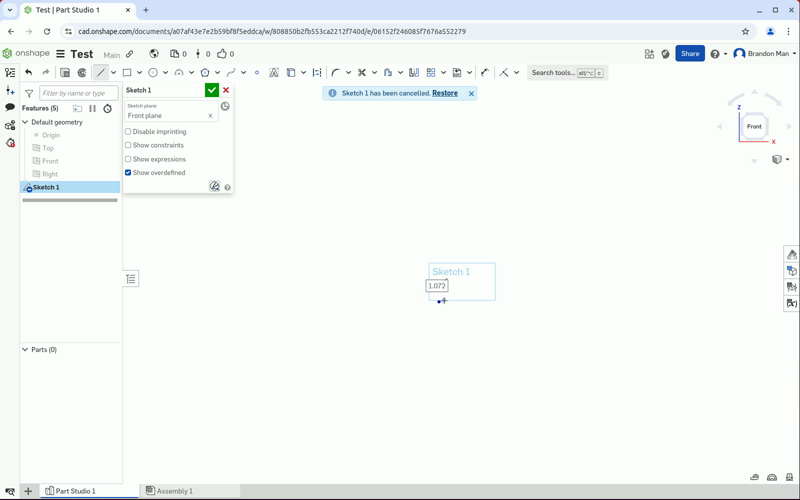
key_down(shift)
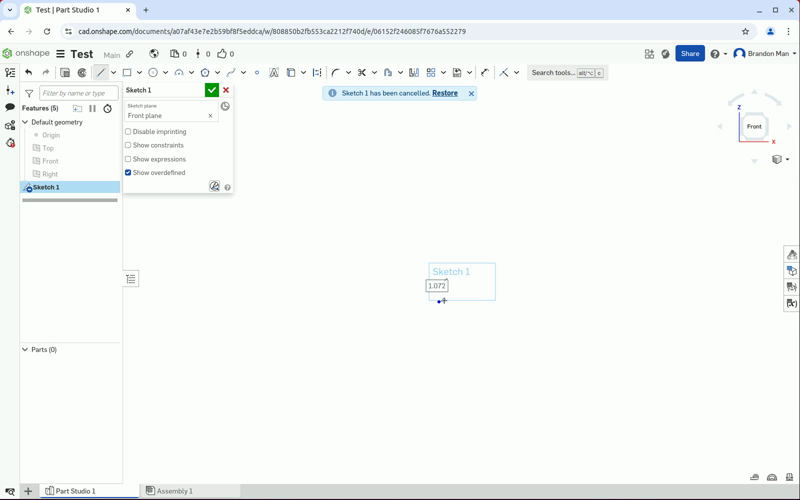
mouse_move(474, 300)
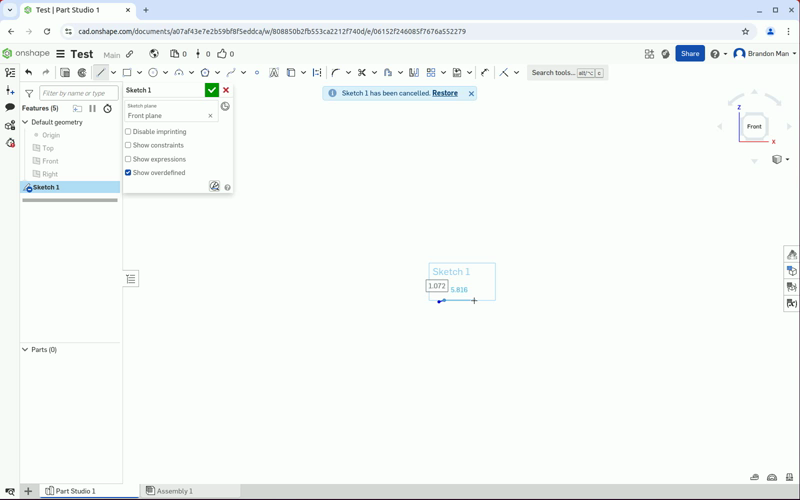
mouse_move(460, 283)
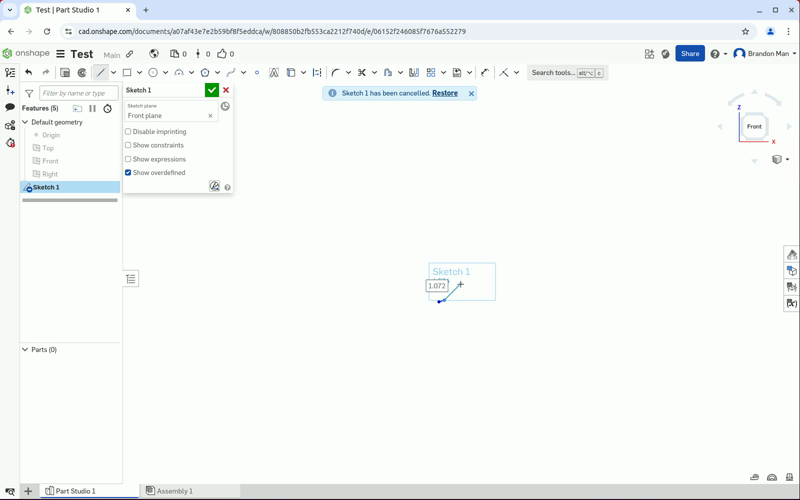
click(460, 283)
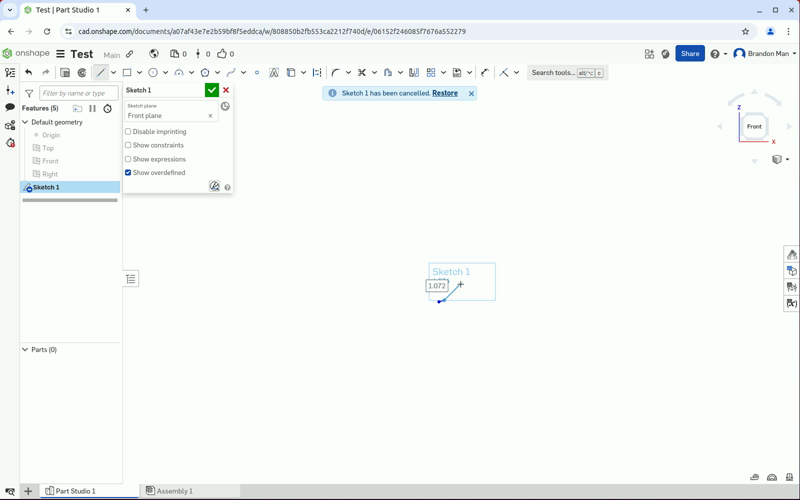
key_up(shift)
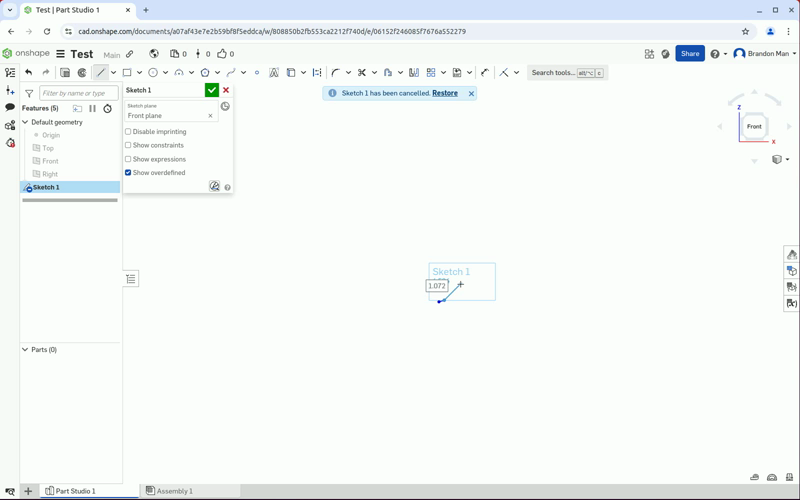
key_down(shift)
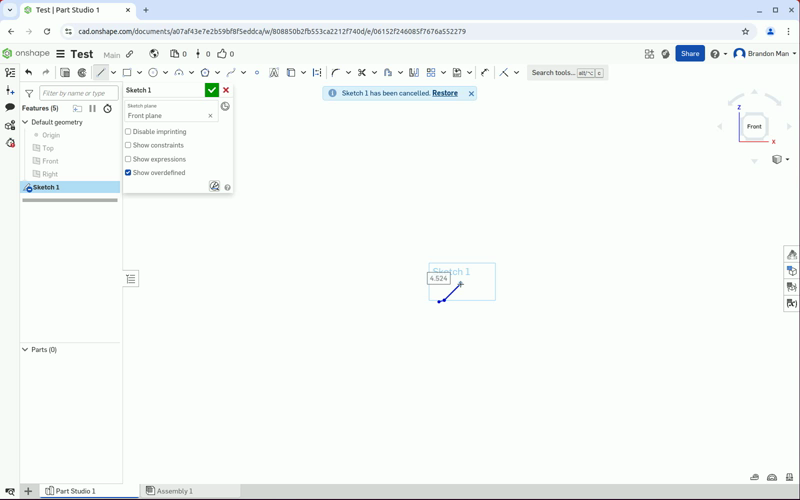
mouse_move(573, 283)
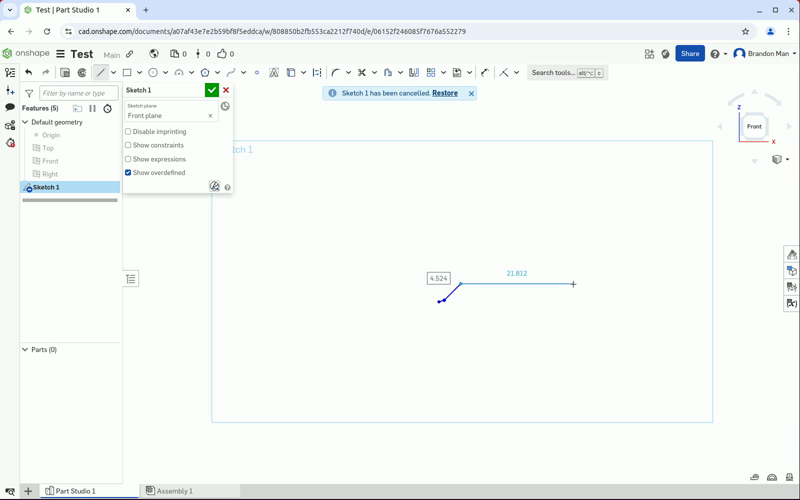
click(573, 283)
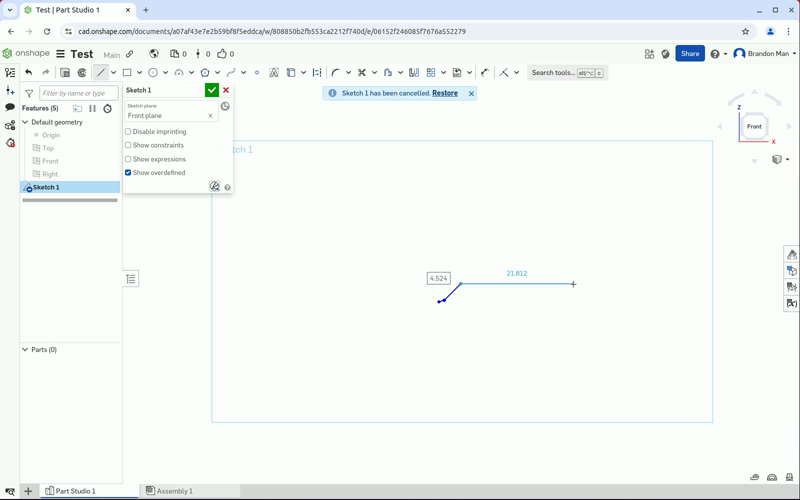
key_up(shift)
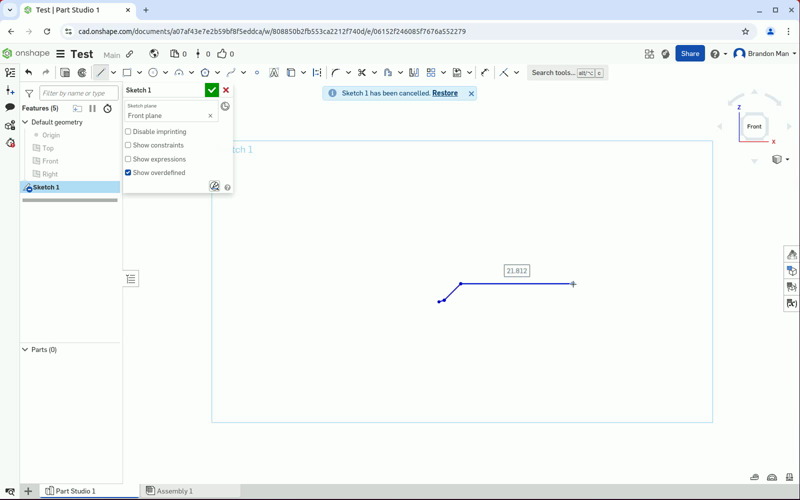
key_down(shift)
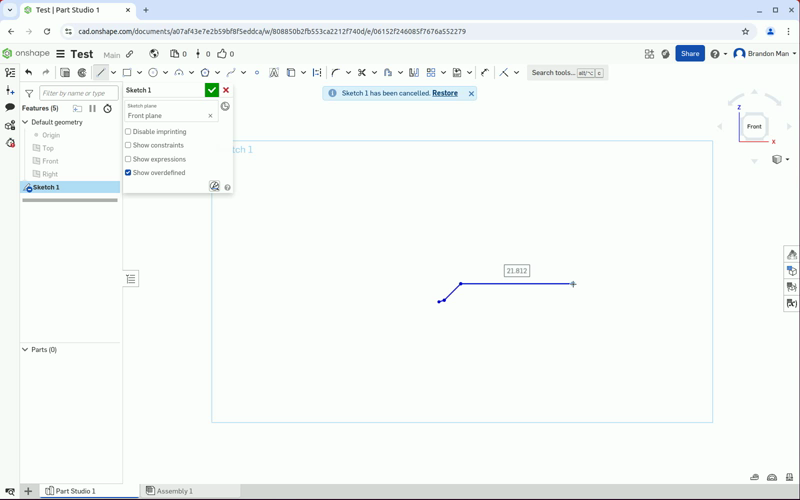
mouse_move(589, 283)
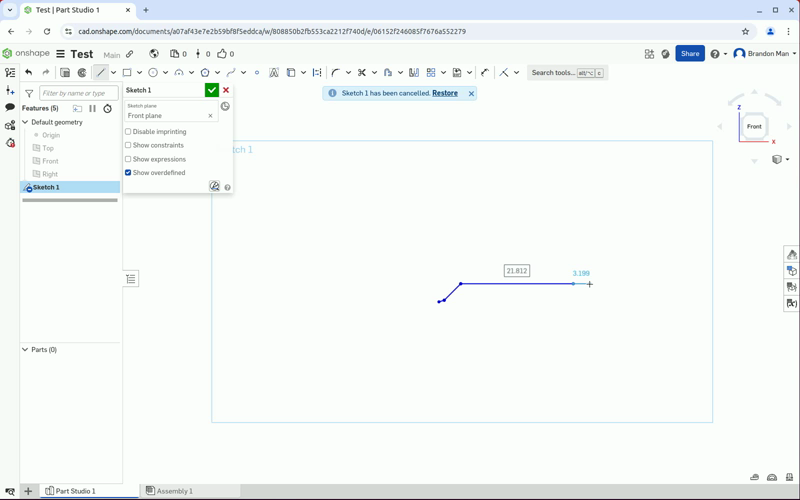
mouse_move(573, 280)
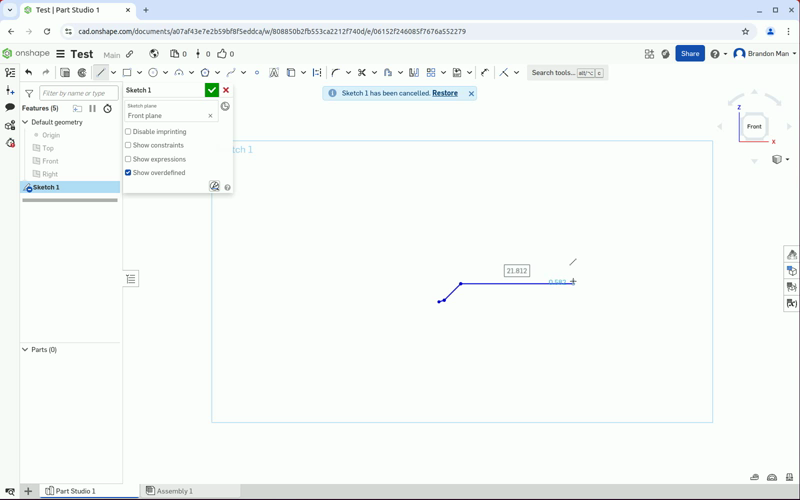
scroll(6)
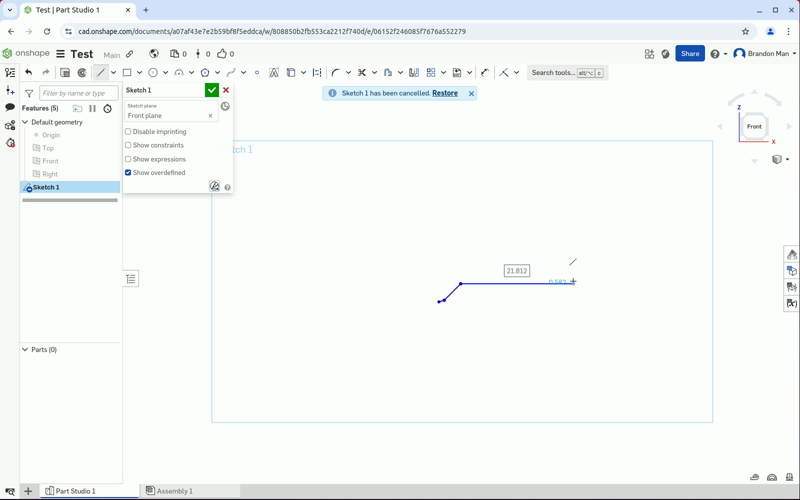
scroll(6)
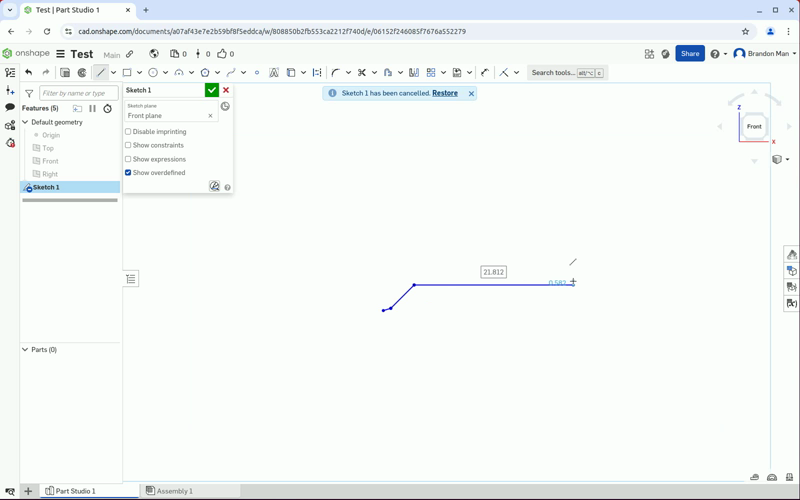
scroll(6)
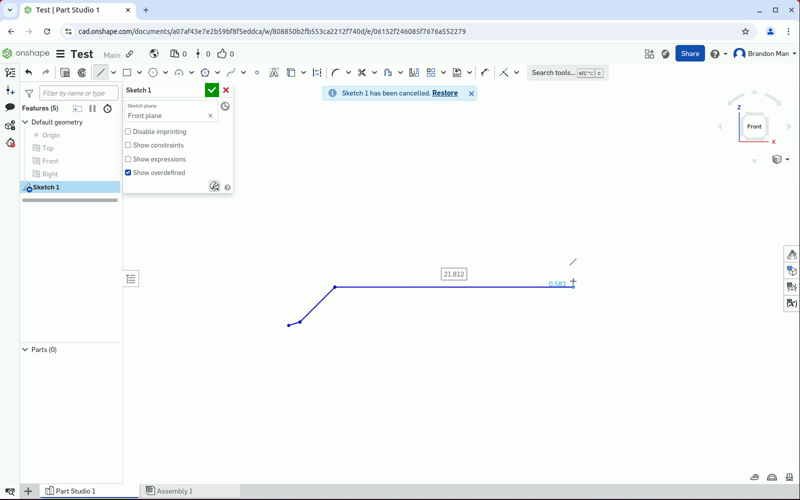
scroll(6)
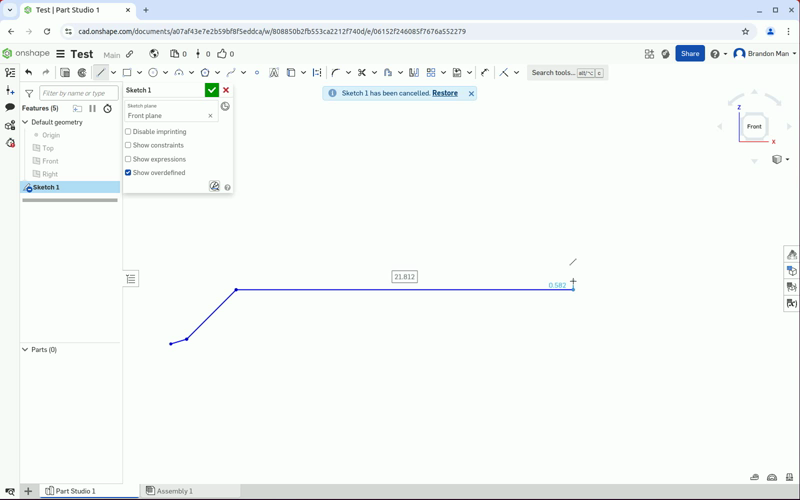
scroll(6)
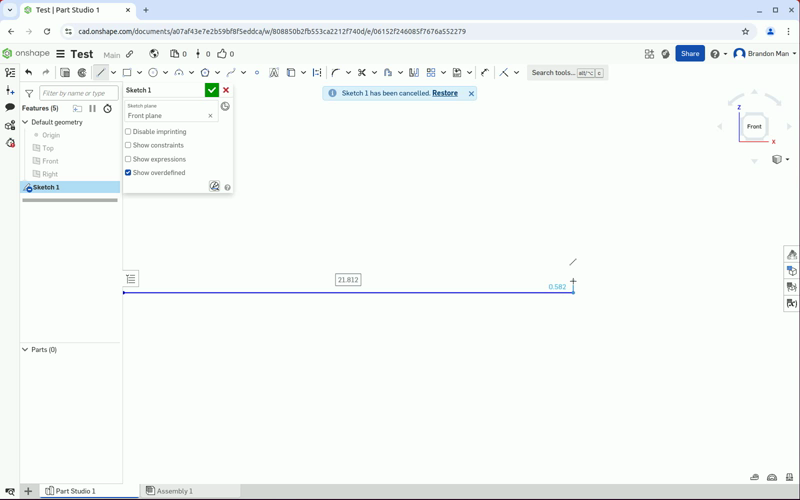
scroll(6)
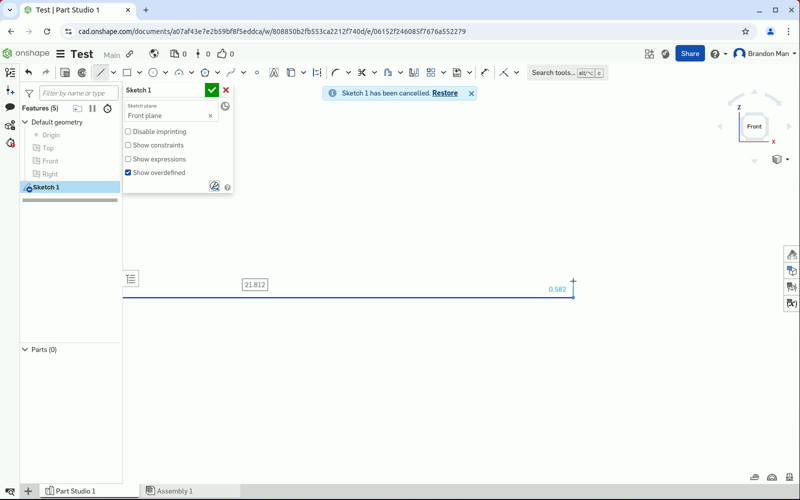
scroll(6)
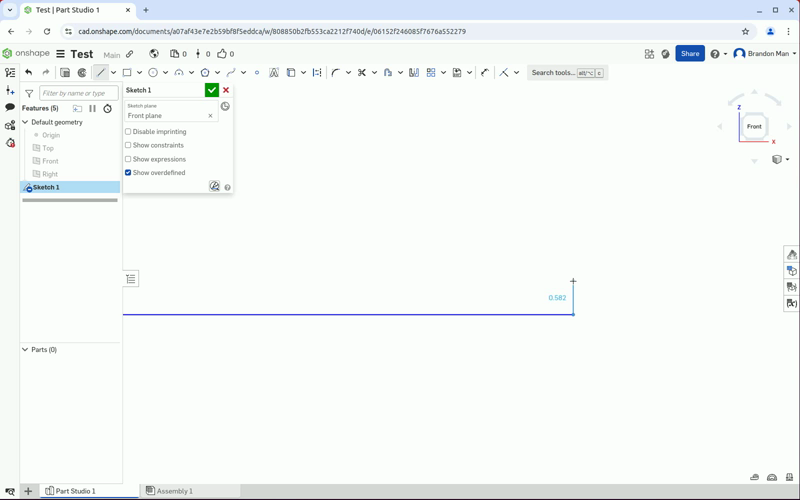
click(573, 280)
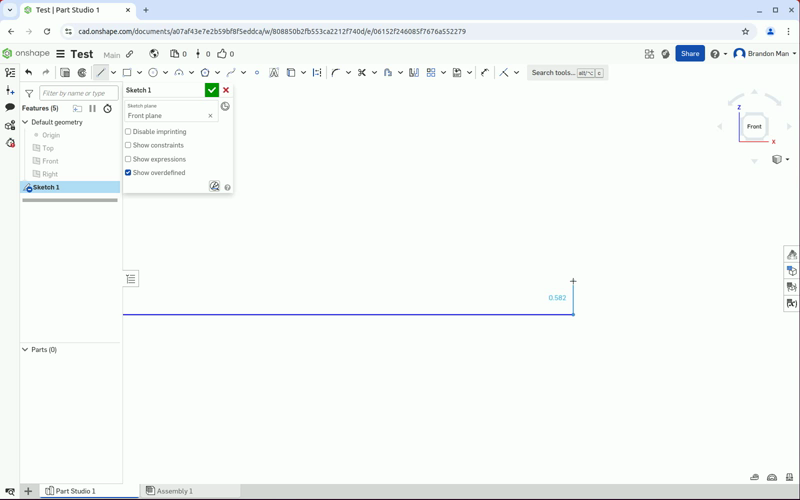
scroll(-6)
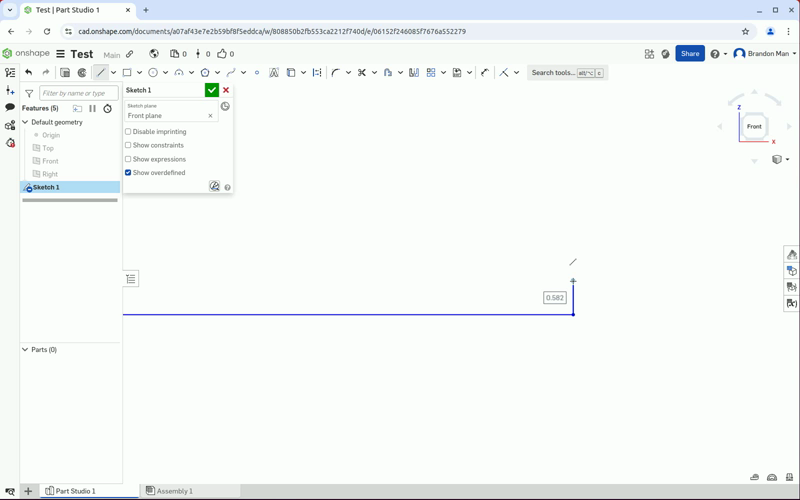
scroll(-6)
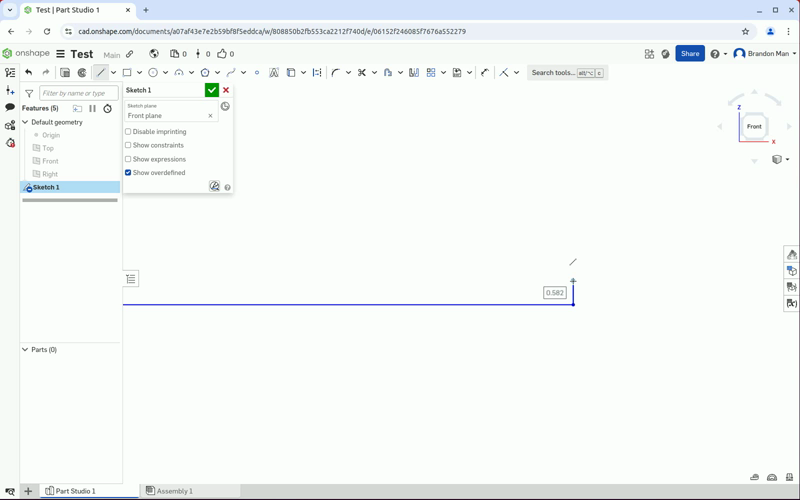
scroll(-6)
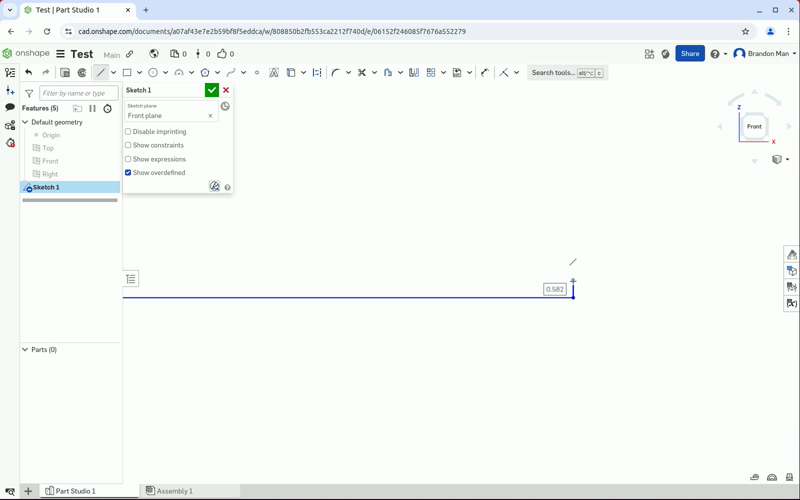
scroll(-6)
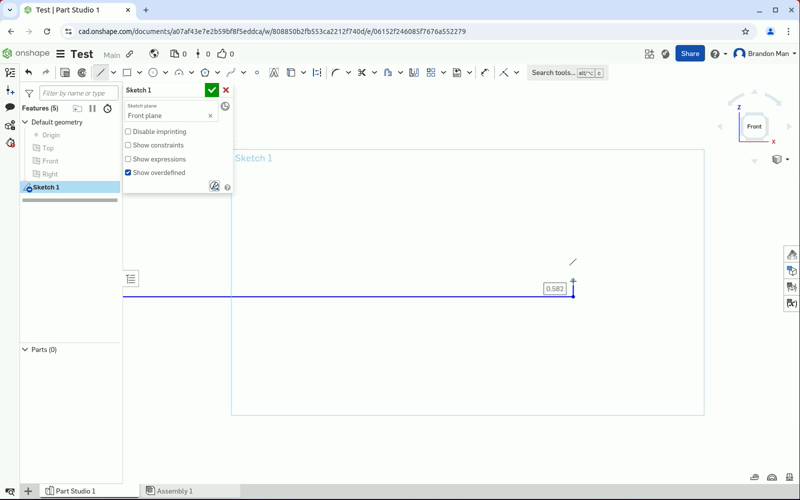
scroll(-6)
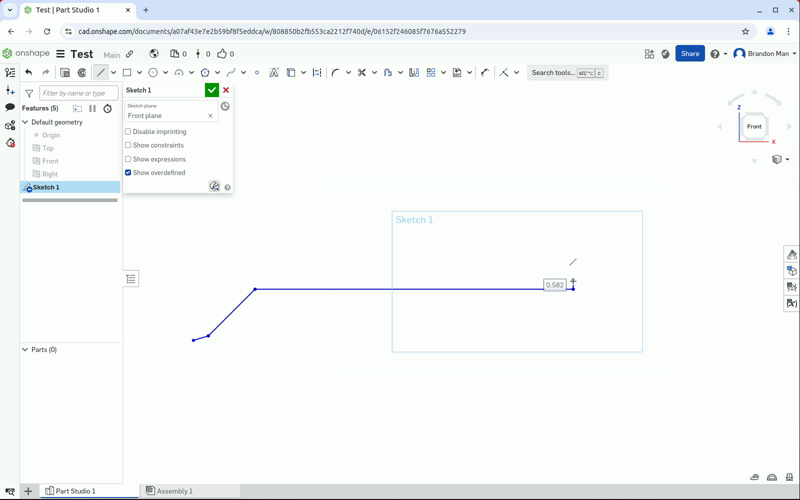
scroll(-6)
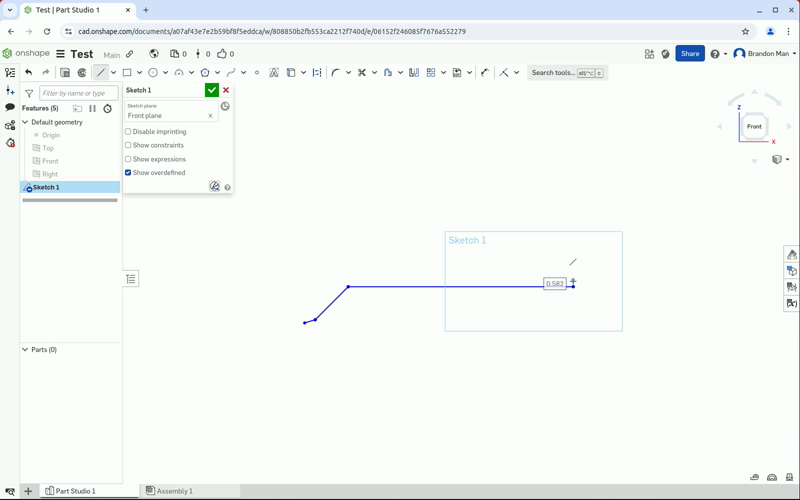
scroll(-6)
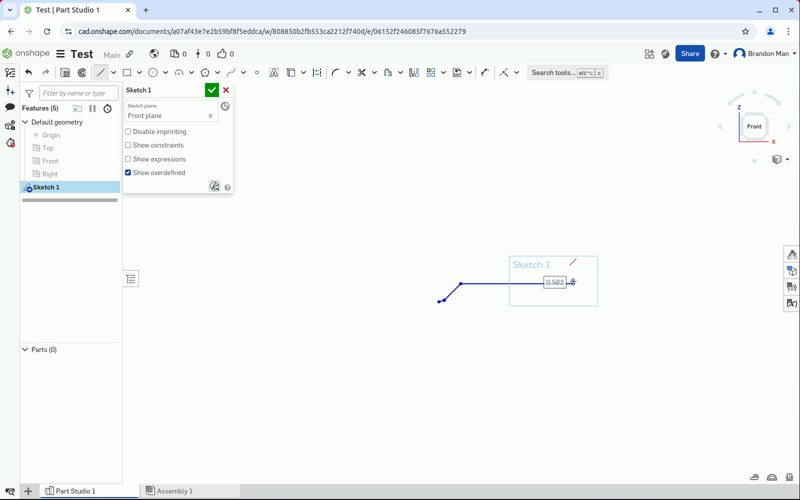
key_up(shift)
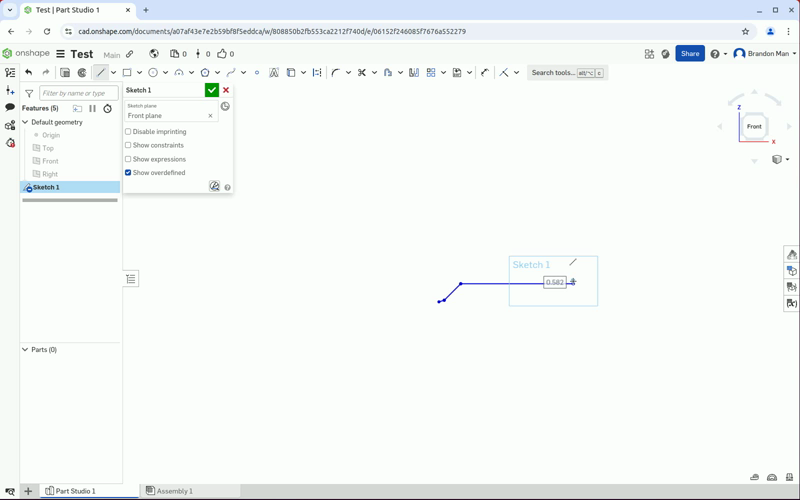
key_down(shift)
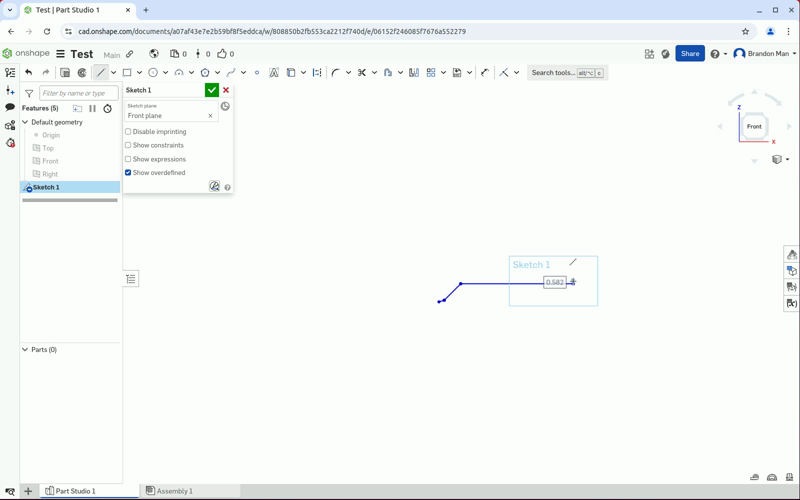
mouse_move(460, 280)
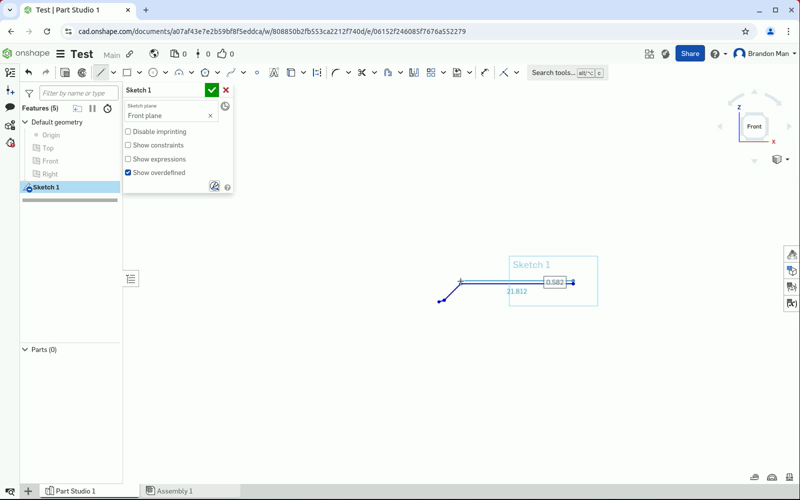
scroll(6)
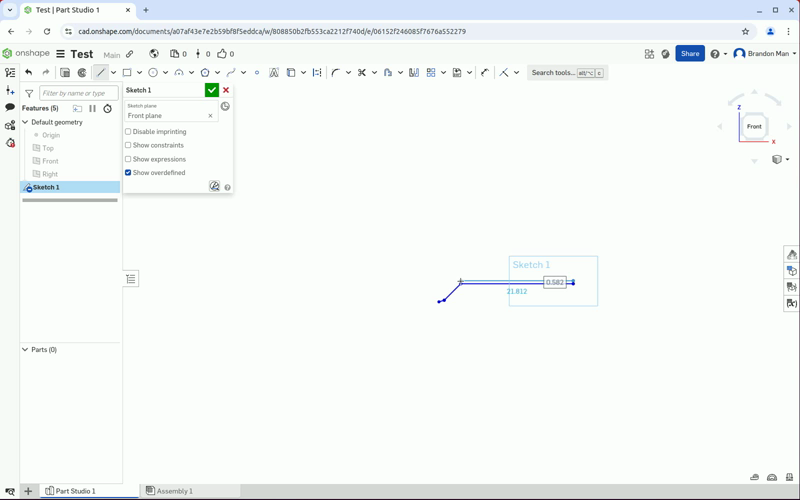
scroll(6)
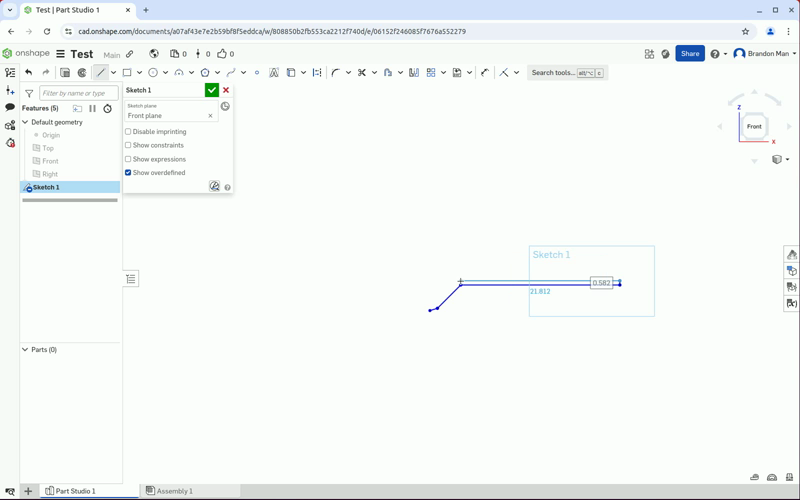
scroll(6)
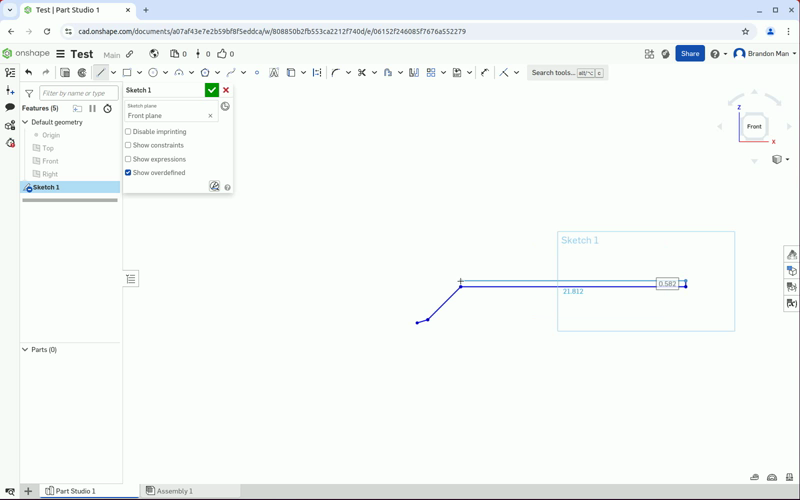
scroll(6)
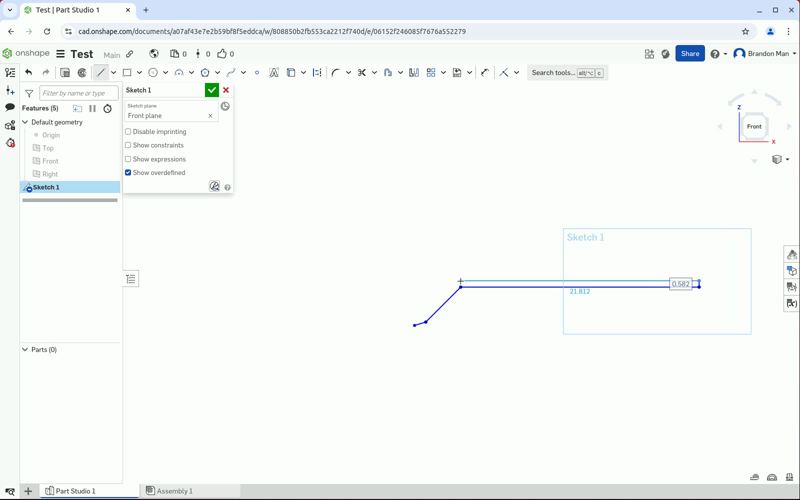
scroll(6)
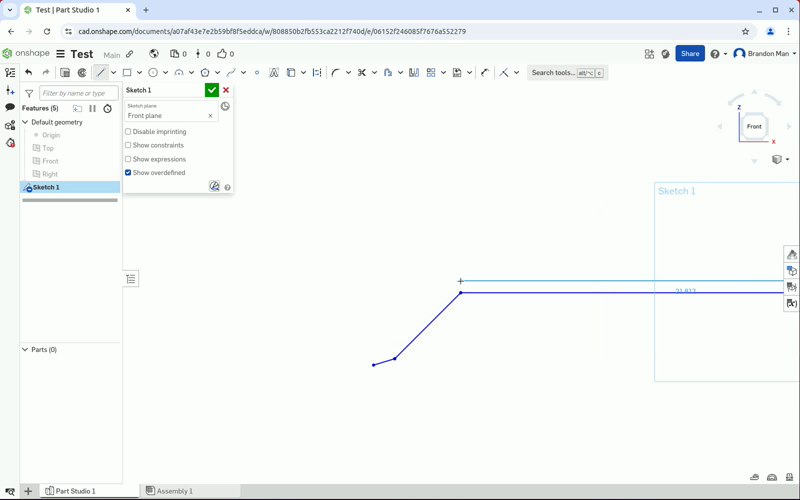
scroll(6)
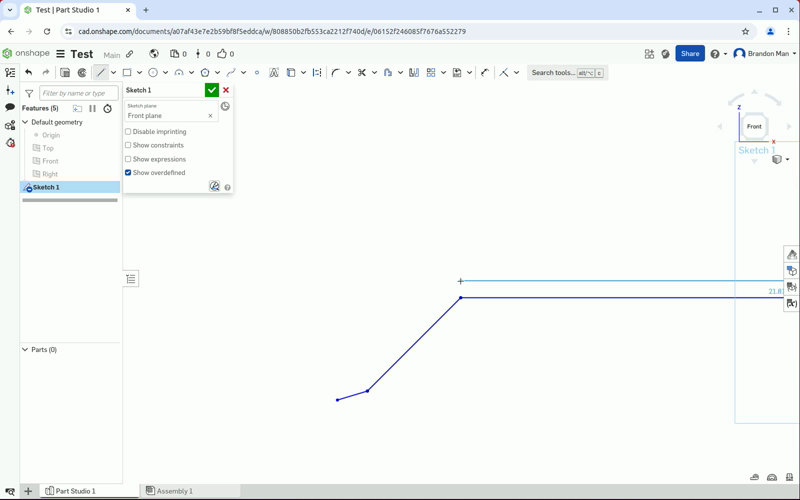
scroll(6)
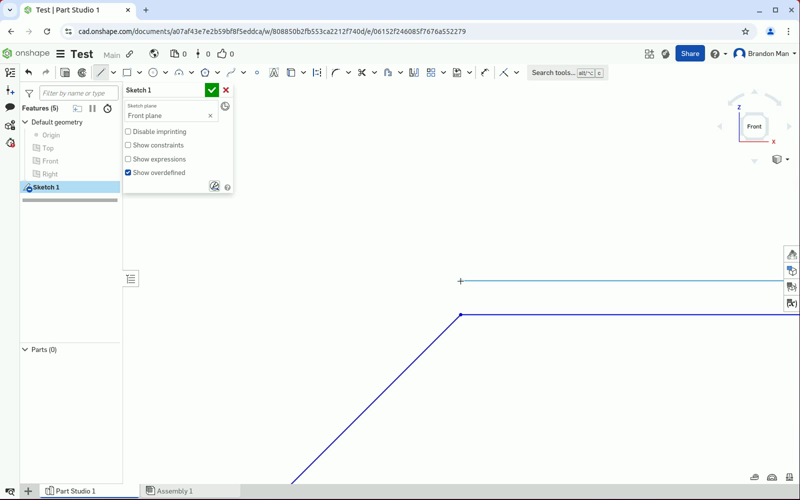
click(460, 280)
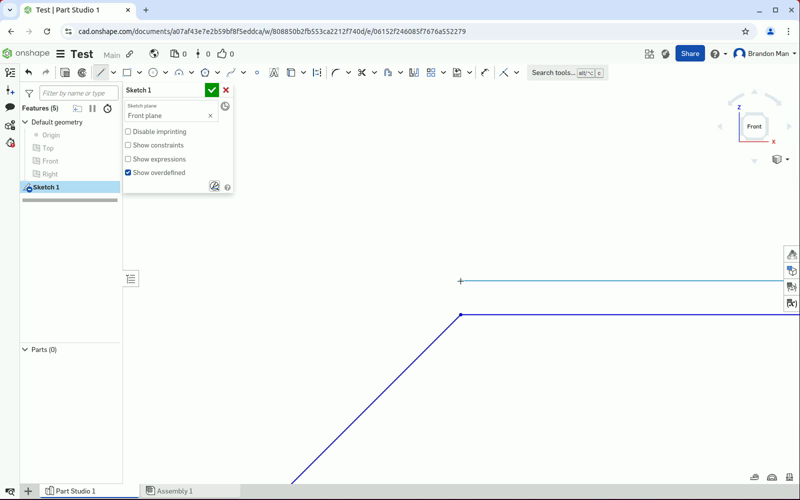
scroll(-6)
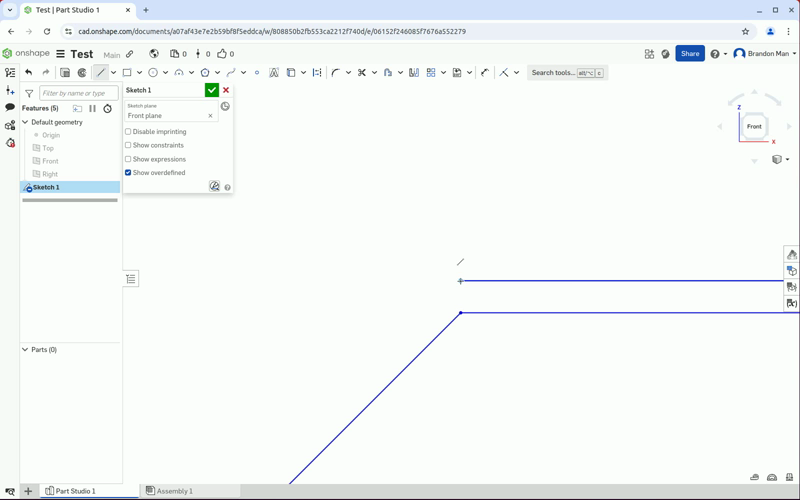
scroll(-6)
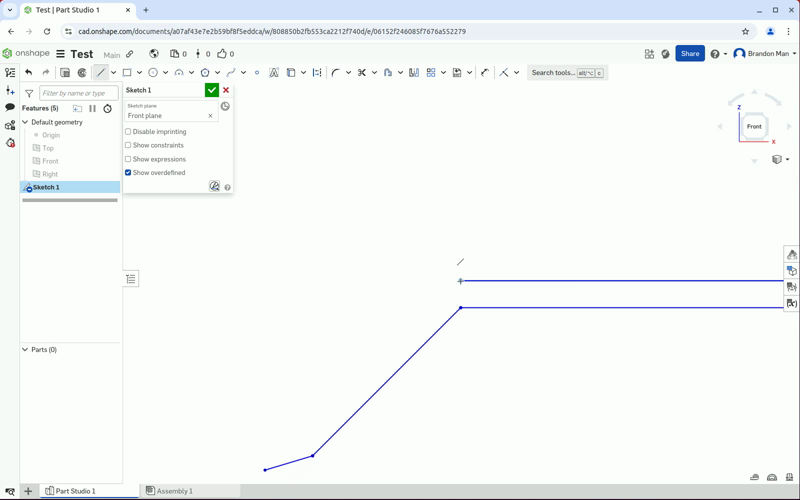
scroll(-6)
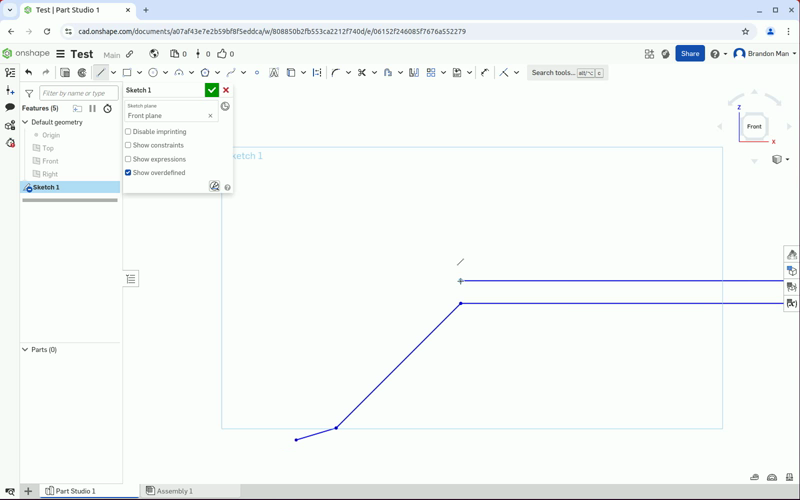
scroll(-6)
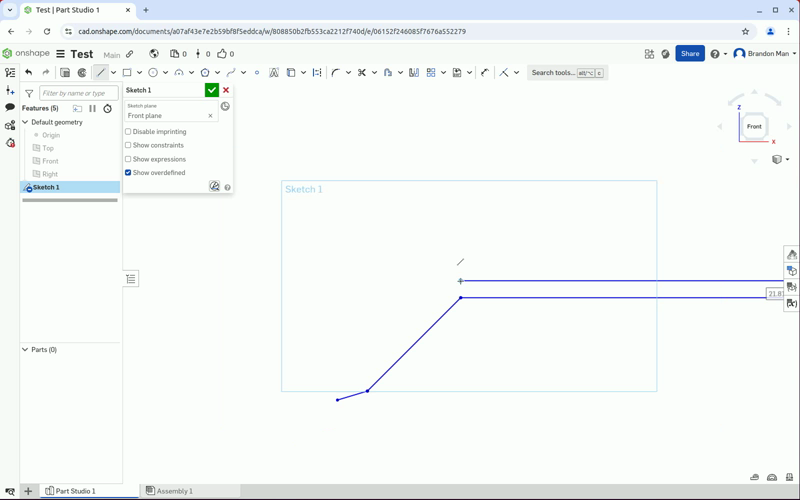
scroll(-6)
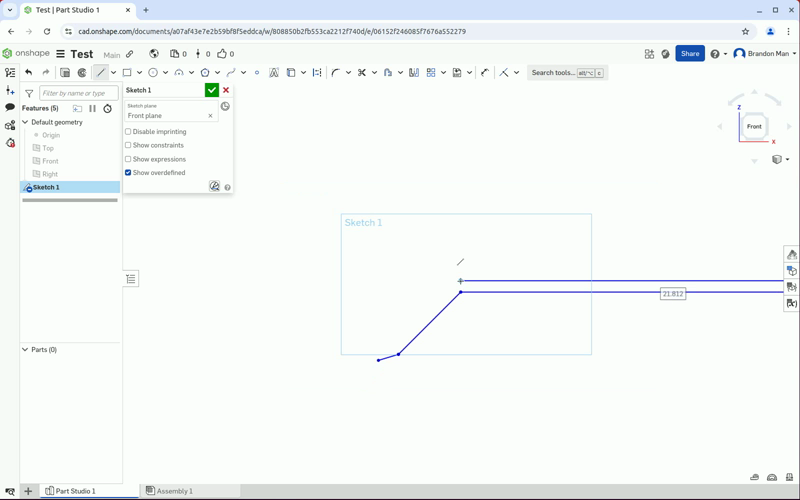
scroll(-6)
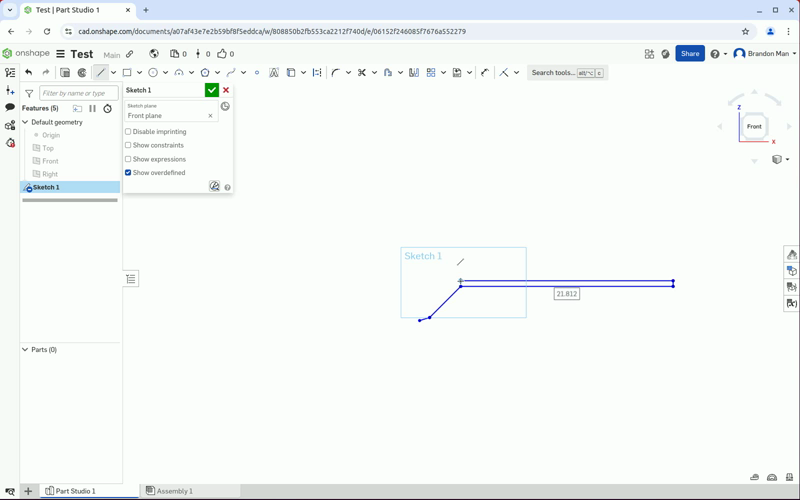
scroll(-6)
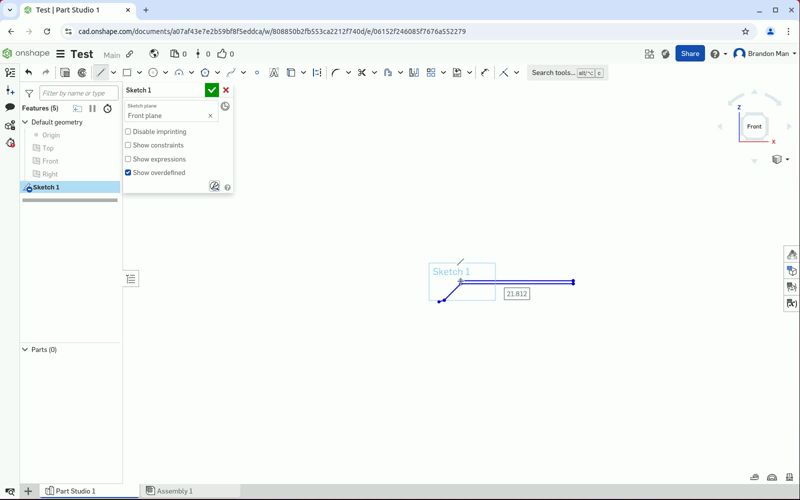
key_up(shift)
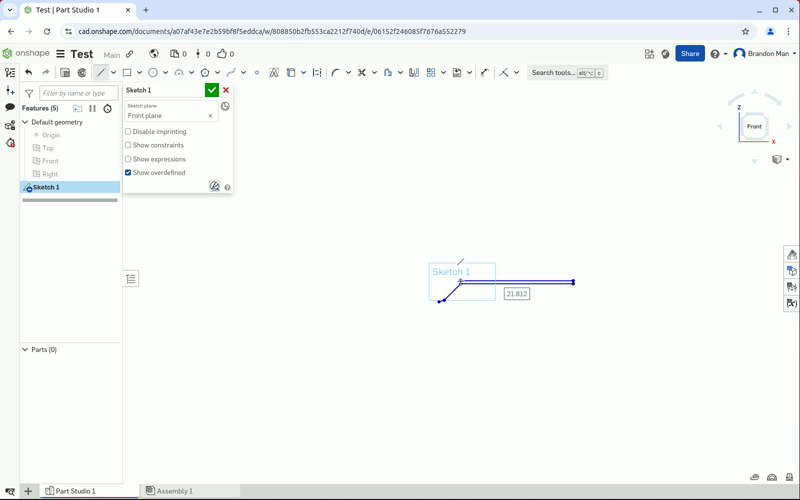
mouse_move(490, 280)
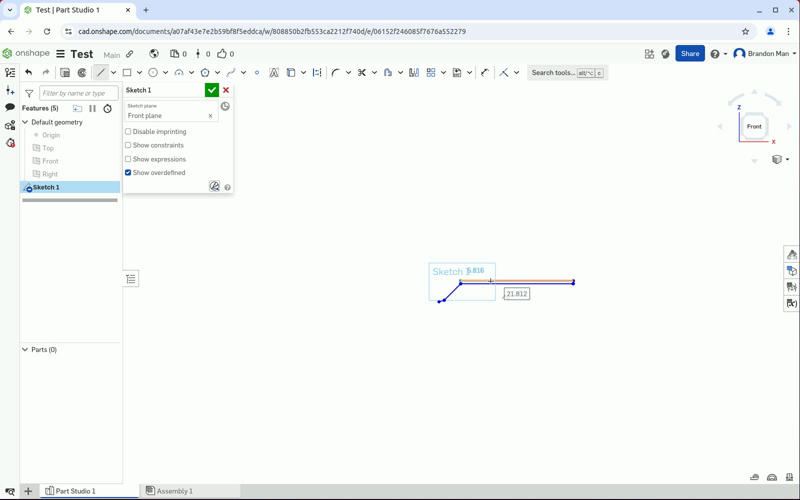
key_down(shift)
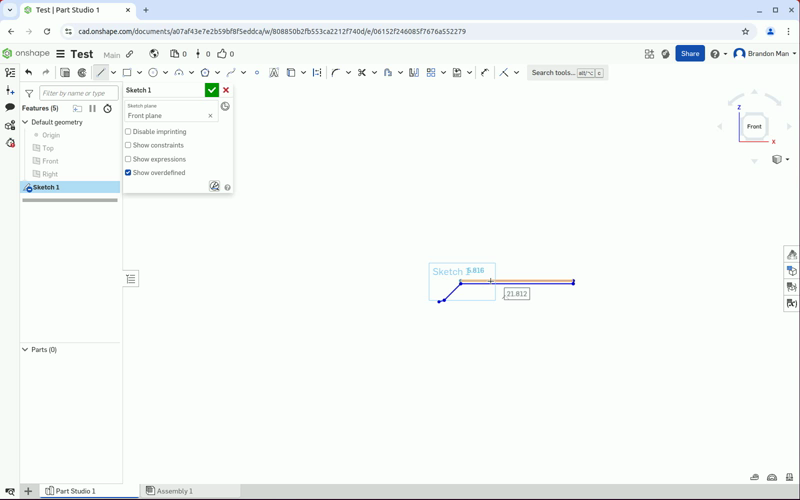
mouse_move(439, 301)
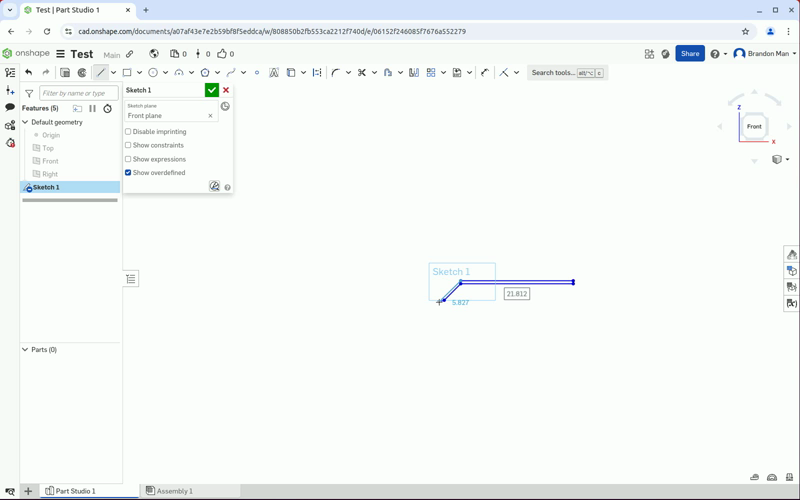
key_up(shift)
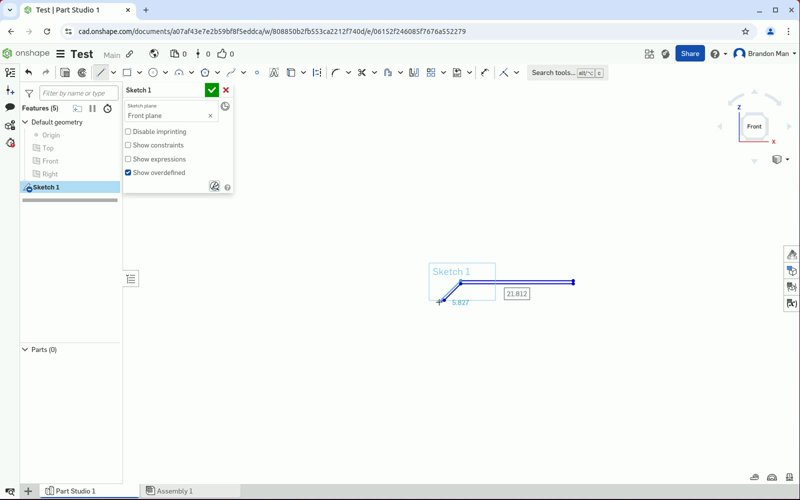
click(439, 301)
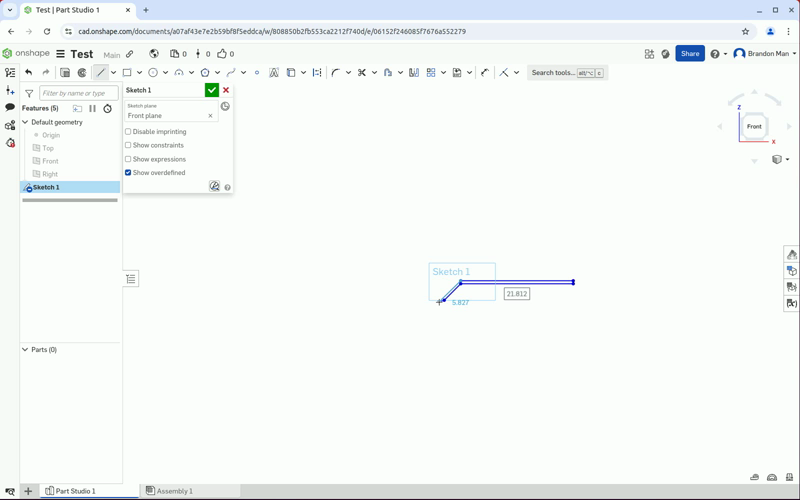
key(esc)
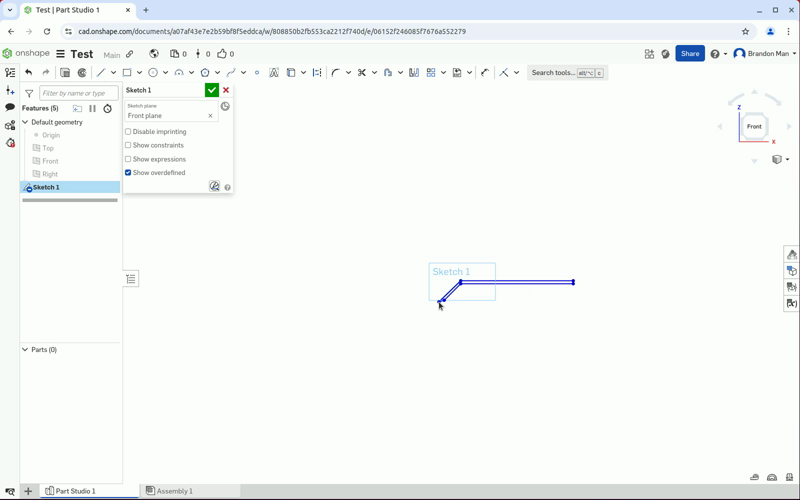
mouse_move(471, 282)
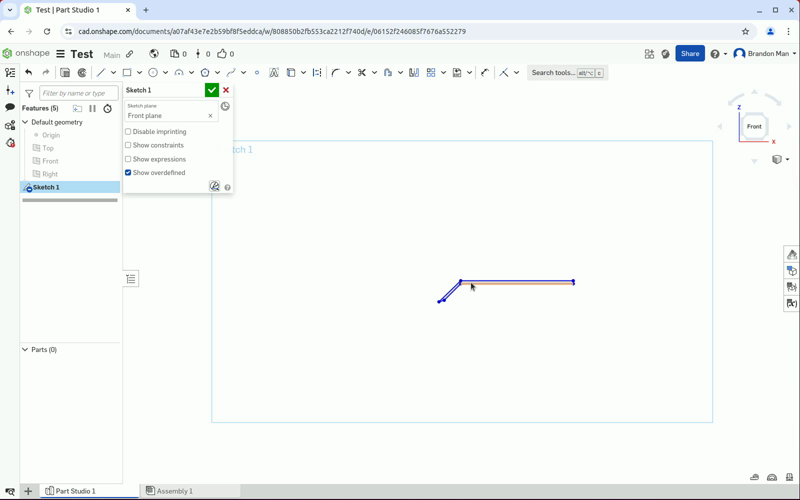
scroll(6)
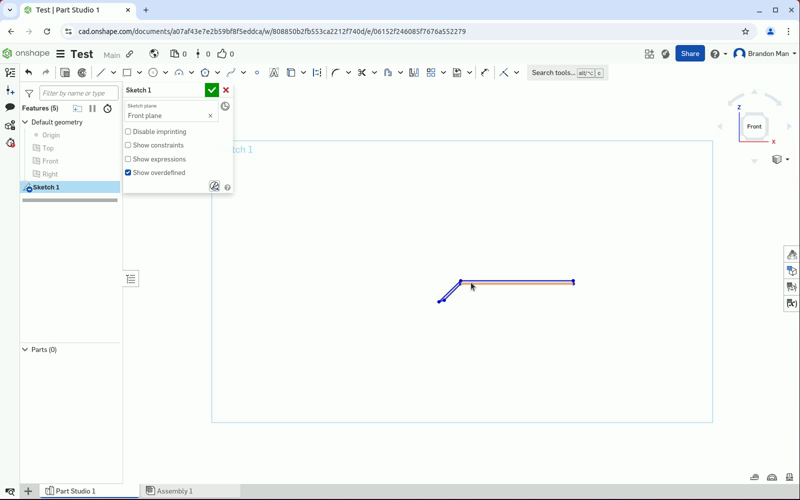
scroll(6)
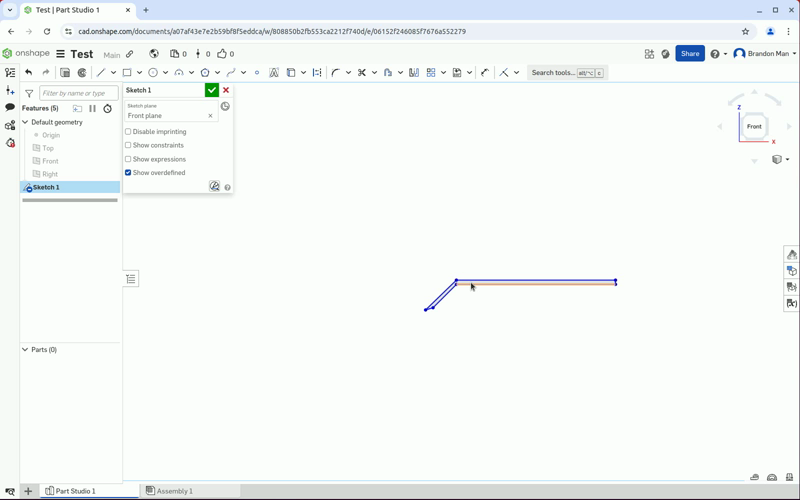
scroll(6)
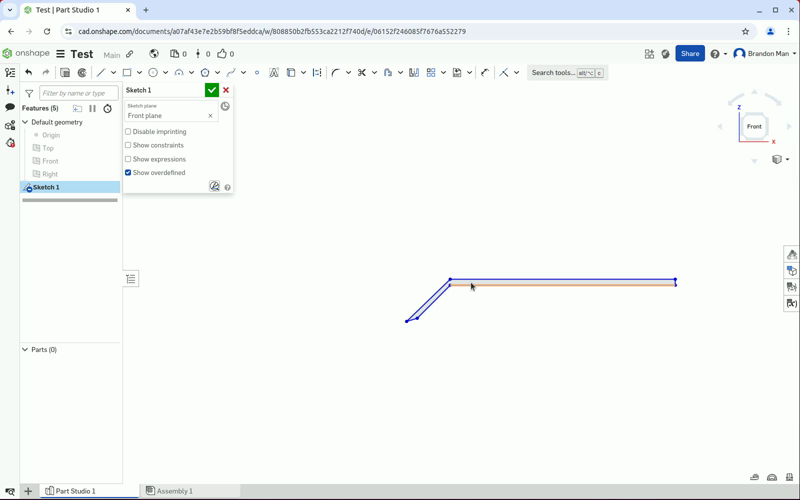
scroll(6)
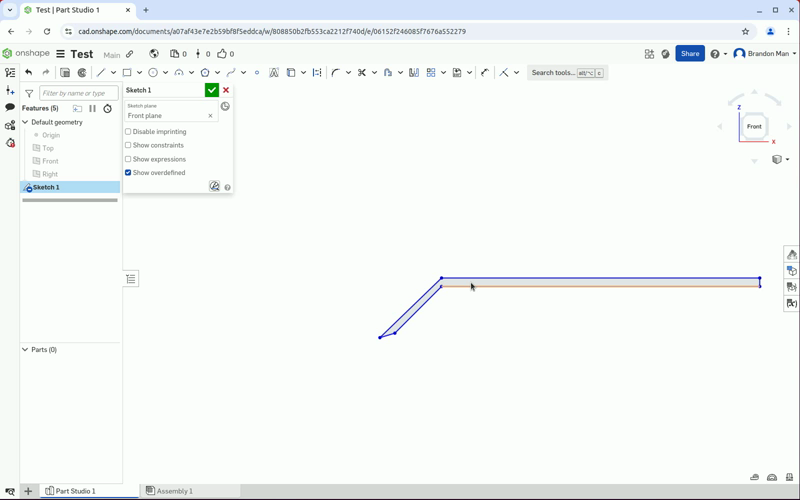
scroll(6)
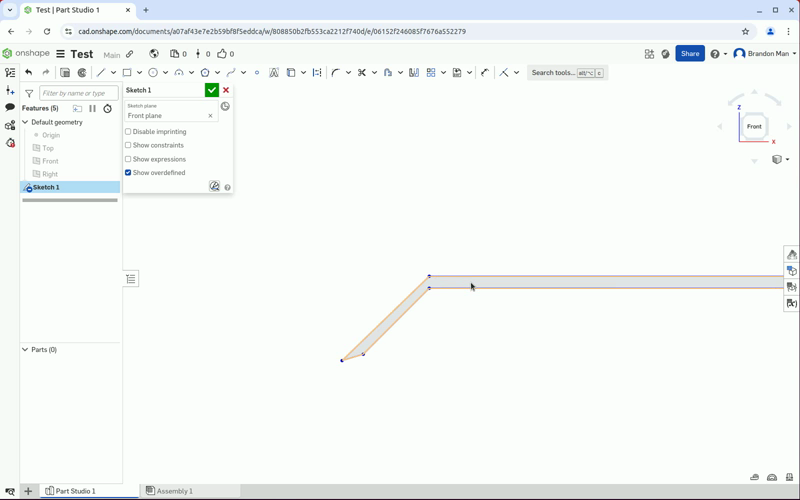
scroll(6)
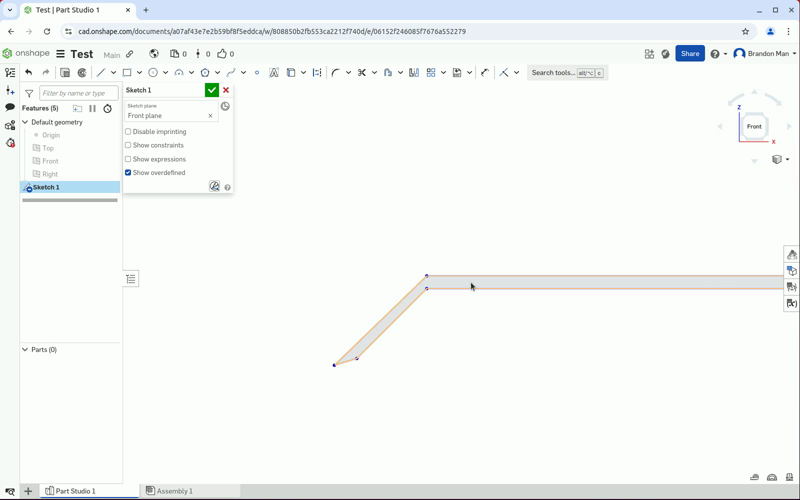
scroll(6)
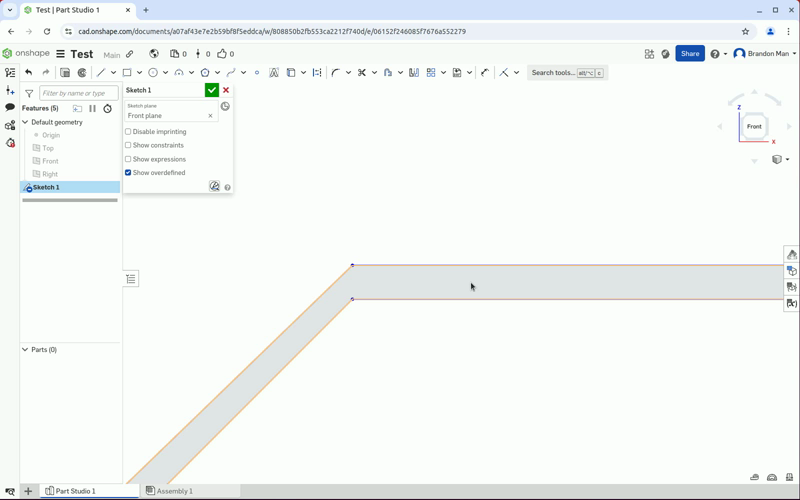
click(471, 282)
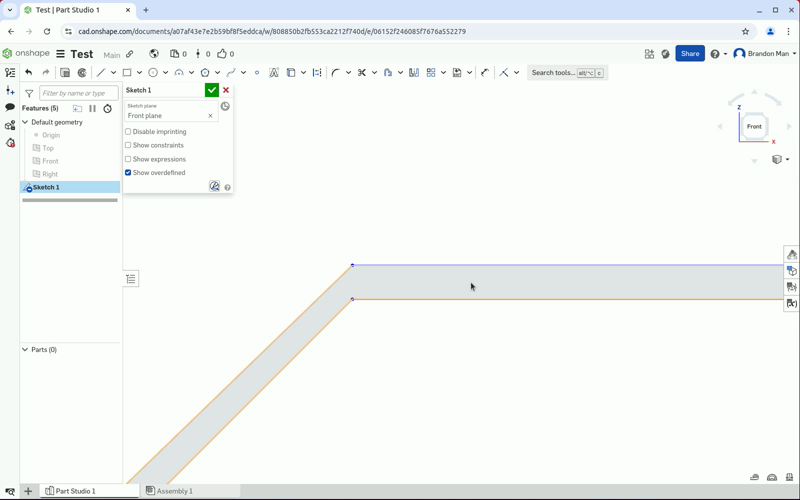
scroll(-6)
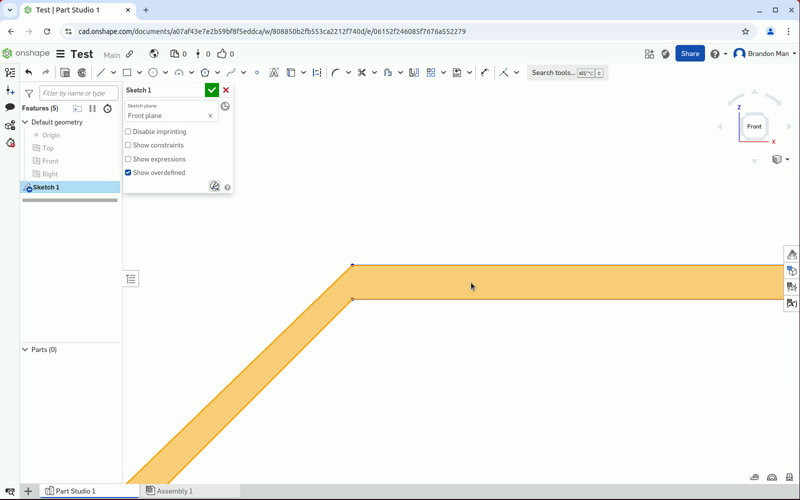
scroll(-6)
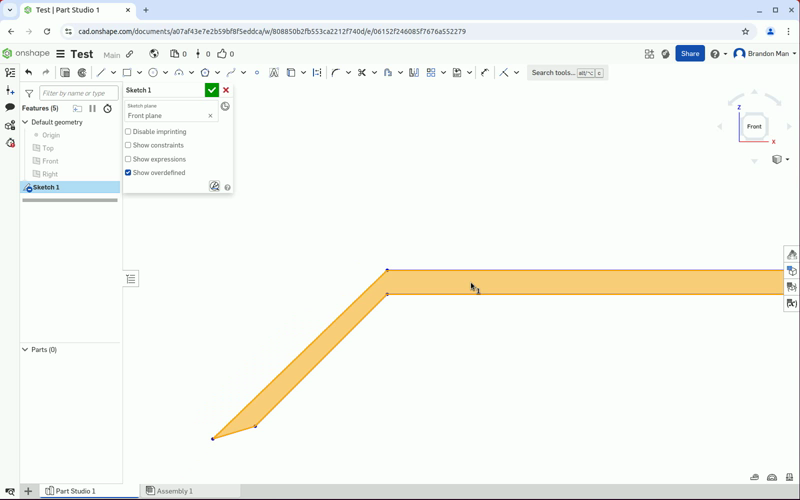
scroll(-6)
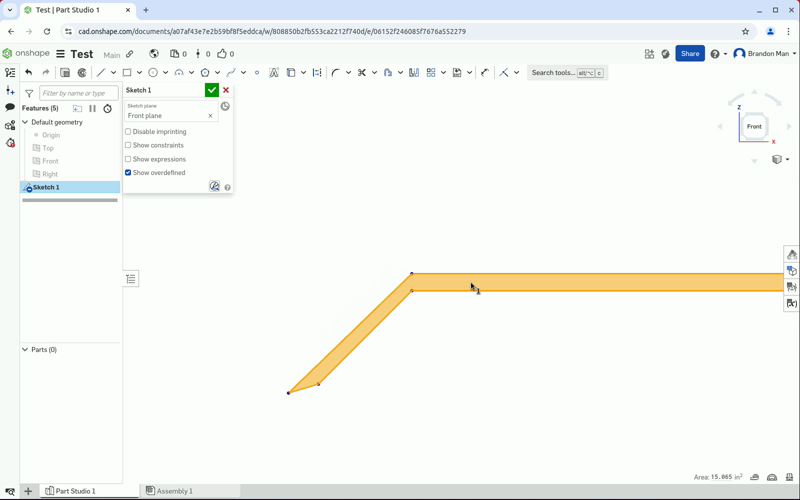
scroll(-6)
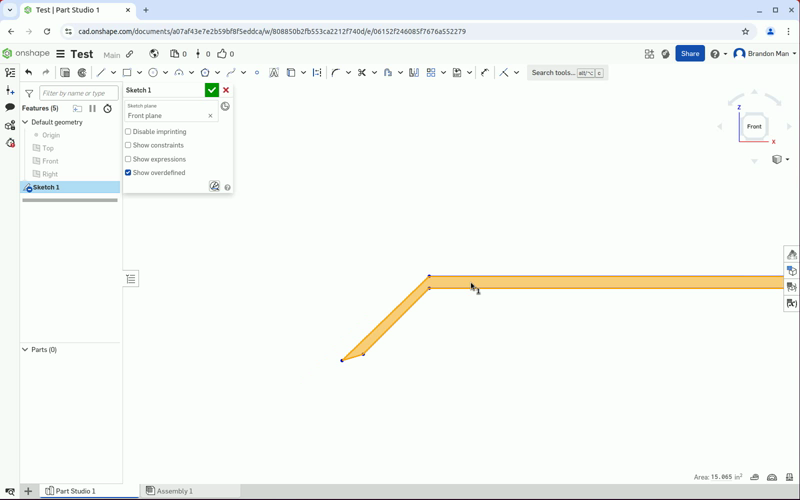
scroll(-6)
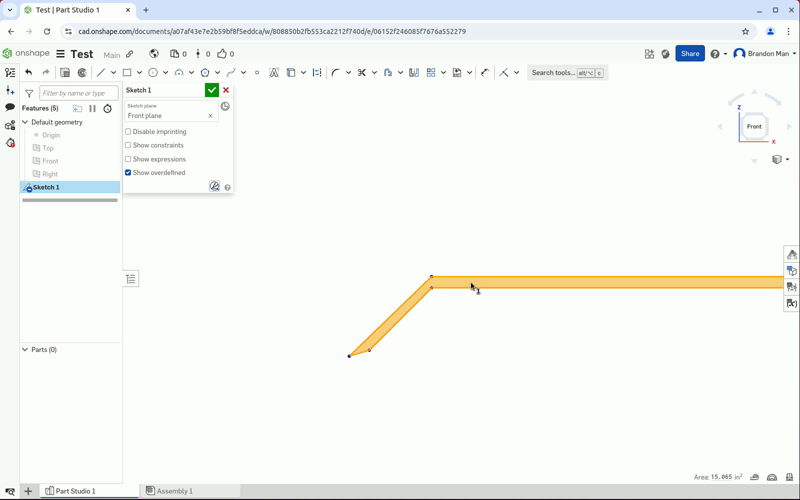
scroll(-6)
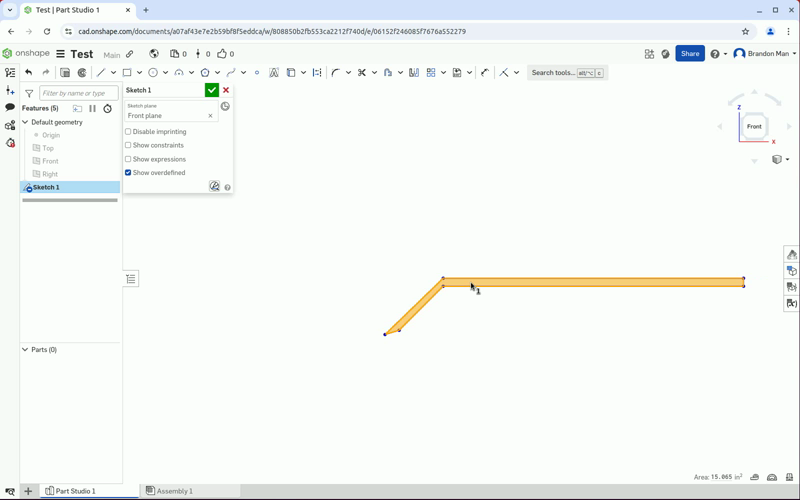
scroll(-6)
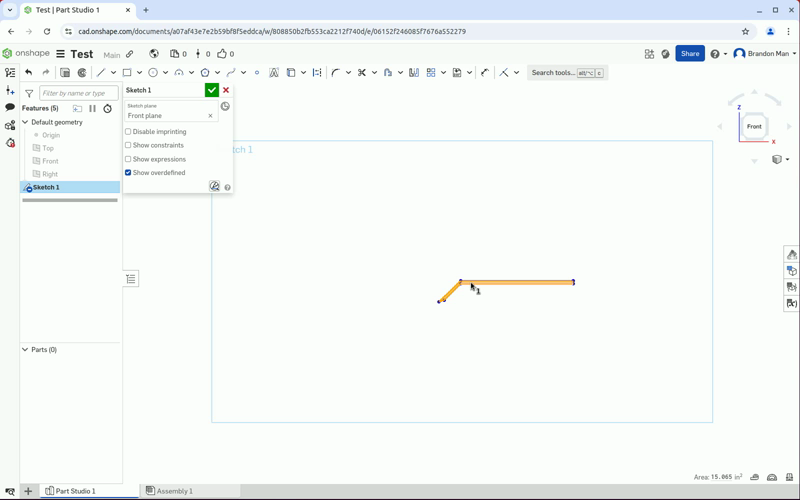
mouse_move(73, 352)
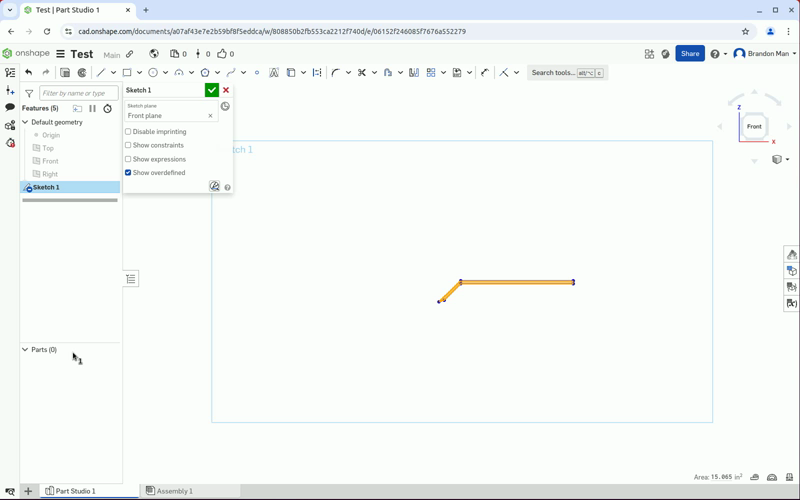
key(shift+y)
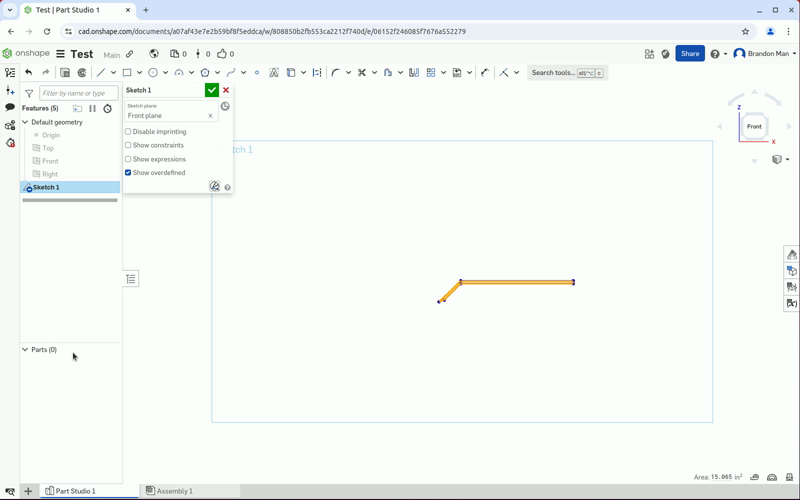
key(shift+e)
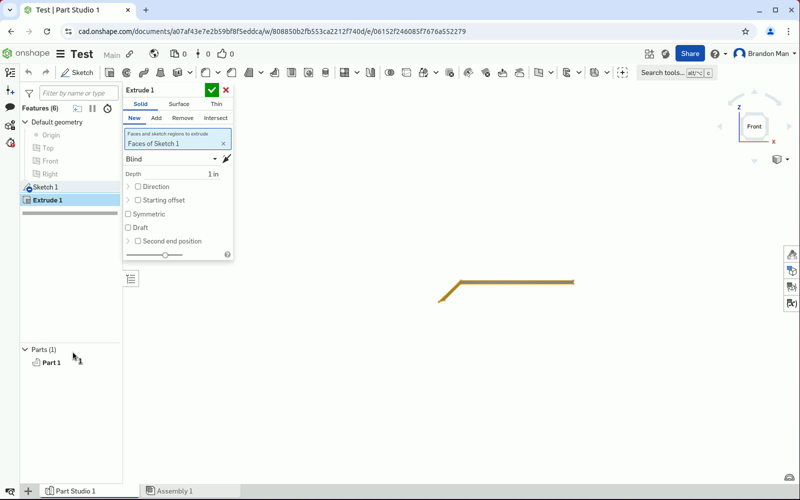
mouse_move(143, 106)
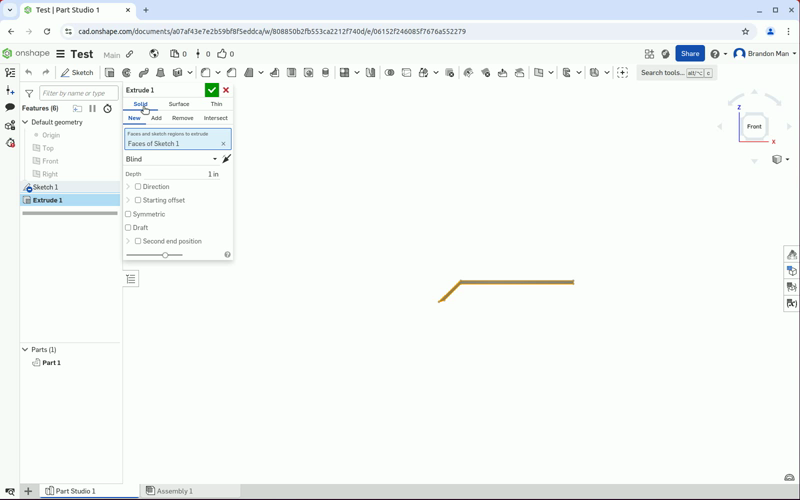
click(143, 106)
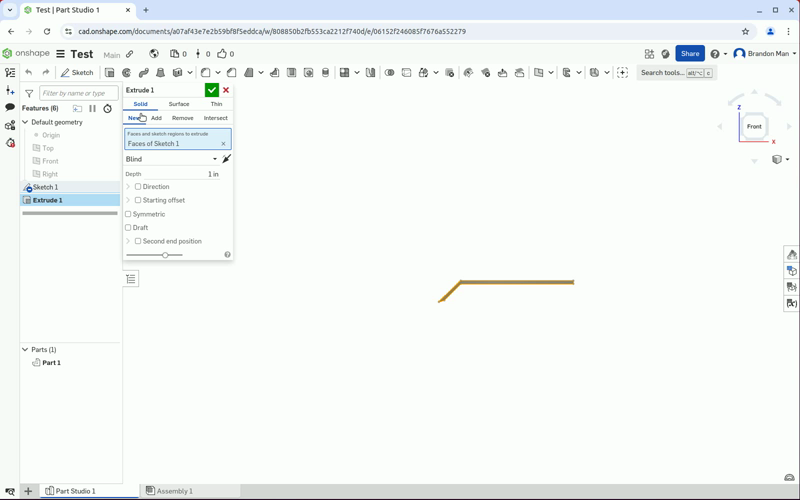
mouse_move(137, 120)
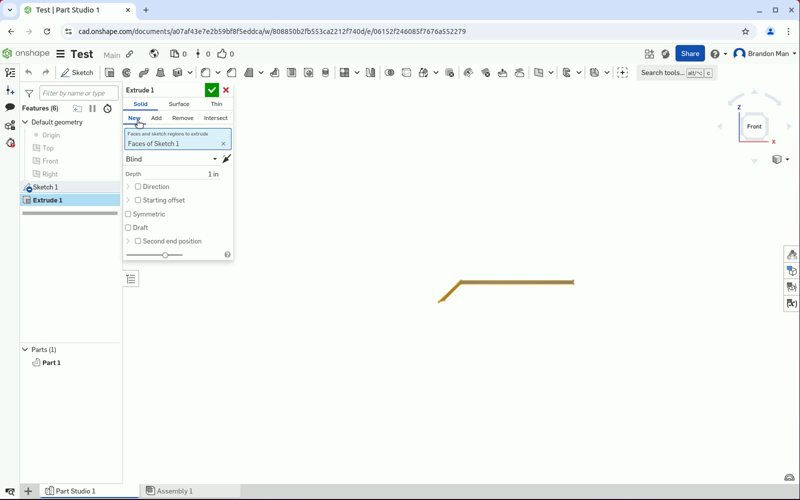
click(137, 120)
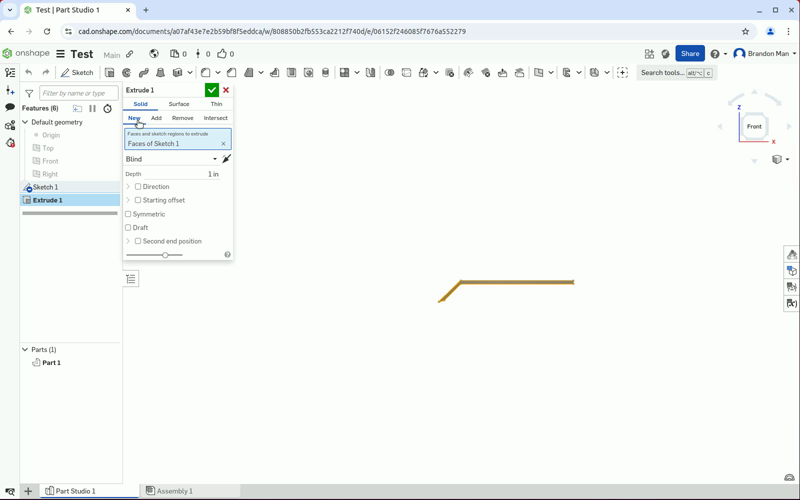
key(tab, 4)
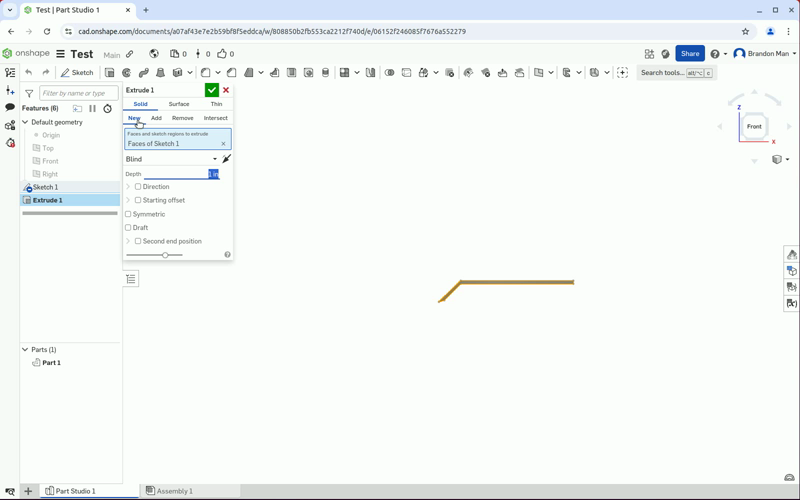
text(4.092)
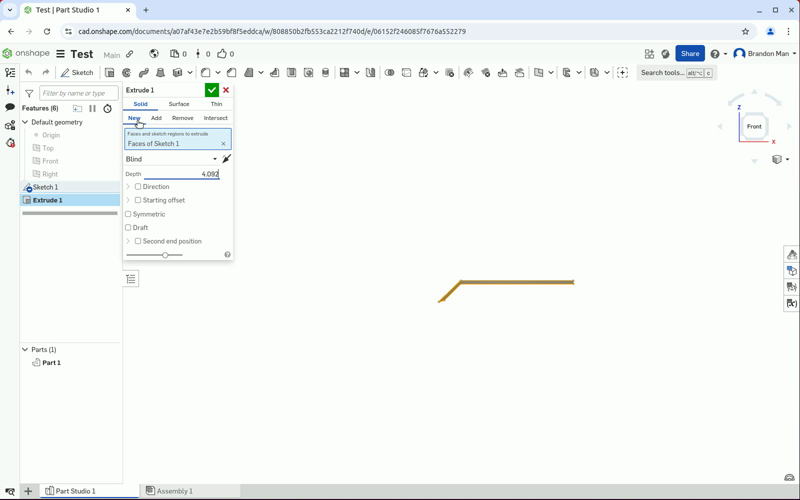
key(enter)
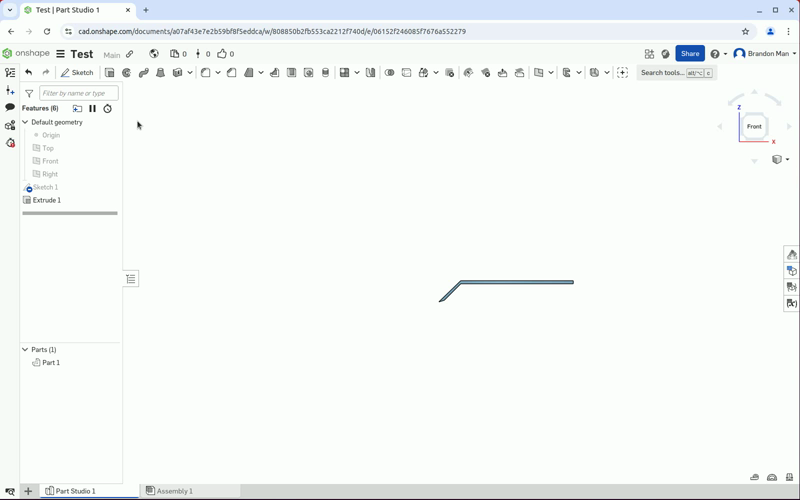
key(shift+h)
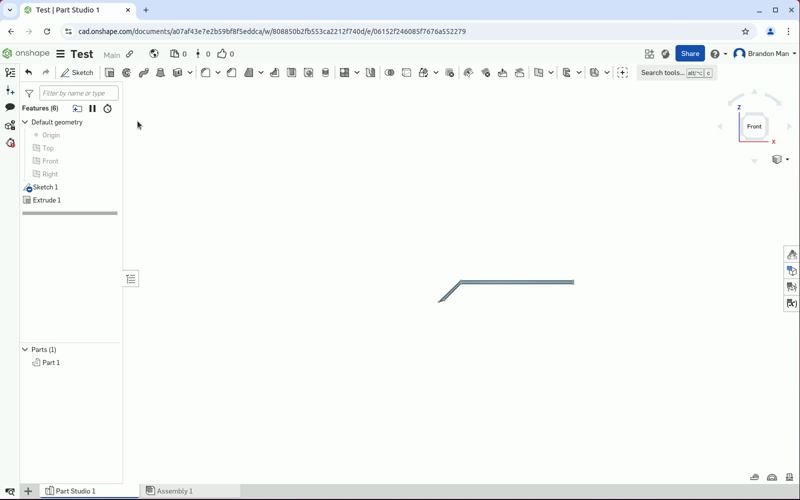
key(shift+h)
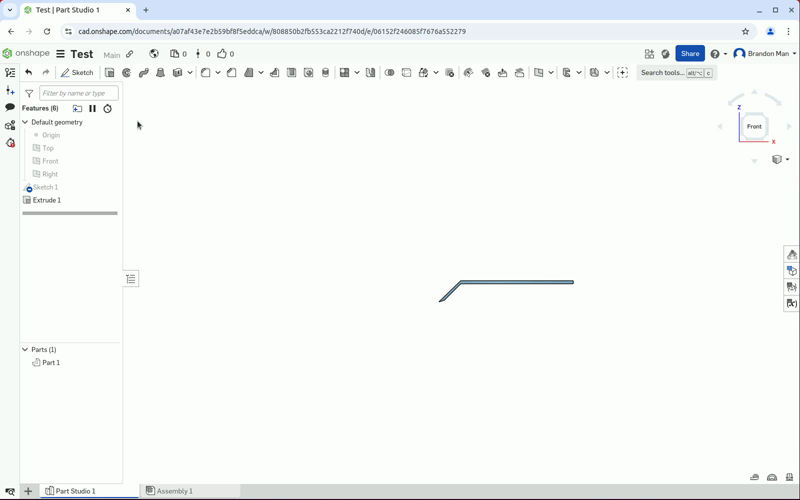
mouse_move(73, 189)
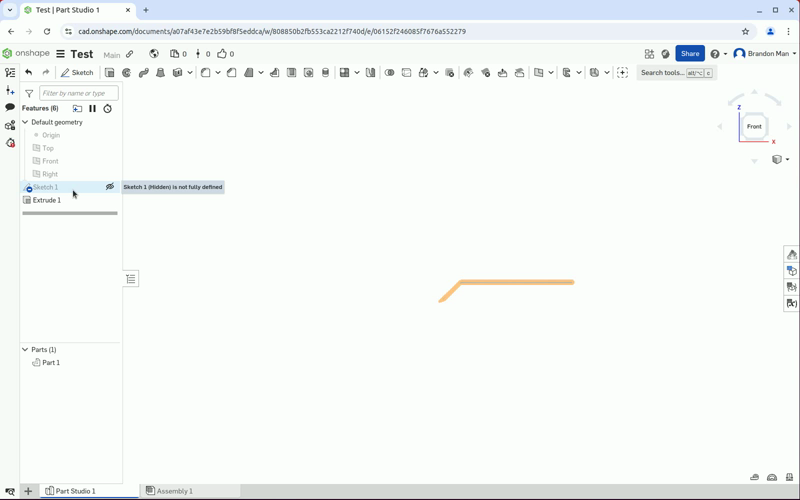
click(73, 189)
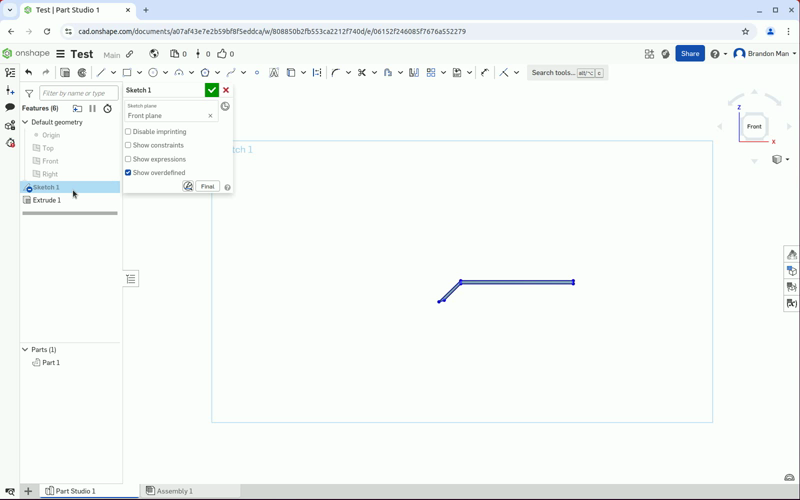
mouse_move(229, 92)
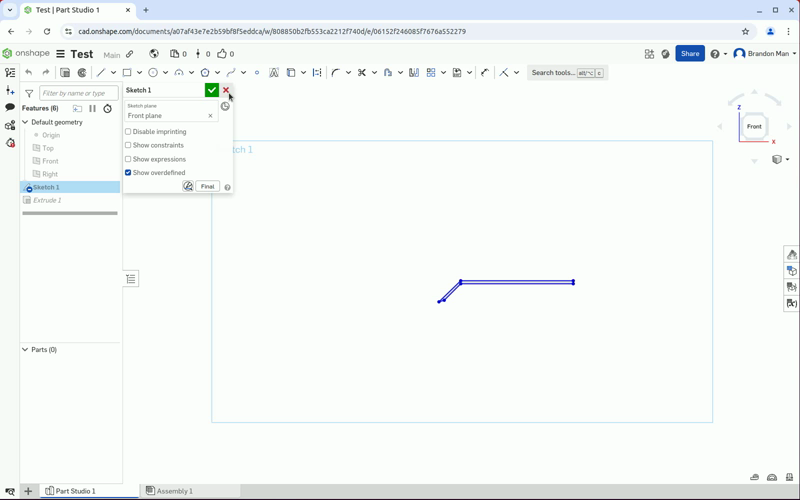
click(229, 92)
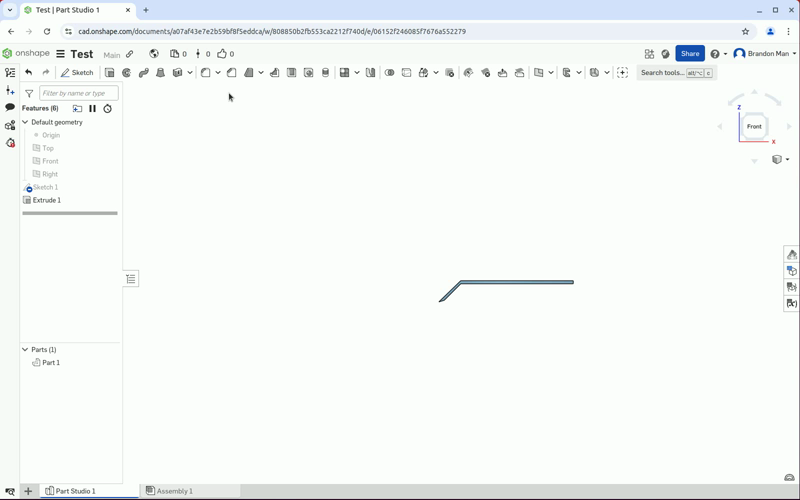
mouse_move(73, 352)
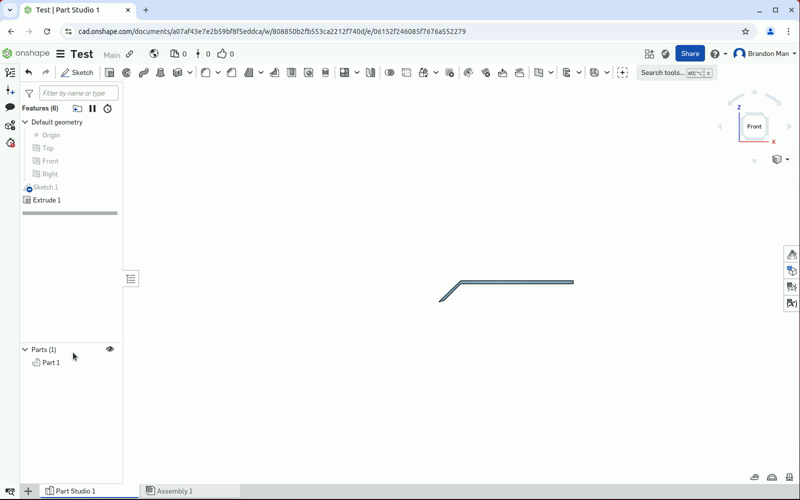
key(y)
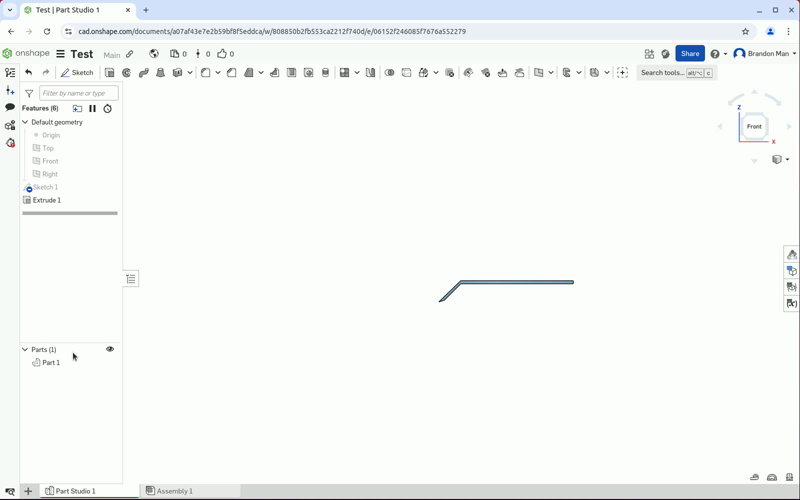
key(shift+p)
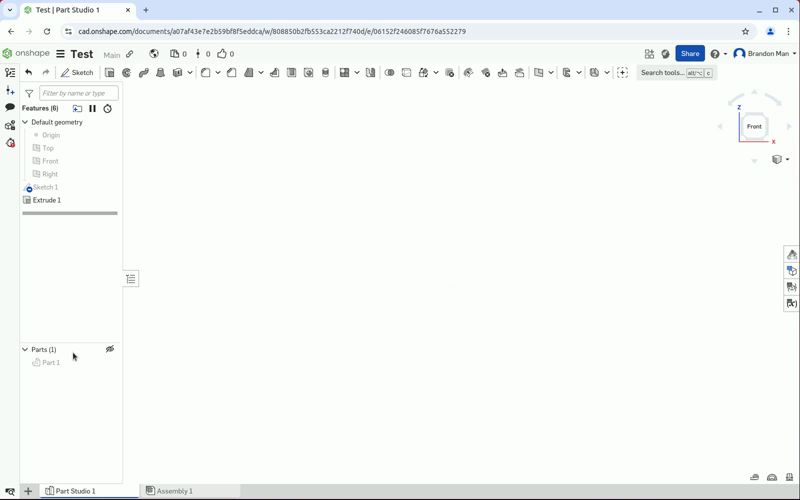
key(space)
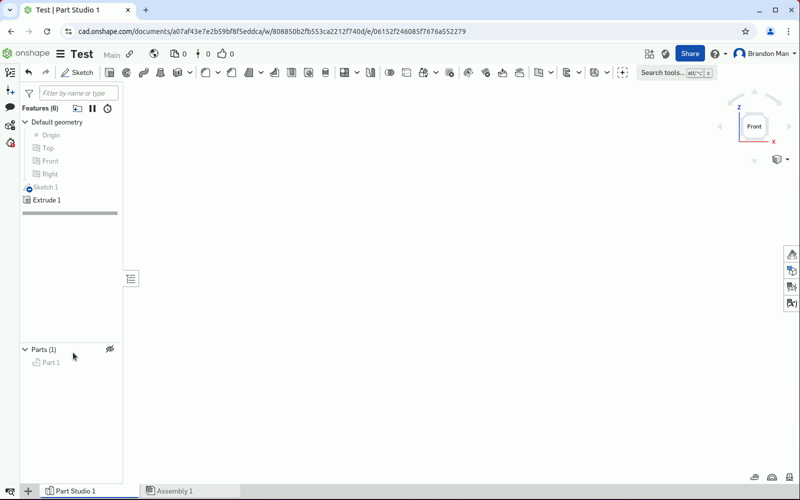
key_down(shift)
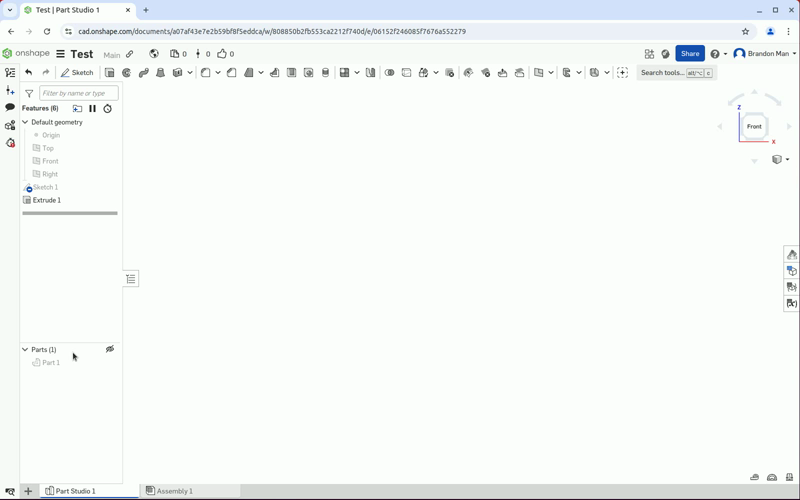
key(down)
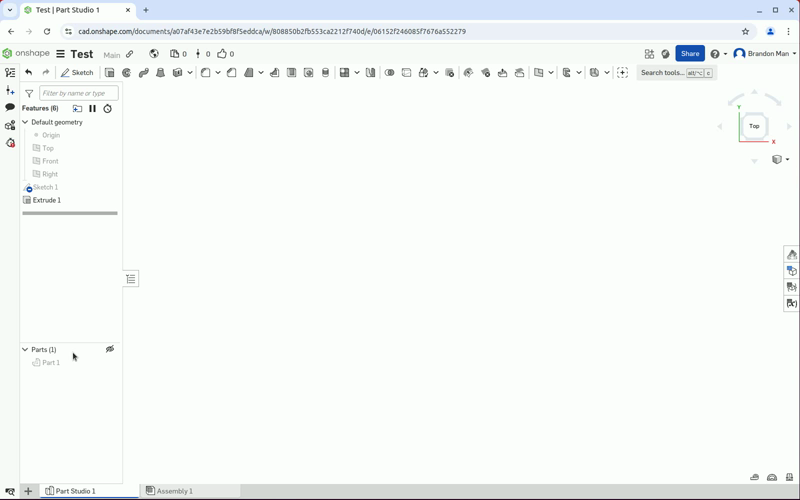
key_up(shift)
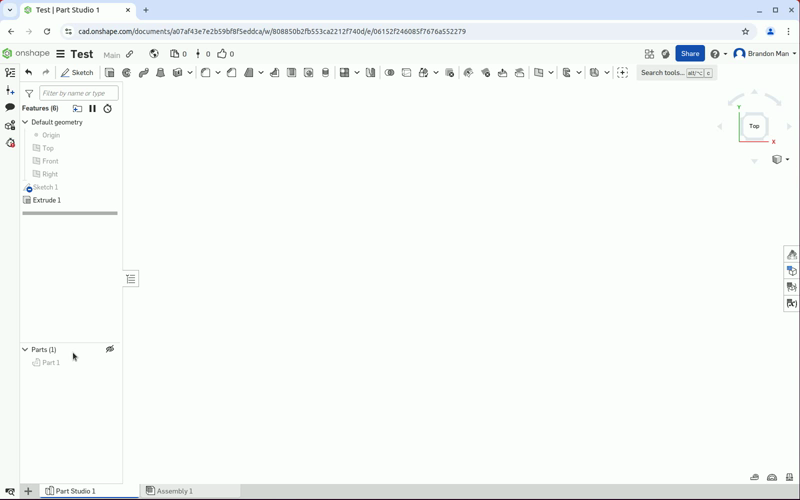
mouse_move(73, 352)
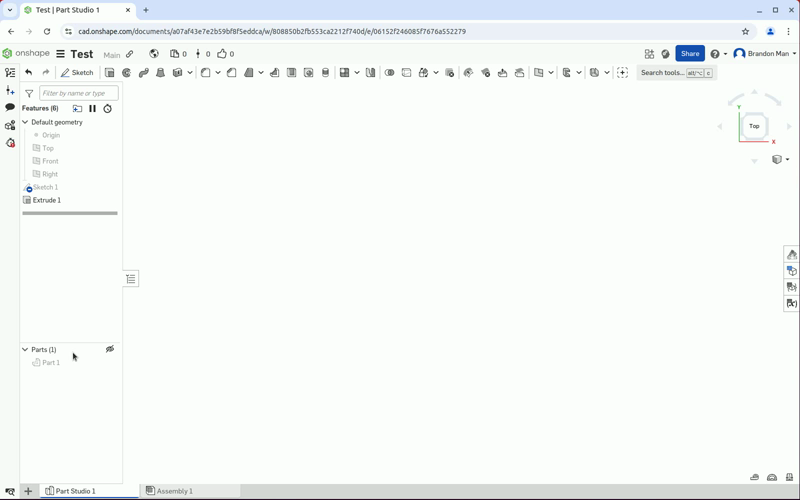
key(shift+y)
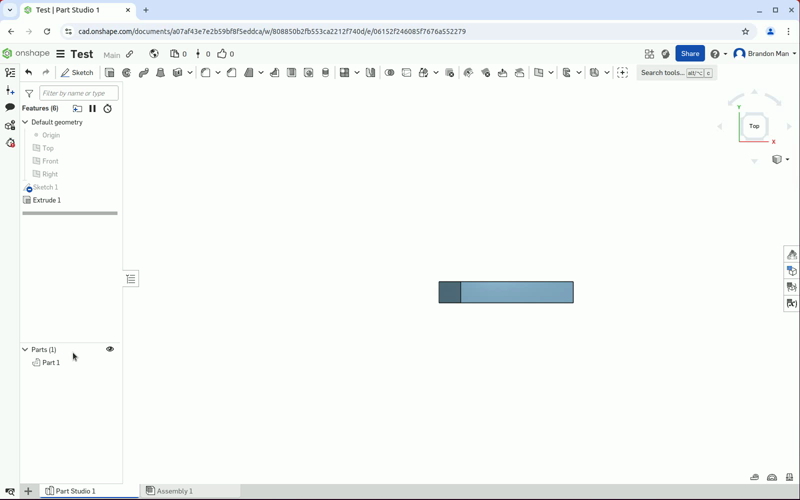
mouse_move(541, 75)
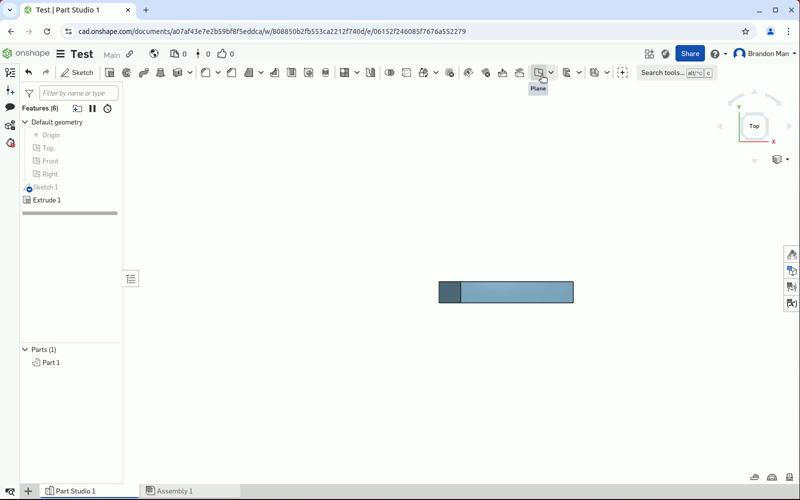
click(541, 75)
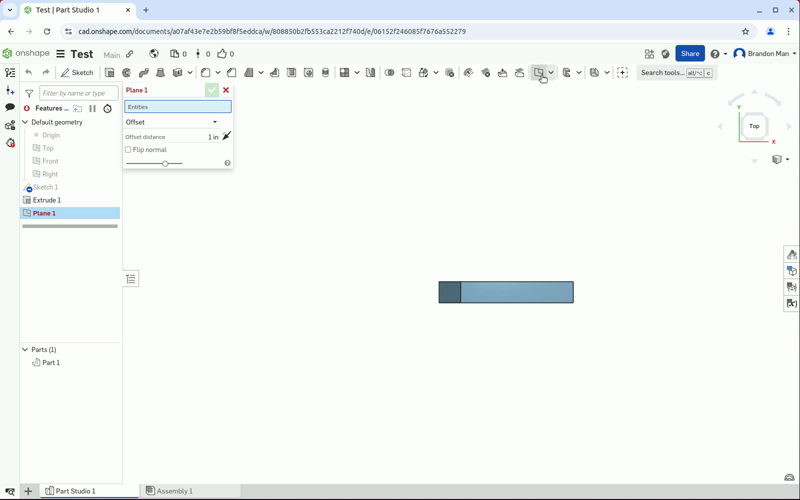
mouse_move(73, 150)
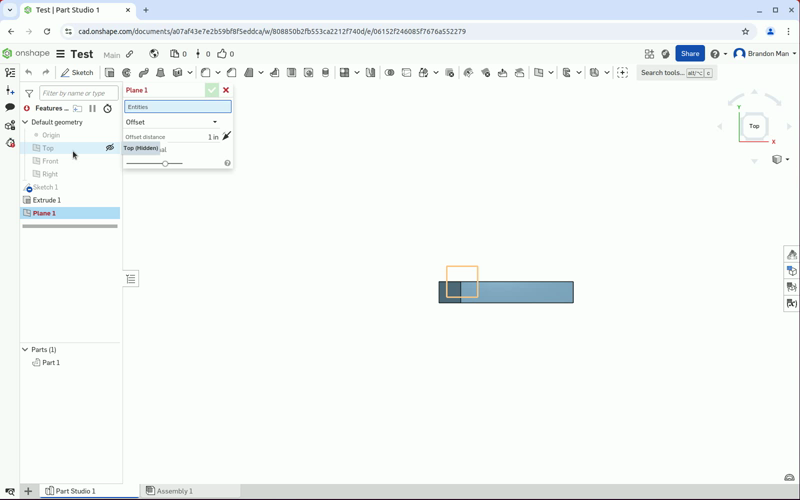
click(73, 150)
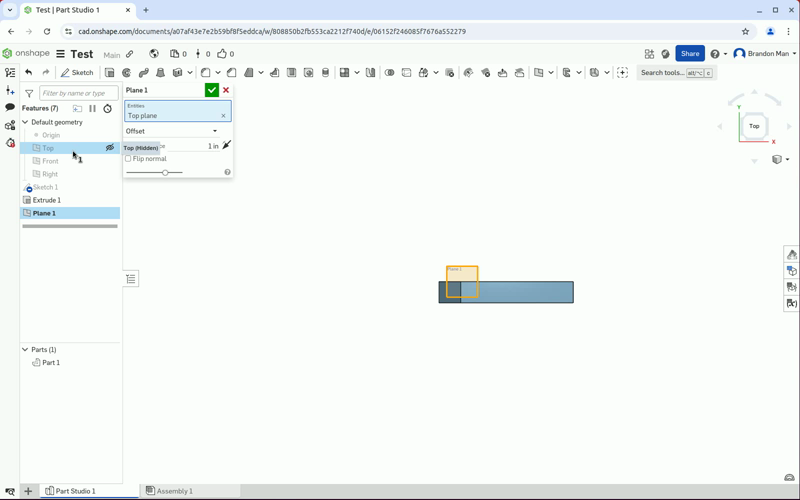
key(tab, 2)
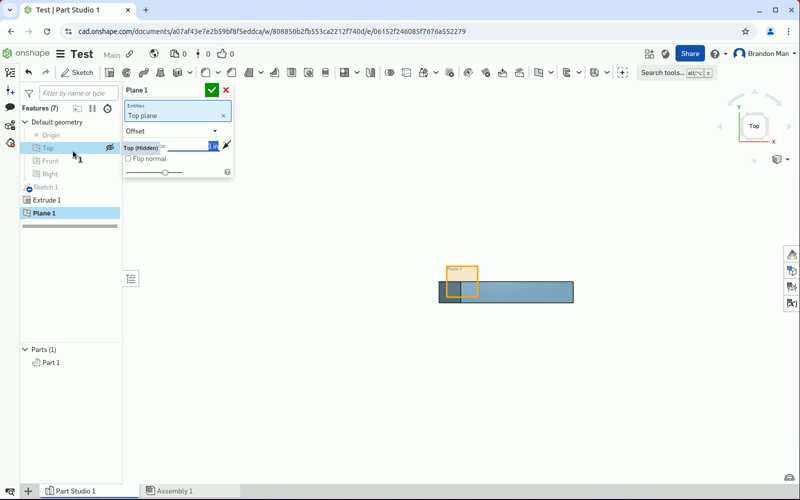
text(0.493)
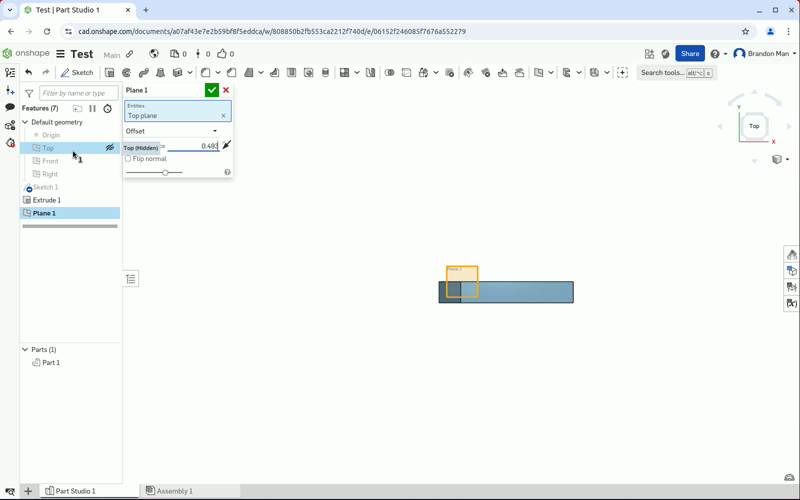
key(enter, 2)
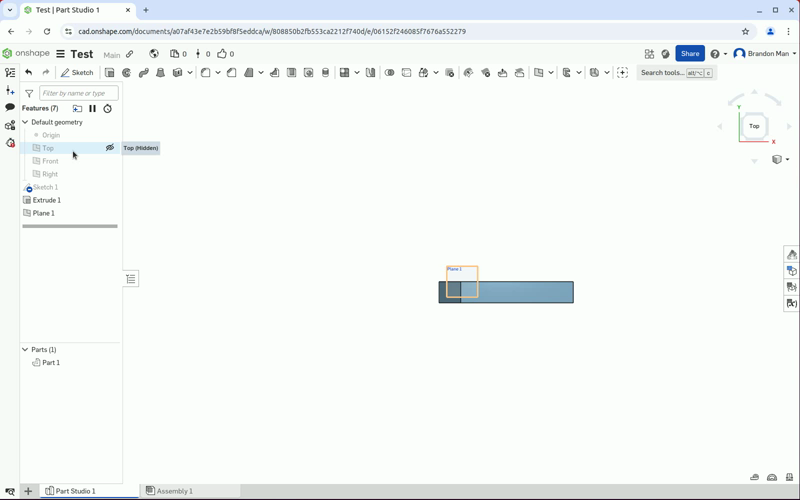
key(shift+s)
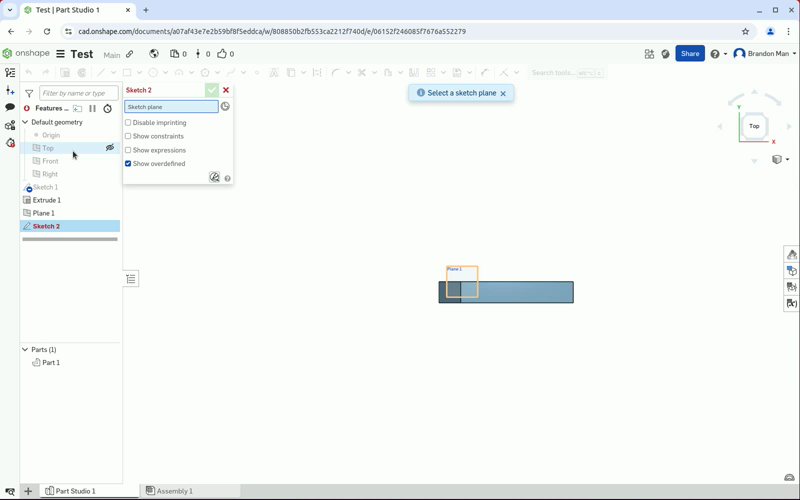
mouse_move(73, 215)
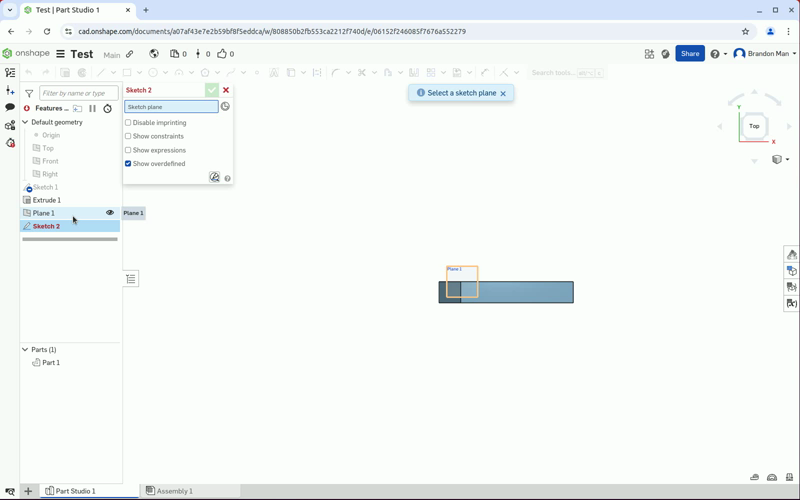
click(73, 215)
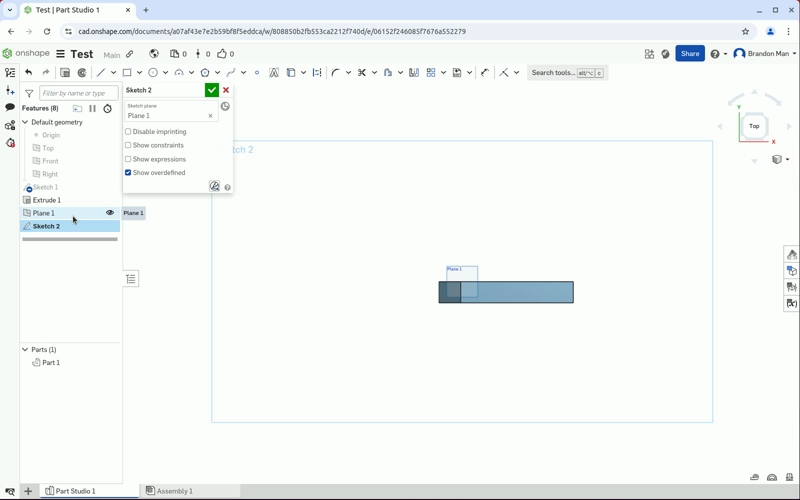
mouse_move(73, 352)
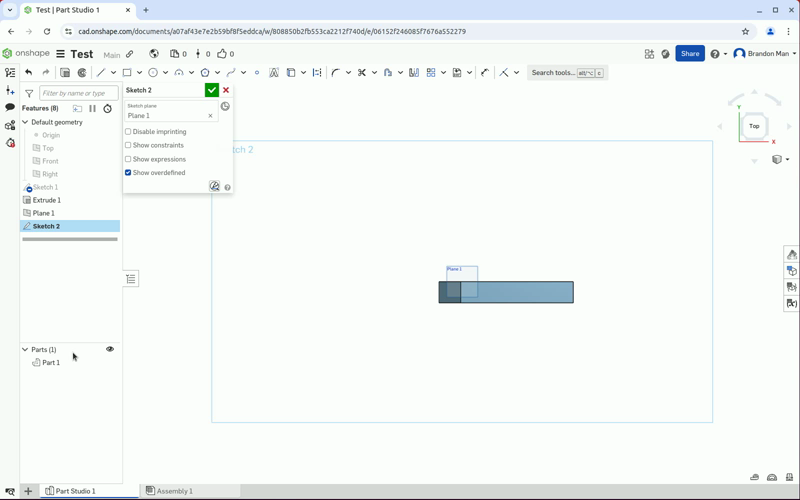
key(y)
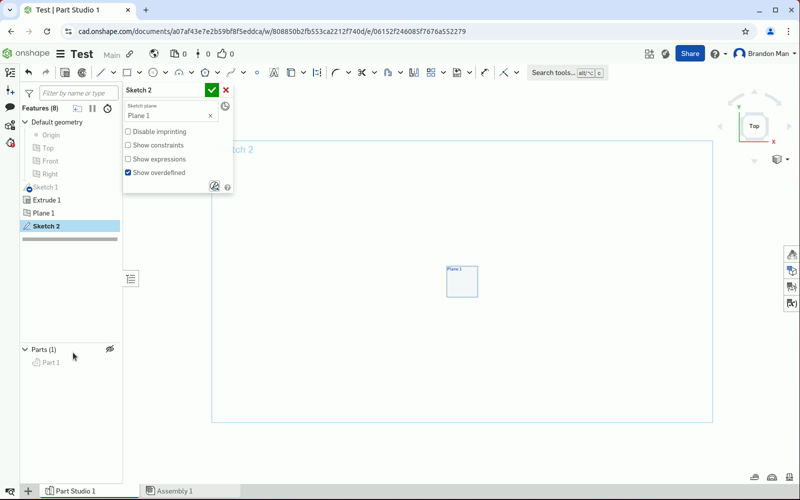
key(c)
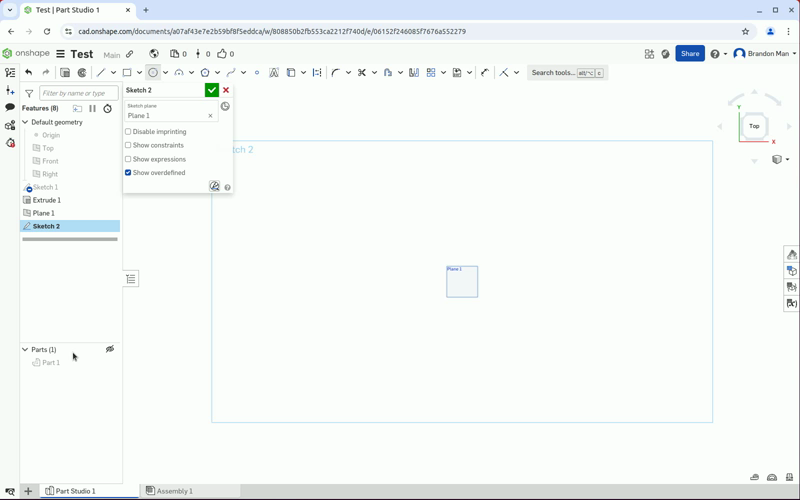
key_down(shift)
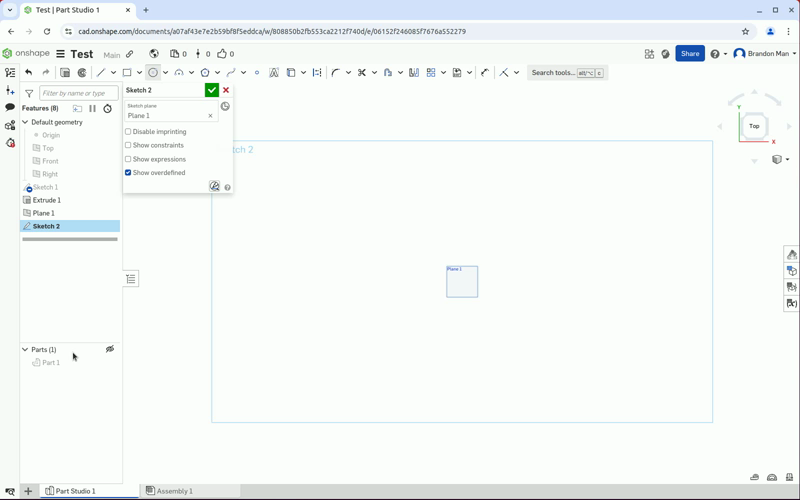
mouse_move(544, 287)
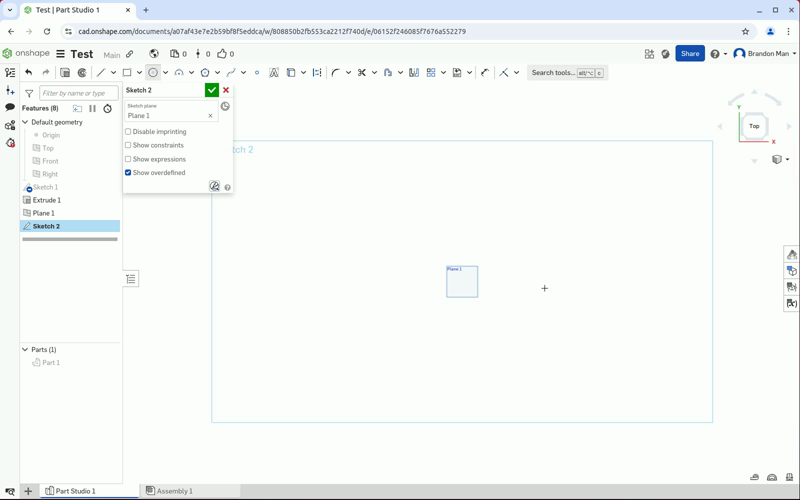
click(544, 287)
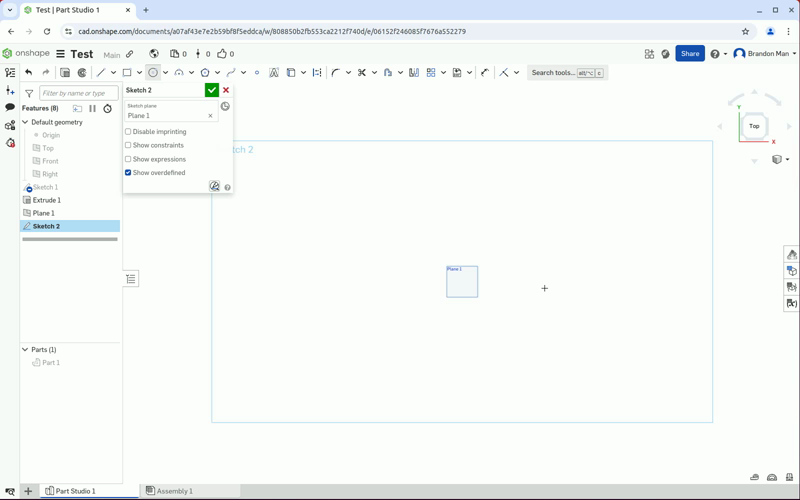
key_up(shift)
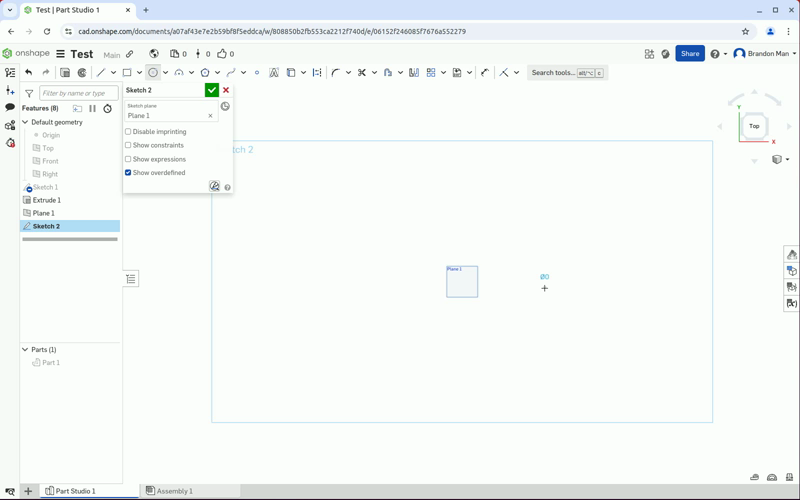
mouse_move(545, 287)
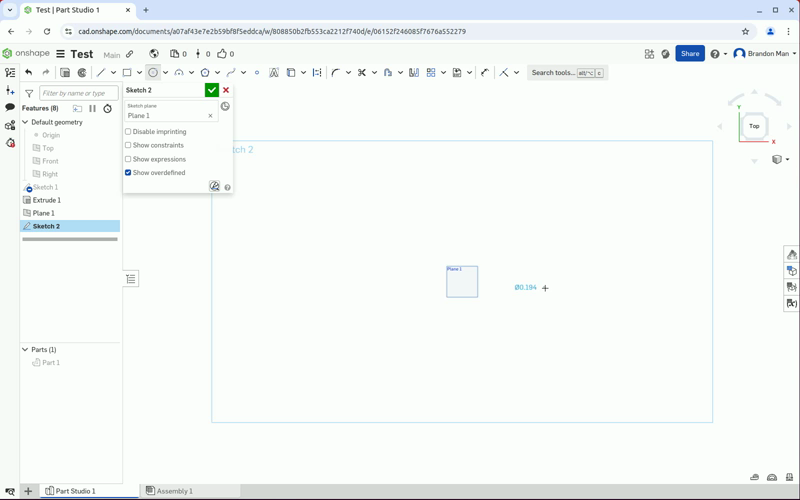
scroll(6)
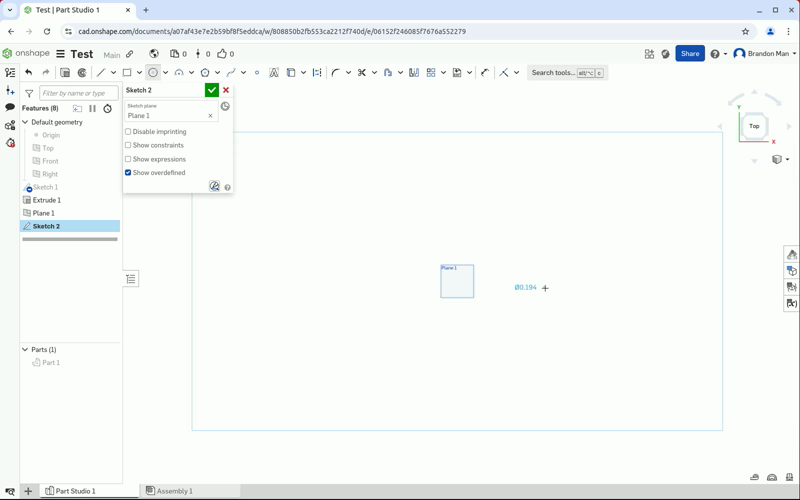
scroll(6)
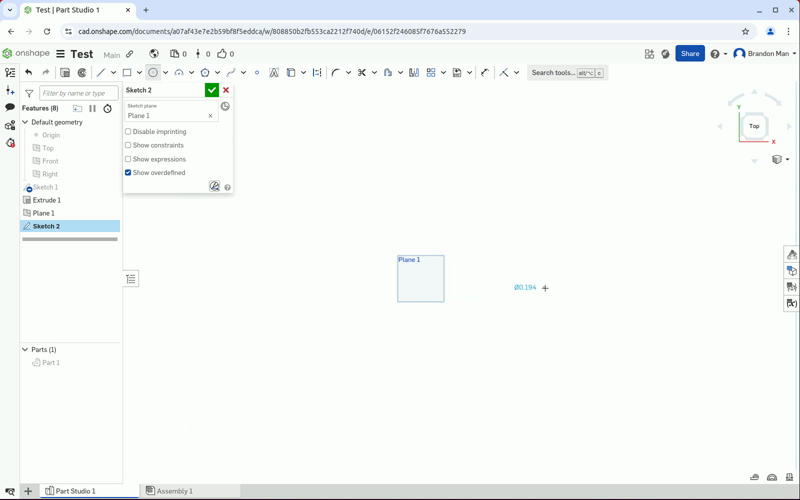
scroll(6)
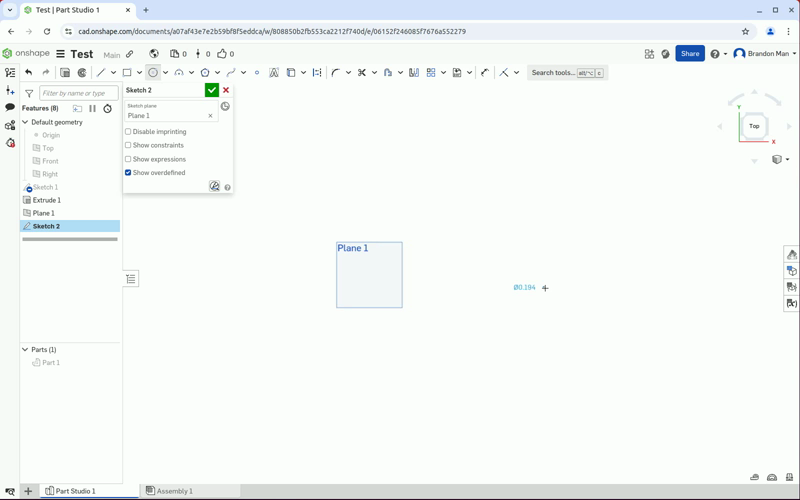
scroll(6)
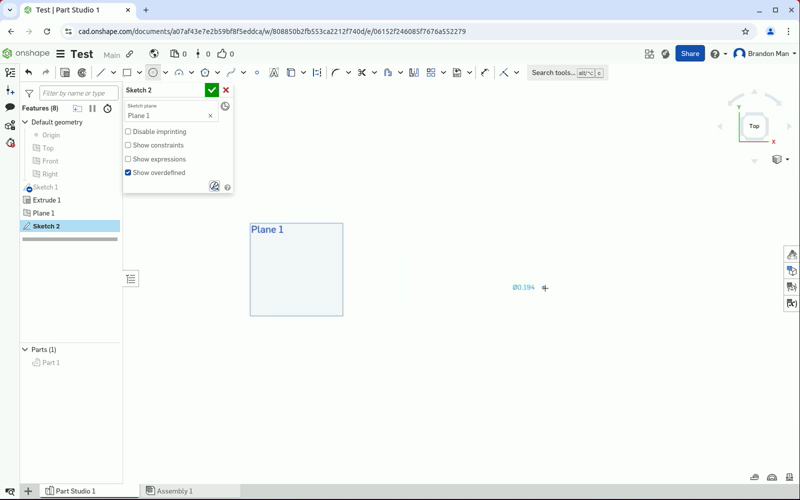
scroll(6)
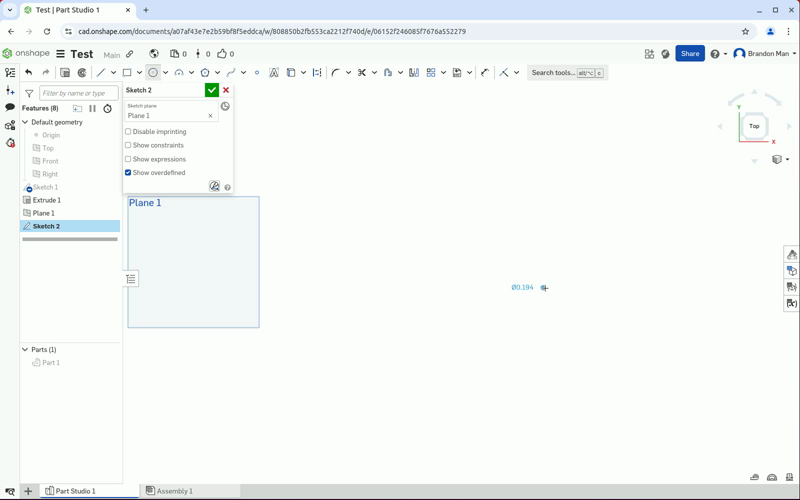
scroll(6)
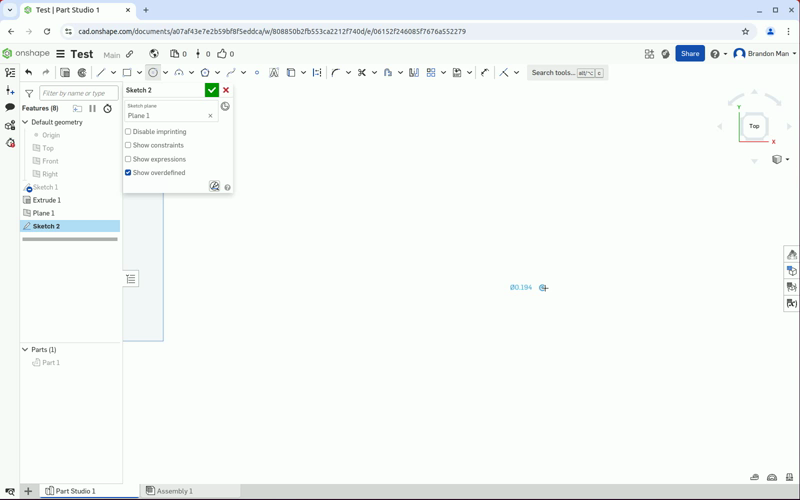
scroll(6)
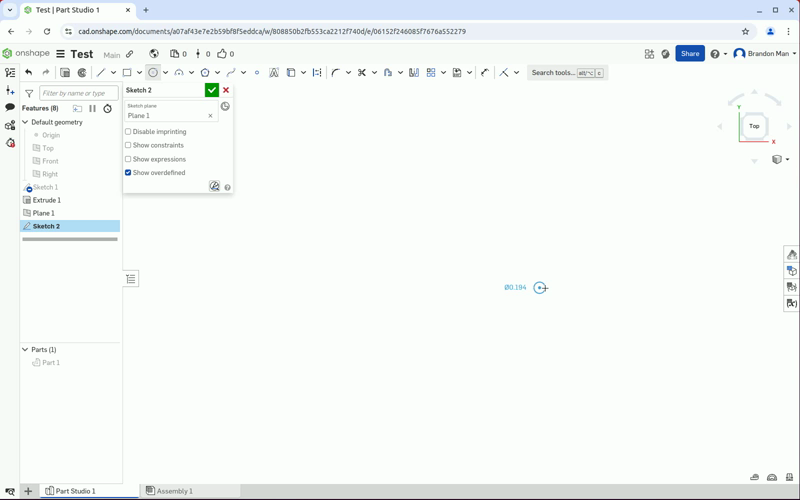
click(545, 287)
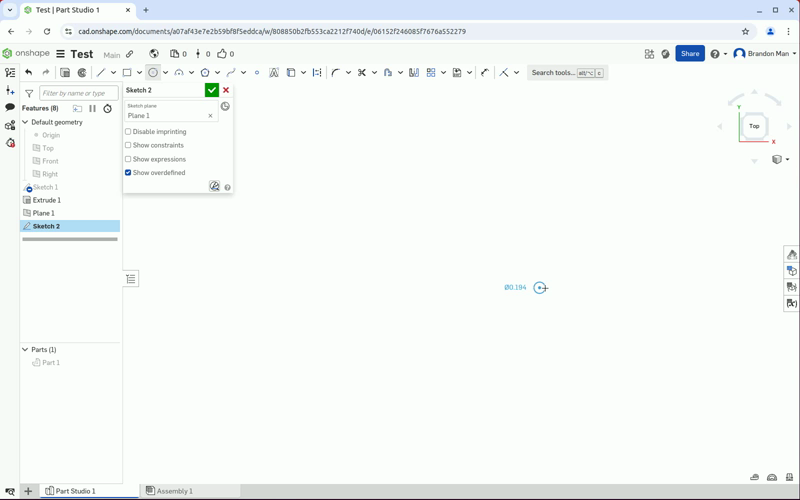
scroll(-6)
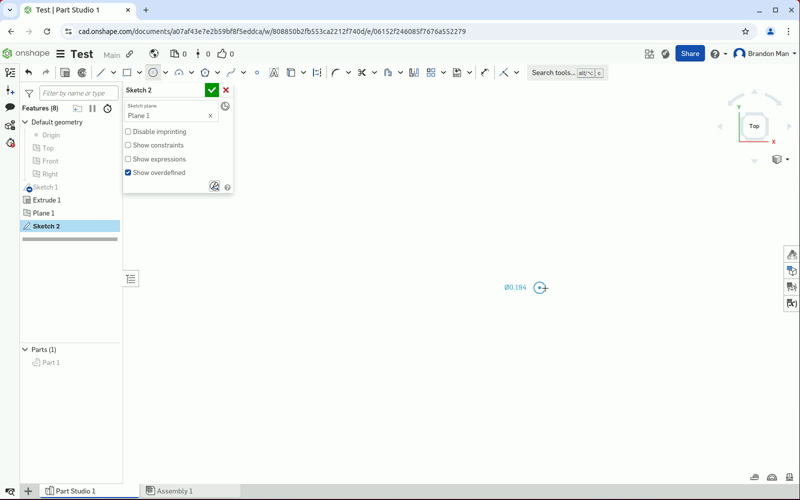
scroll(-6)
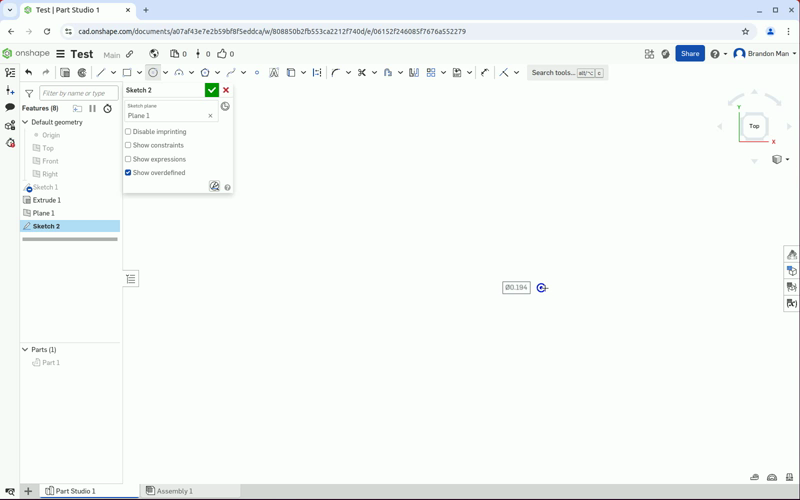
scroll(-6)
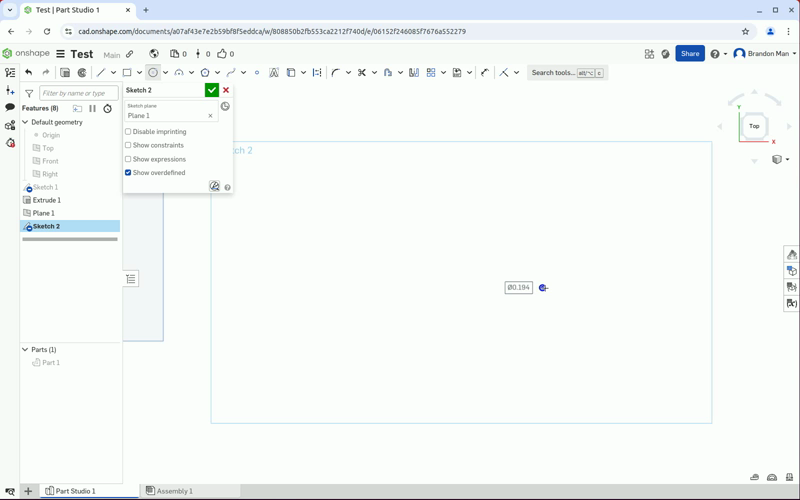
scroll(-6)
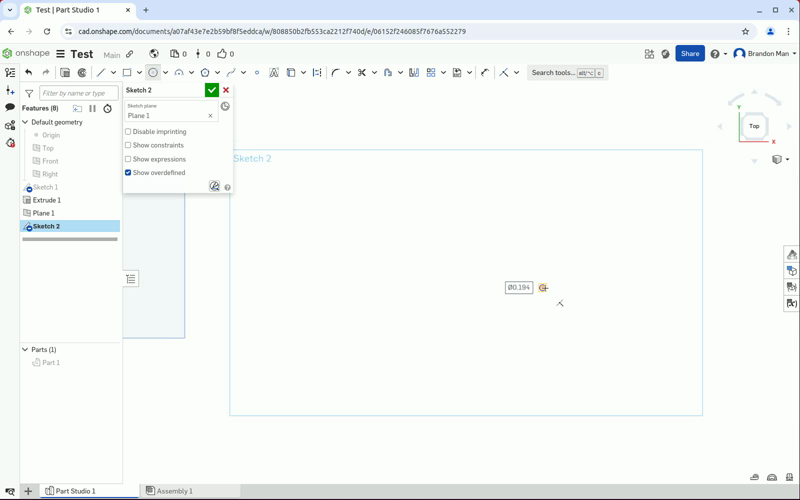
scroll(-6)
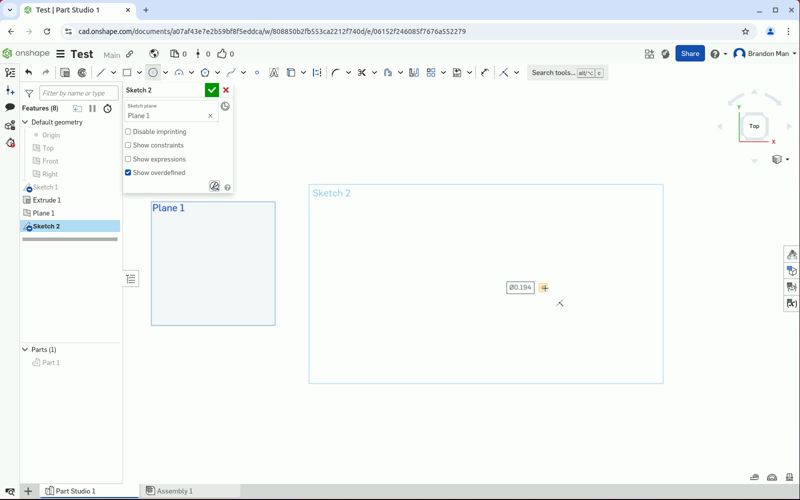
scroll(-6)
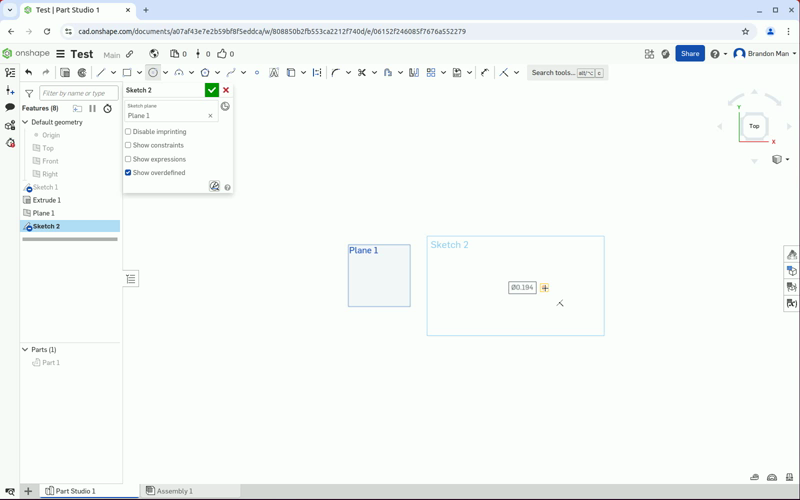
scroll(-6)
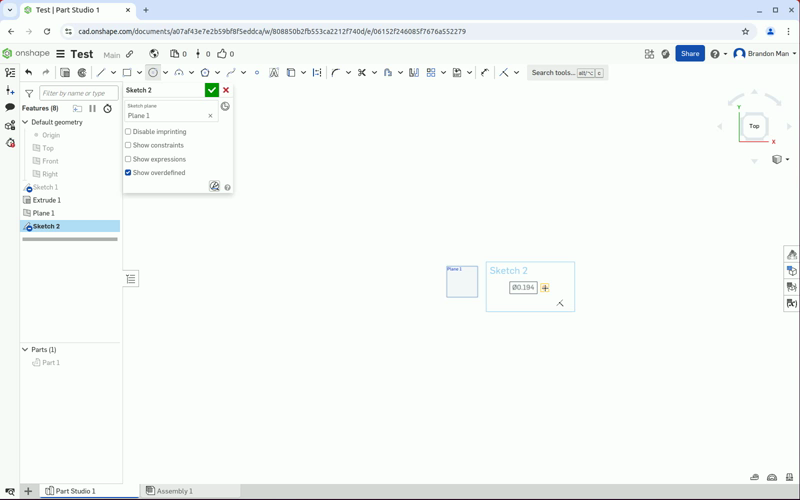
key(esc)
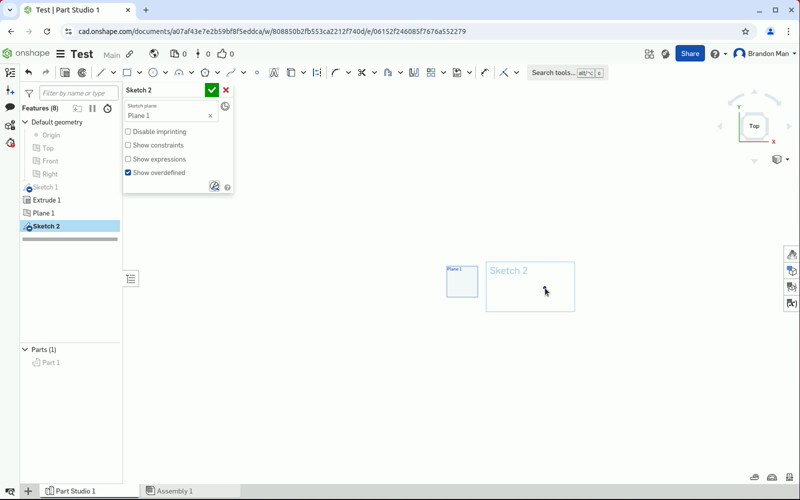
mouse_move(544, 287)
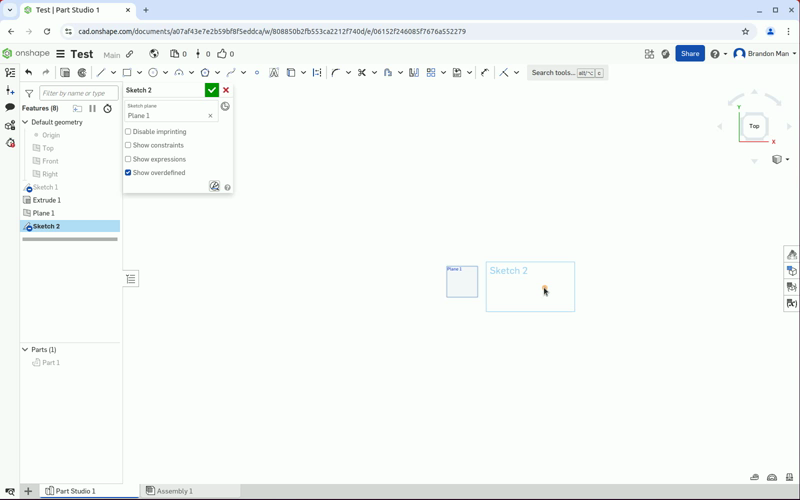
scroll(6)
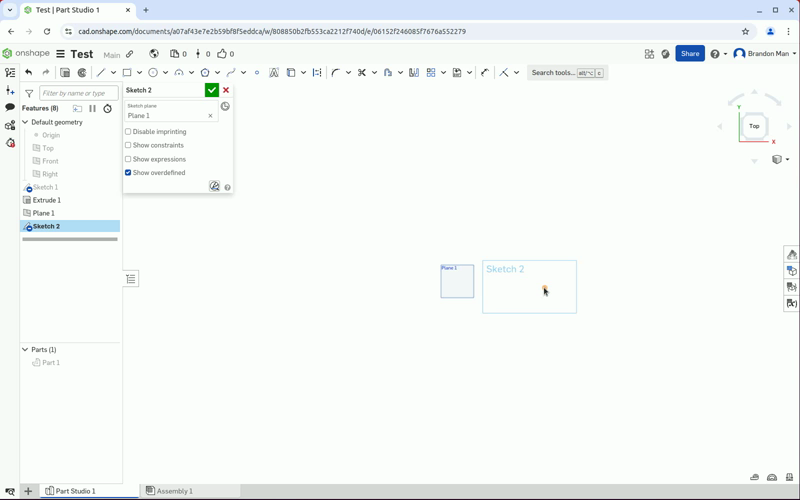
scroll(6)
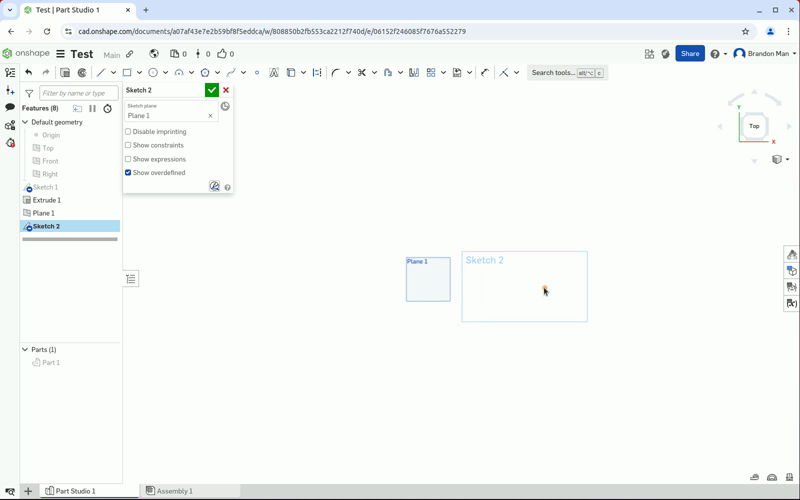
scroll(6)
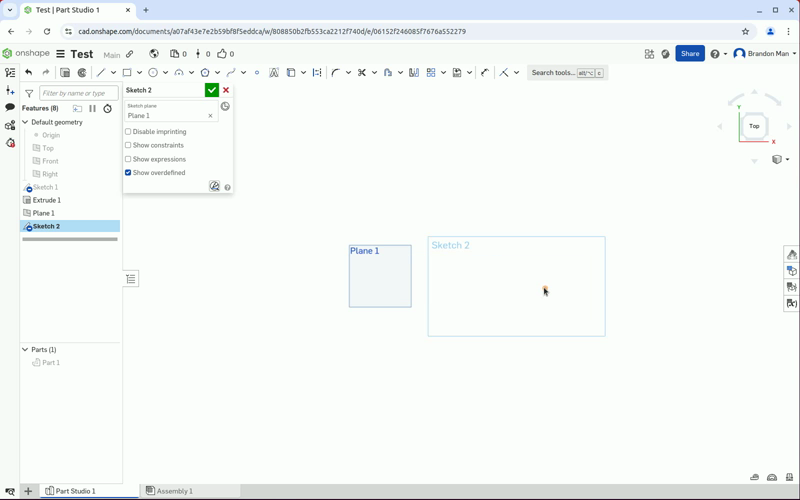
scroll(6)
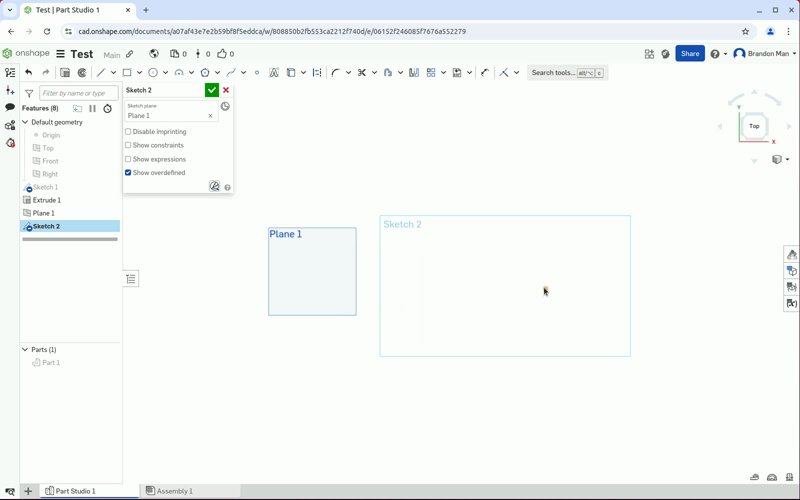
scroll(6)
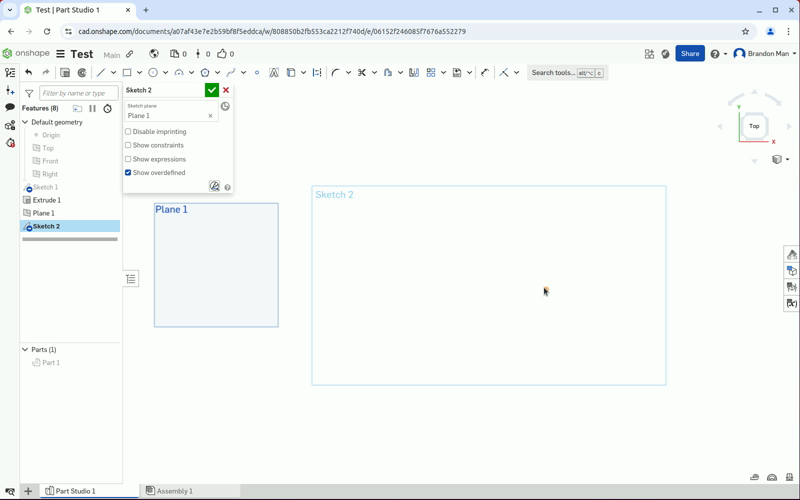
scroll(6)
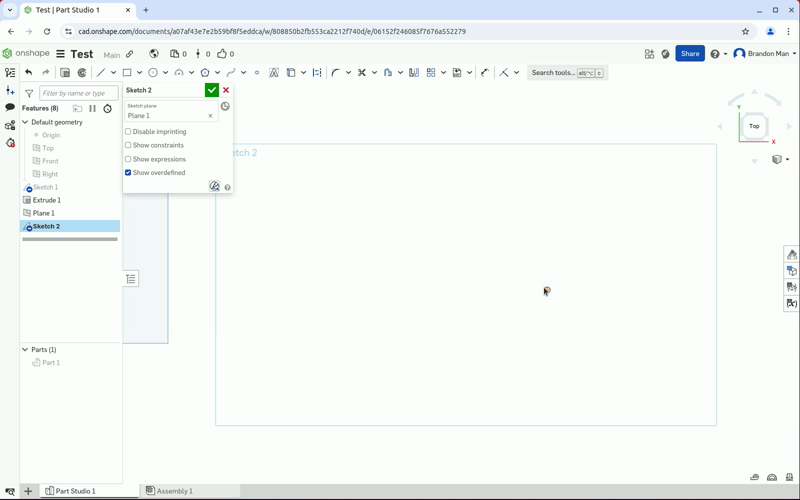
scroll(6)
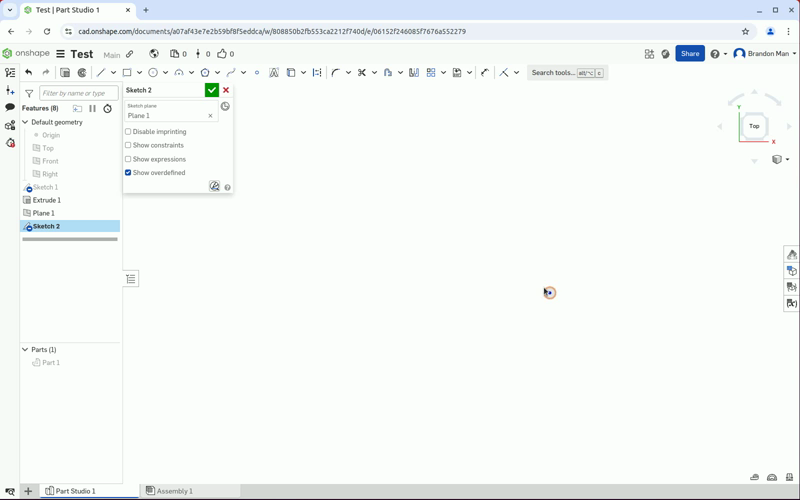
click(544, 287)
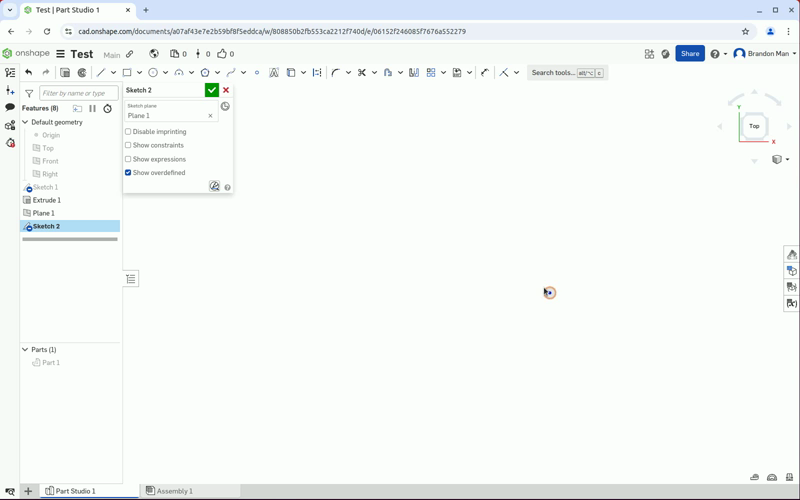
scroll(-6)
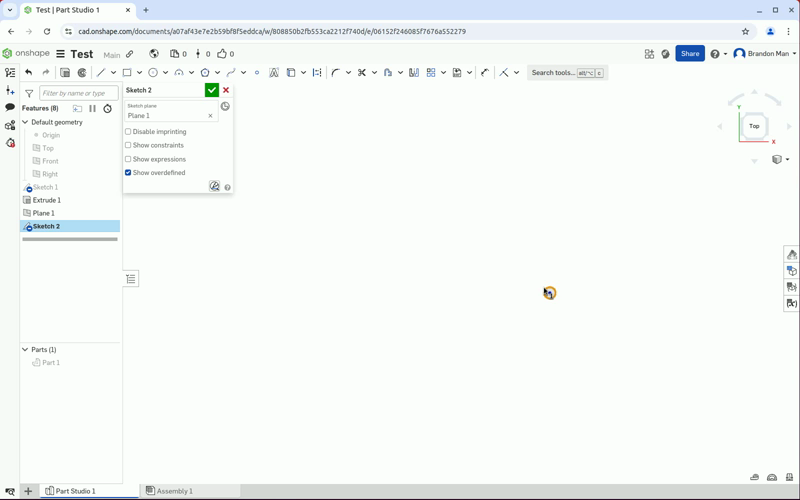
scroll(-6)
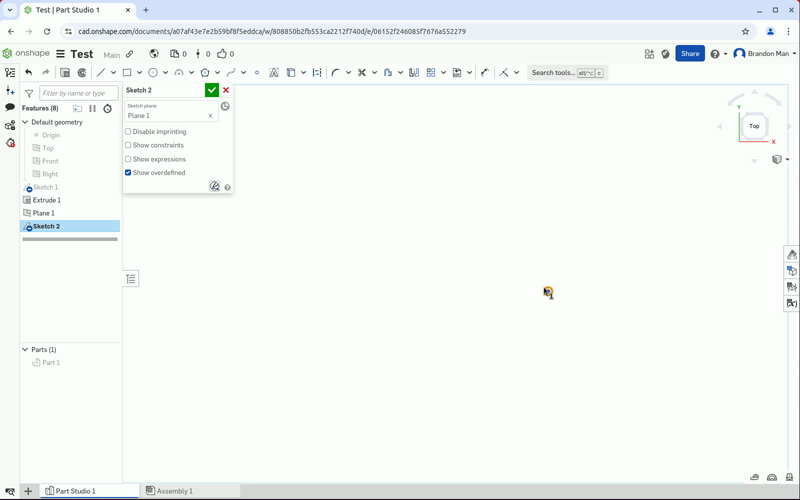
scroll(-6)
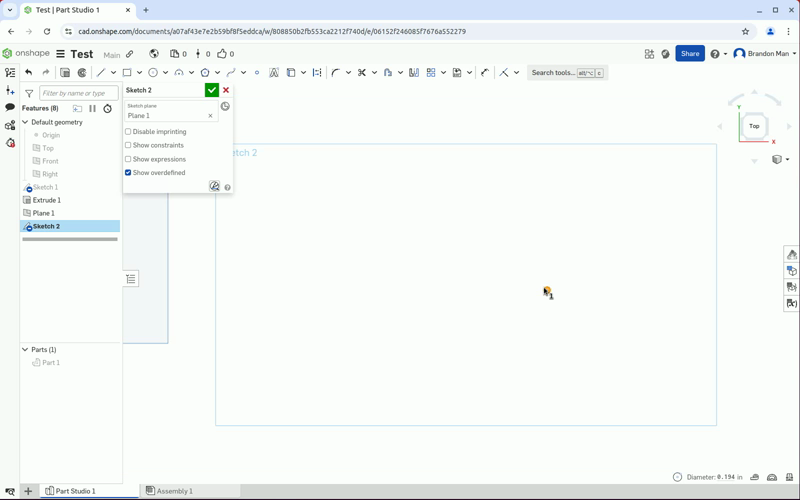
scroll(-6)
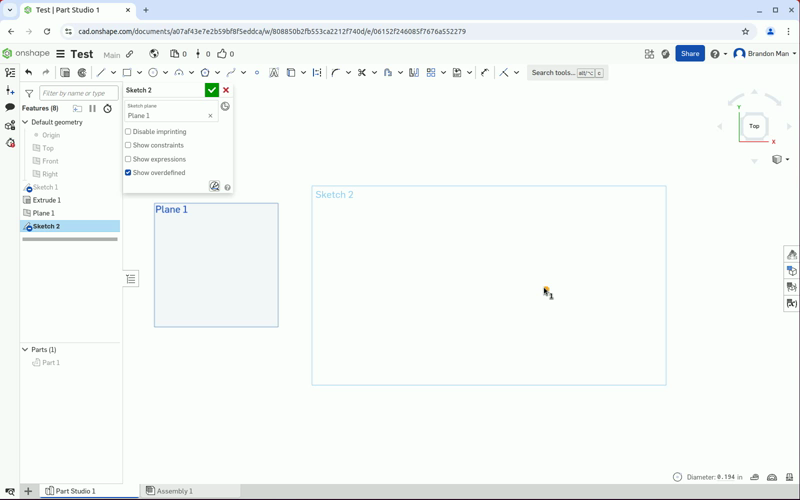
scroll(-6)
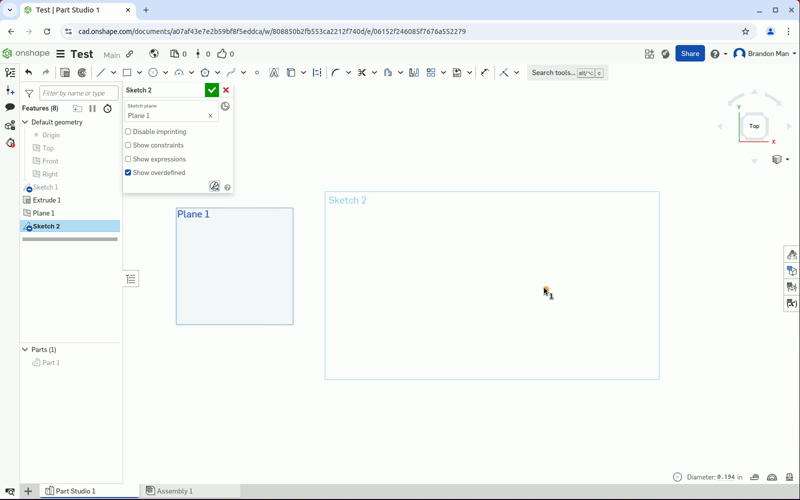
scroll(-6)
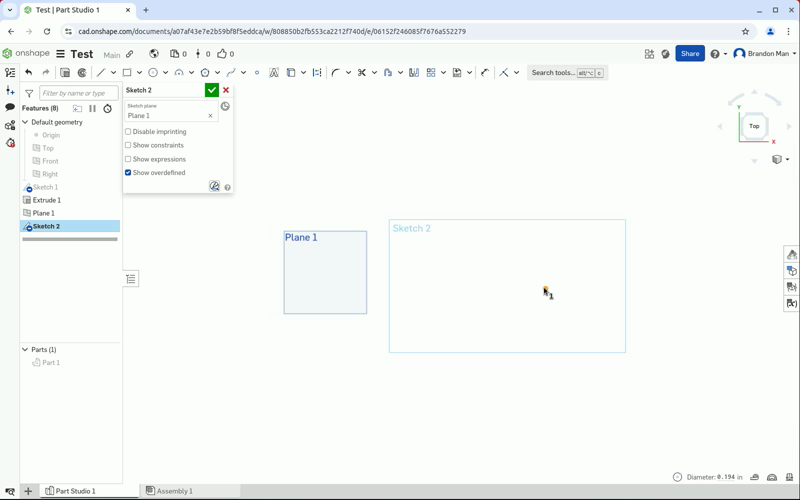
scroll(-6)
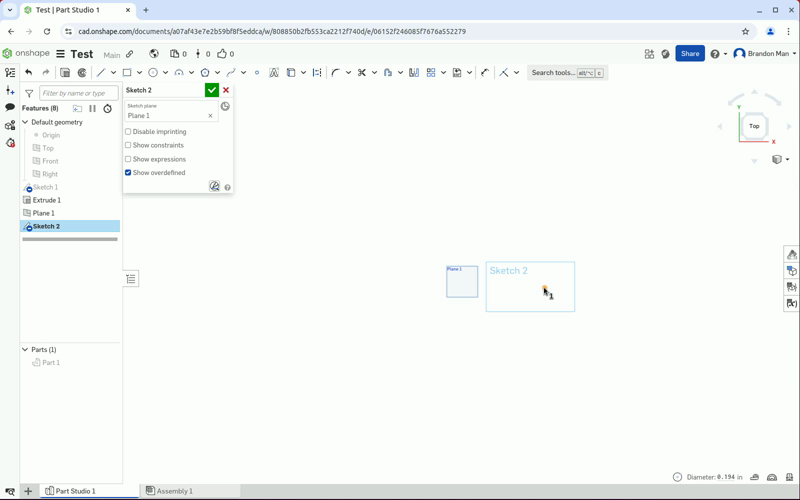
mouse_move(73, 352)
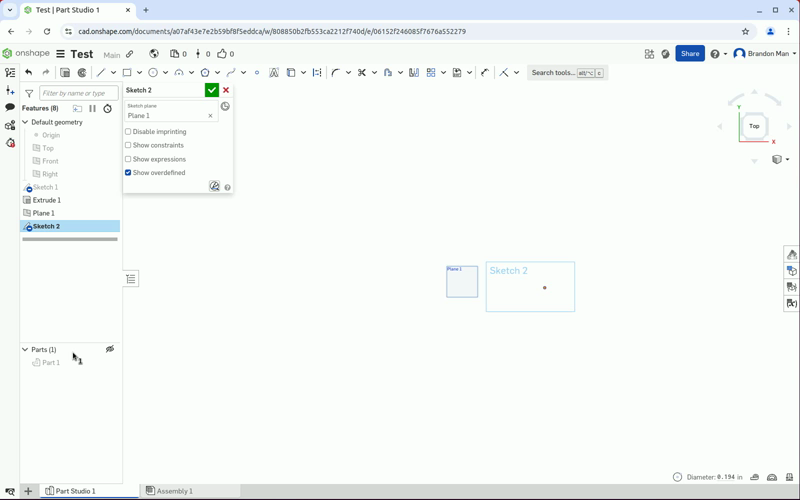
key(shift+y)
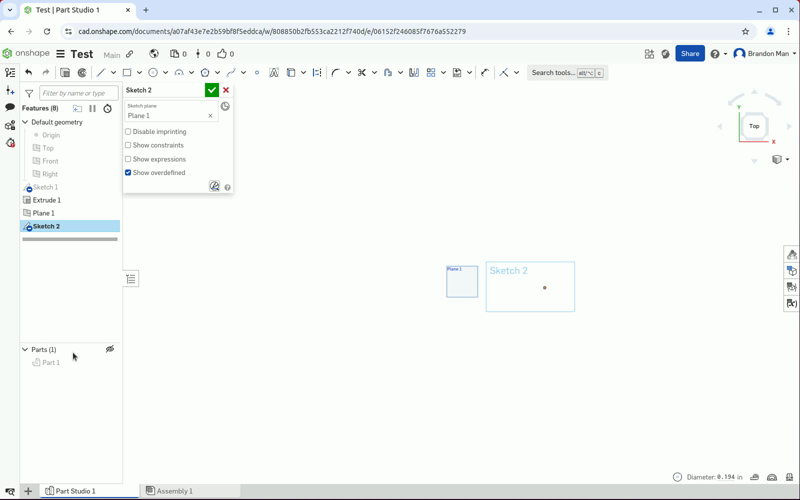
key(shift+e)
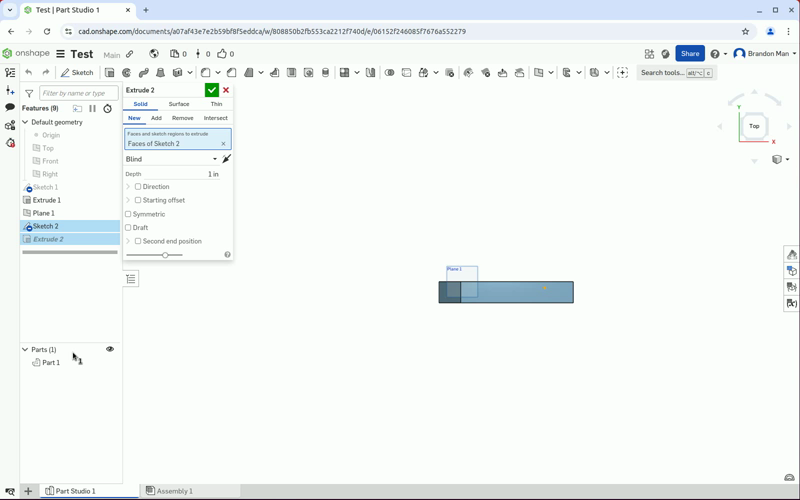
mouse_move(143, 106)
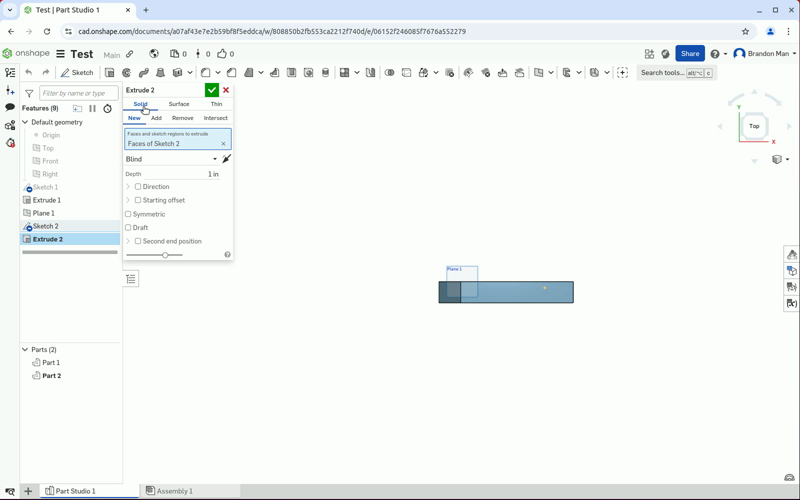
click(143, 106)
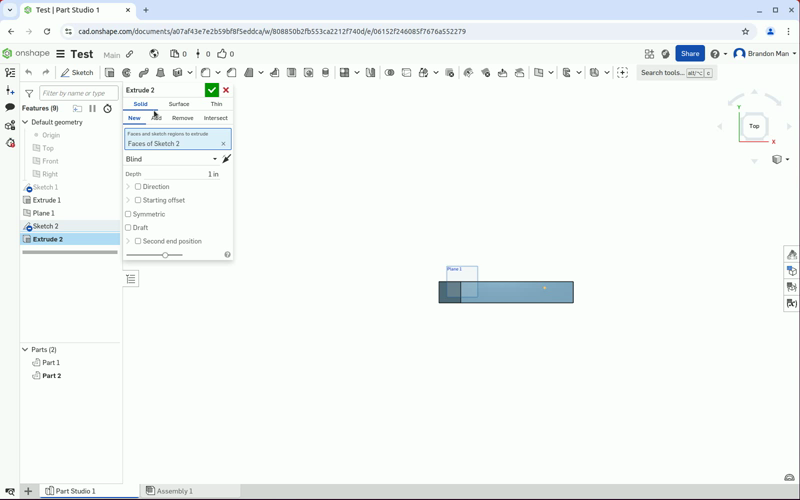
mouse_move(186, 120)
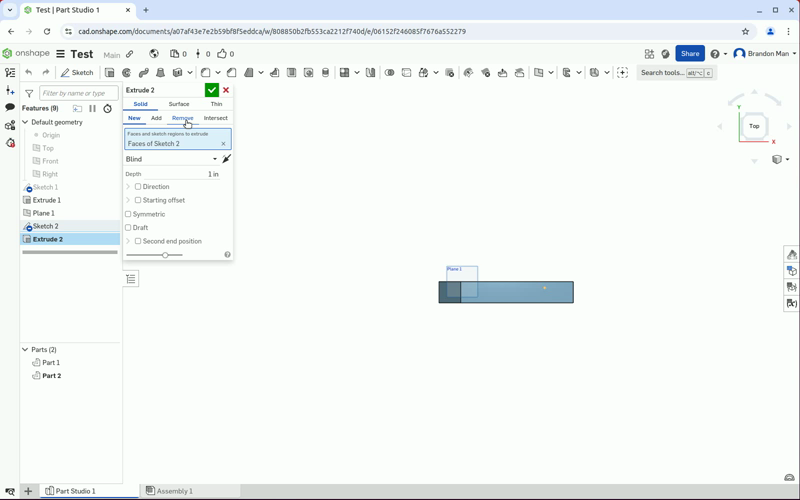
click(186, 120)
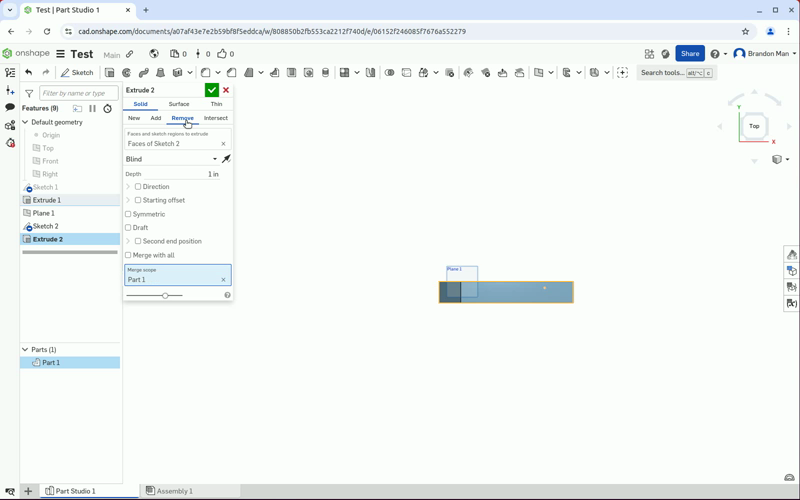
key(tab, 4)
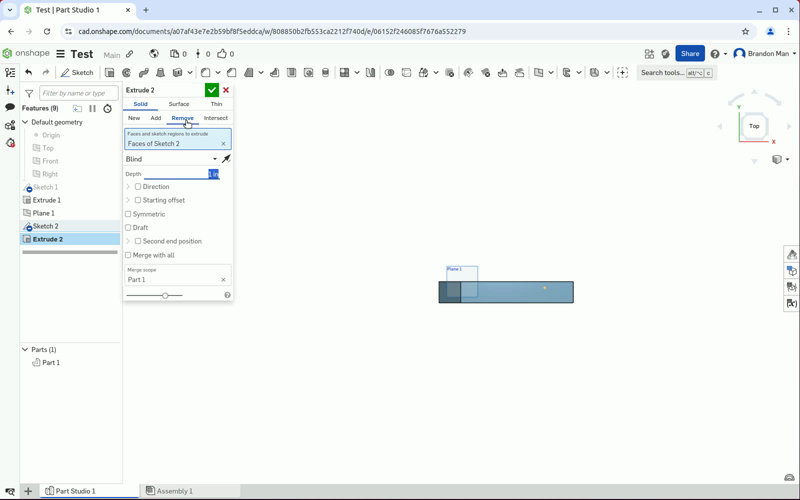
text(0.481)
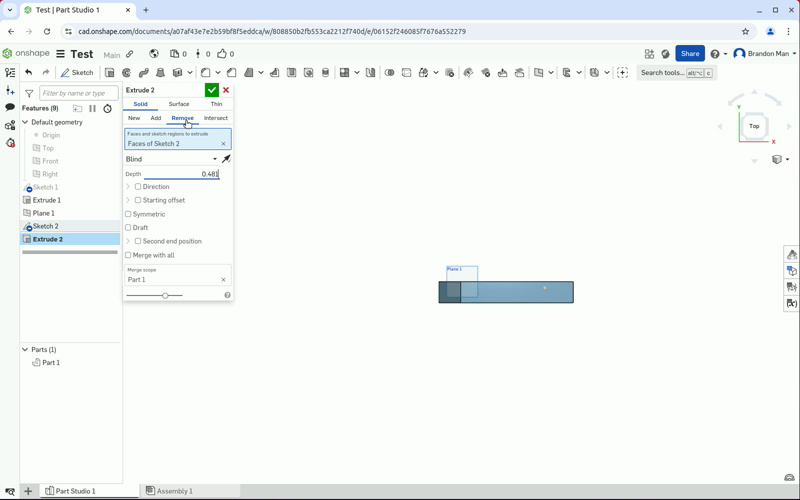
key(tab, 6)
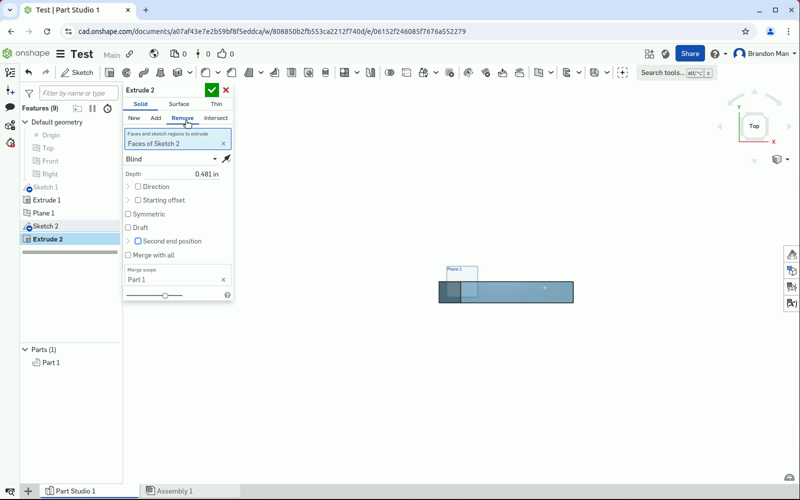
key(space)
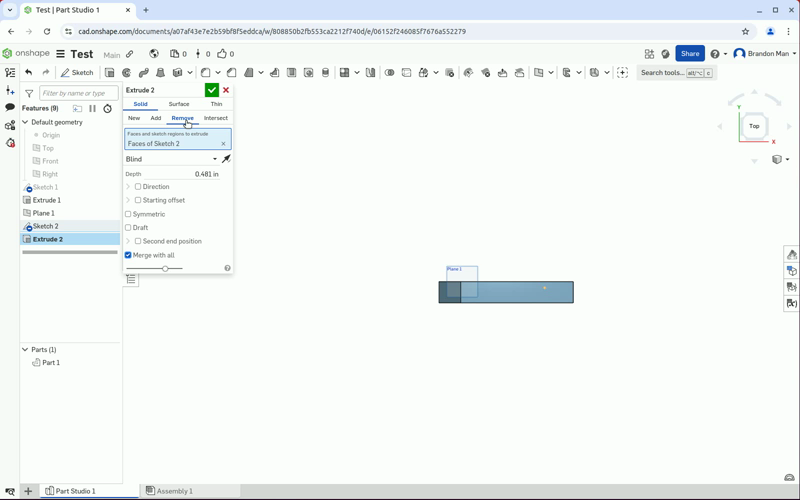
key(enter)
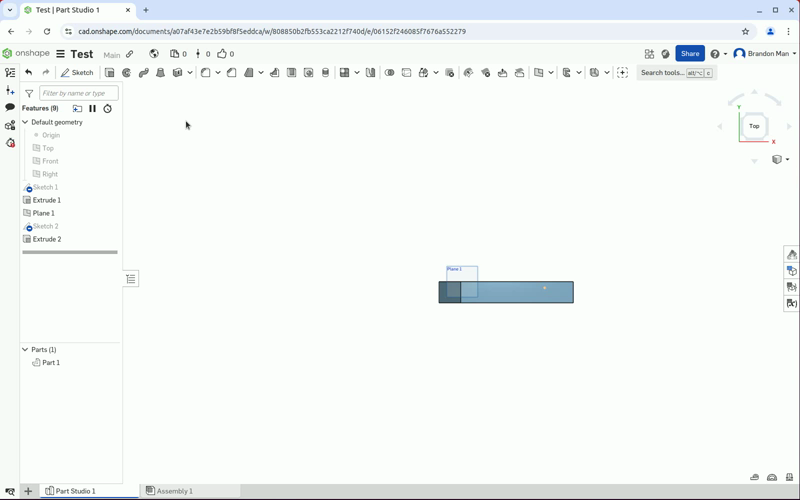
key(shift+h)
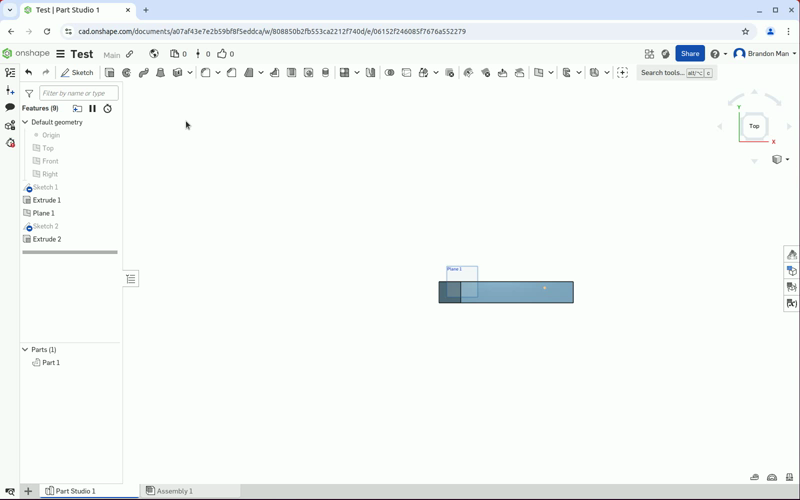
key(shift+h)
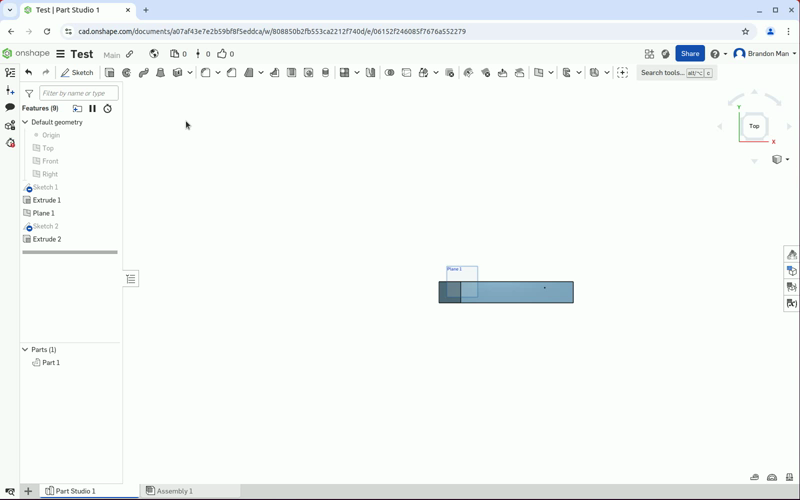
mouse_move(73, 189)
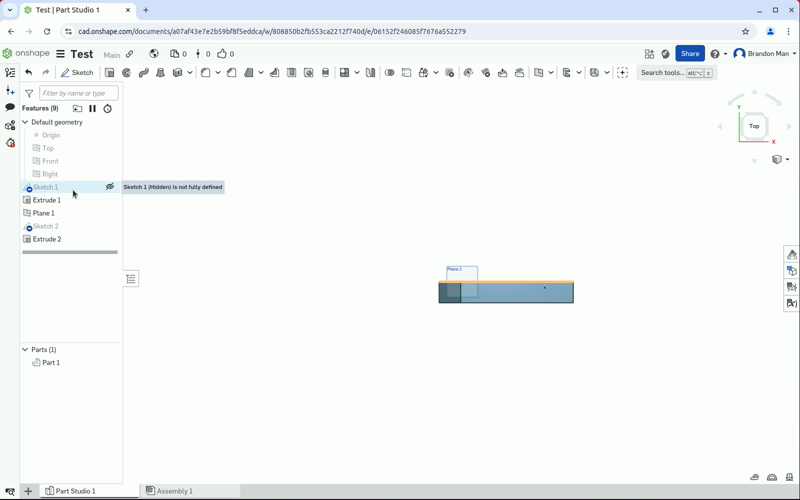
click(73, 189)
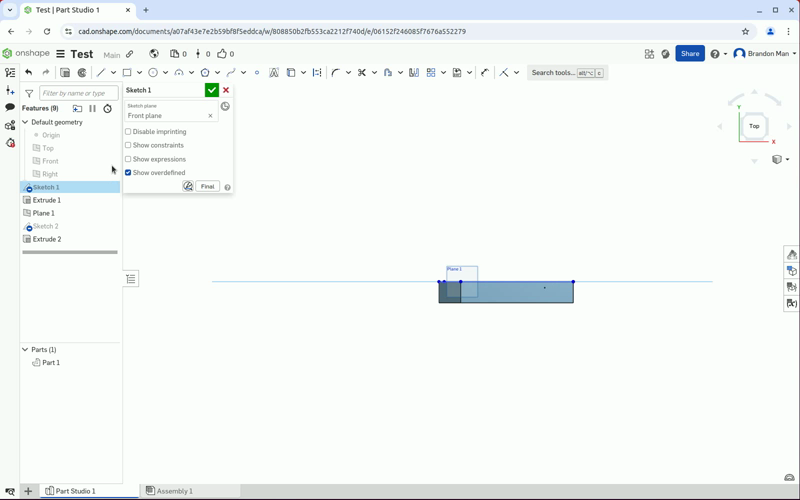
mouse_move(229, 92)
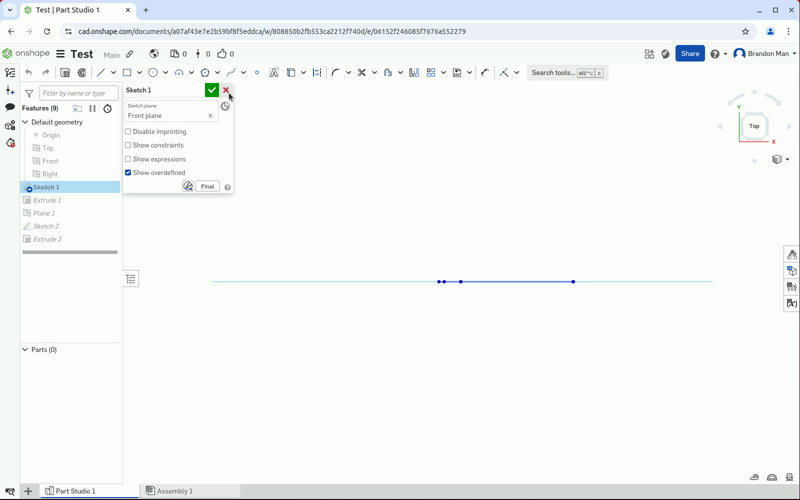
click(229, 92)
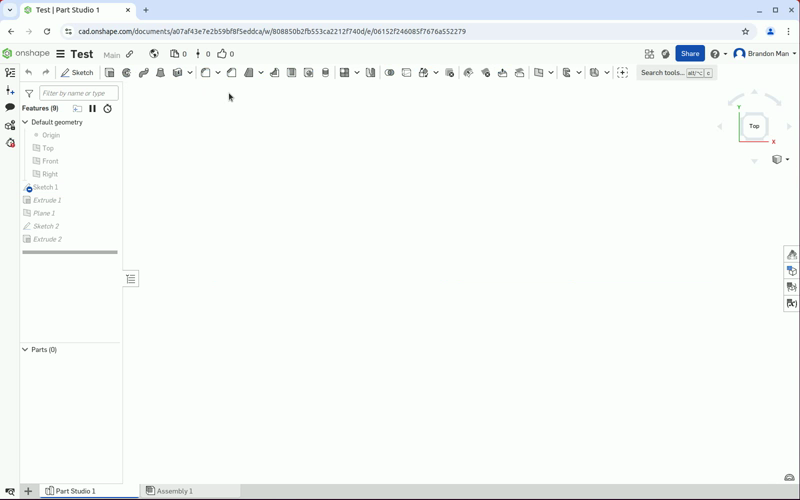
key(shift+s)
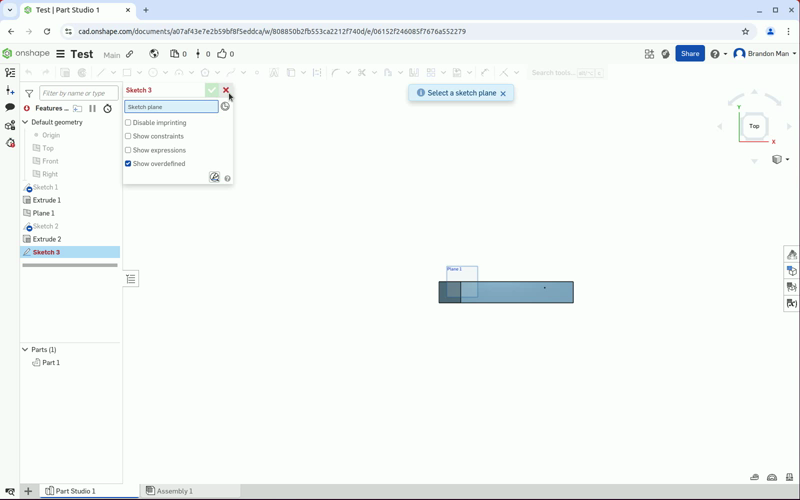
mouse_move(73, 215)
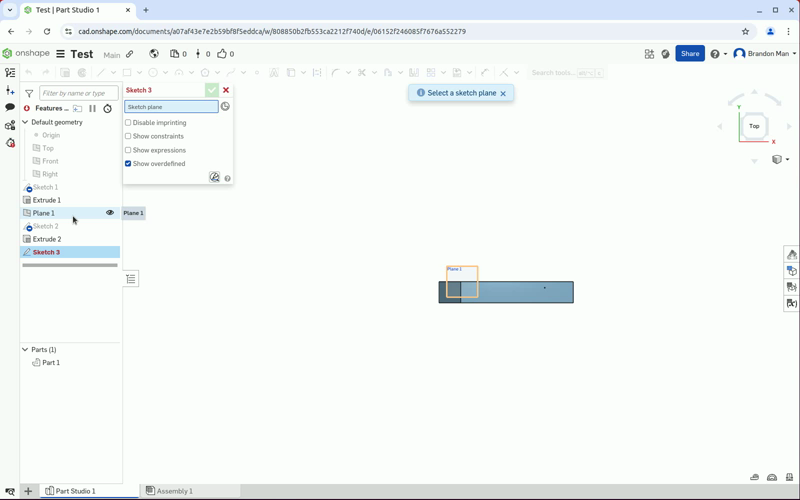
click(73, 215)
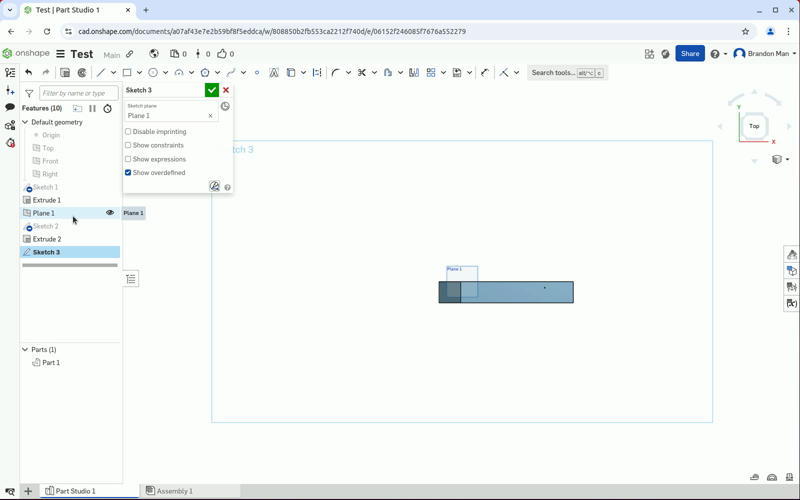
mouse_move(73, 352)
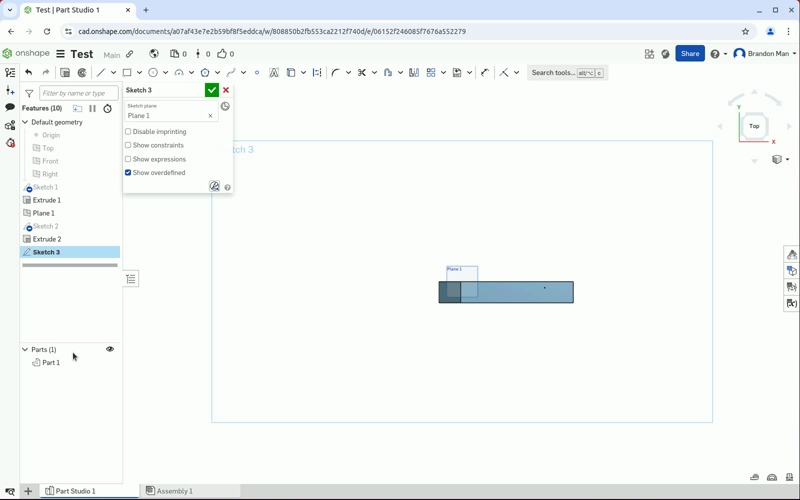
key(y)
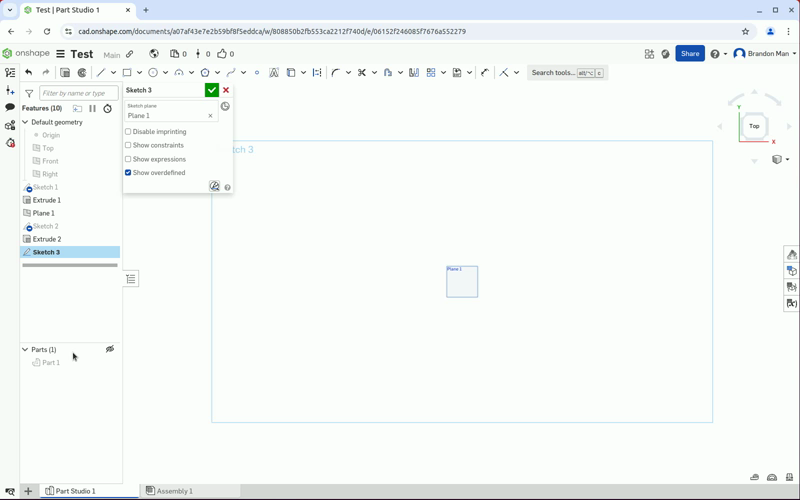
key(c)
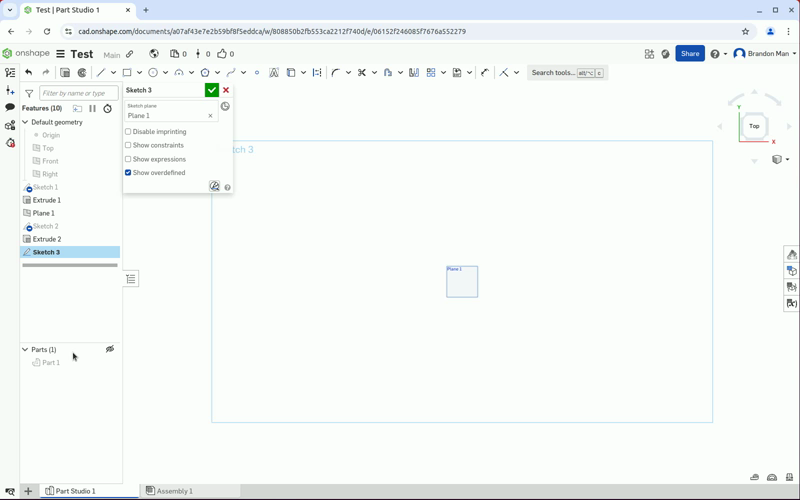
key_down(shift)
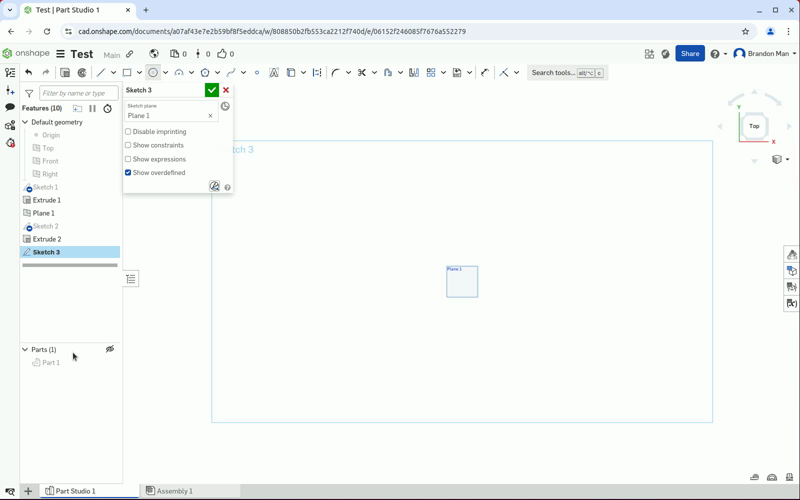
mouse_move(544, 298)
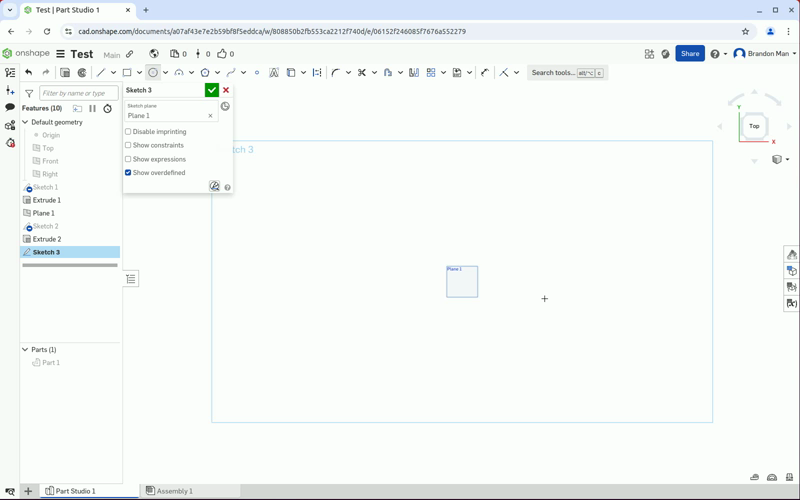
click(544, 298)
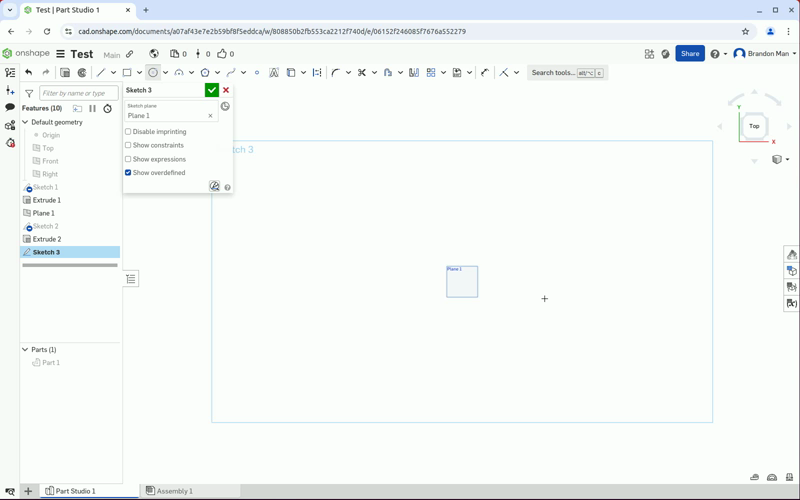
key_up(shift)
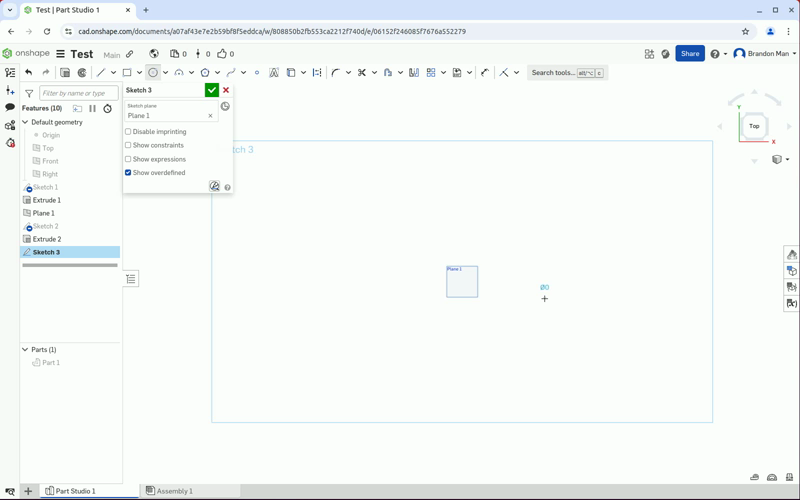
mouse_move(545, 298)
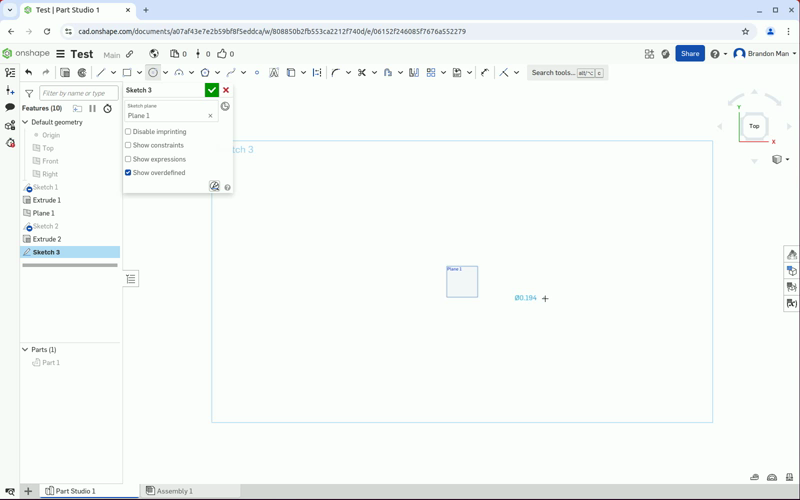
scroll(6)
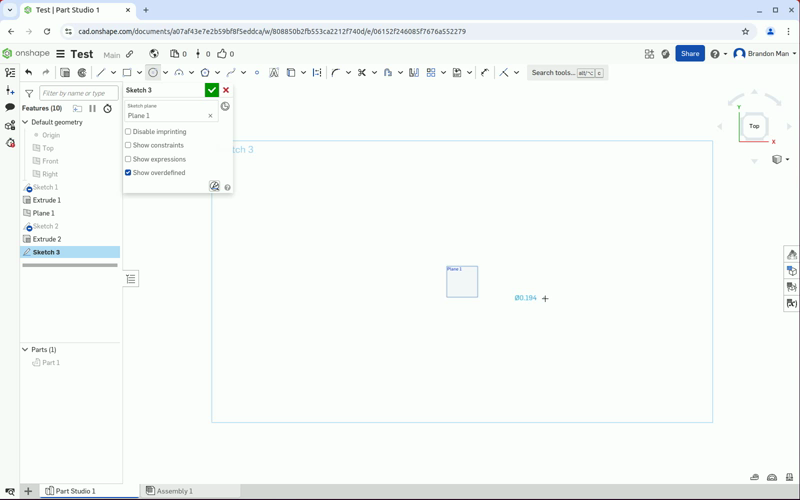
scroll(6)
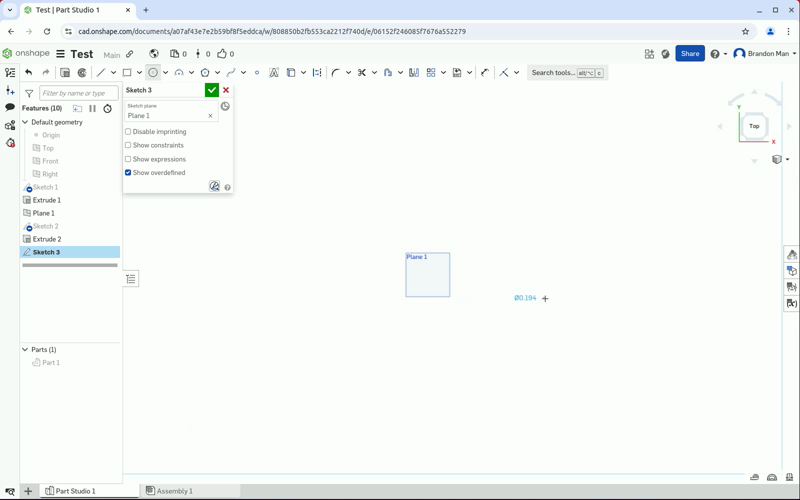
scroll(6)
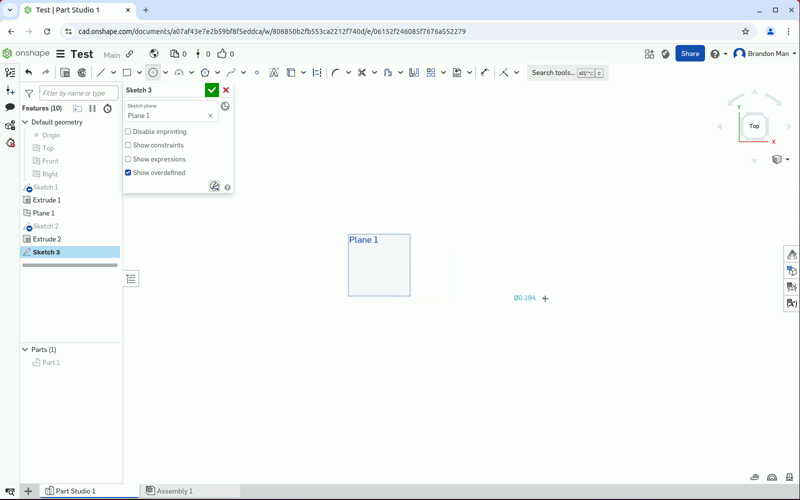
scroll(6)
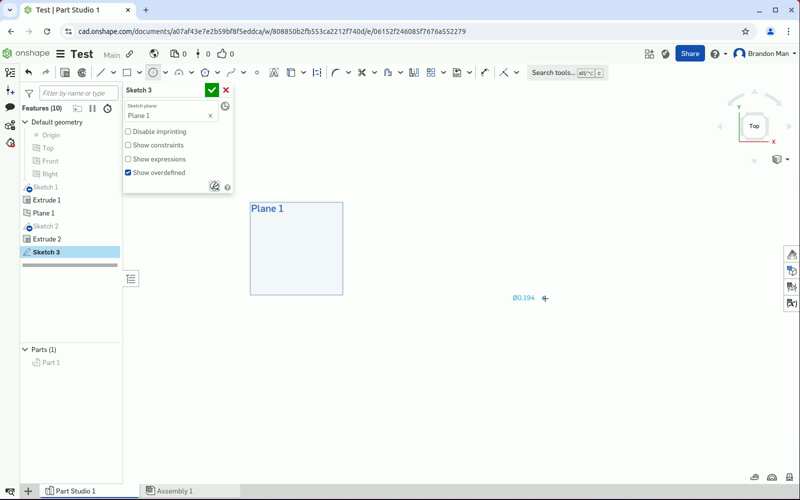
scroll(6)
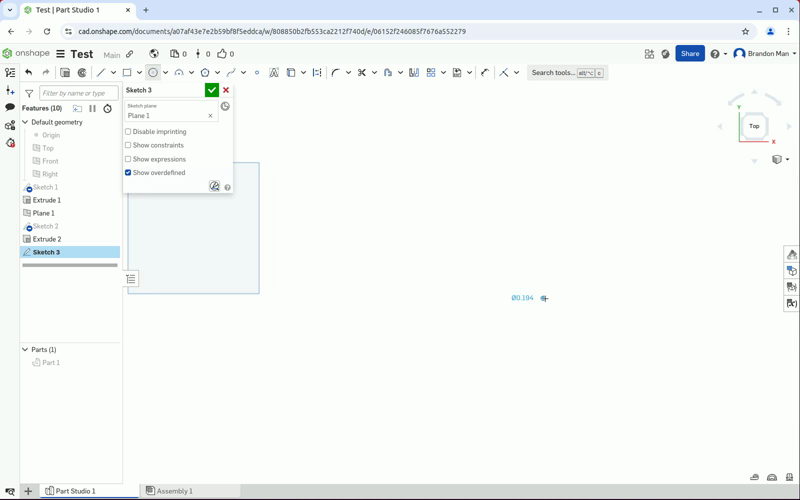
scroll(6)
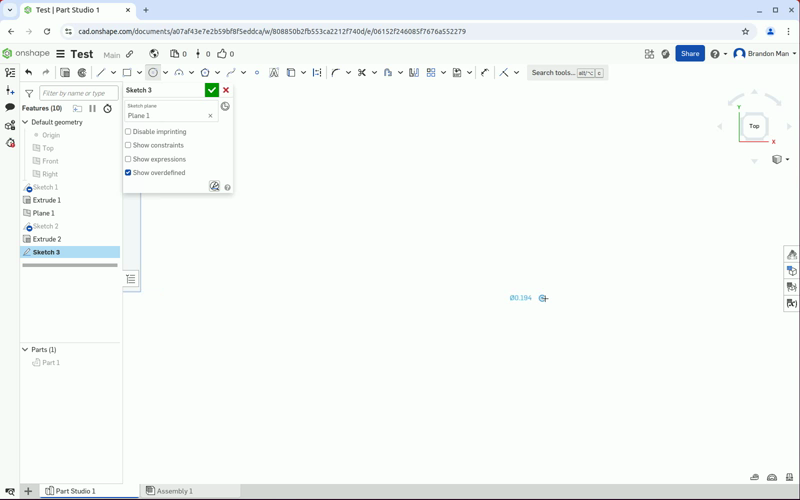
scroll(6)
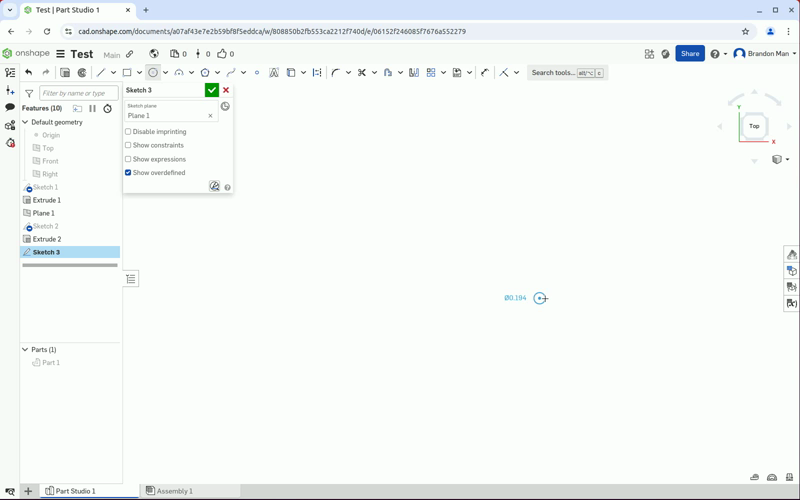
click(545, 298)
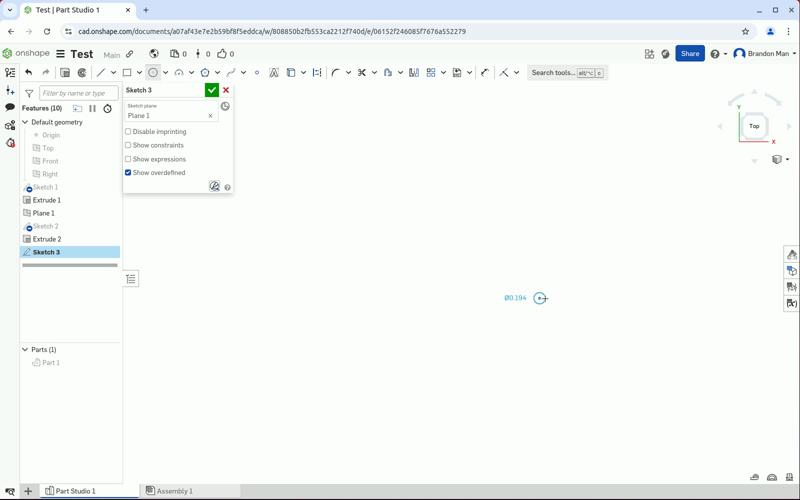
scroll(-6)
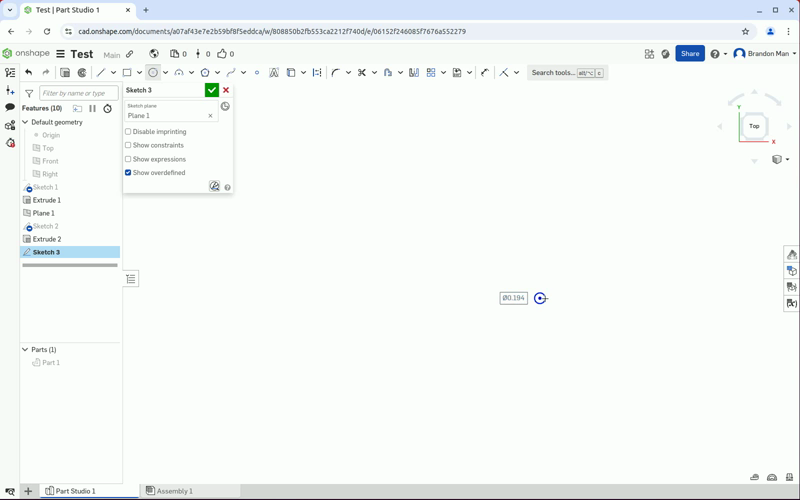
scroll(-6)
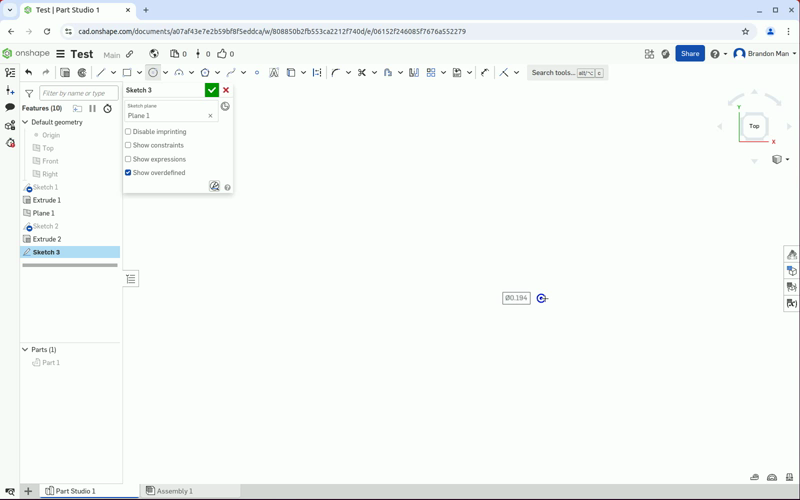
scroll(-6)
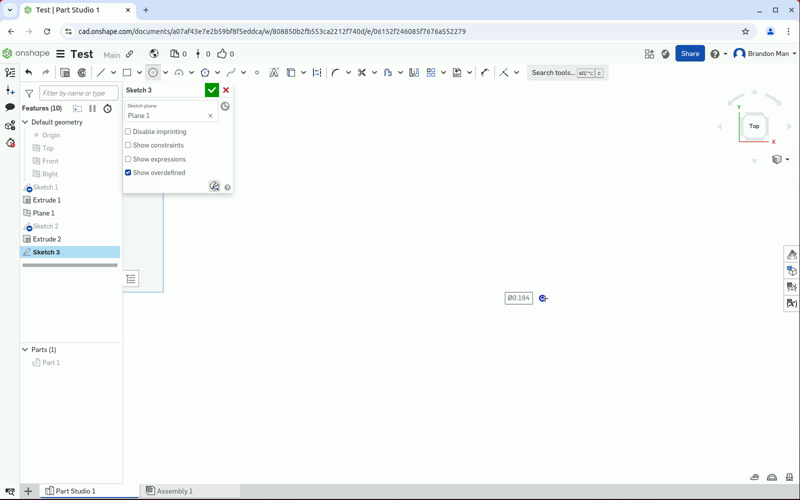
scroll(-6)
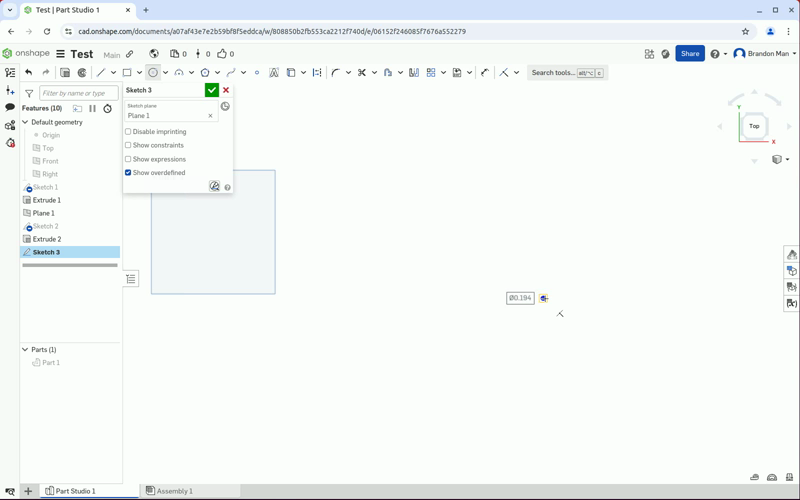
scroll(-6)
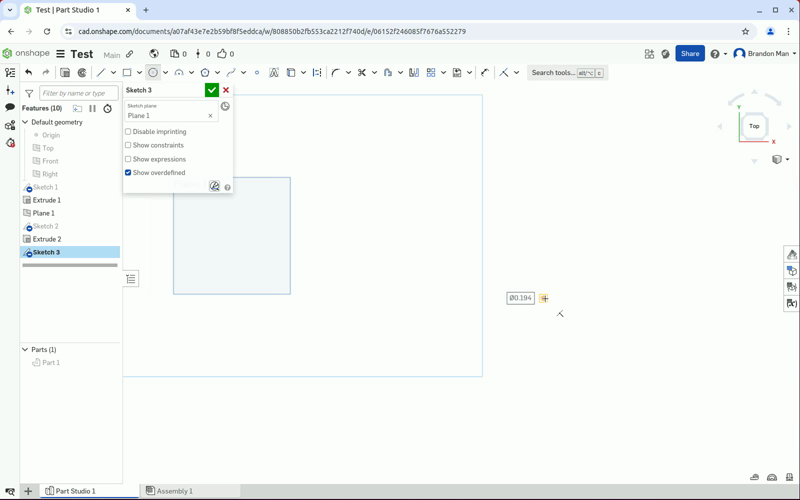
scroll(-6)
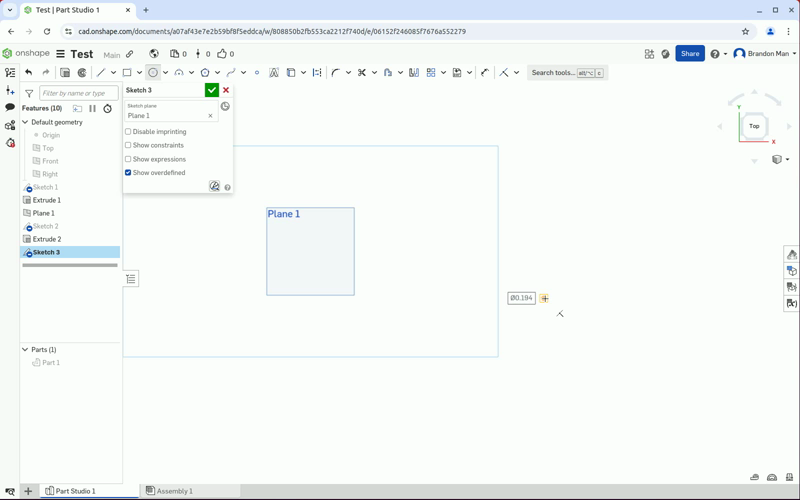
scroll(-6)
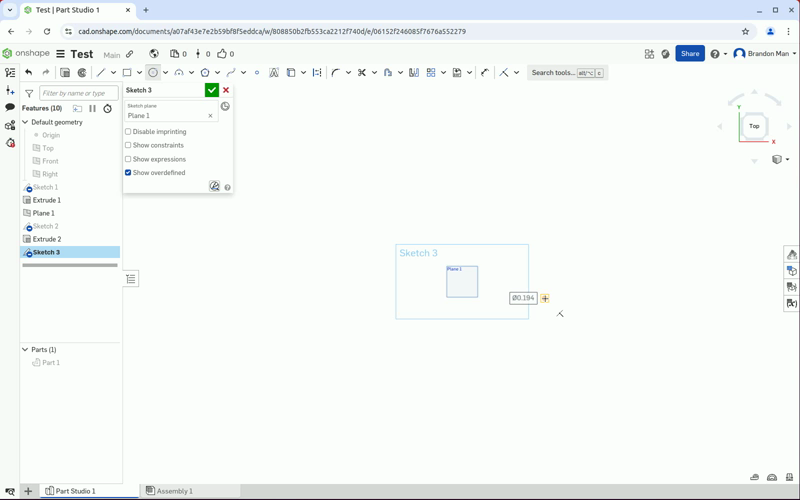
key(esc)
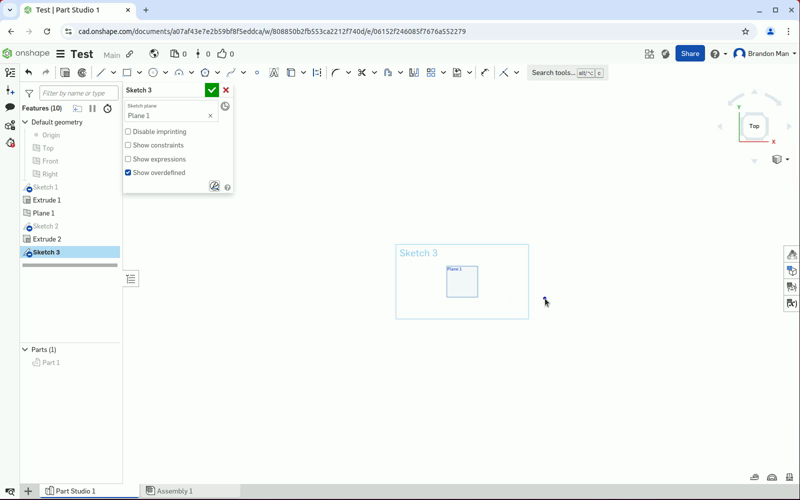
mouse_move(544, 298)
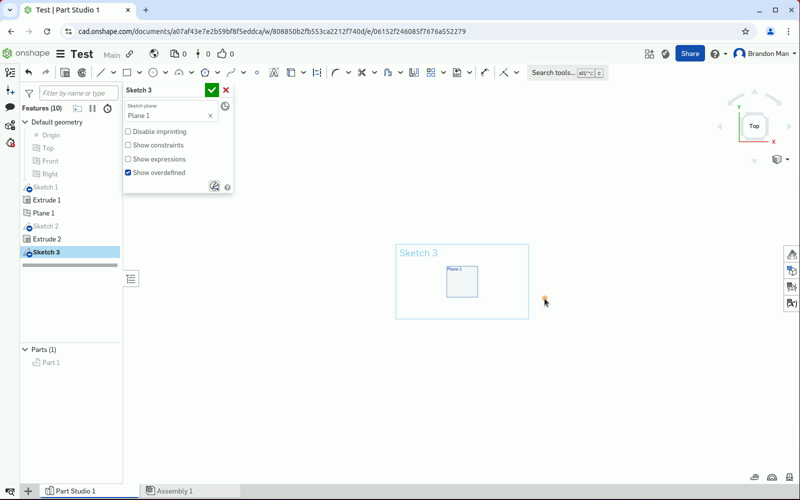
scroll(6)
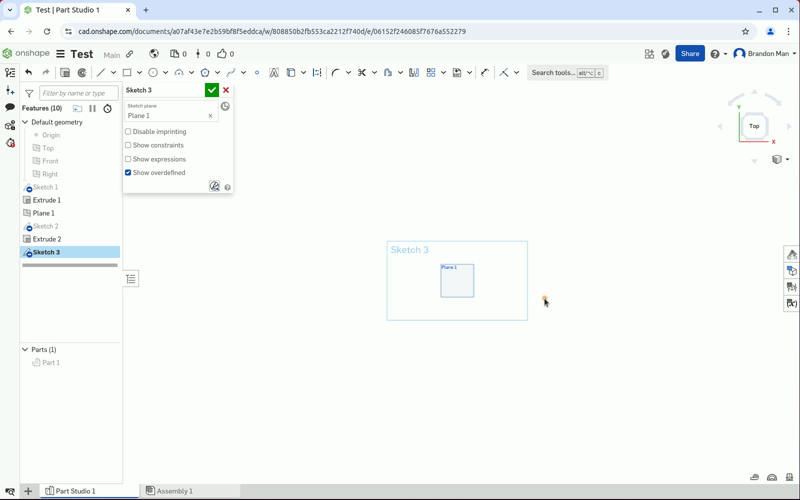
scroll(6)
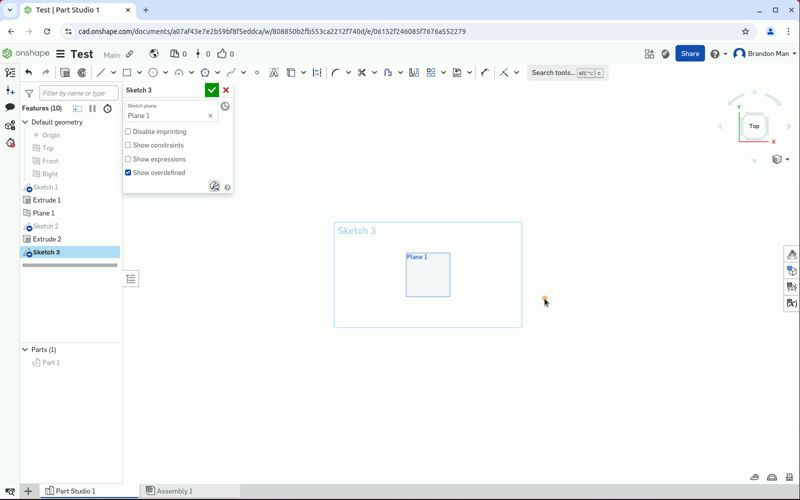
scroll(6)
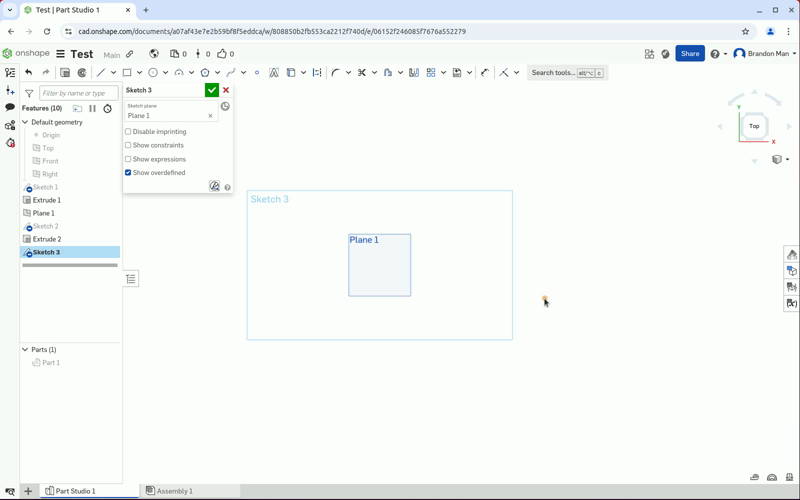
scroll(6)
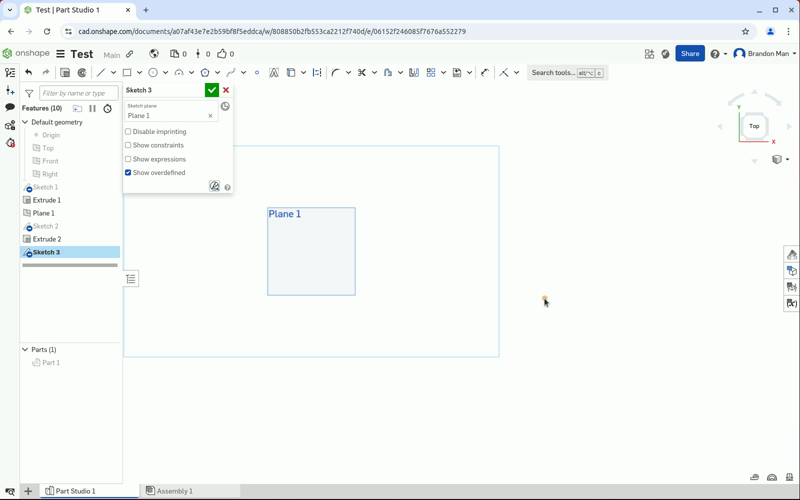
scroll(6)
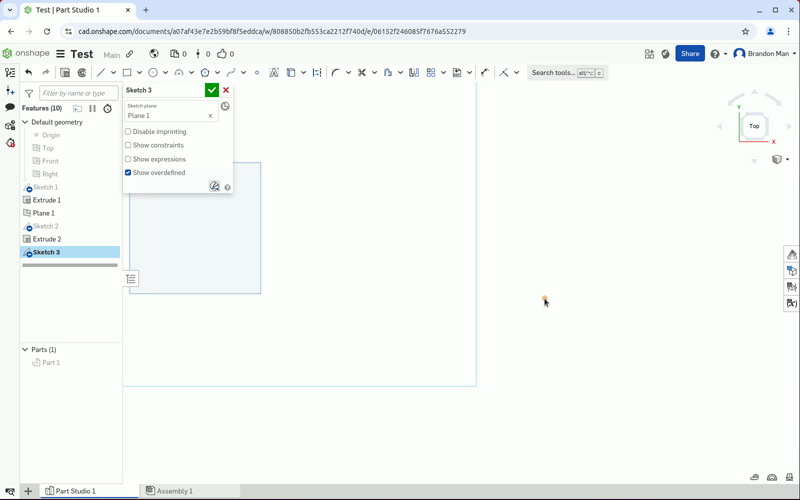
scroll(6)
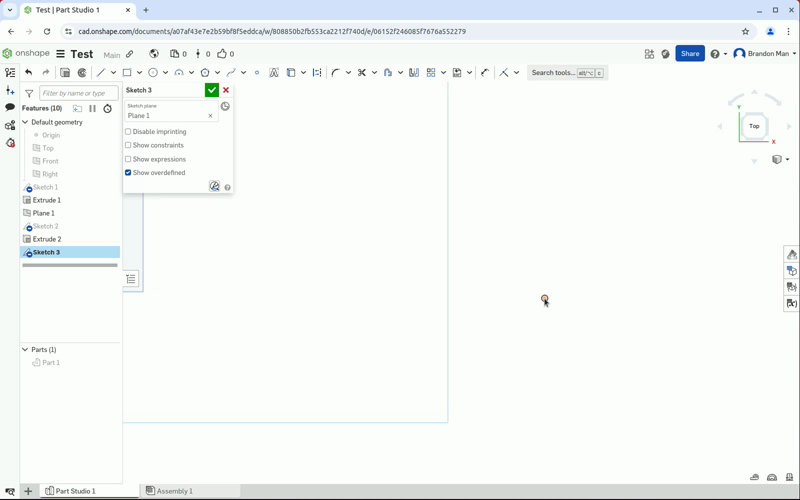
scroll(6)
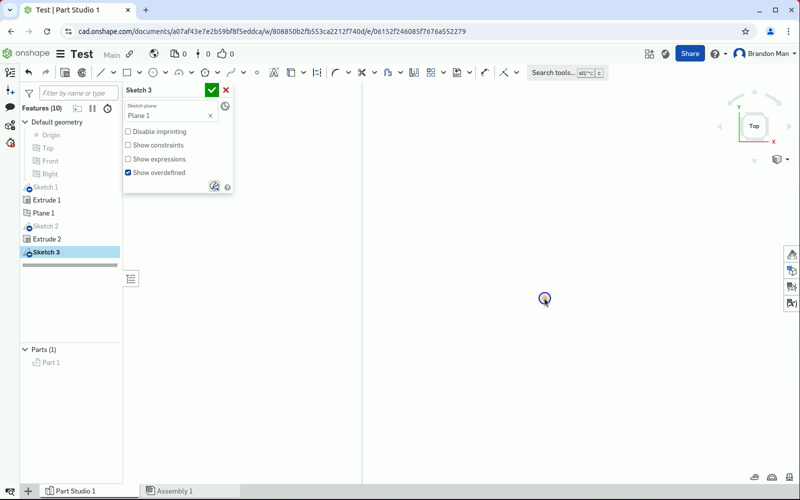
click(544, 298)
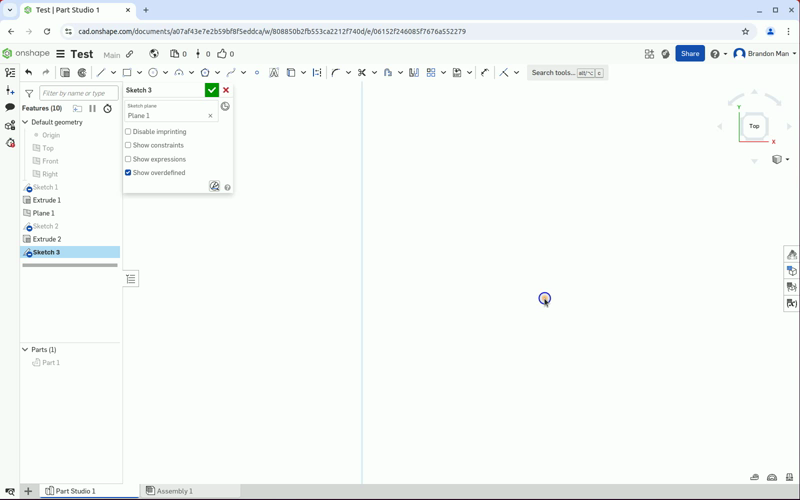
scroll(-6)
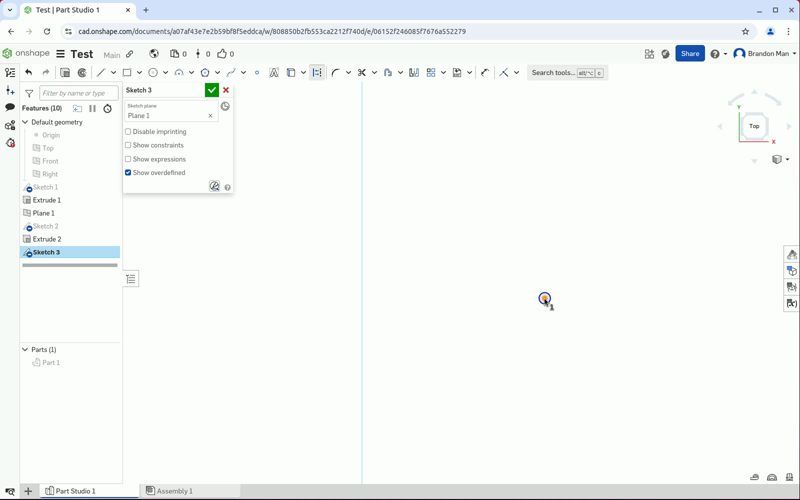
scroll(-6)
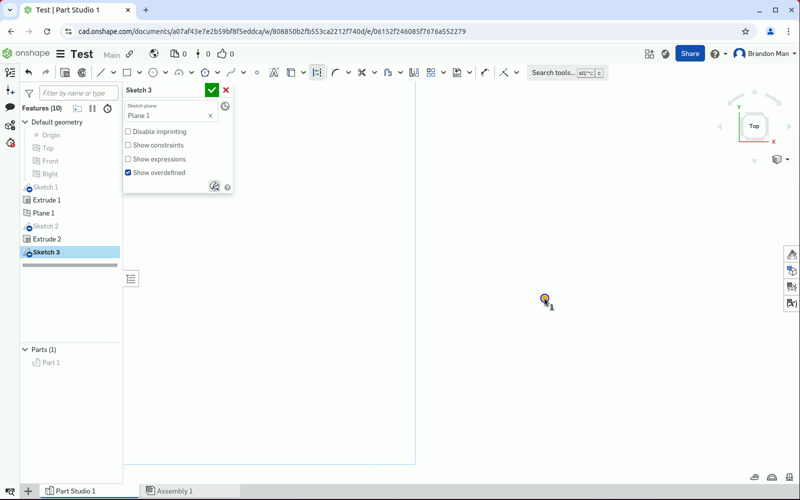
scroll(-6)
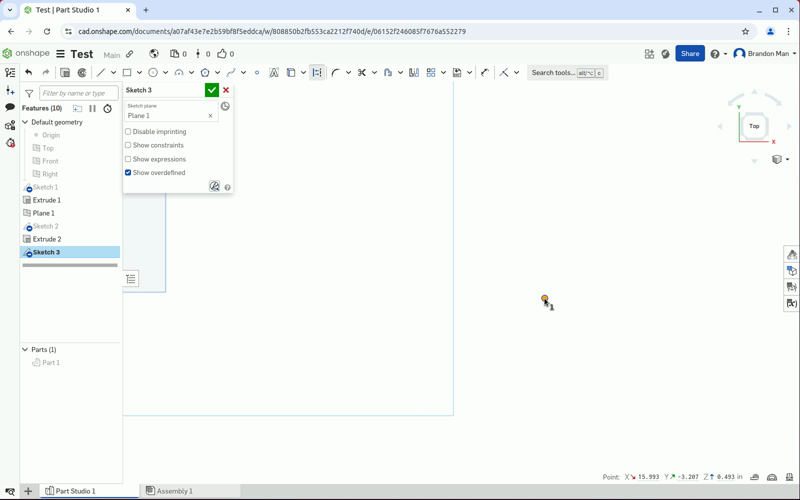
scroll(-6)
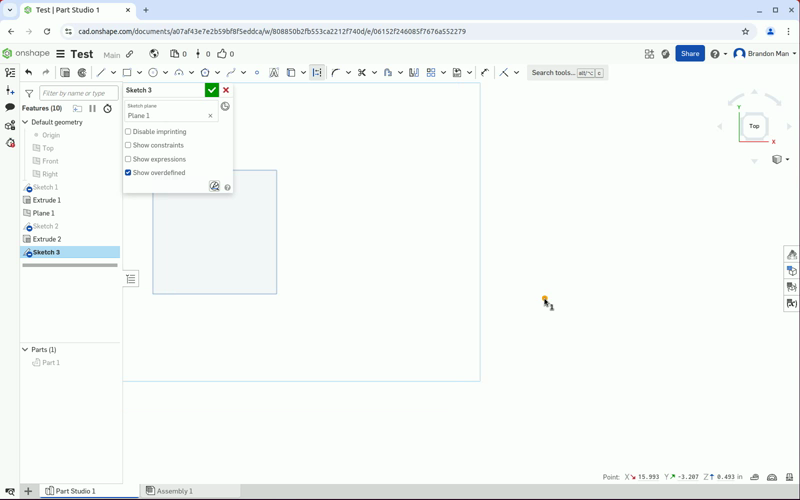
scroll(-6)
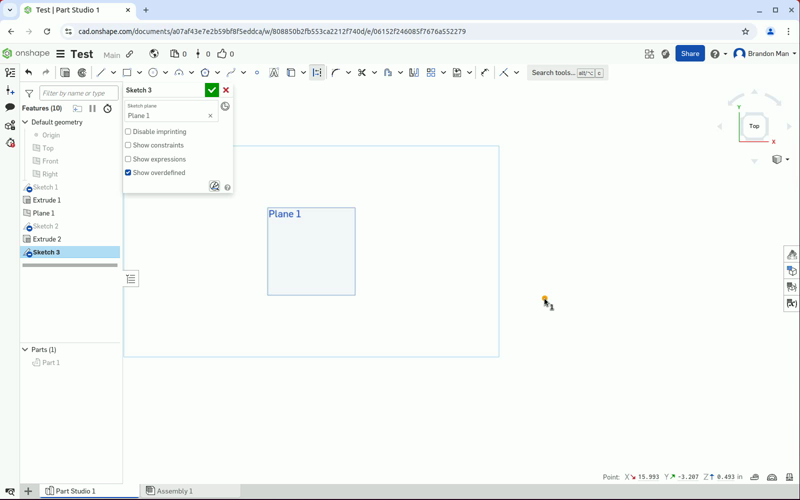
scroll(-6)
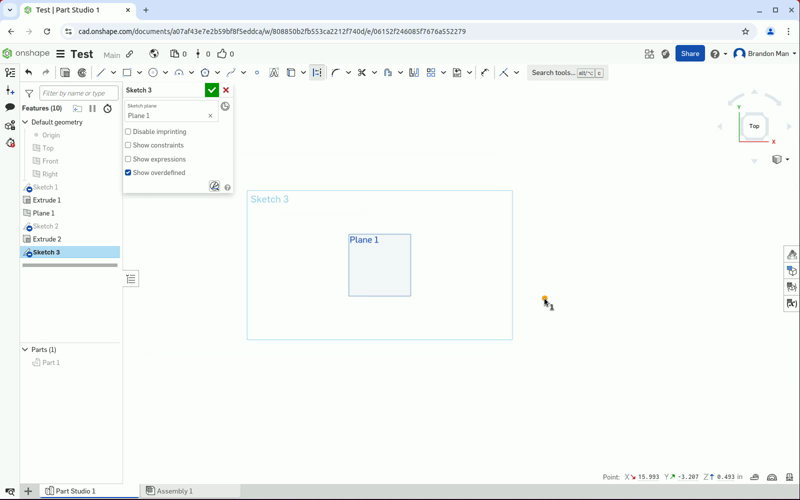
scroll(-6)
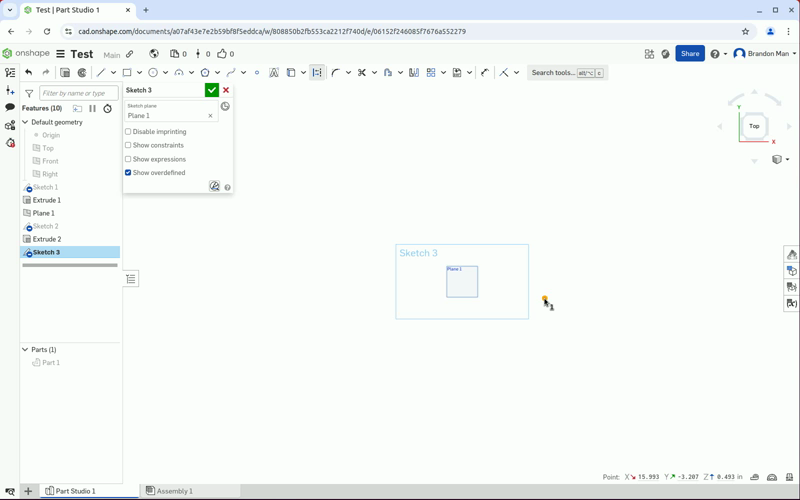
mouse_move(73, 352)
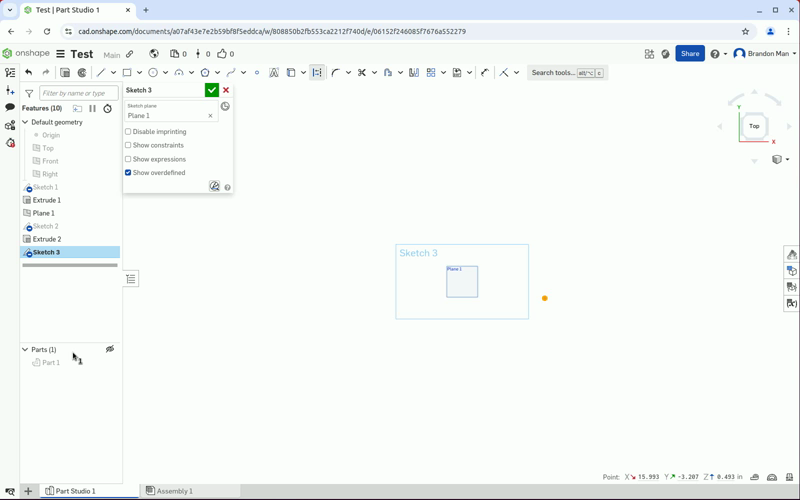
key(shift+y)
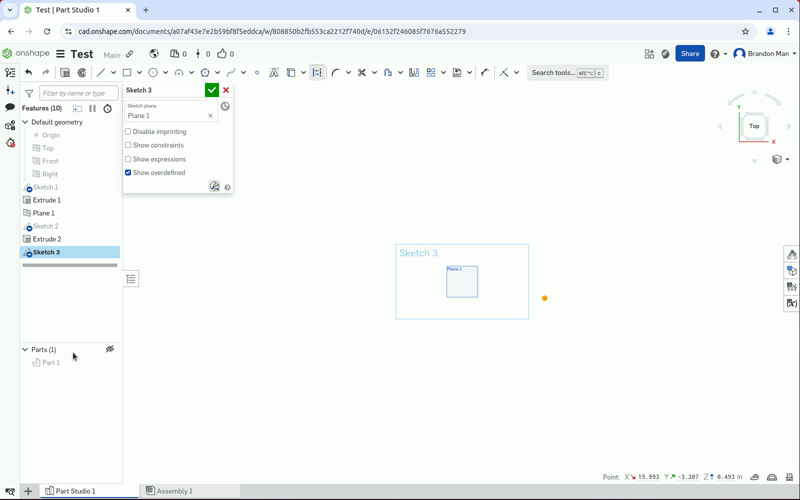
key(shift+e)
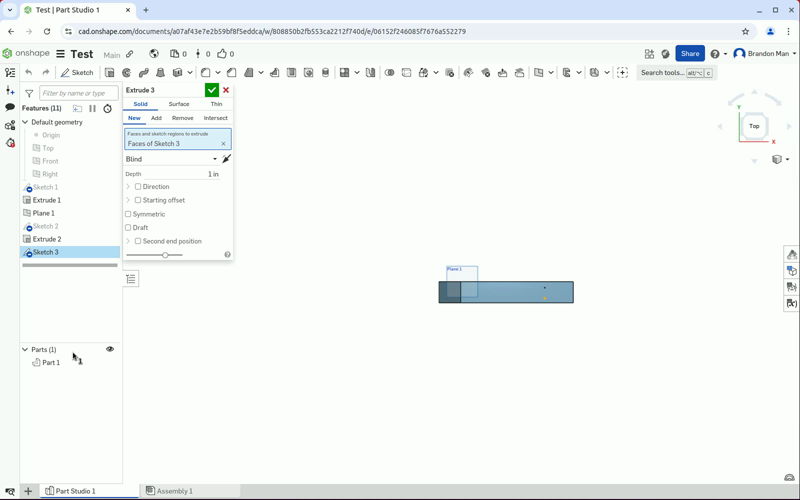
mouse_move(143, 106)
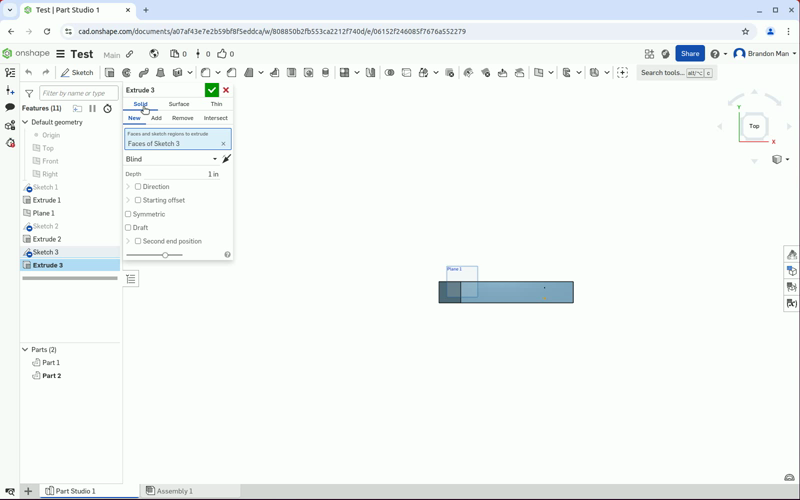
click(143, 106)
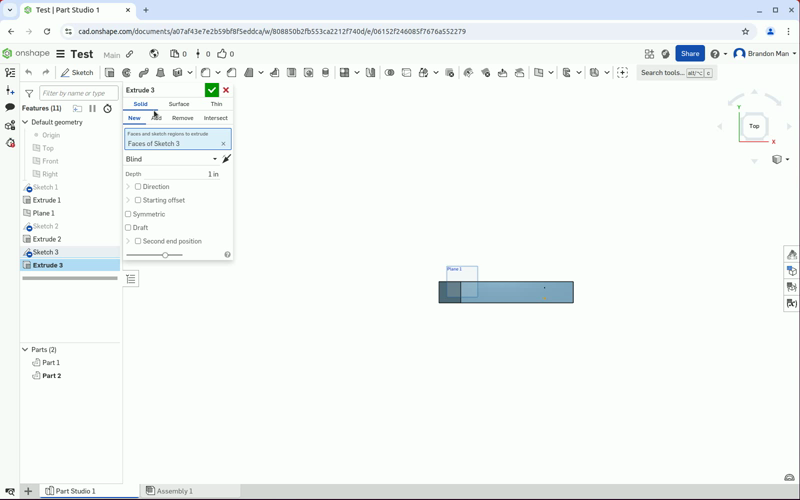
mouse_move(186, 120)
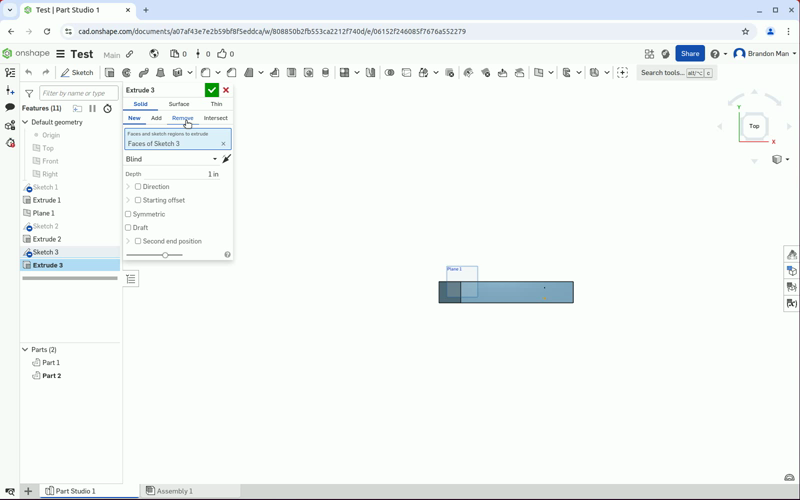
click(186, 120)
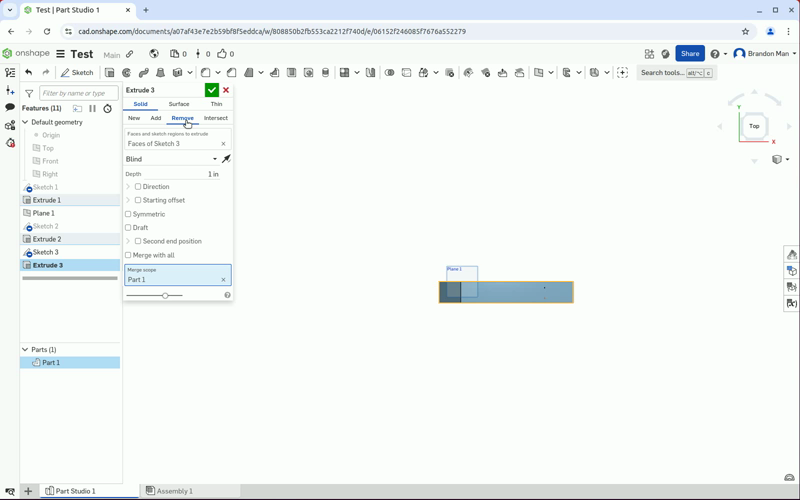
key(tab, 4)
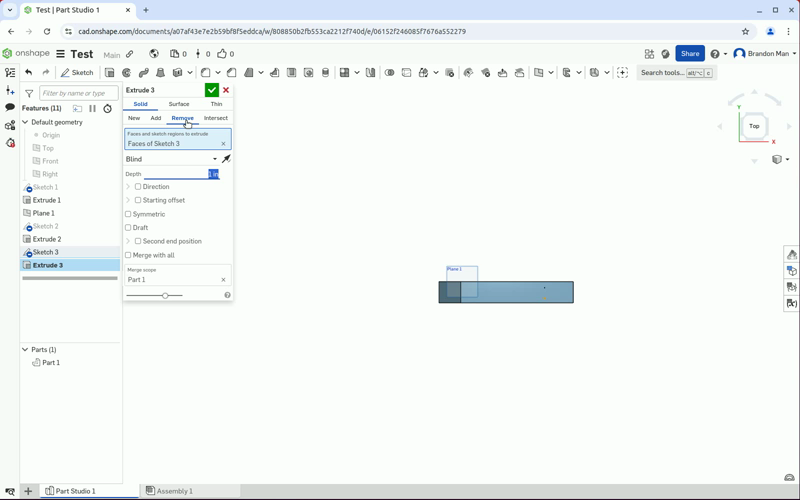
text(0.481)
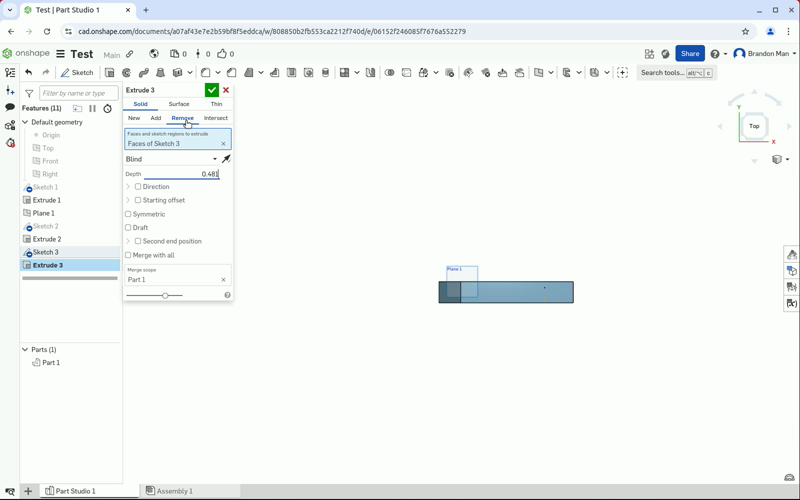
key(tab, 6)
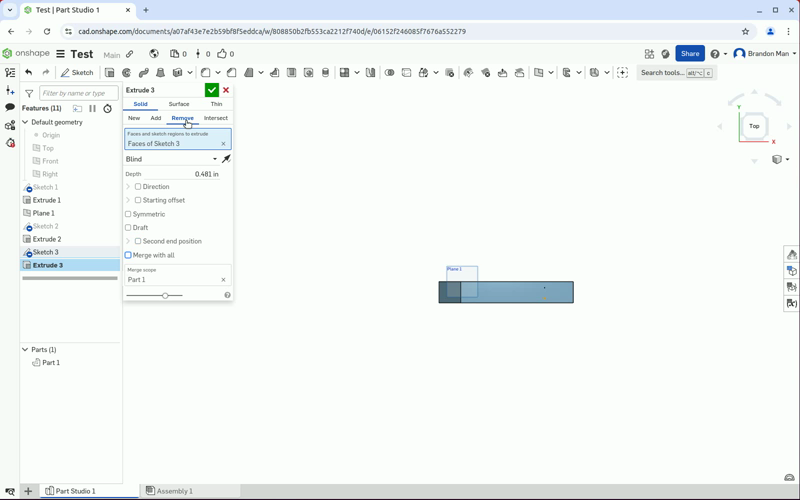
key(space)
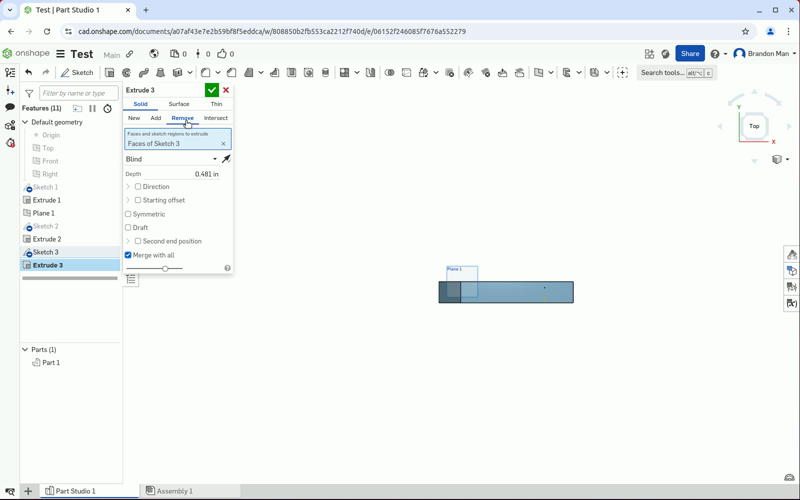
key(enter)
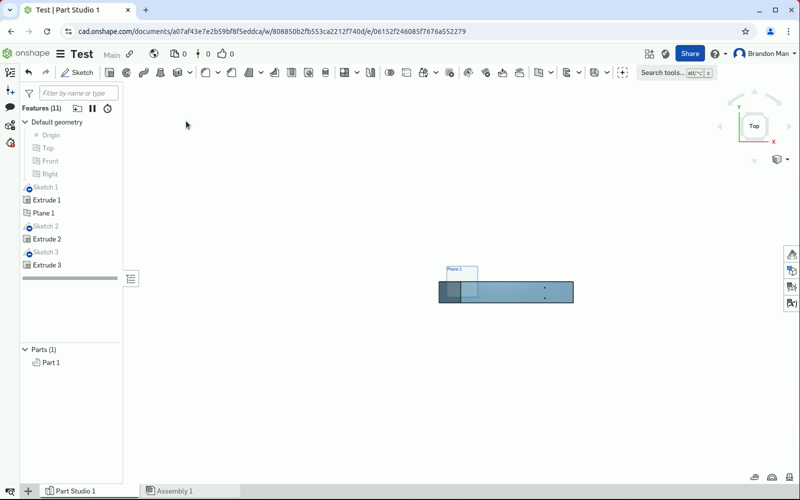
key(shift+h)
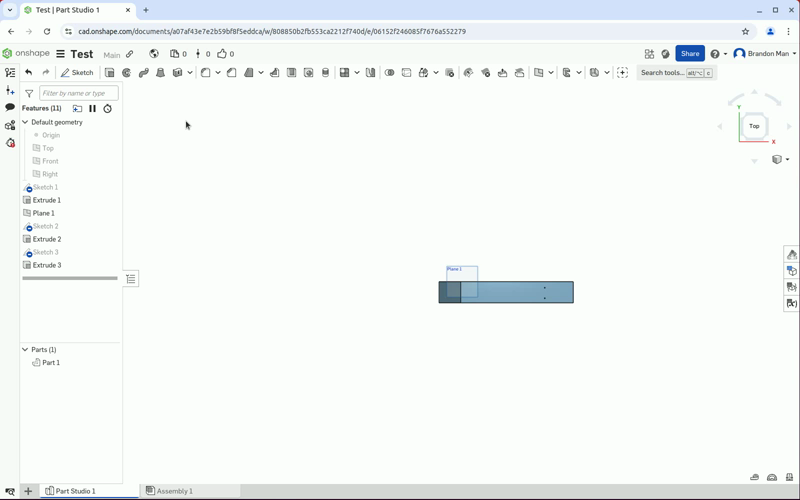
key(shift+h)
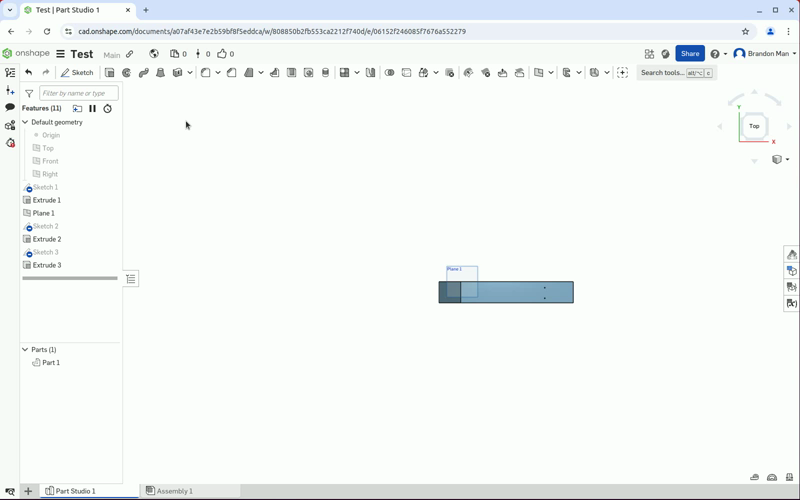
mouse_move(73, 189)
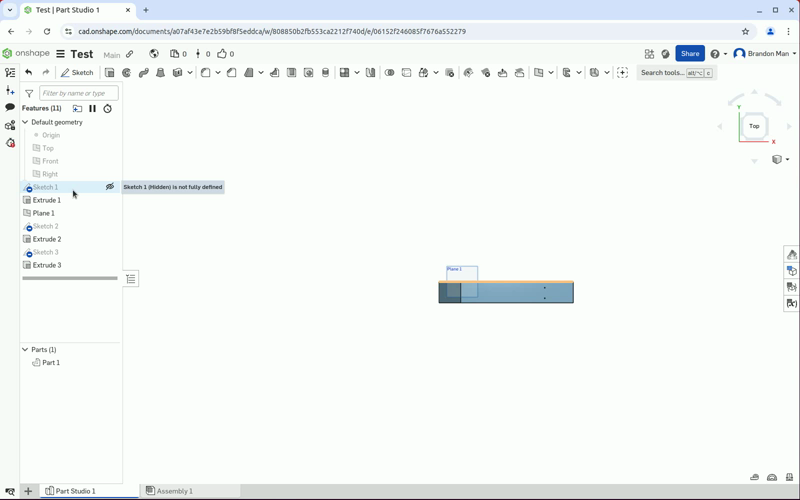
click(73, 189)
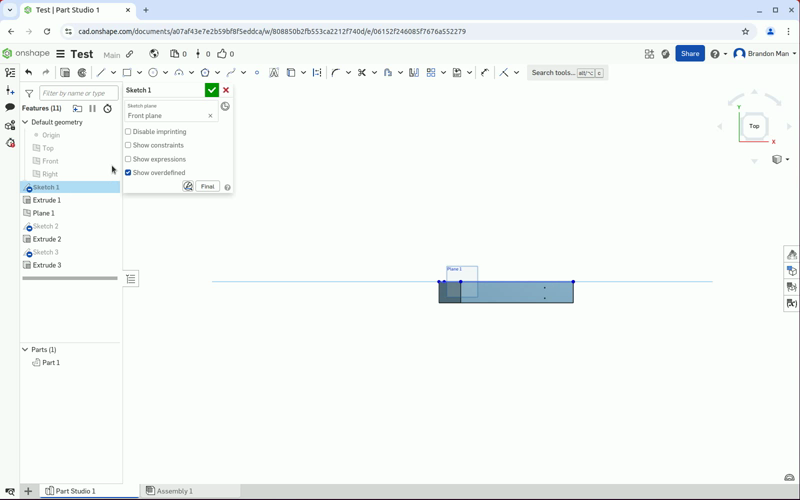
mouse_move(229, 92)
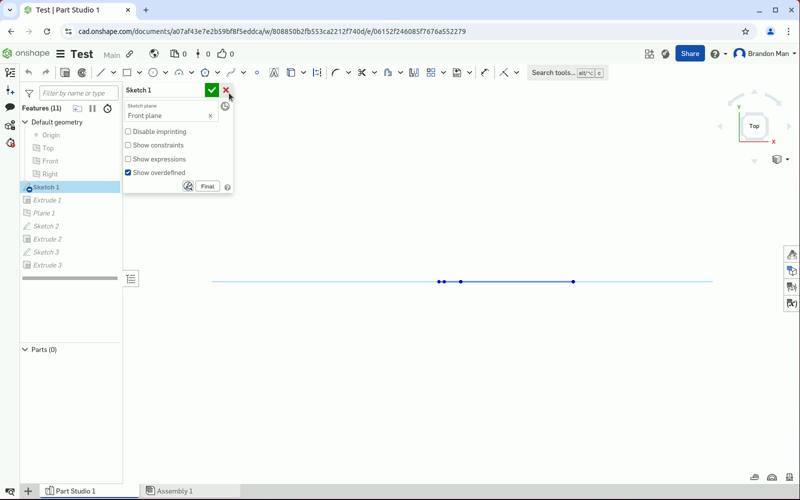
click(229, 92)
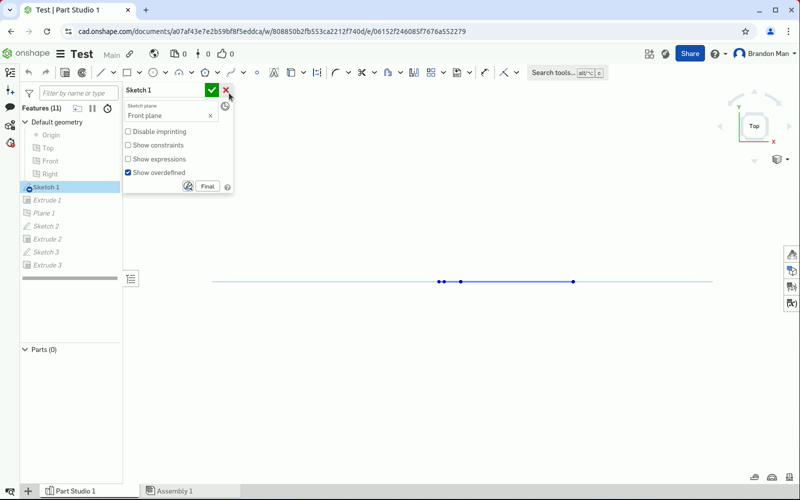
key(shift+s)
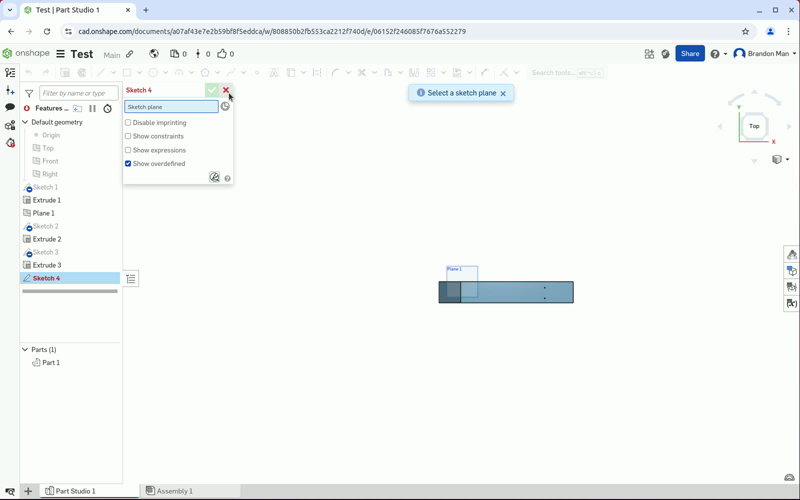
mouse_move(73, 215)
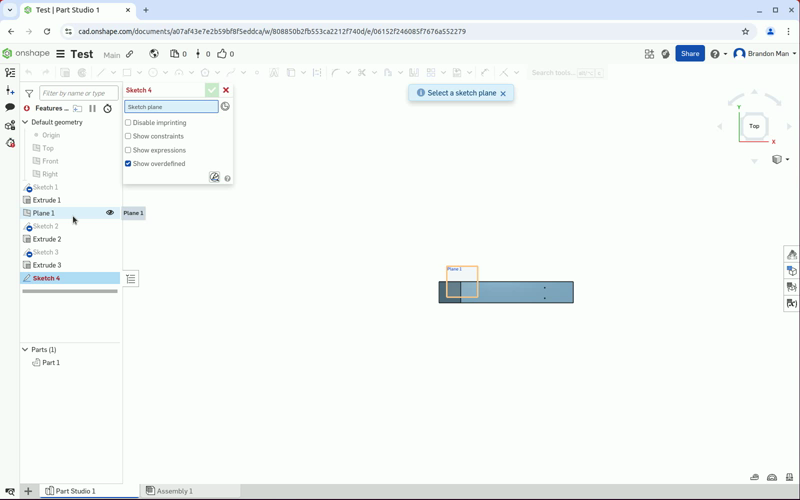
click(73, 215)
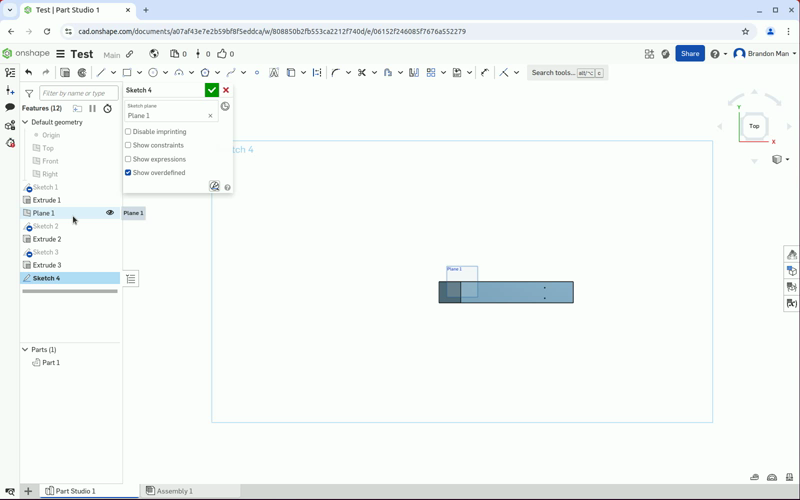
mouse_move(73, 352)
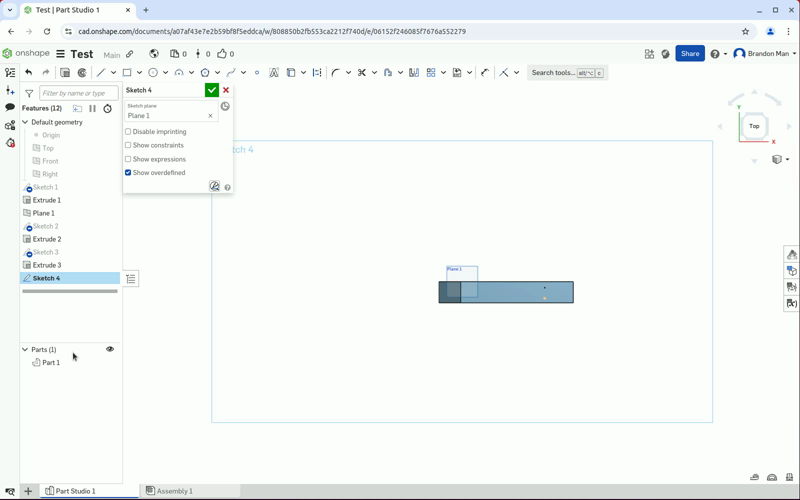
key(y)
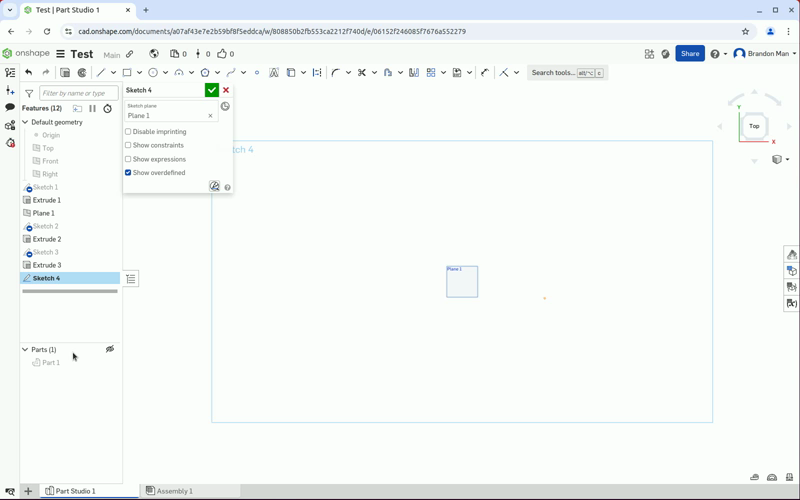
key(c)
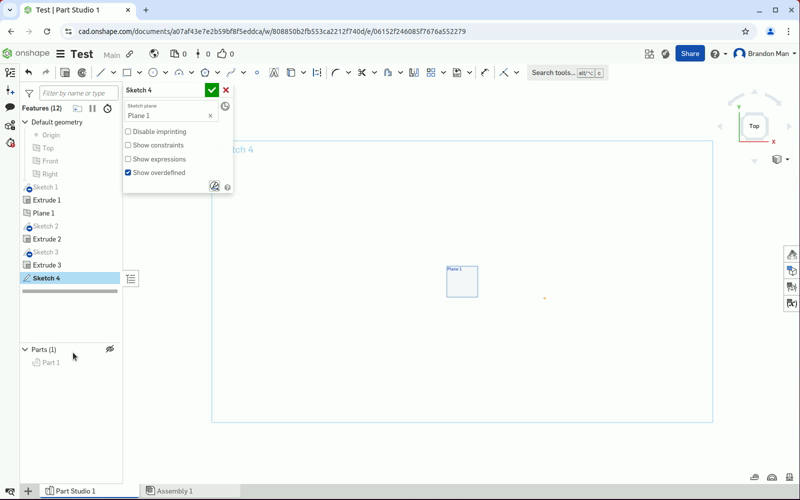
key_down(shift)
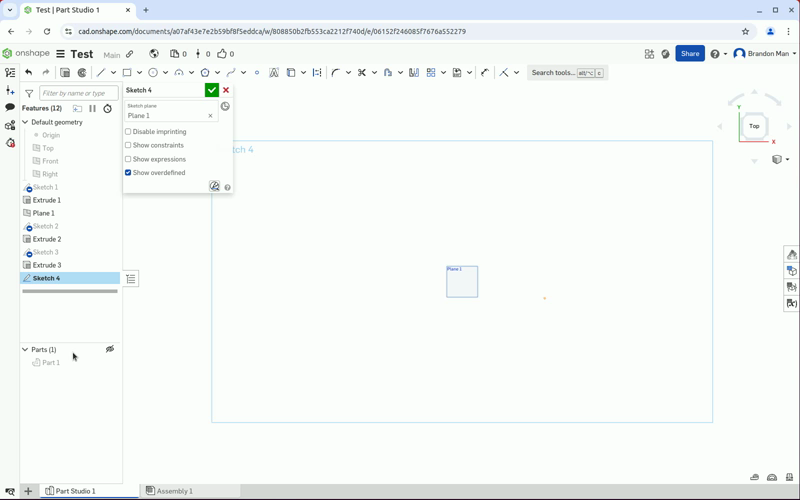
mouse_move(558, 287)
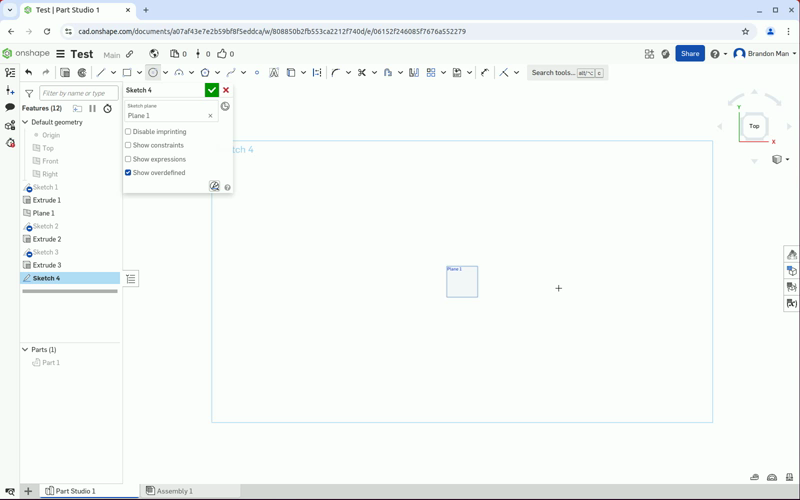
click(558, 287)
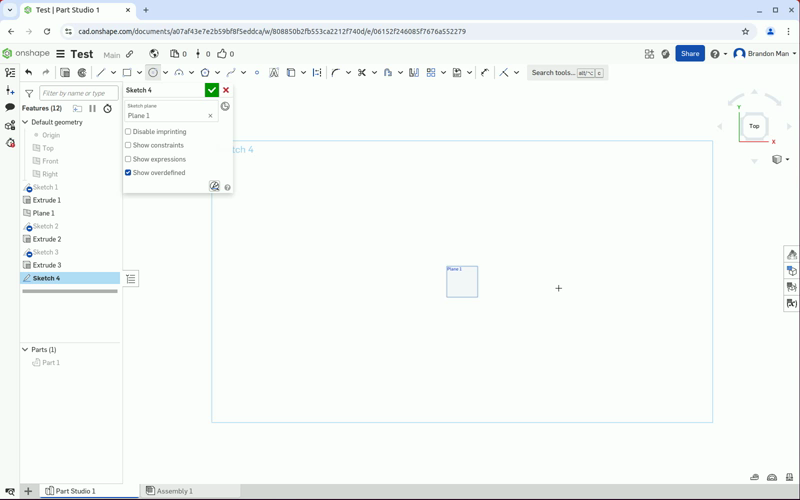
key_up(shift)
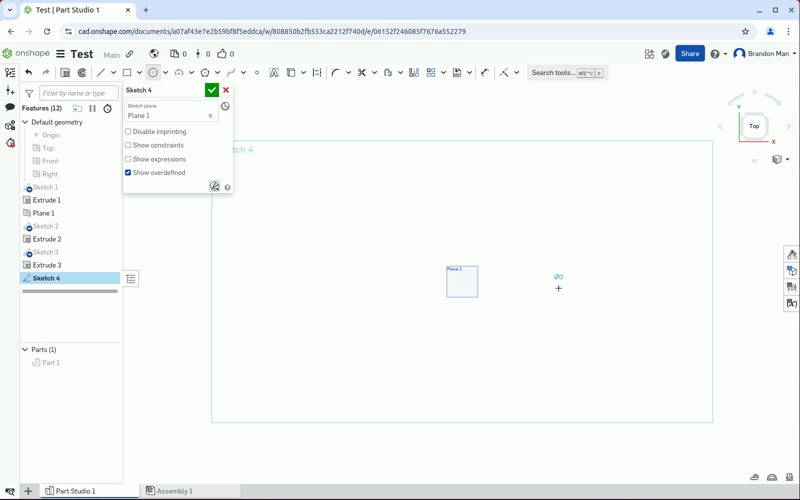
mouse_move(559, 287)
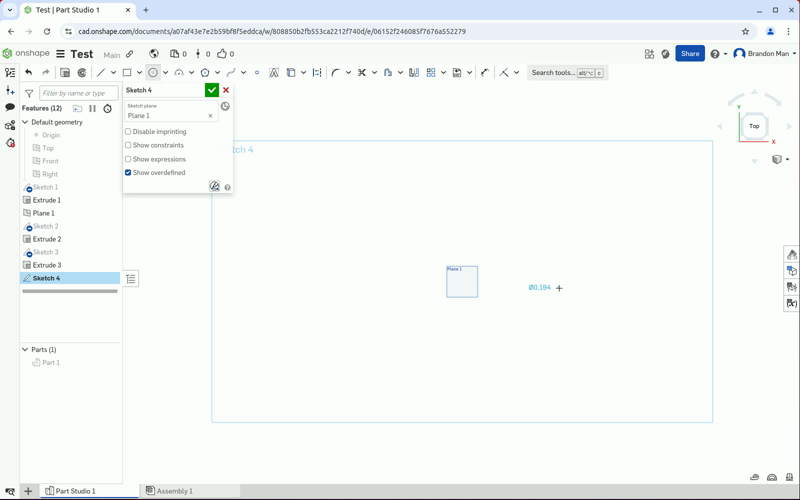
scroll(6)
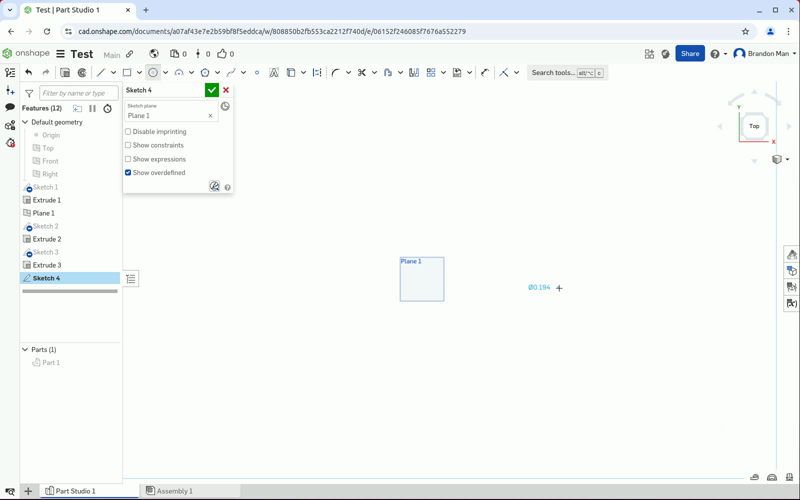
scroll(6)
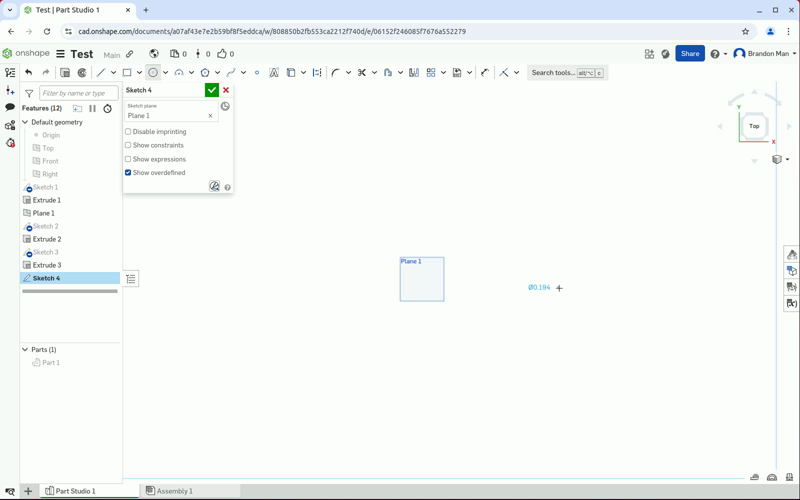
scroll(6)
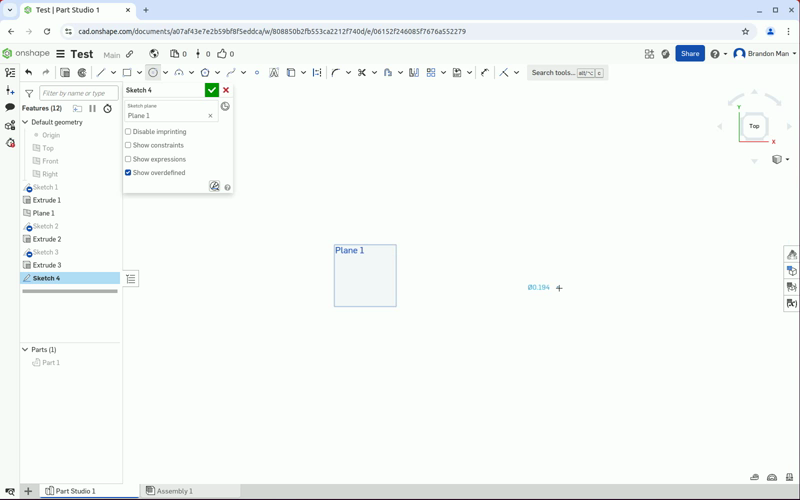
scroll(6)
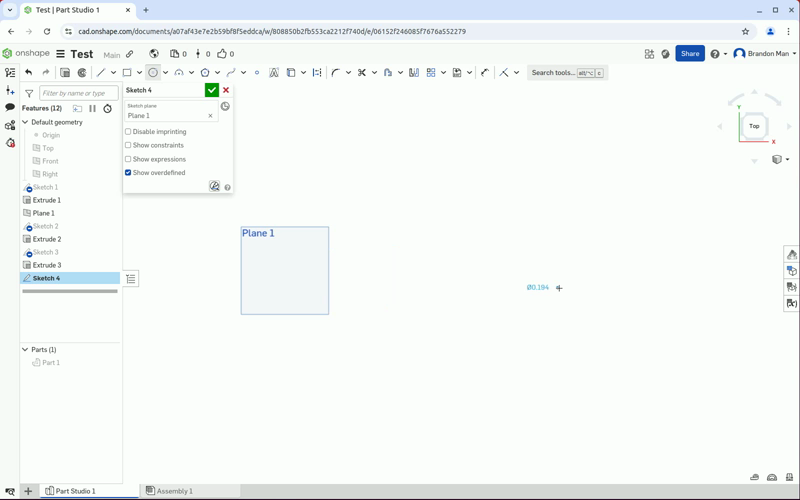
scroll(6)
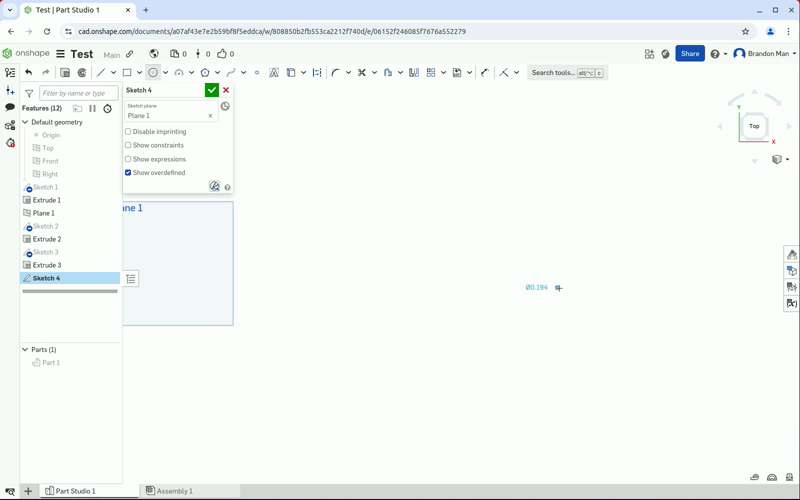
scroll(6)
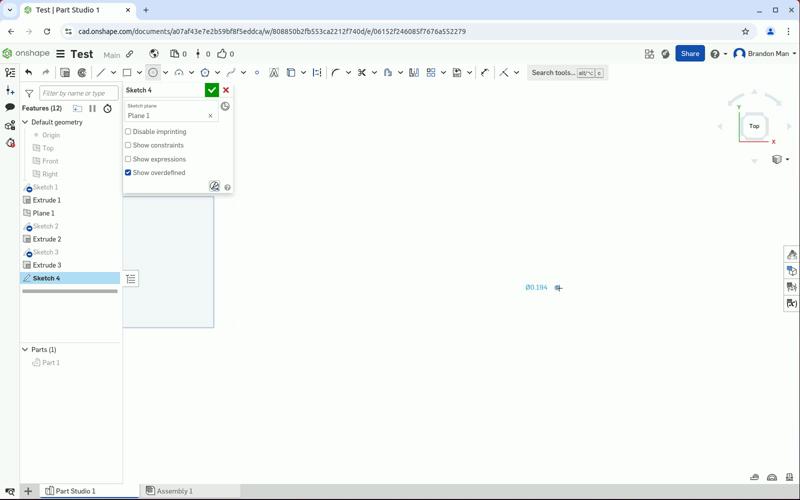
scroll(6)
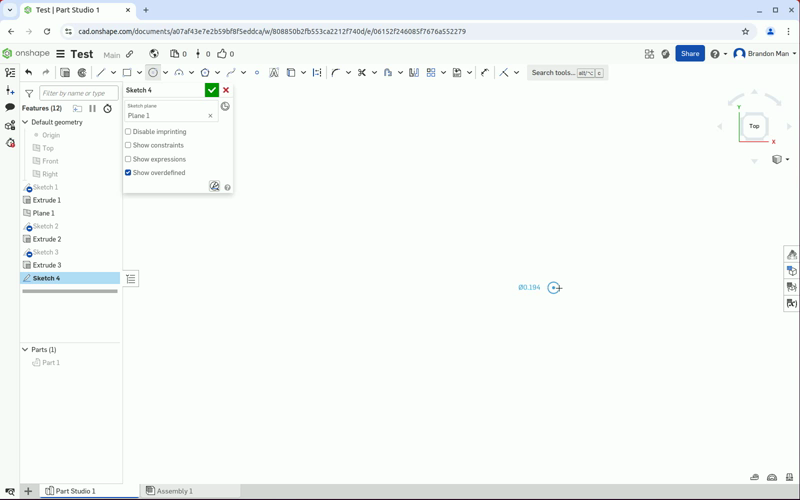
click(559, 287)
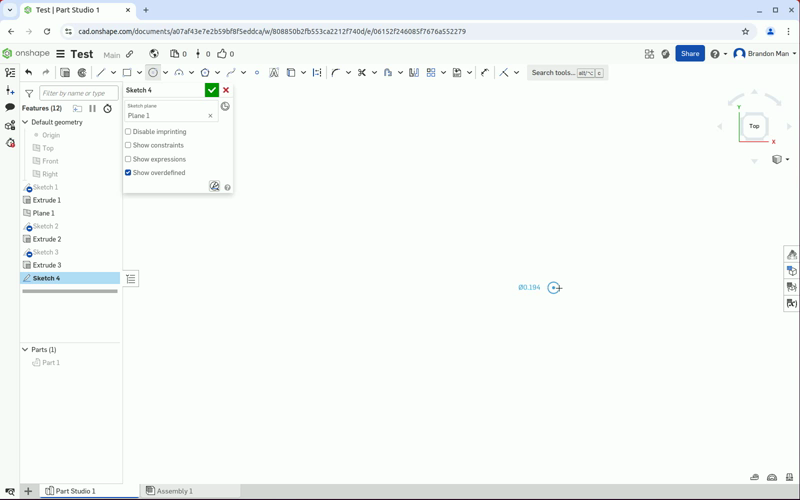
scroll(-6)
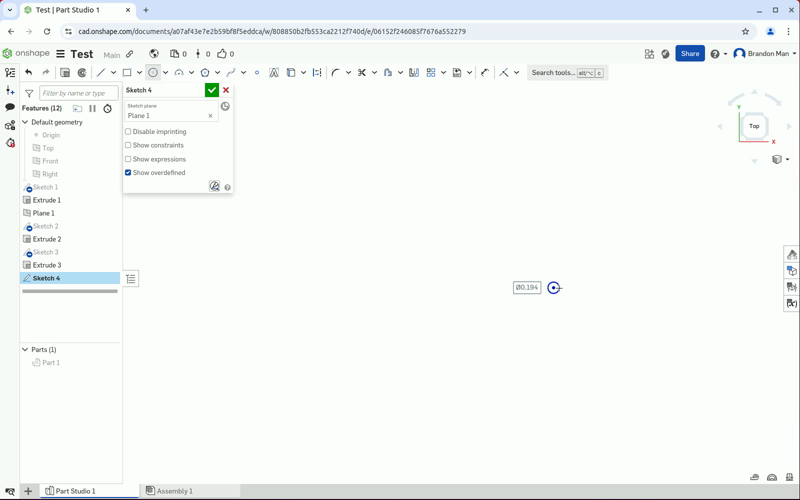
scroll(-6)
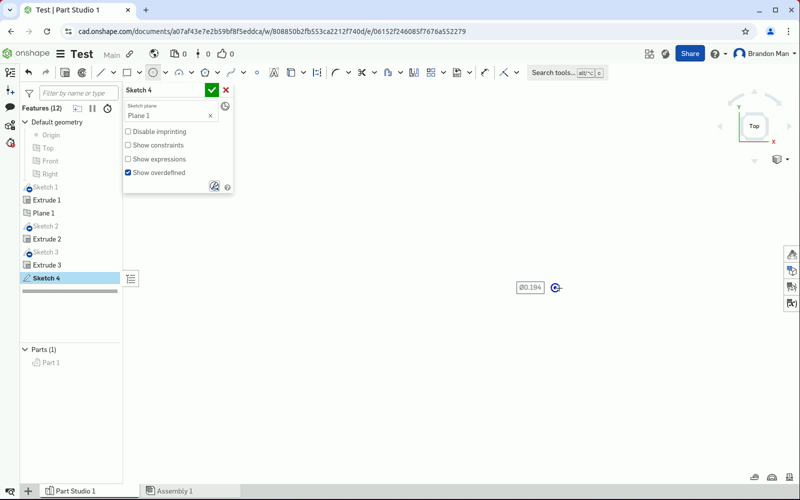
scroll(-6)
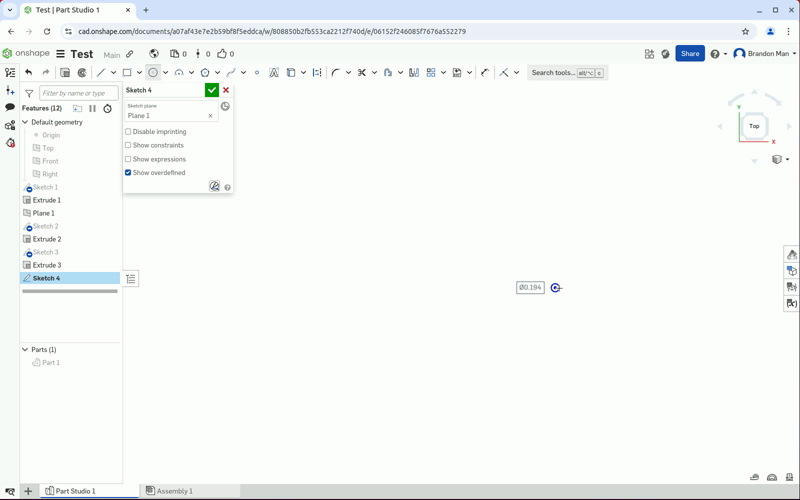
scroll(-6)
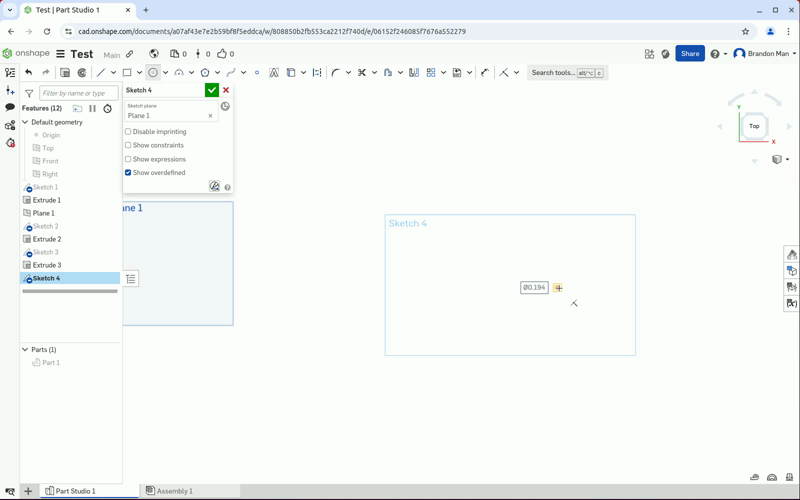
scroll(-6)
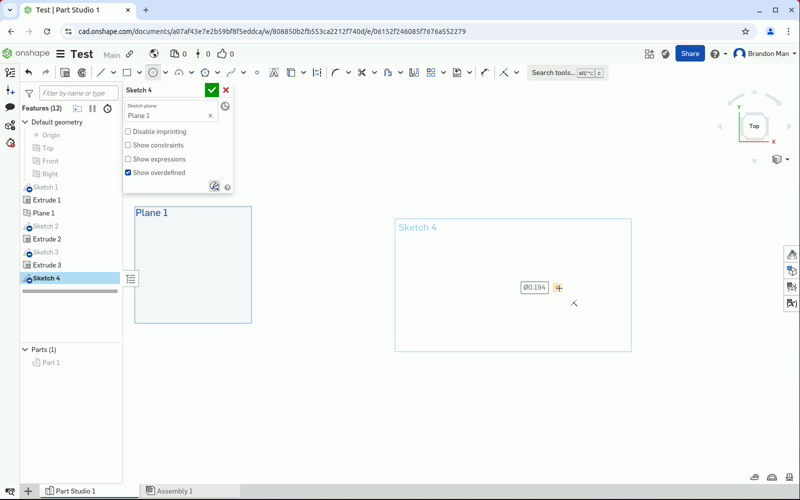
scroll(-6)
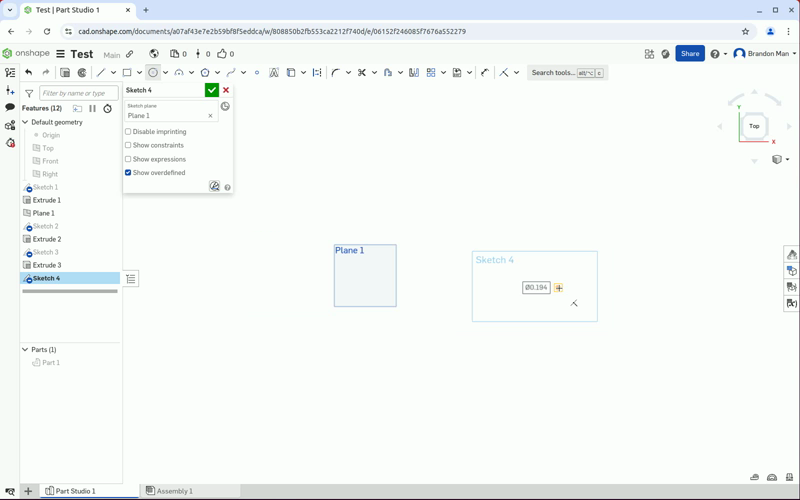
scroll(-6)
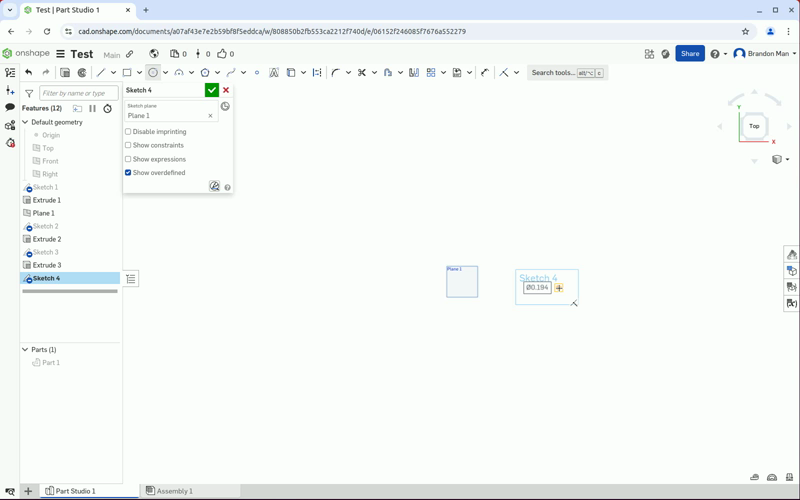
key(esc)
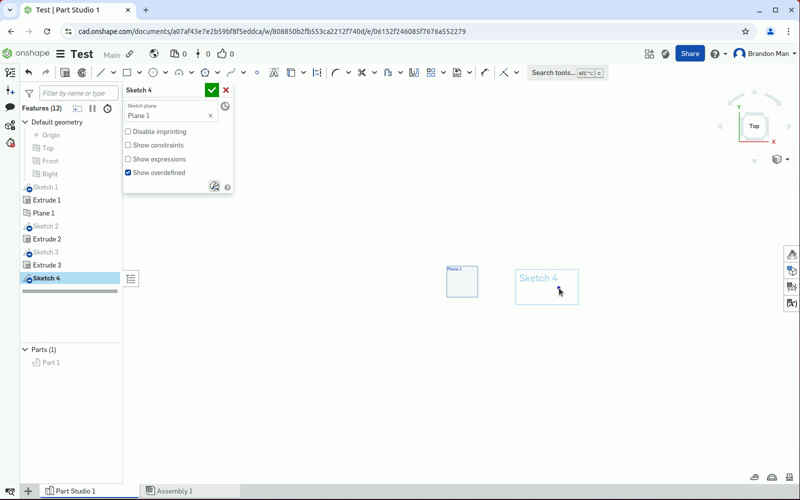
mouse_move(558, 287)
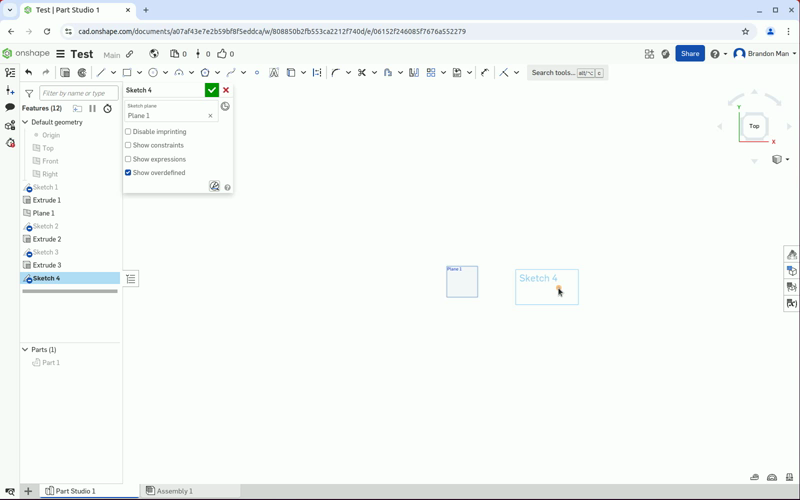
scroll(6)
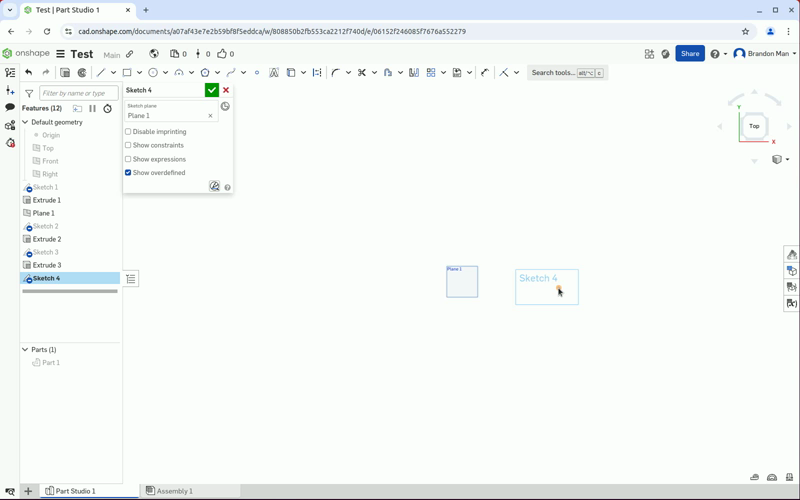
scroll(6)
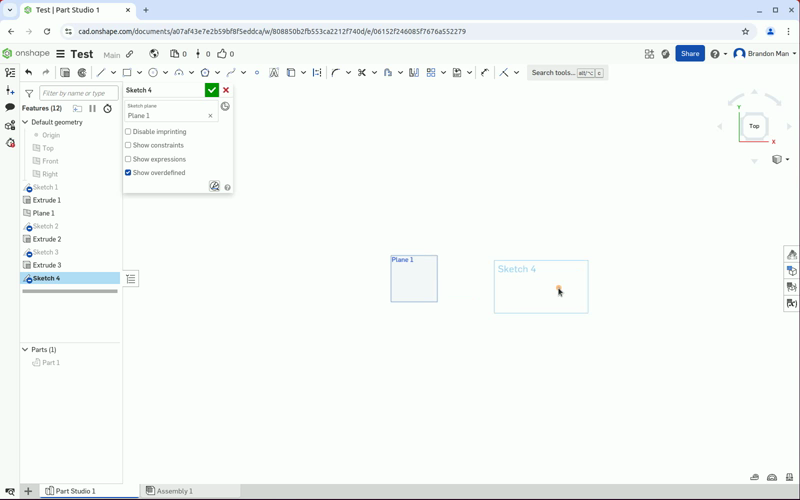
scroll(6)
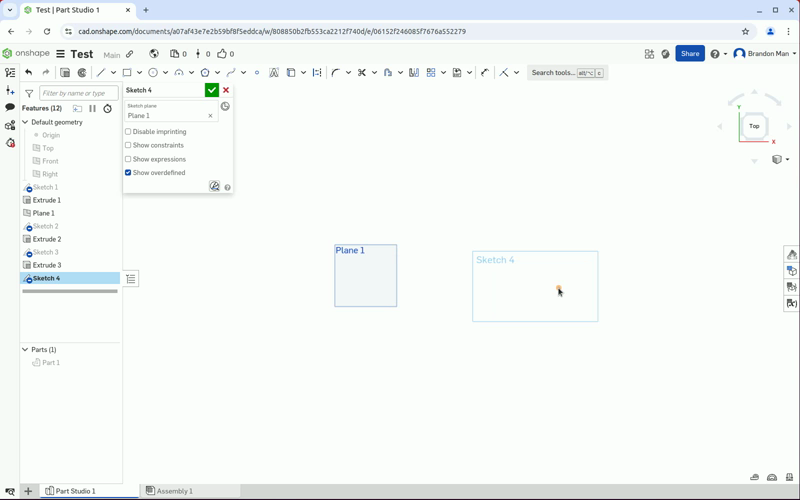
scroll(6)
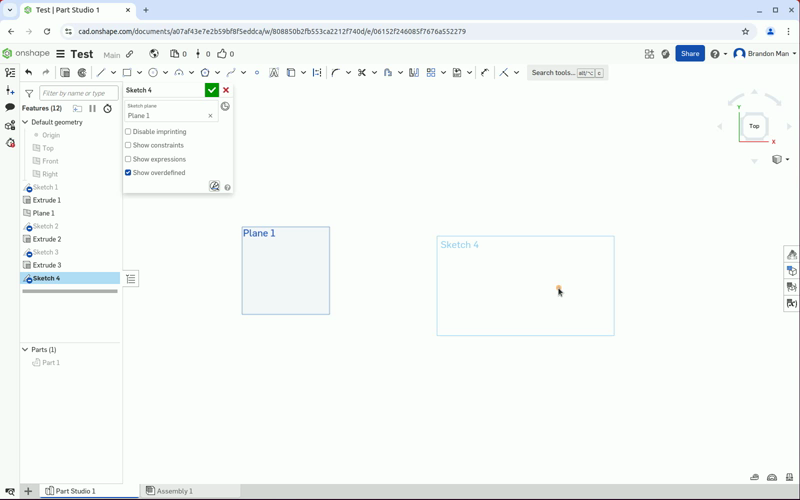
scroll(6)
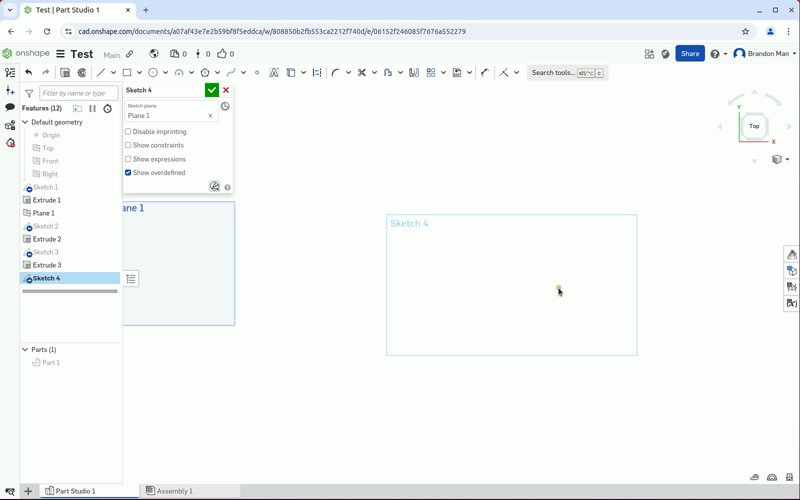
scroll(6)
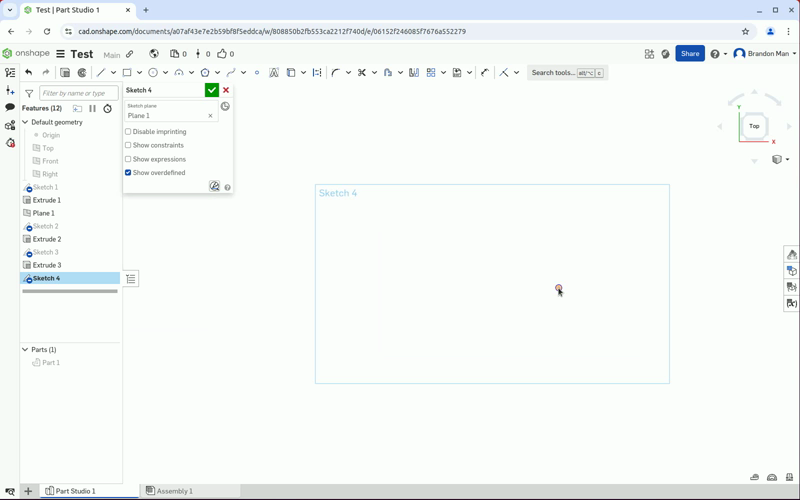
scroll(6)
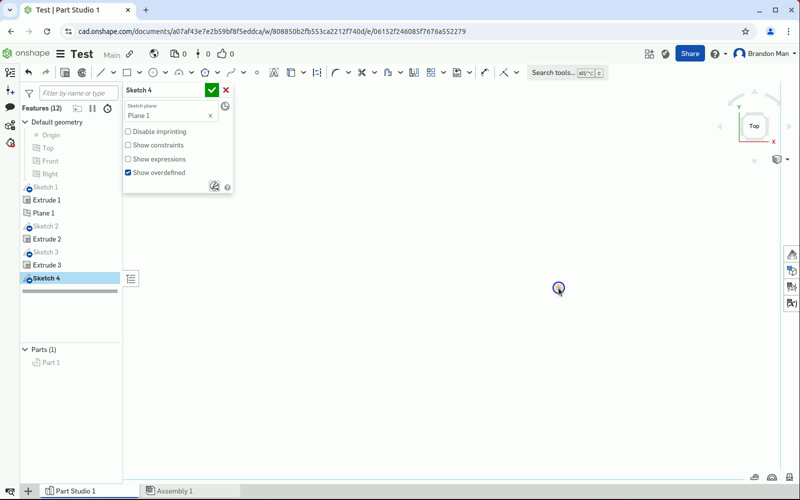
click(558, 287)
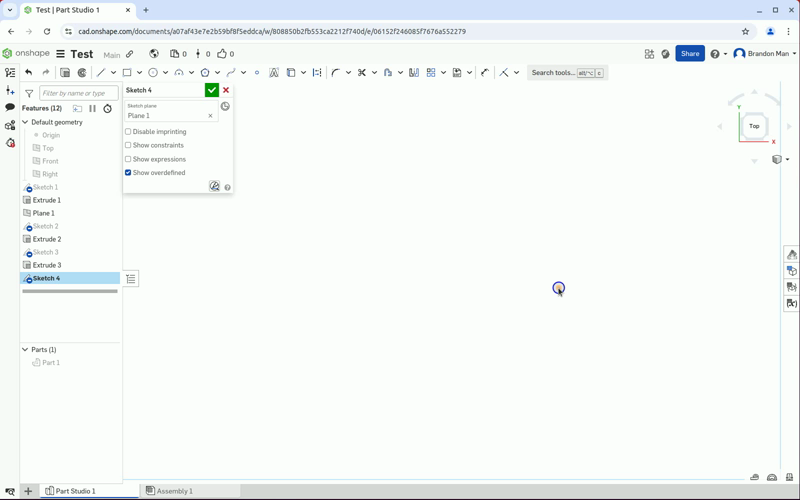
scroll(-6)
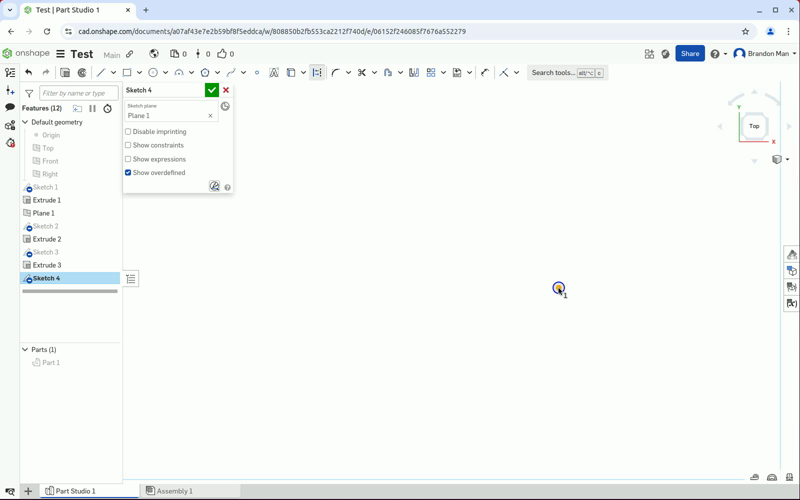
scroll(-6)
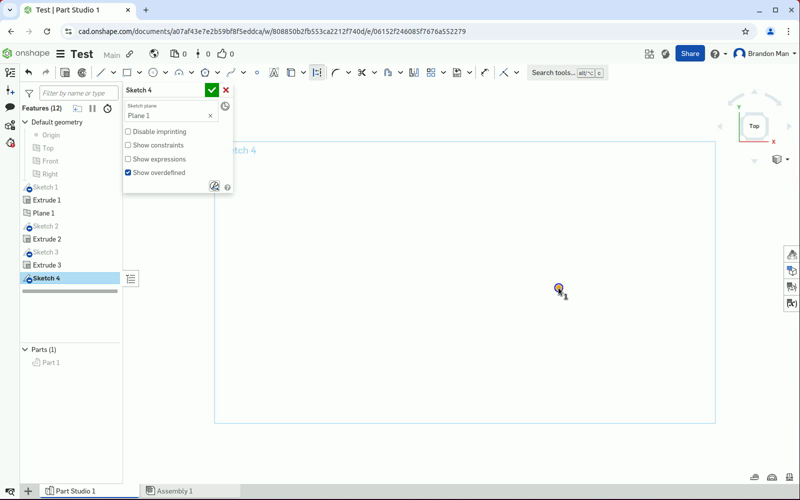
scroll(-6)
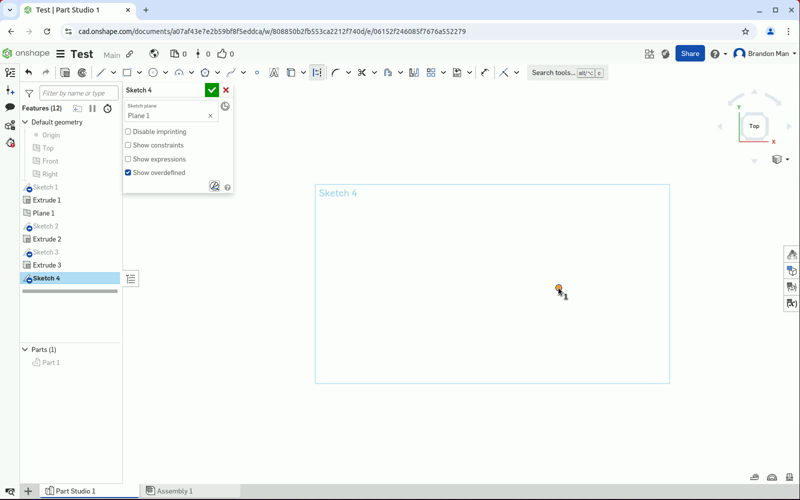
scroll(-6)
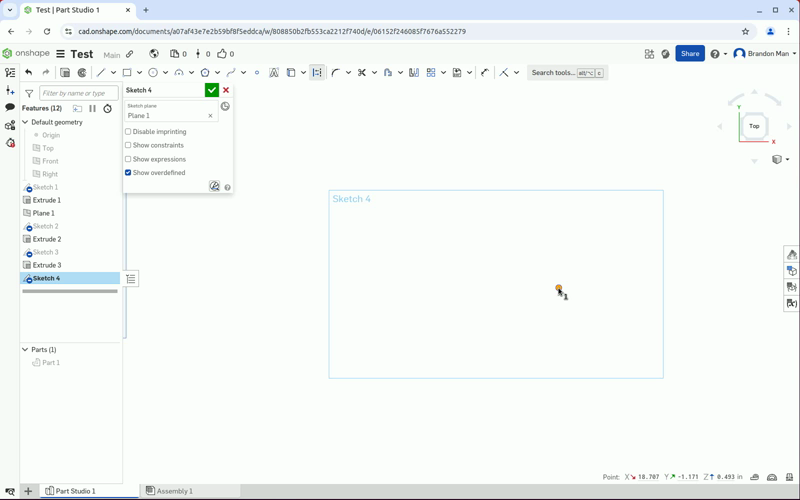
scroll(-6)
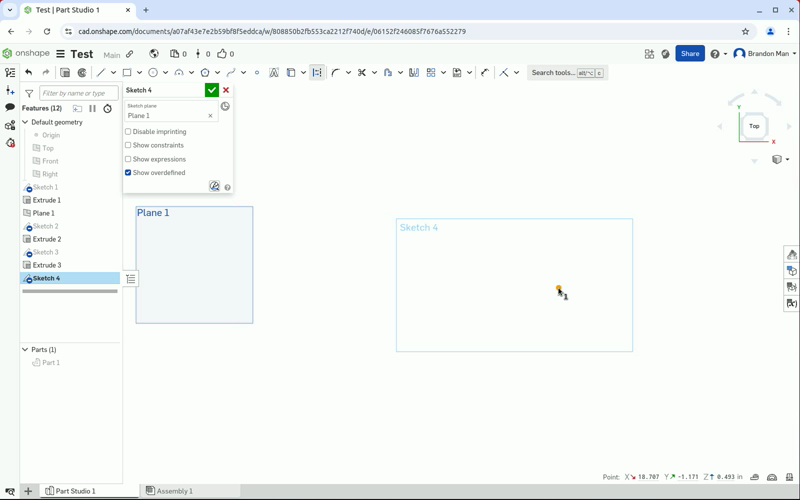
scroll(-6)
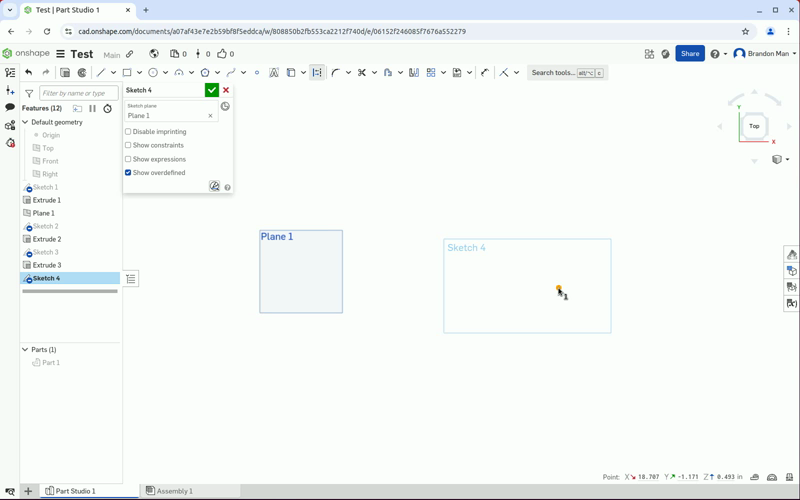
scroll(-6)
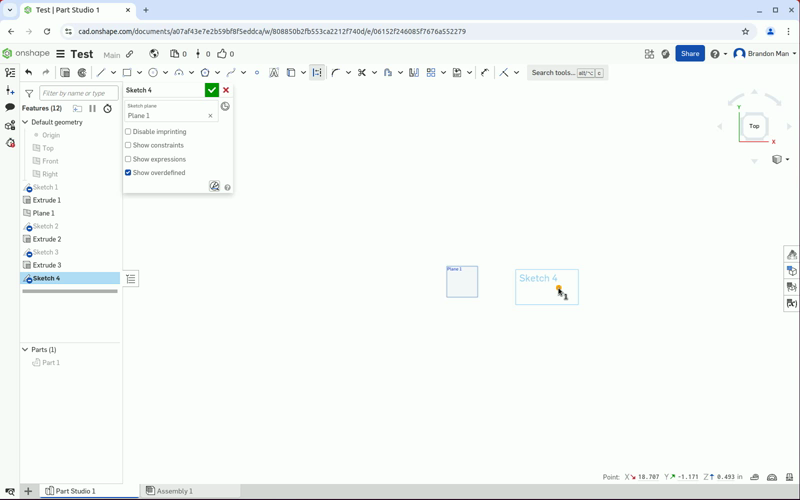
mouse_move(73, 352)
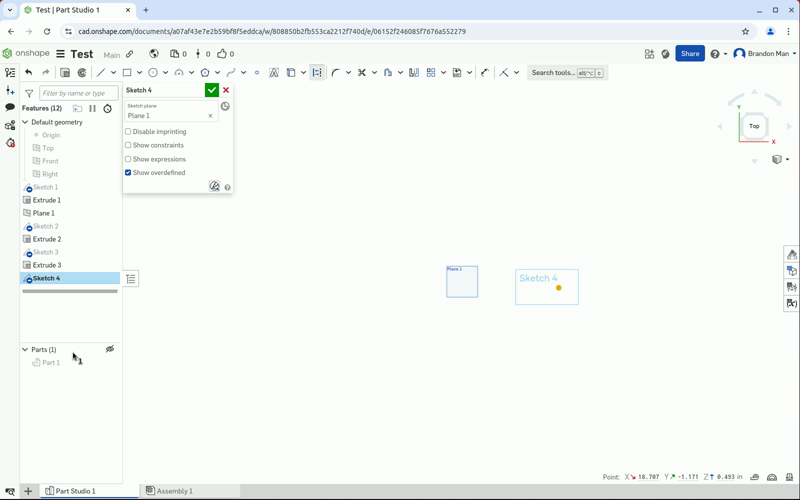
key(shift+y)
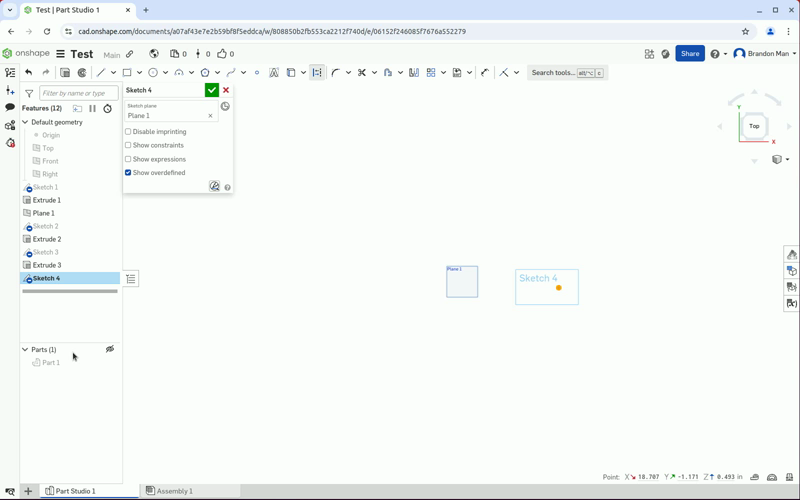
key(shift+e)
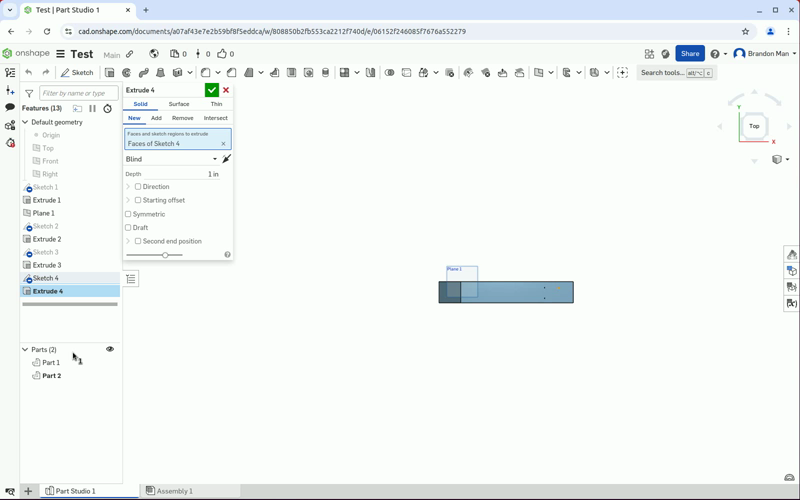
mouse_move(143, 106)
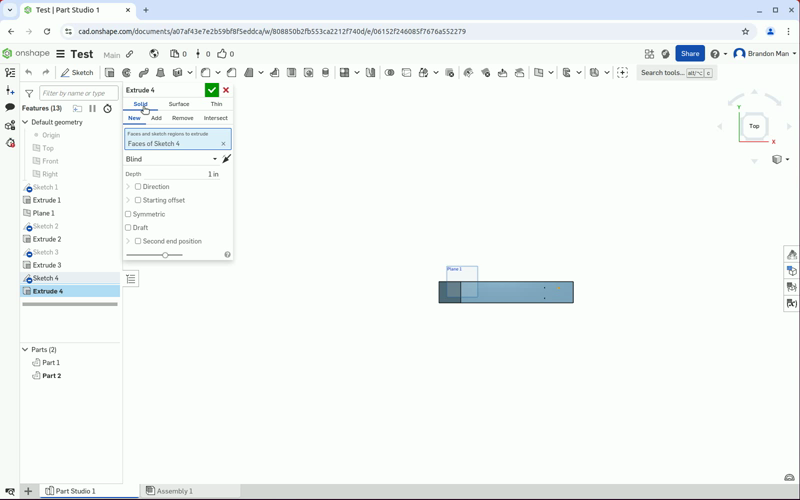
click(143, 106)
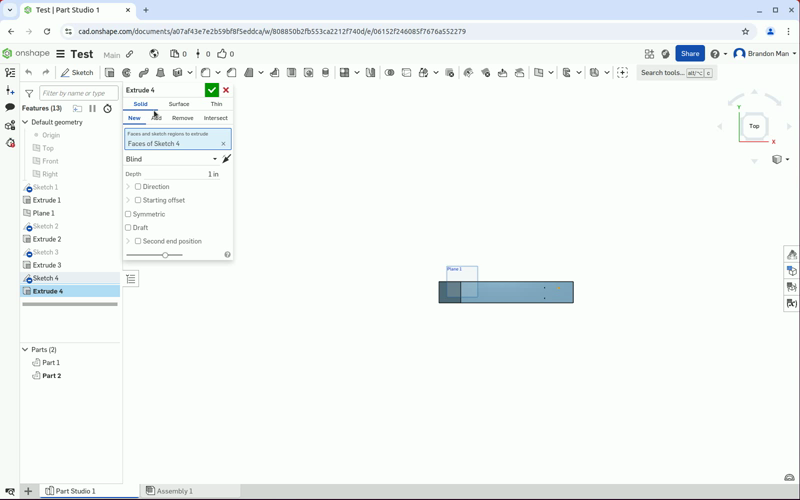
mouse_move(186, 120)
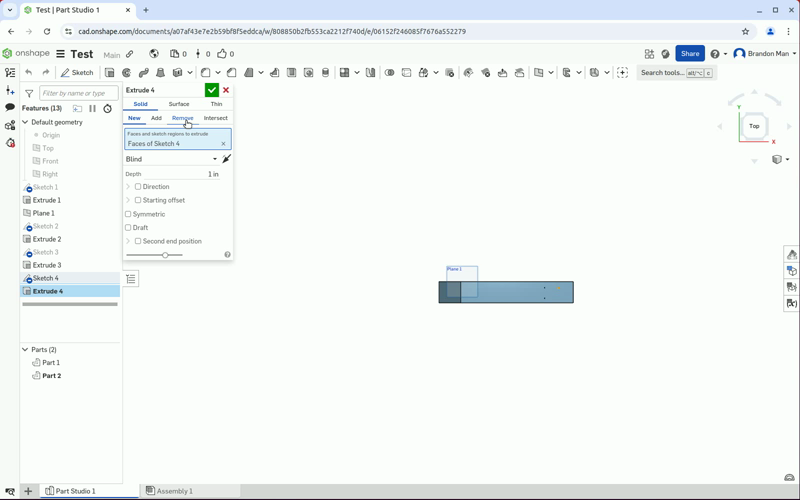
click(186, 120)
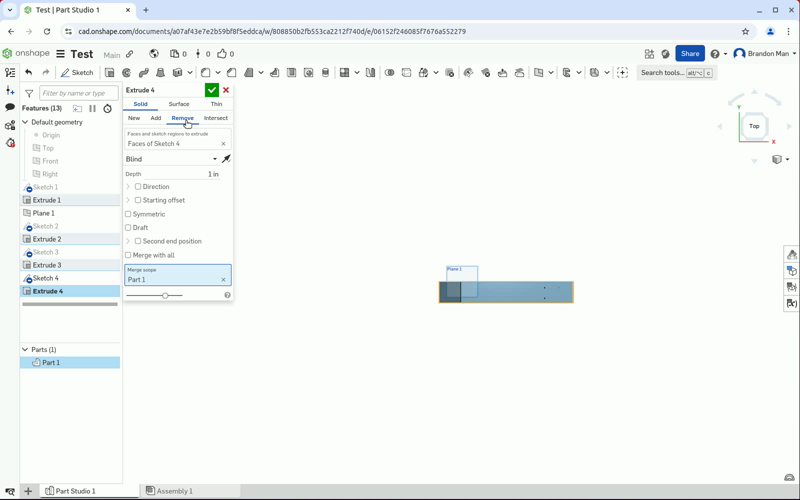
key(tab, 4)
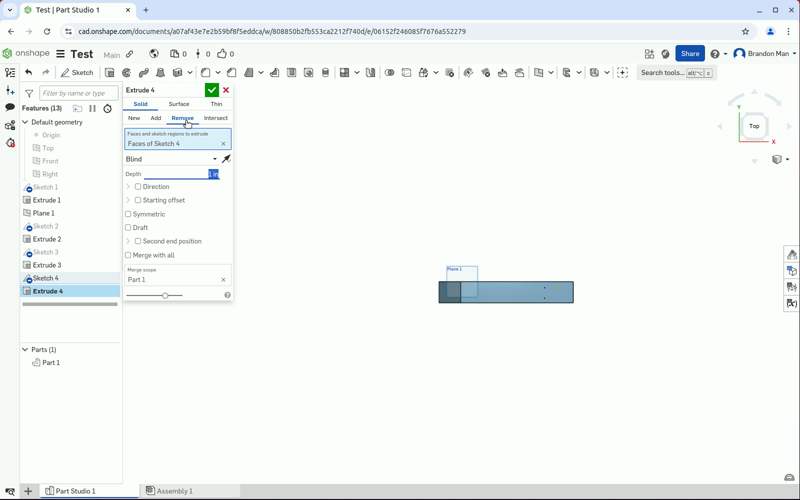
text(0.481)
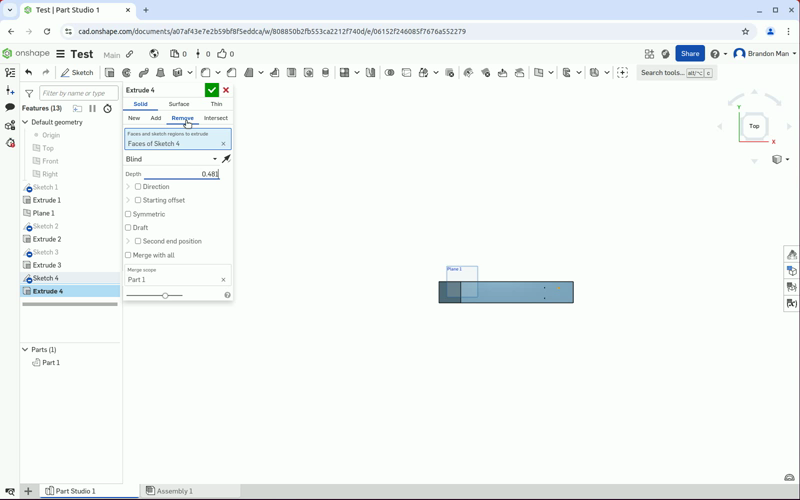
key(tab, 6)
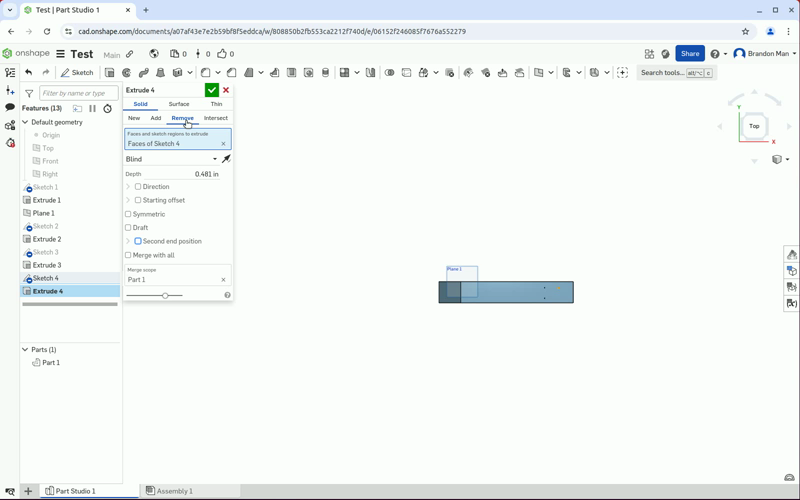
key(space)
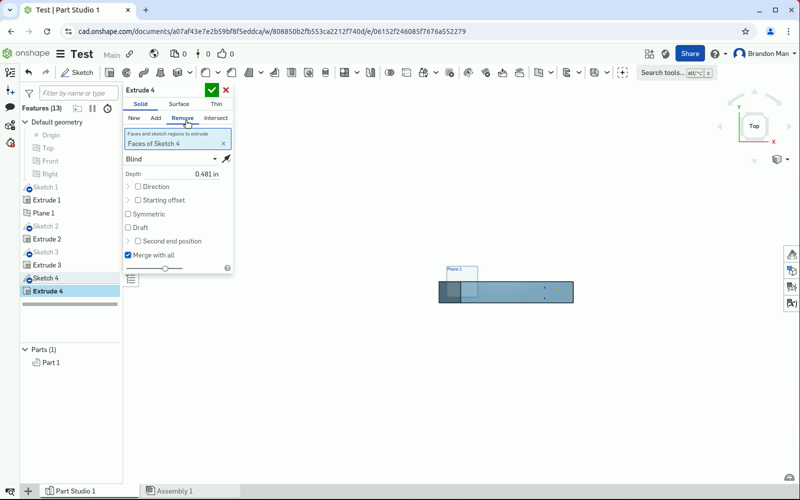
key(enter)
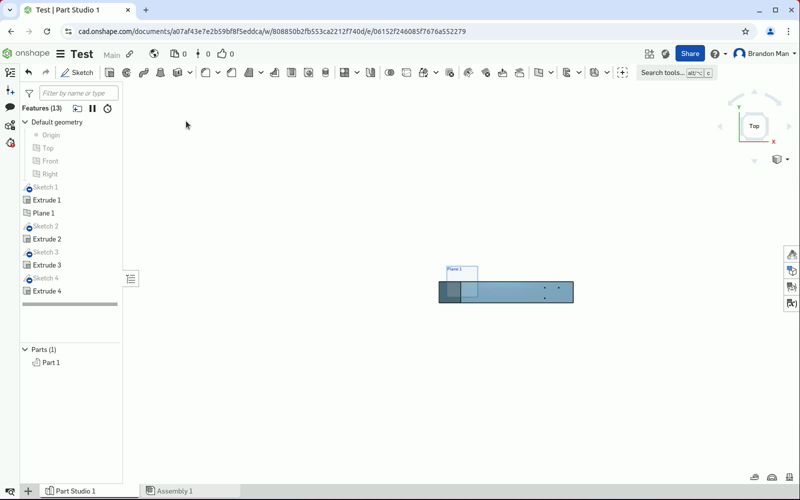
key(shift+h)
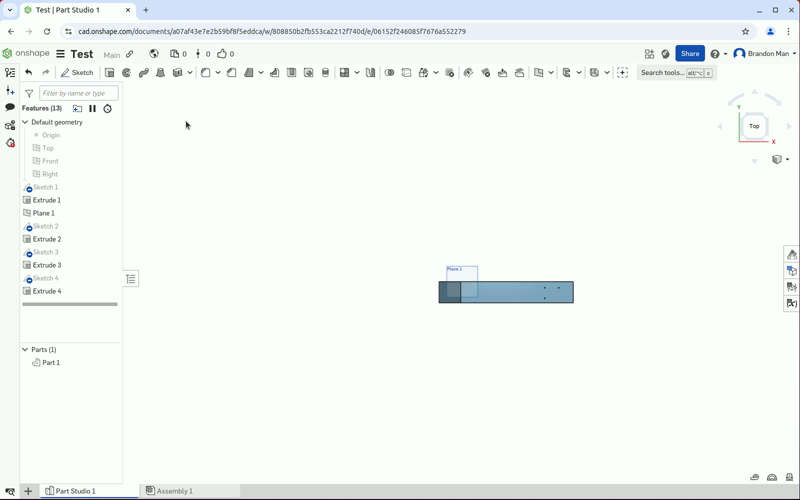
key(shift+h)
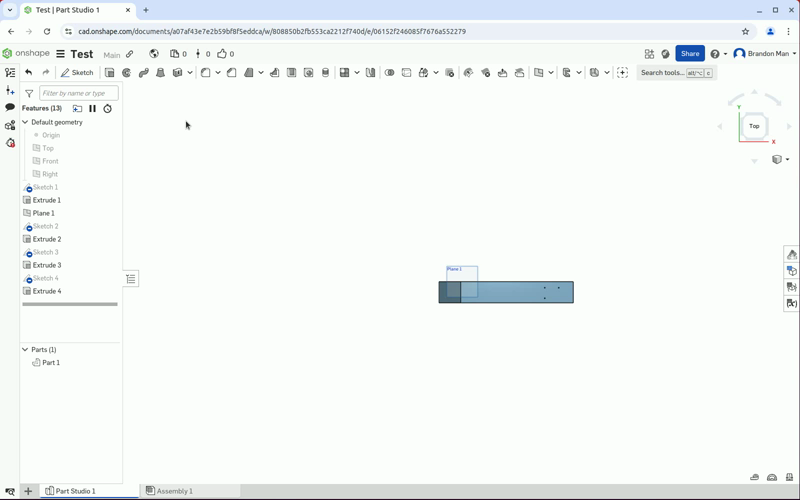
mouse_move(73, 189)
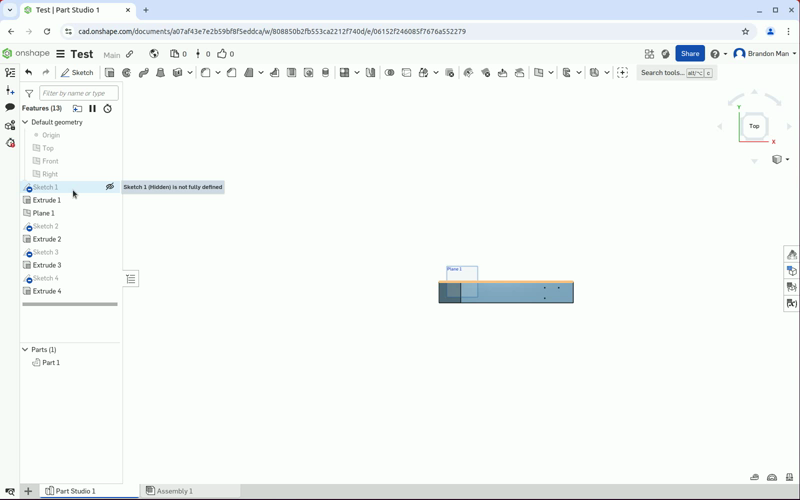
click(73, 189)
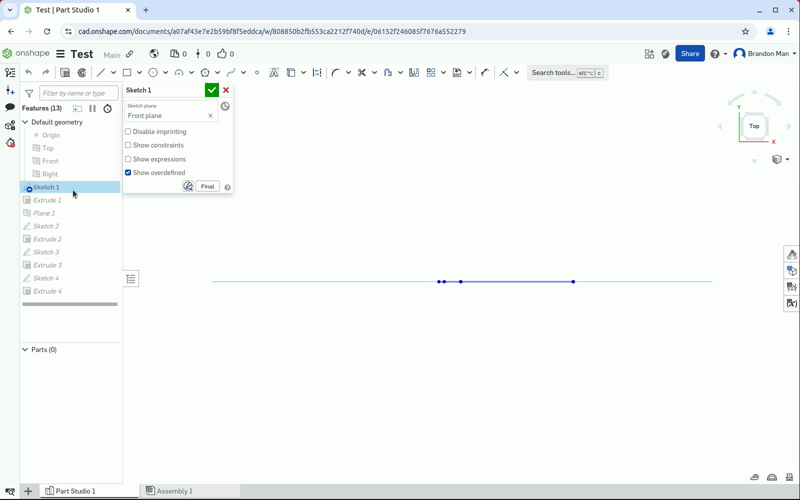
mouse_move(229, 92)
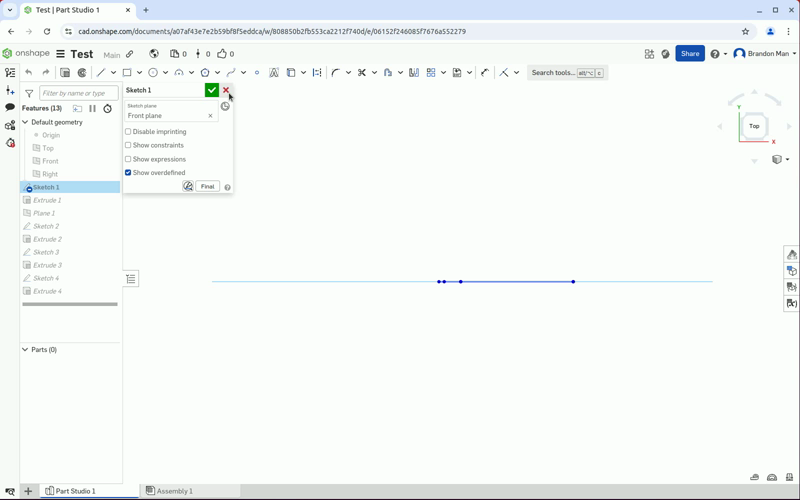
click(229, 92)
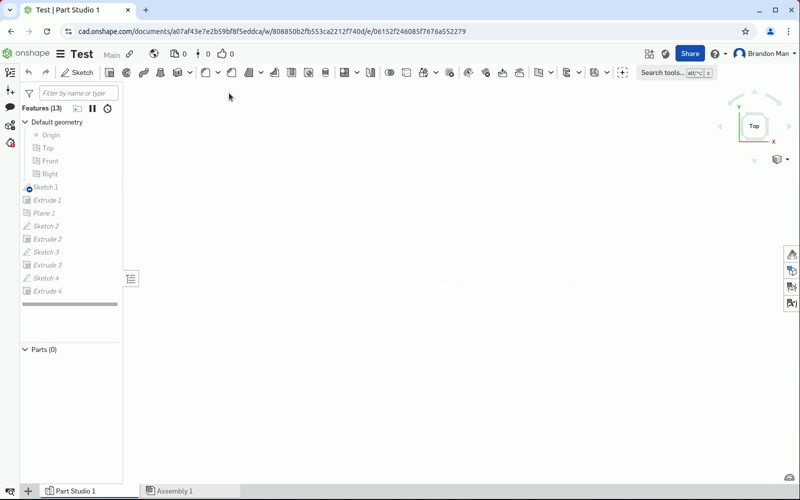
key(shift+s)
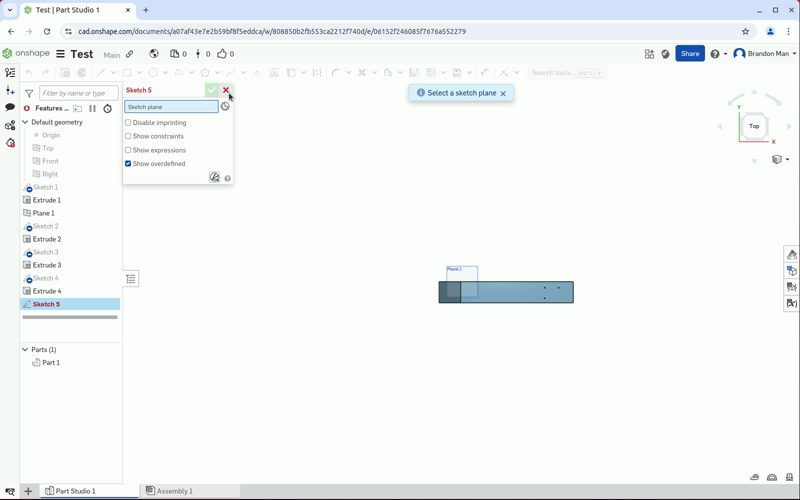
mouse_move(73, 215)
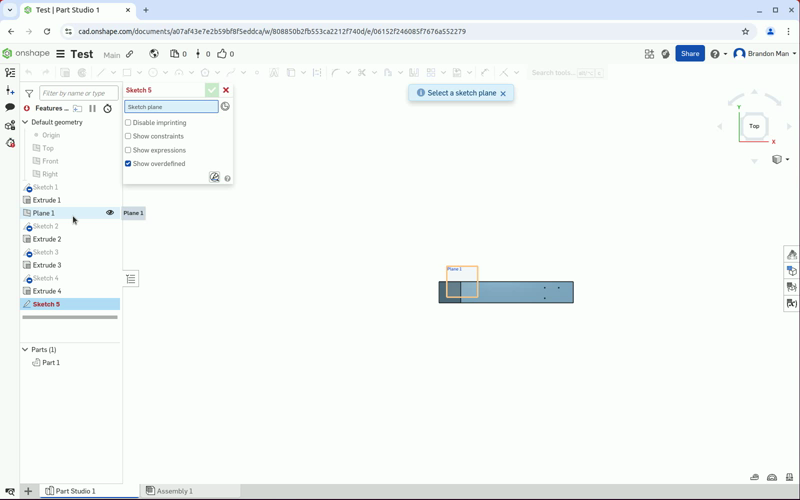
click(73, 215)
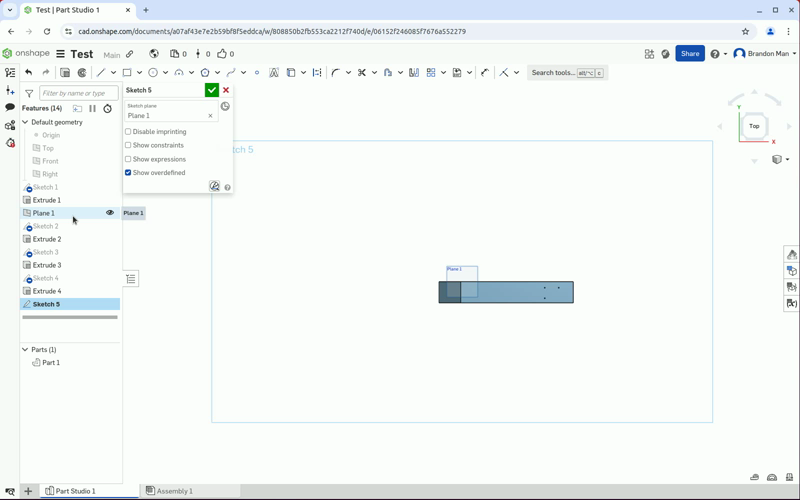
mouse_move(73, 352)
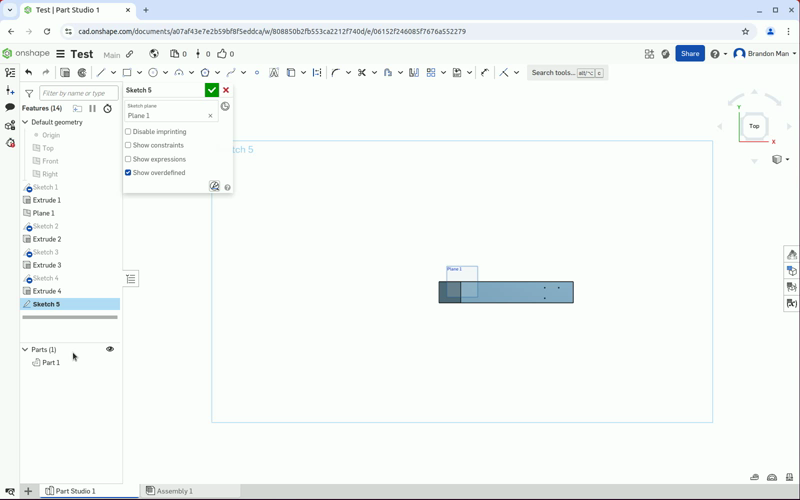
key(y)
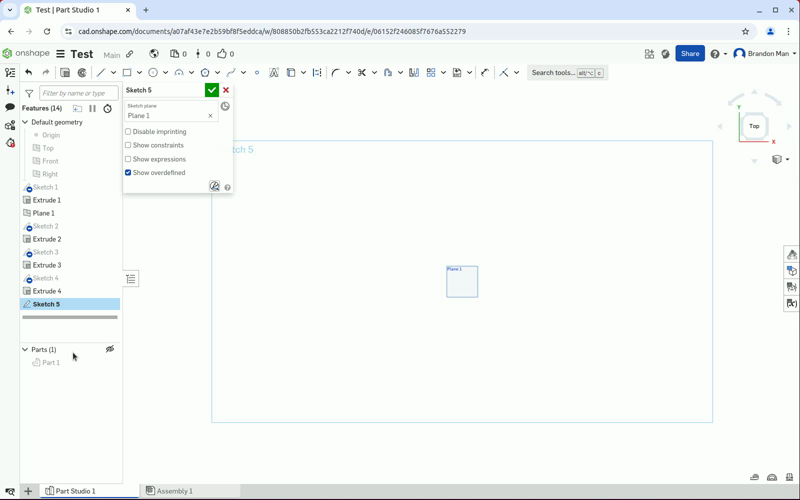
key(c)
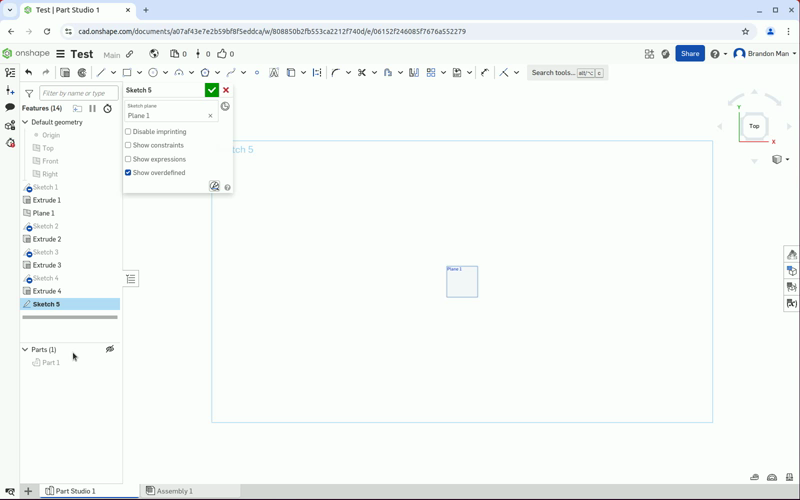
key_down(shift)
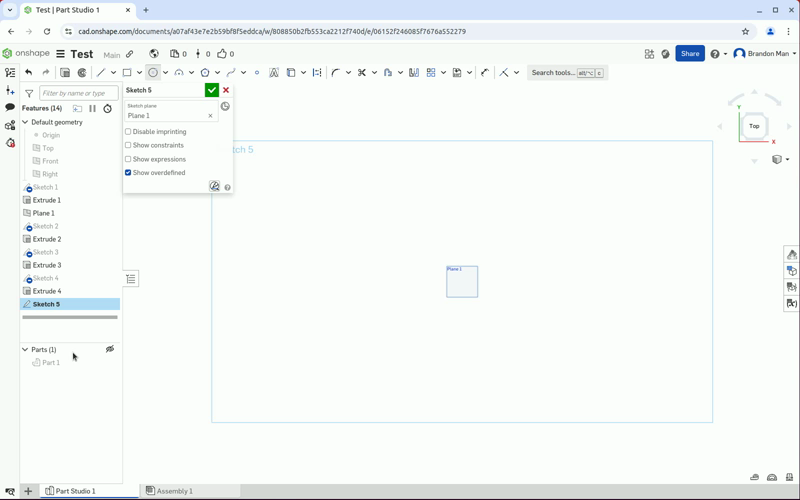
mouse_move(558, 298)
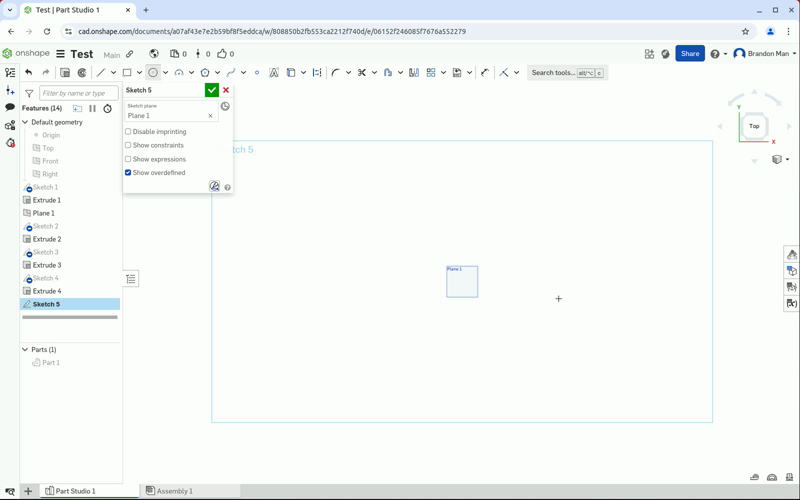
click(558, 298)
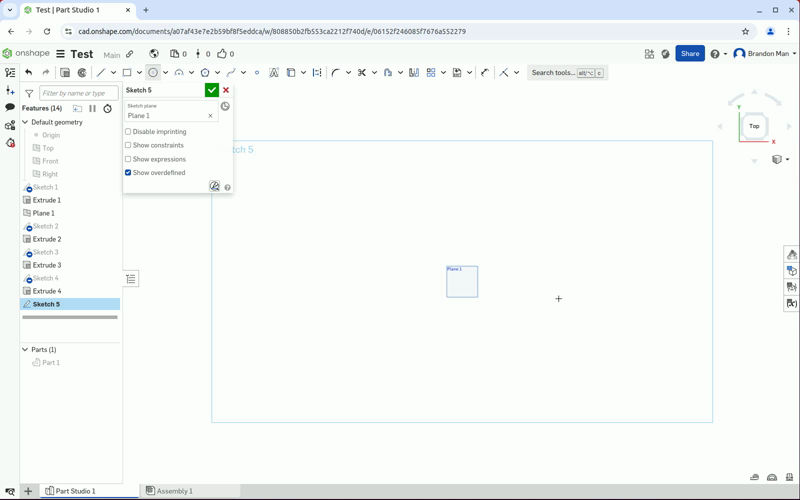
key_up(shift)
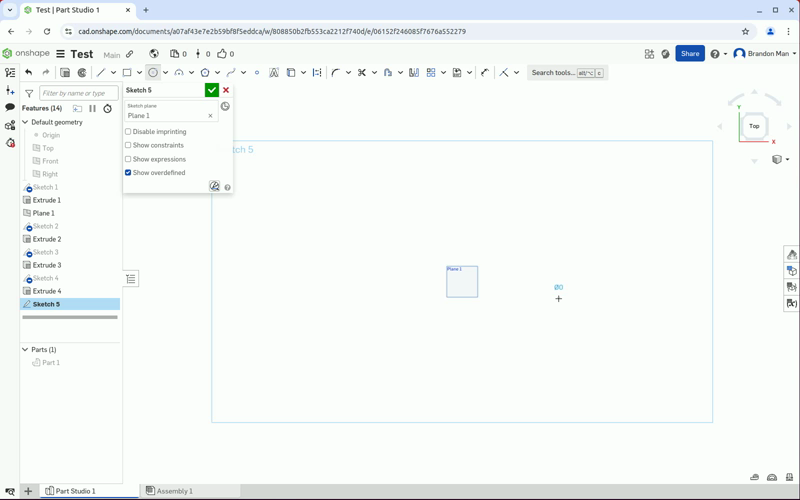
mouse_move(559, 298)
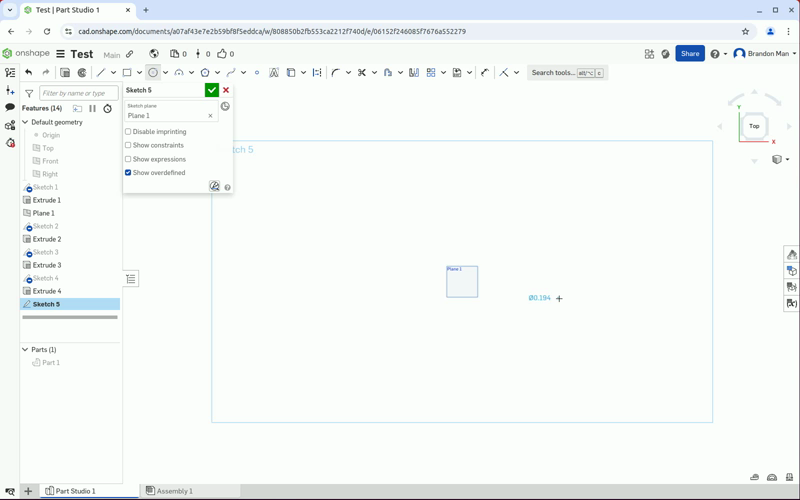
scroll(6)
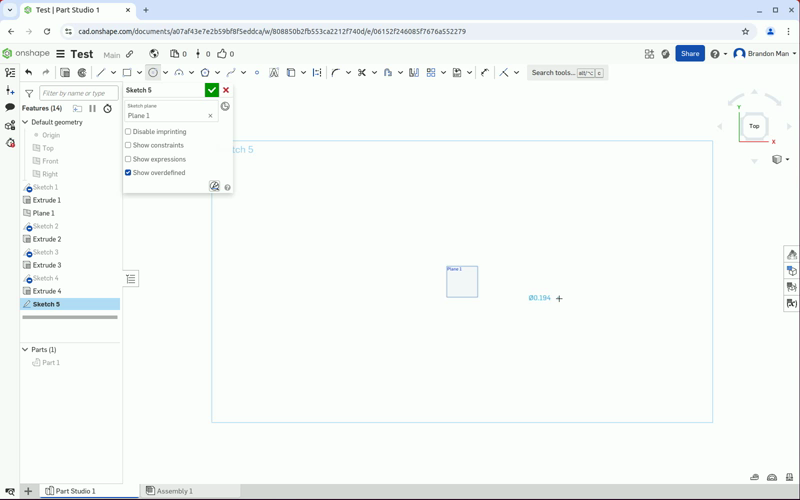
scroll(6)
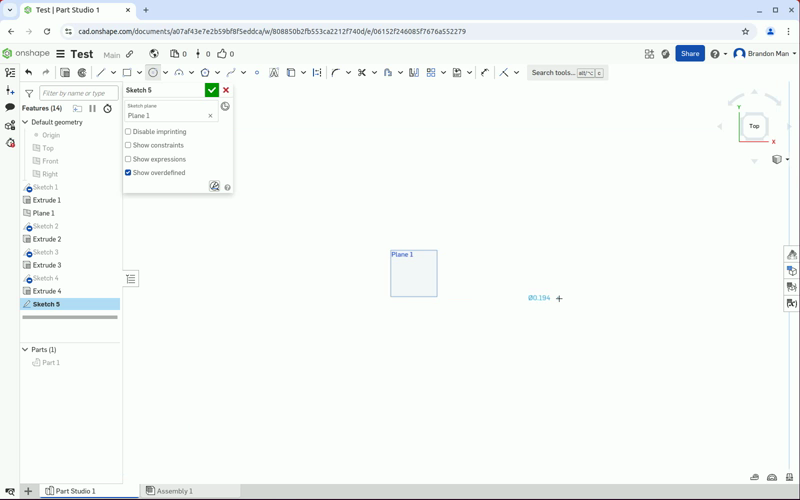
scroll(6)
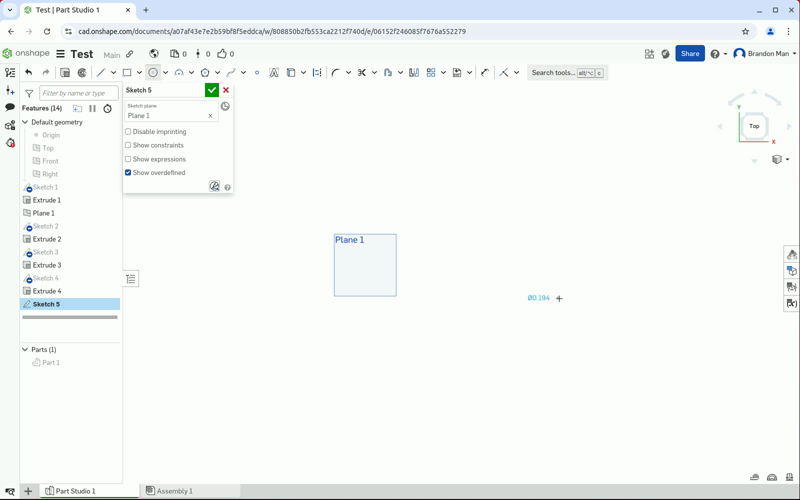
scroll(6)
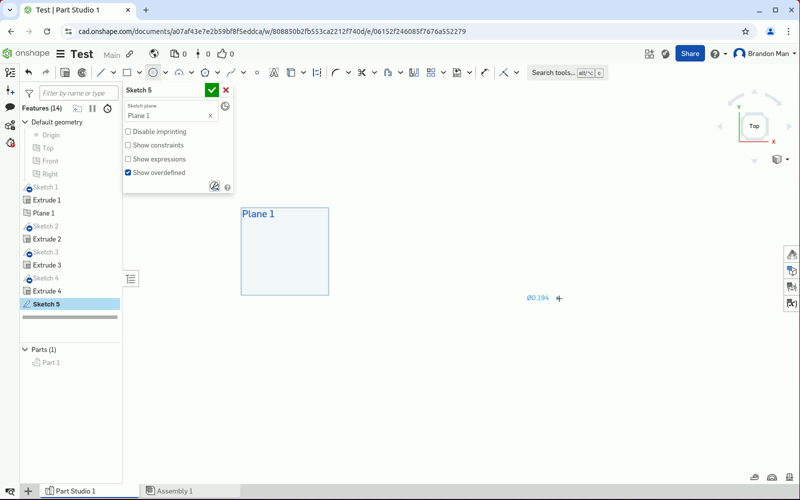
scroll(6)
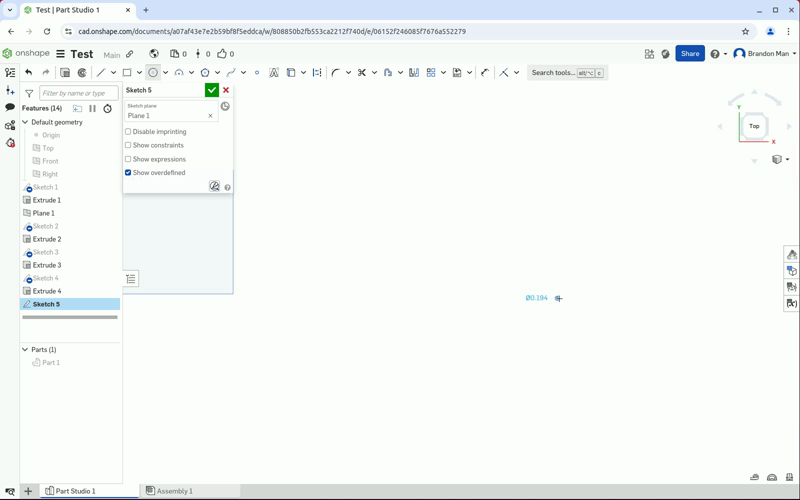
scroll(6)
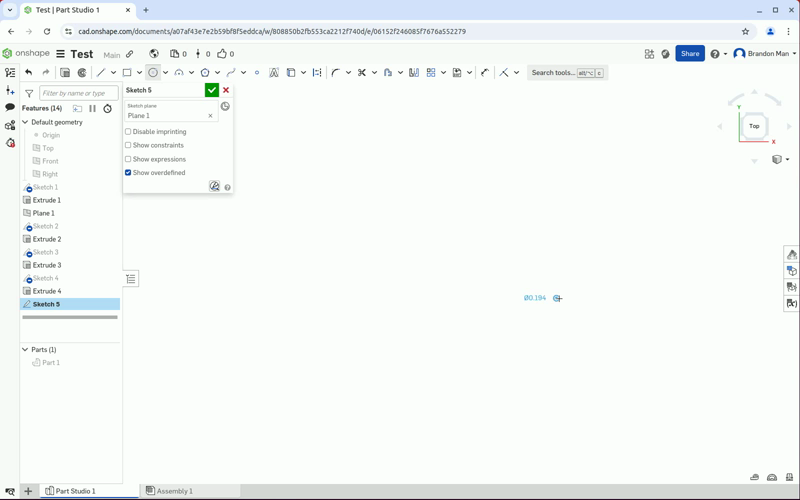
scroll(6)
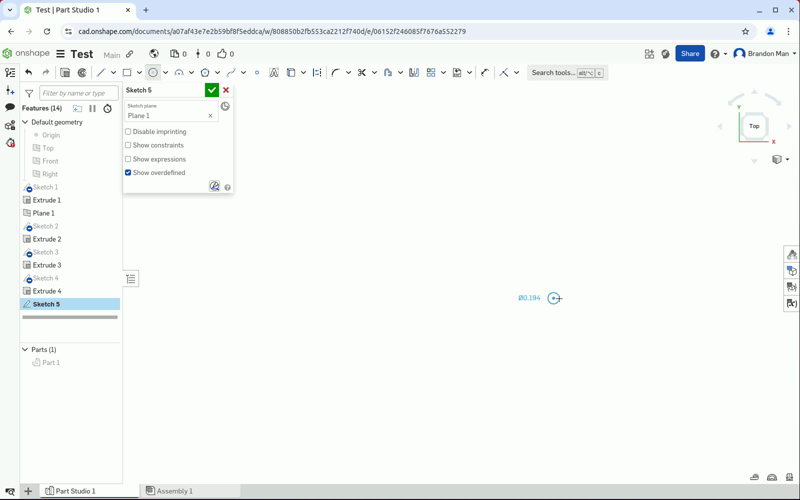
click(559, 298)
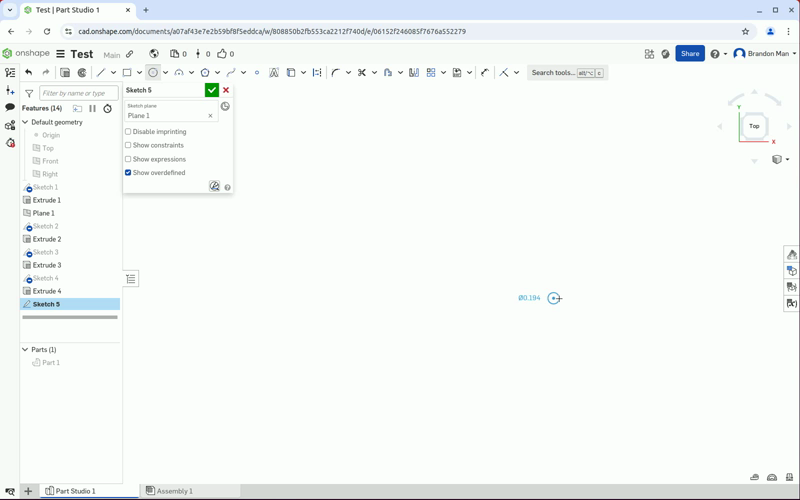
scroll(-6)
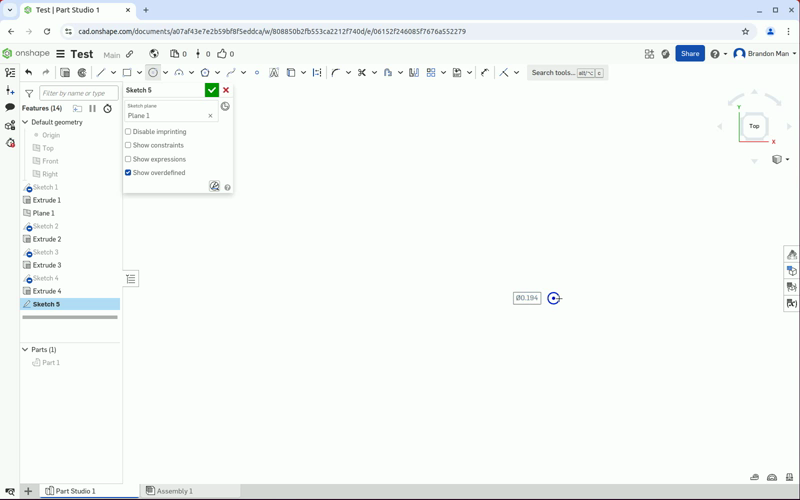
scroll(-6)
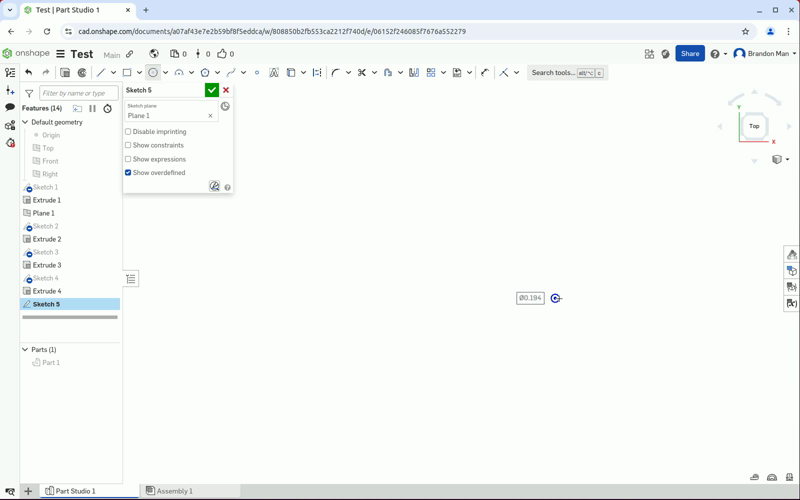
scroll(-6)
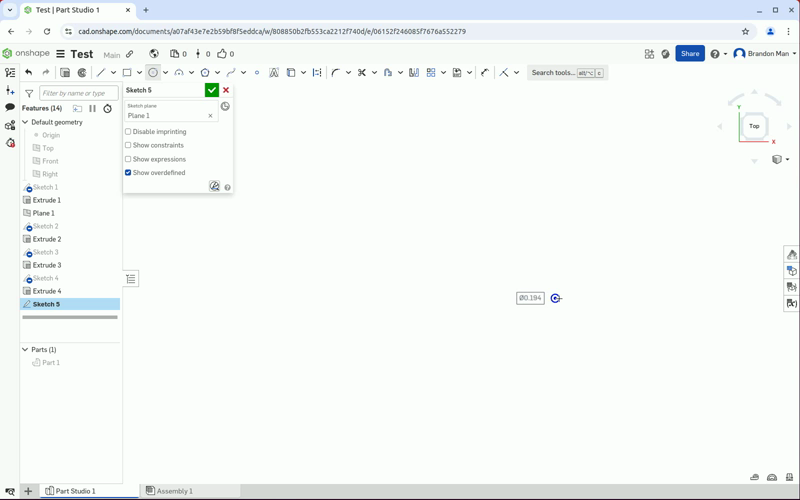
scroll(-6)
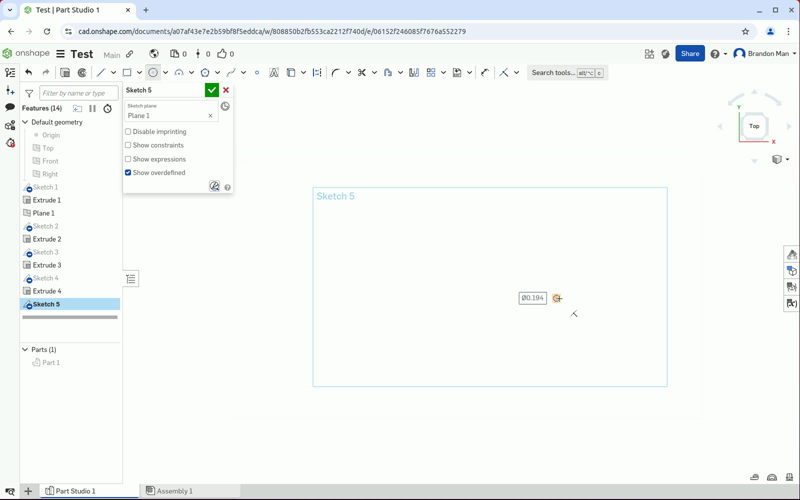
scroll(-6)
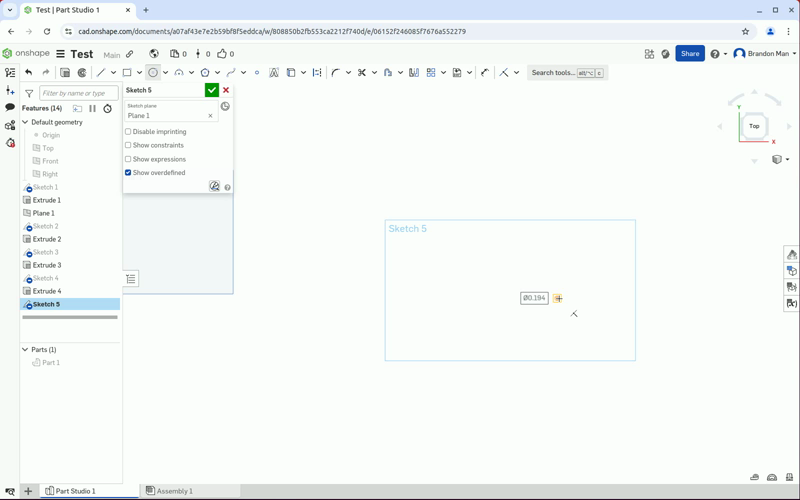
scroll(-6)
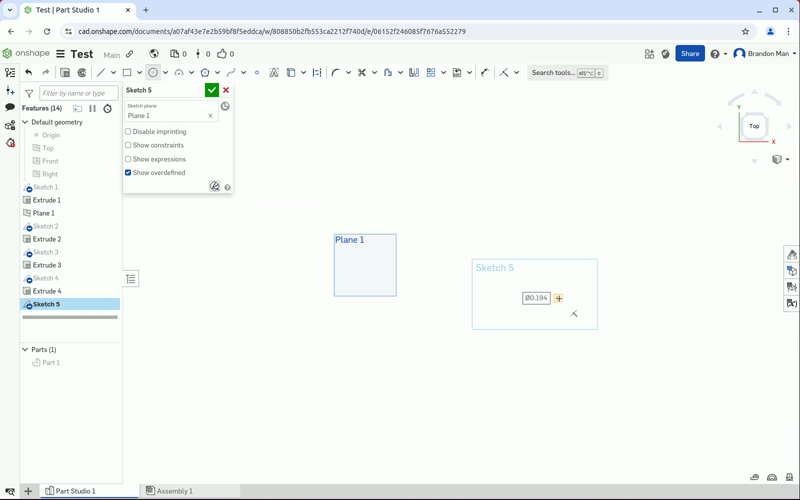
scroll(-6)
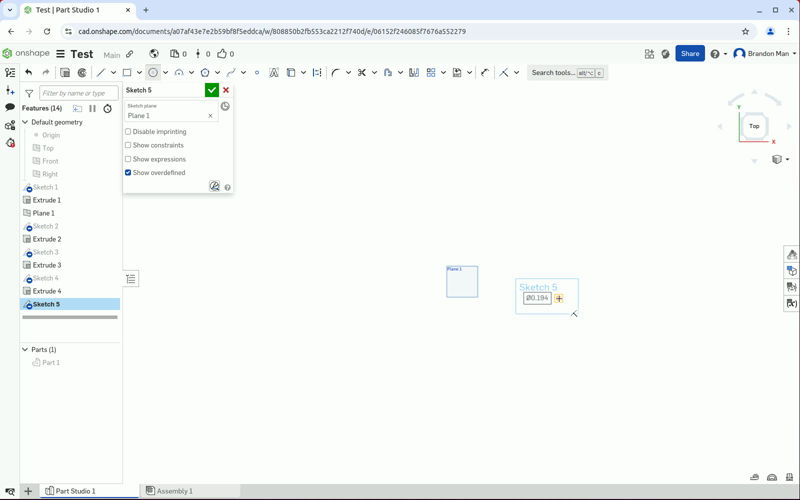
key(esc)
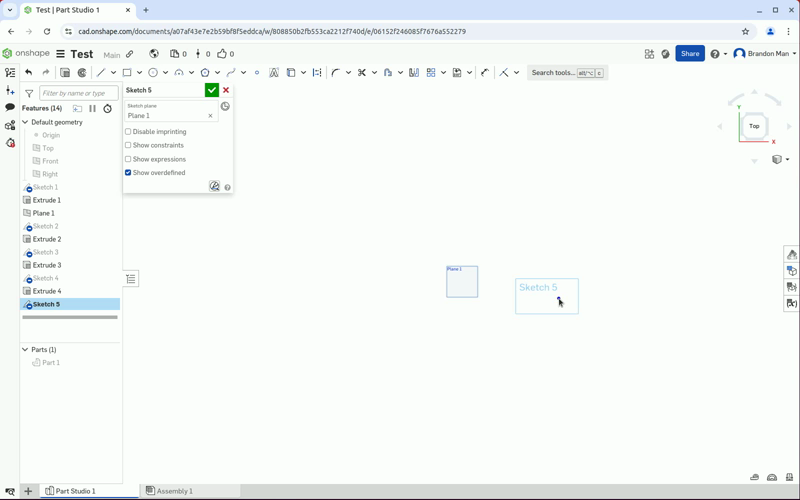
mouse_move(558, 297)
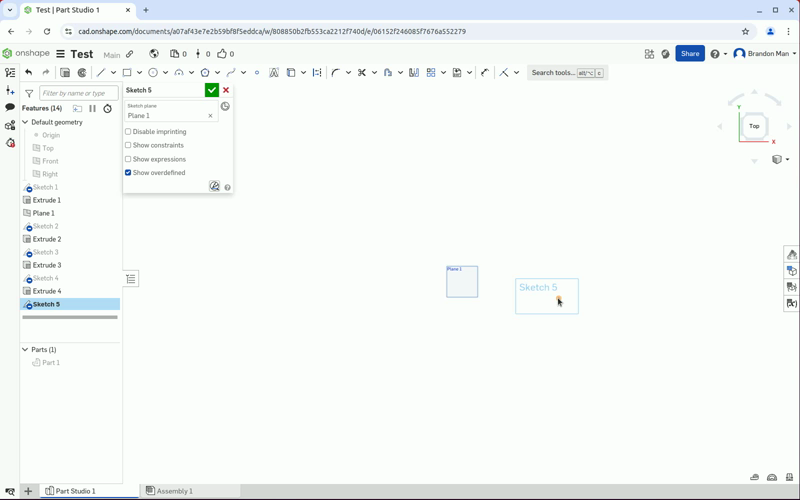
scroll(6)
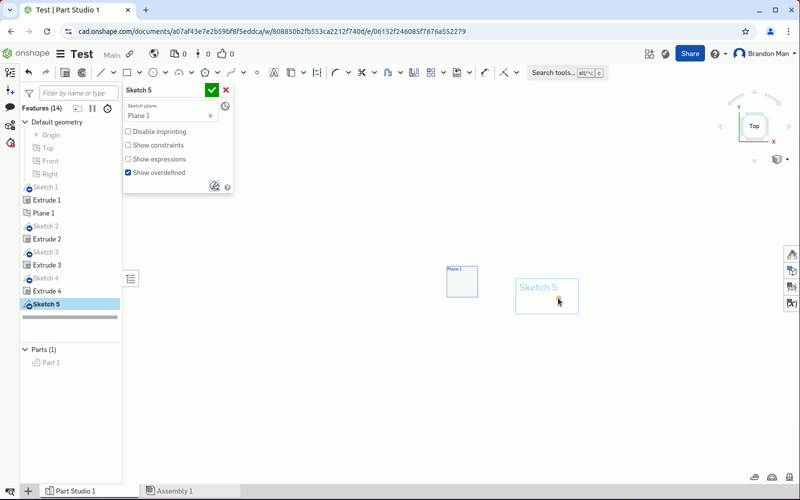
scroll(6)
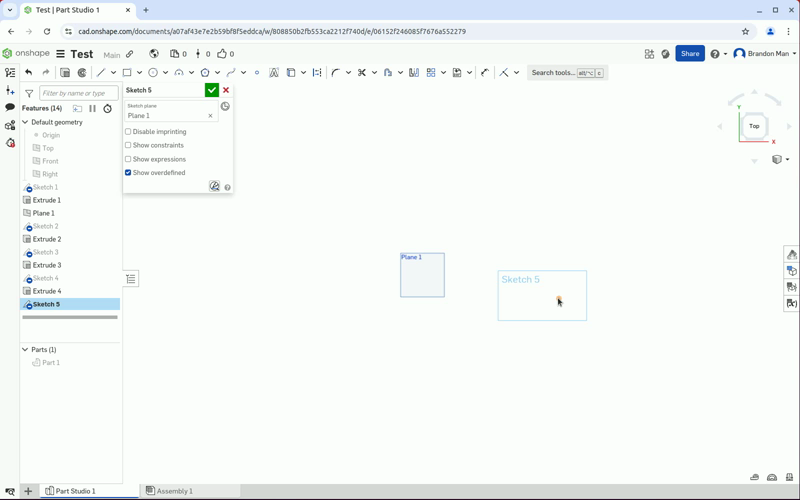
scroll(6)
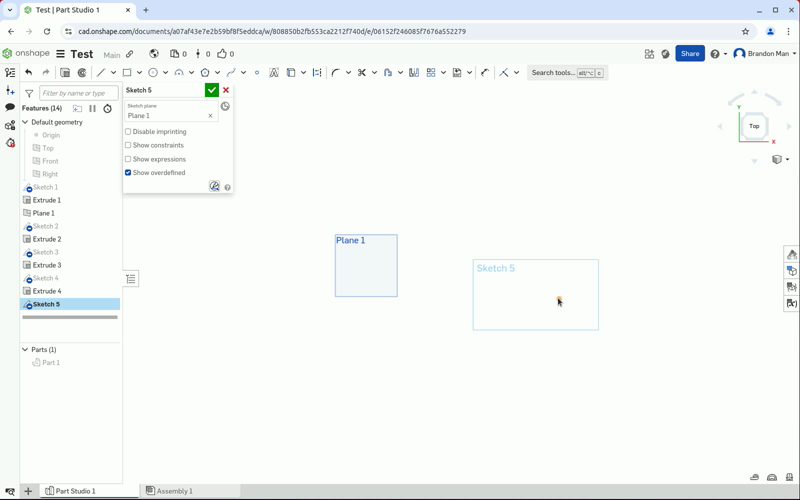
scroll(6)
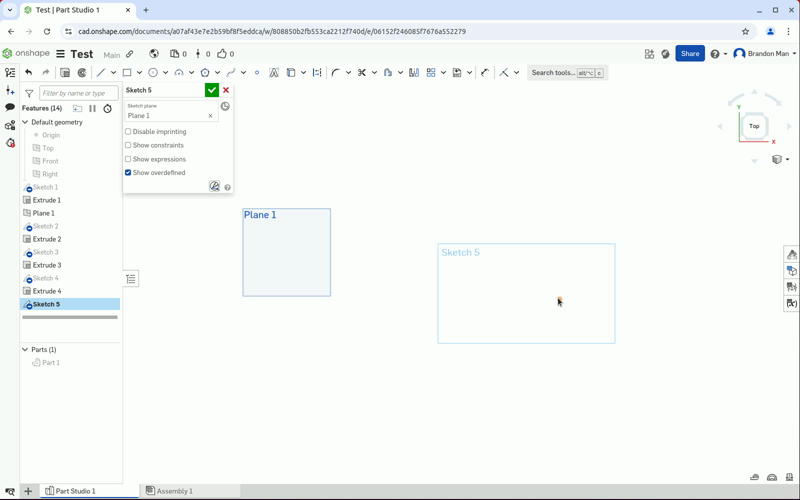
scroll(6)
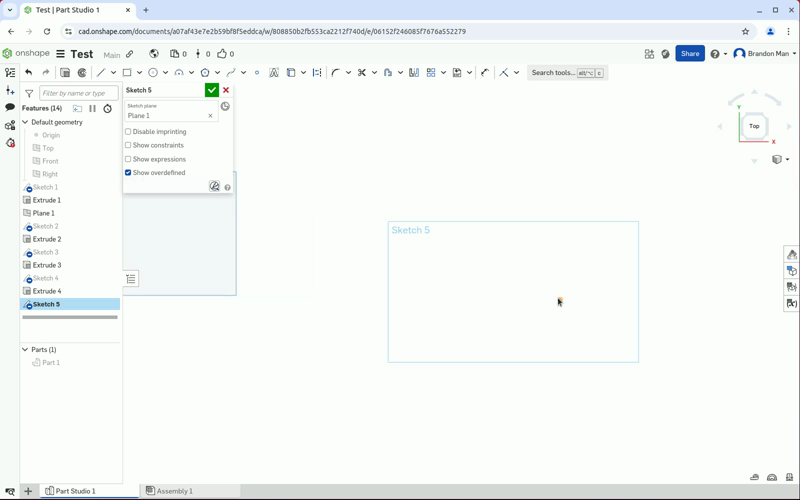
scroll(6)
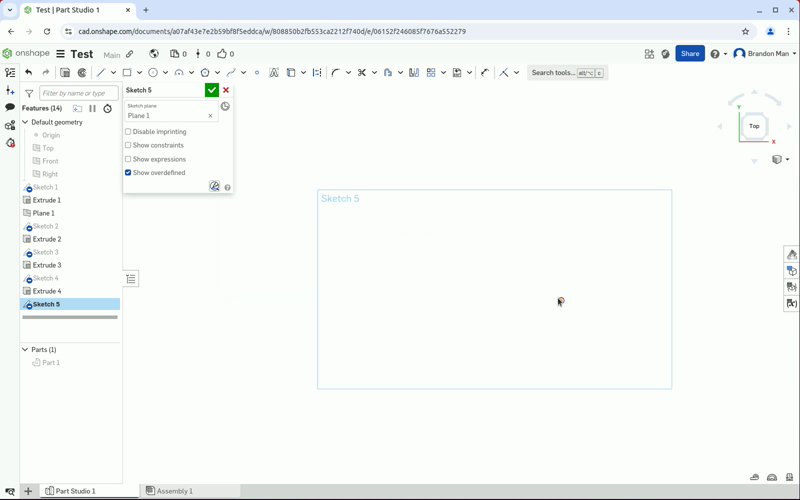
scroll(6)
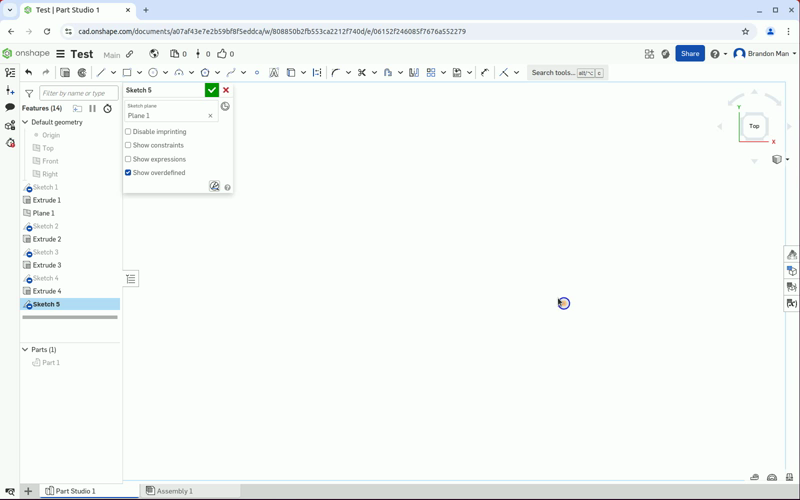
click(558, 297)
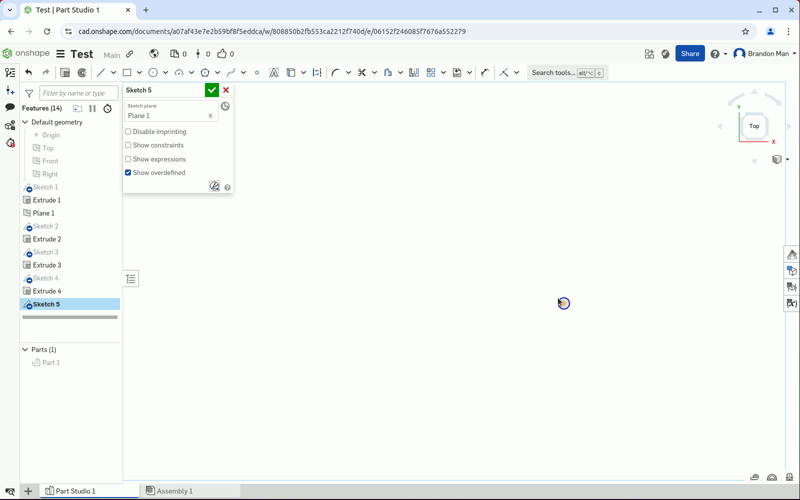
scroll(-6)
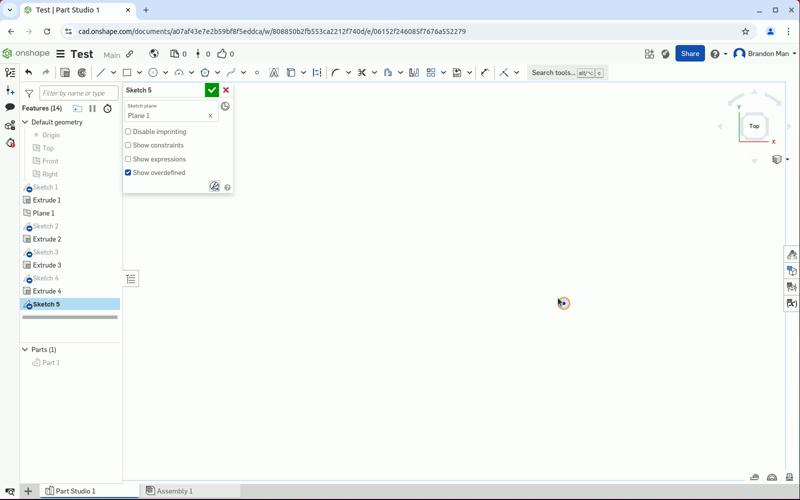
scroll(-6)
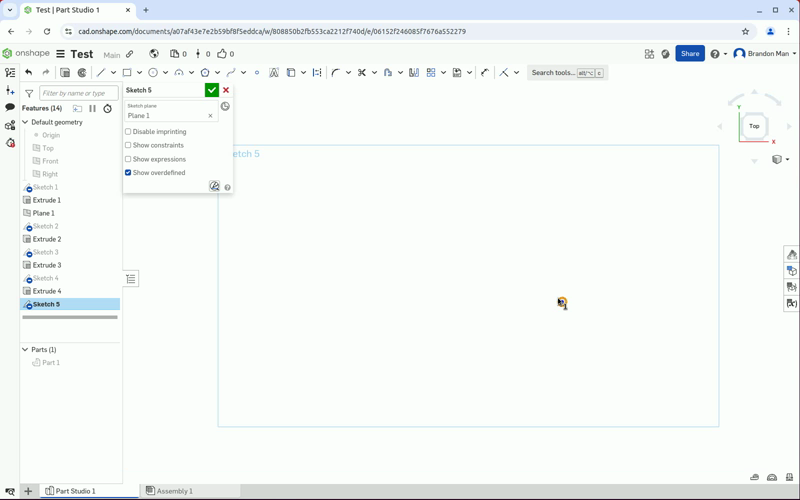
scroll(-6)
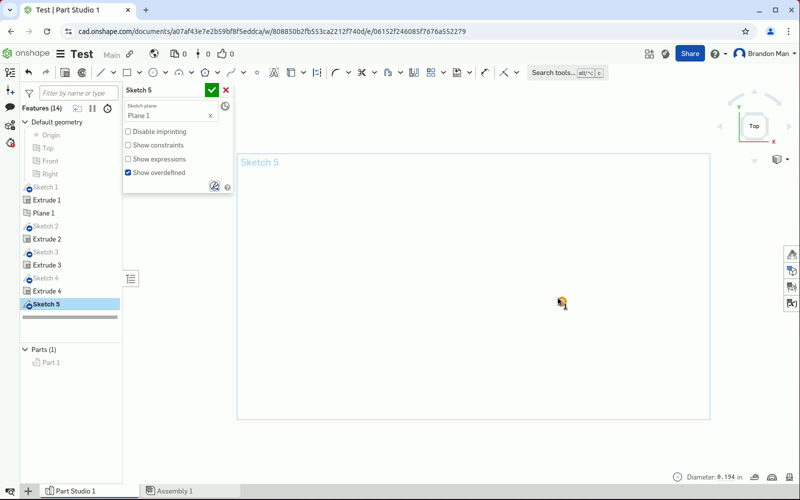
scroll(-6)
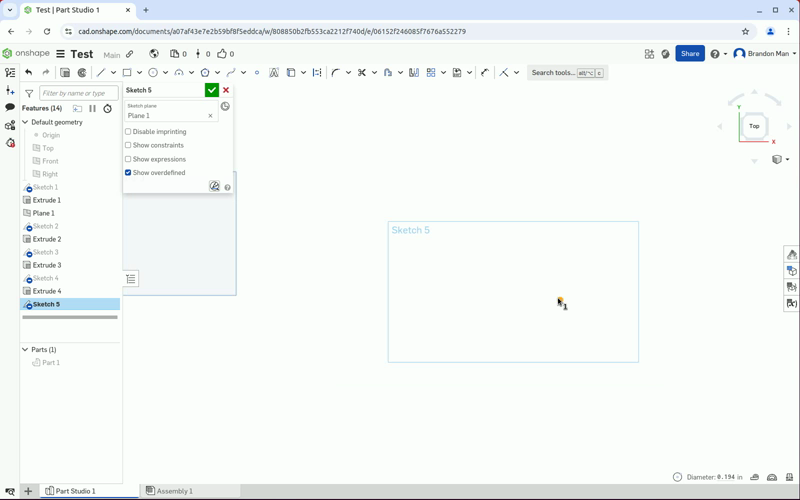
scroll(-6)
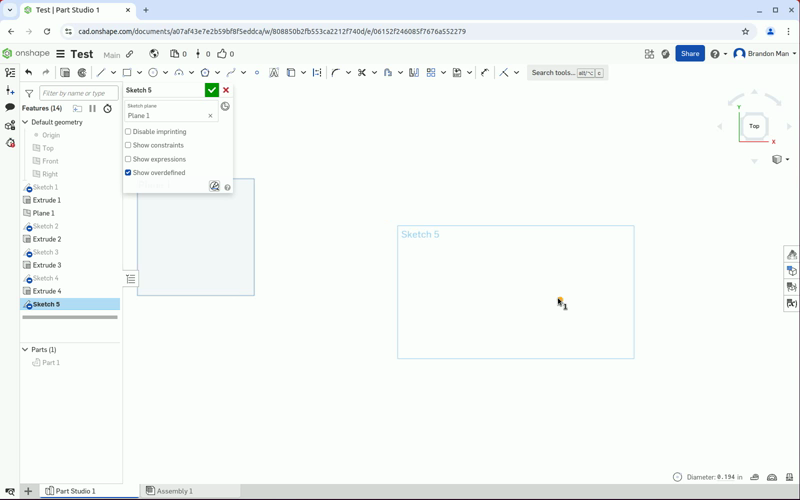
scroll(-6)
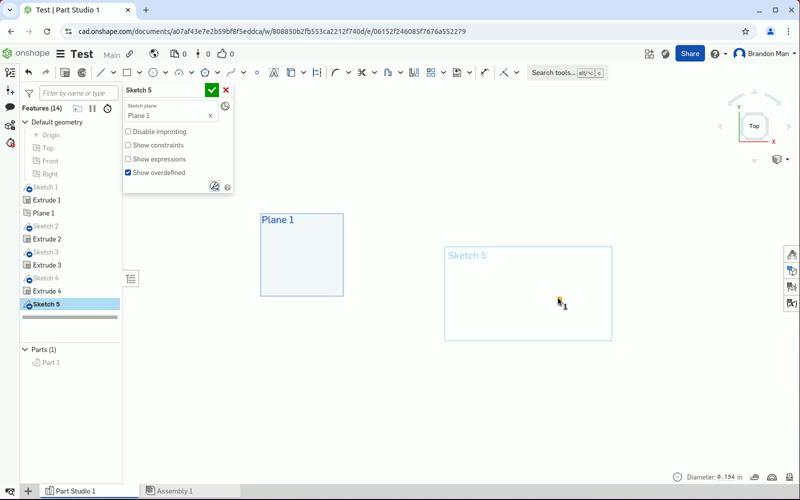
scroll(-6)
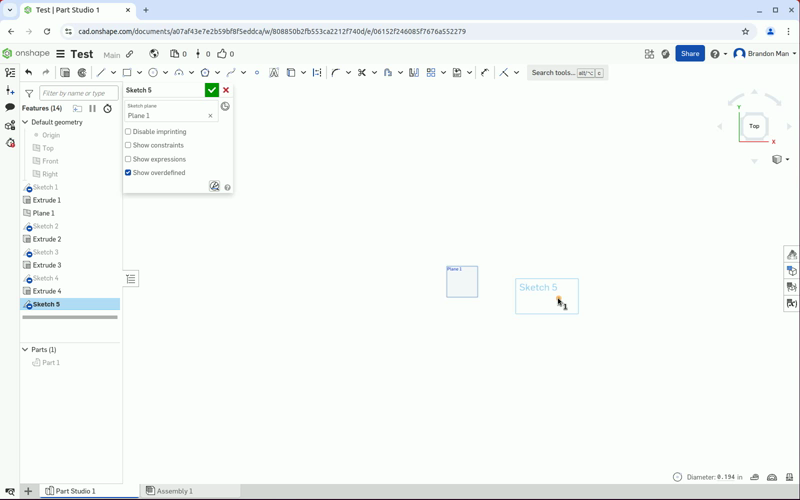
mouse_move(73, 352)
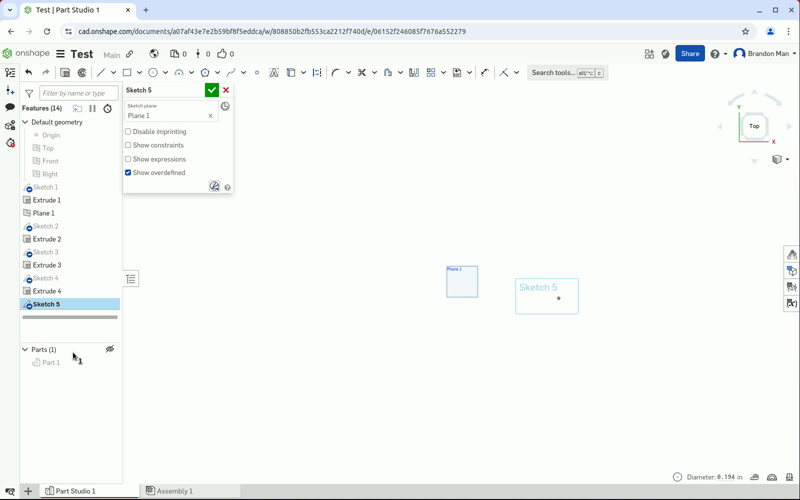
key(shift+y)
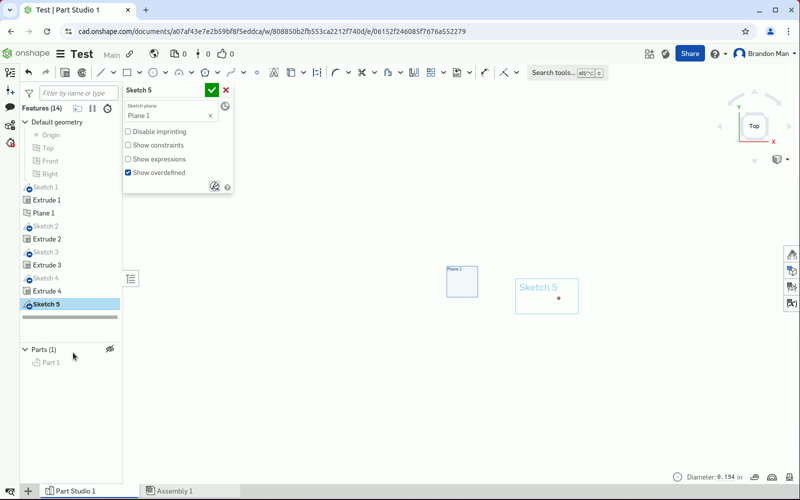
key(shift+e)
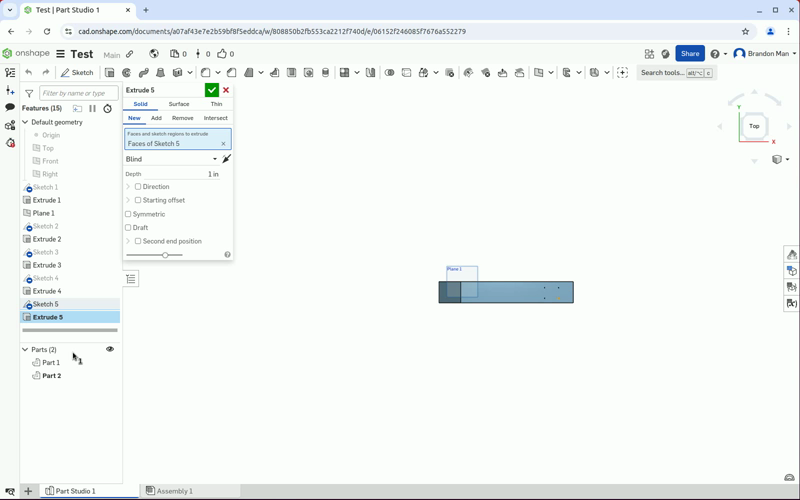
mouse_move(143, 106)
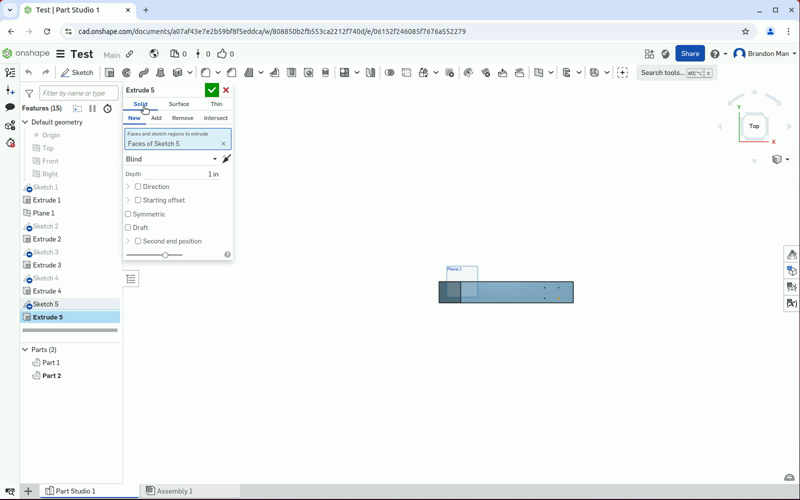
click(143, 106)
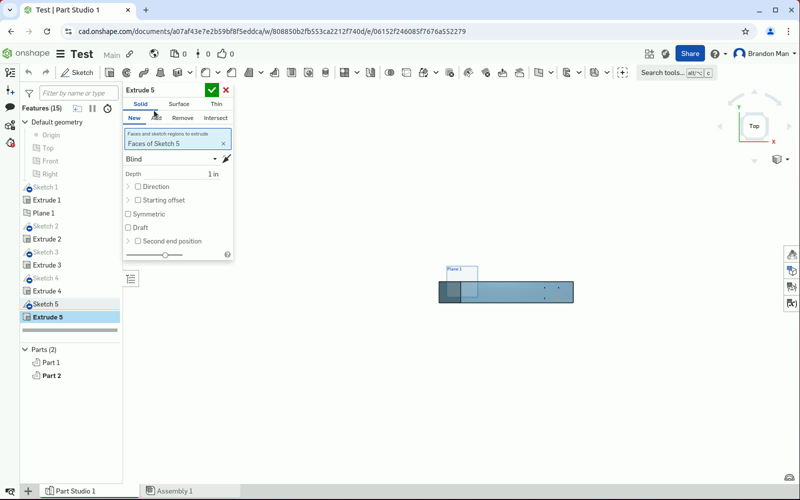
mouse_move(186, 120)
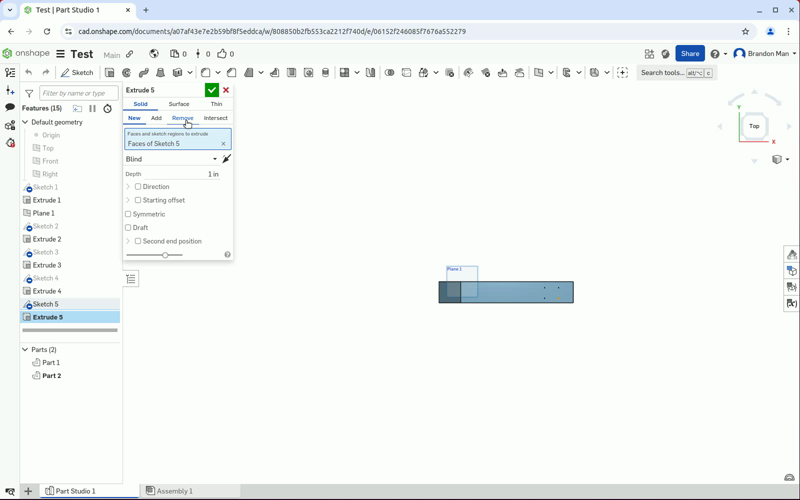
click(186, 120)
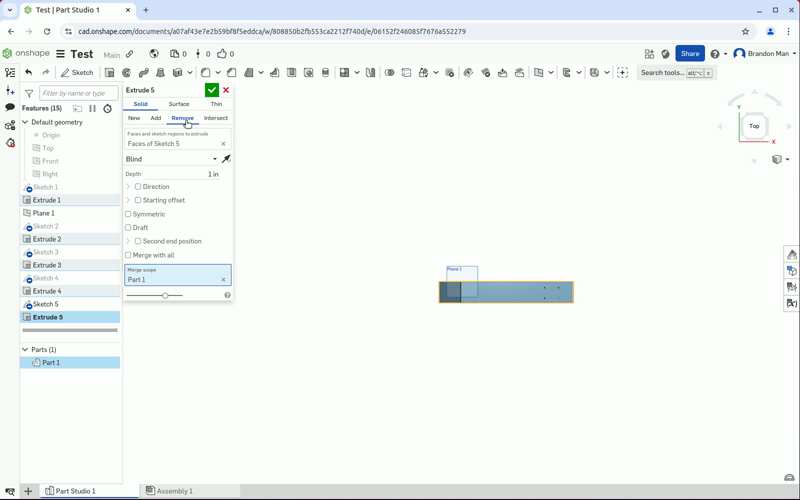
key(tab, 4)
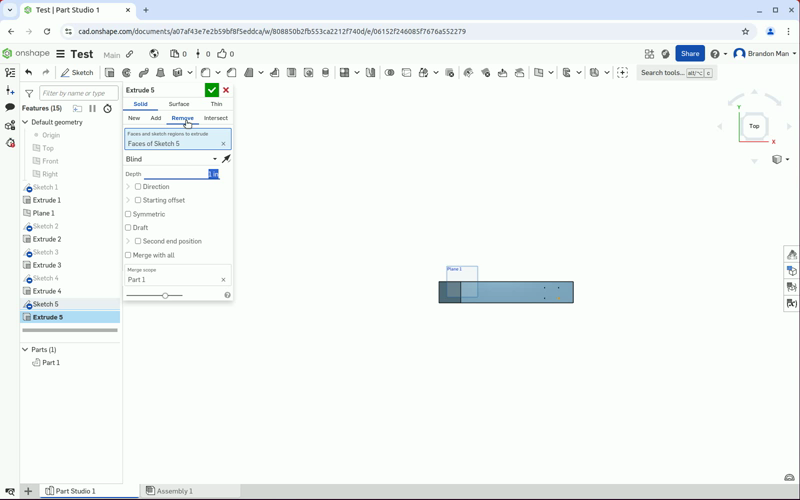
text(0.481)
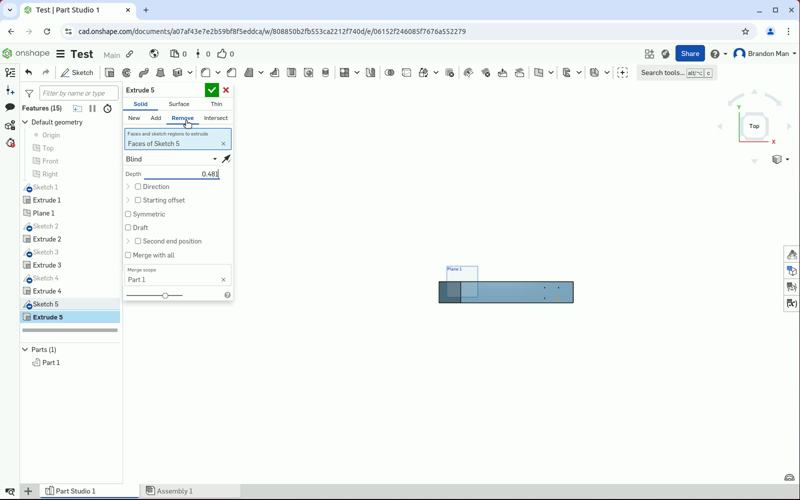
key(tab, 6)
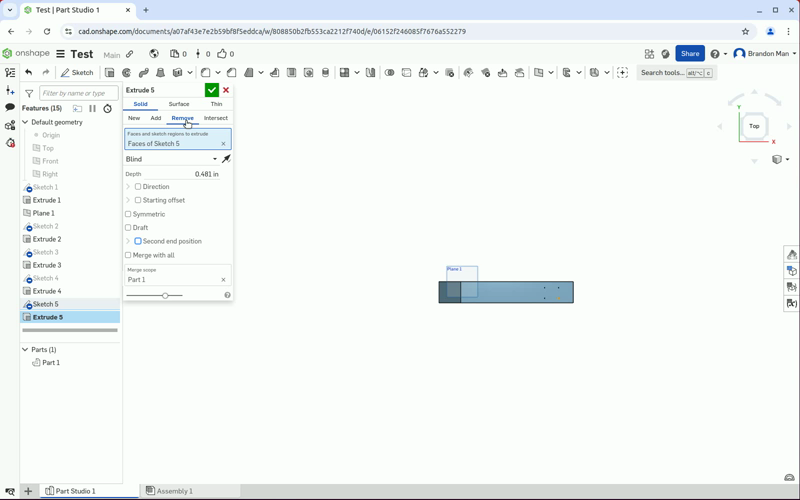
key(space)
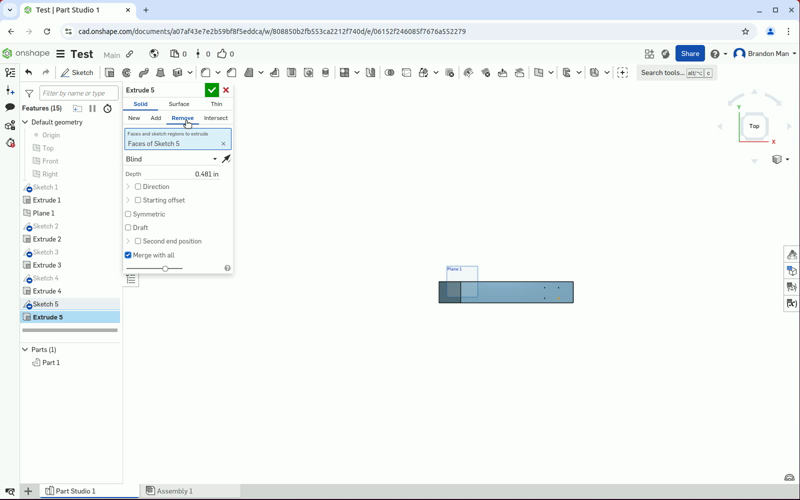
key(enter)
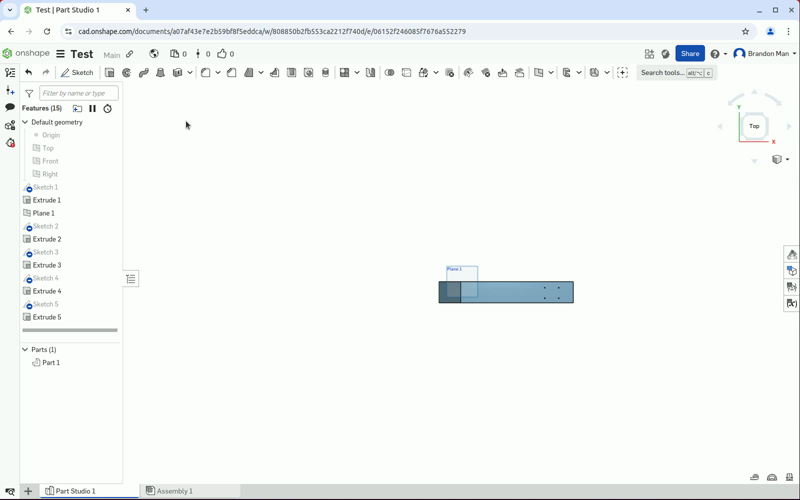
key(shift+h)
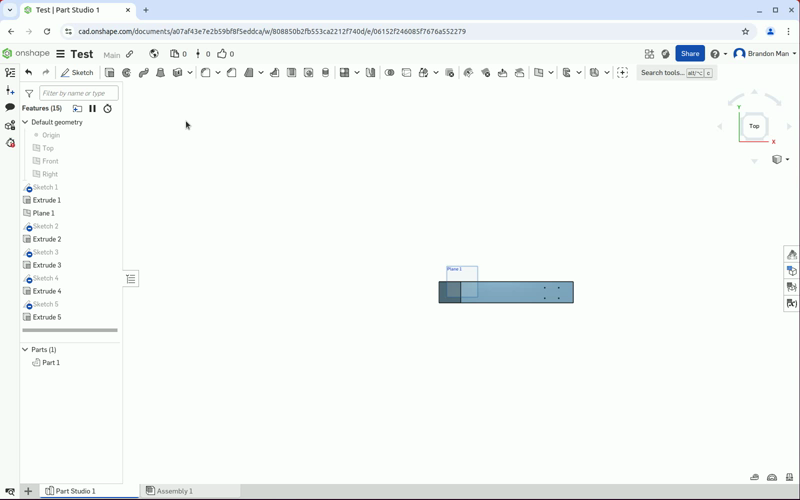
key(shift+h)
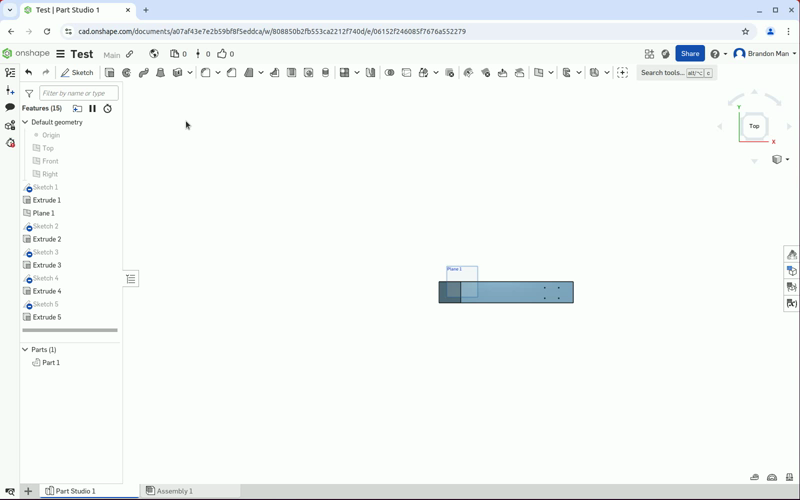
key(shift+7)
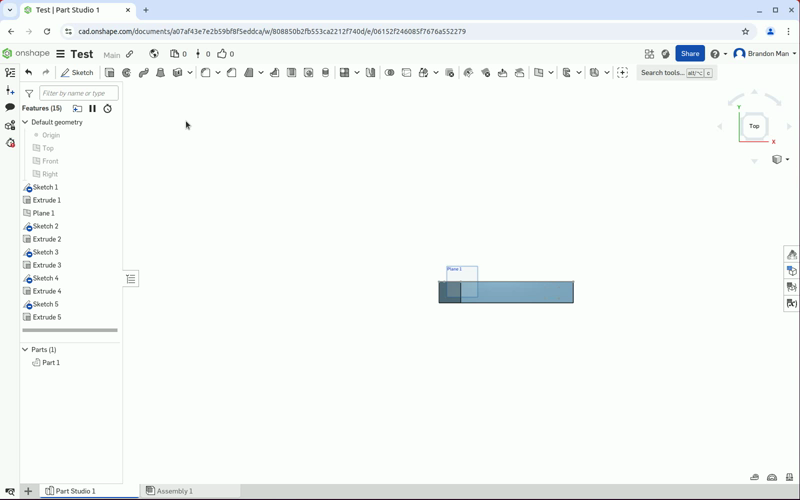
key(up, 3)
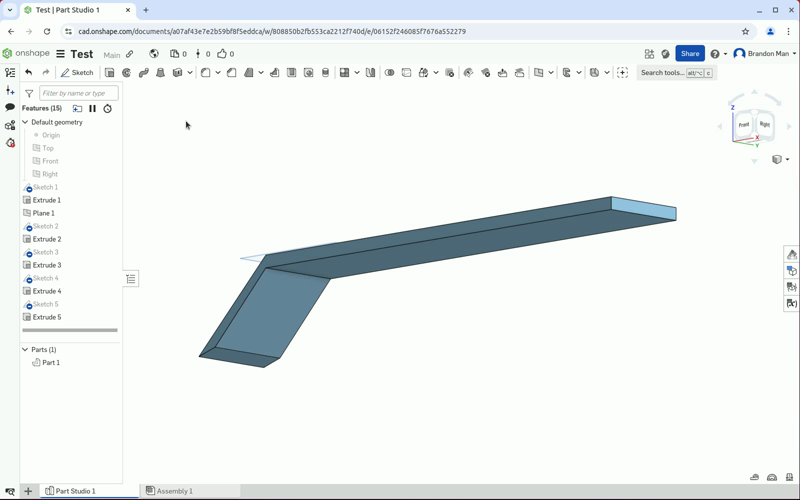
key(left, 3)
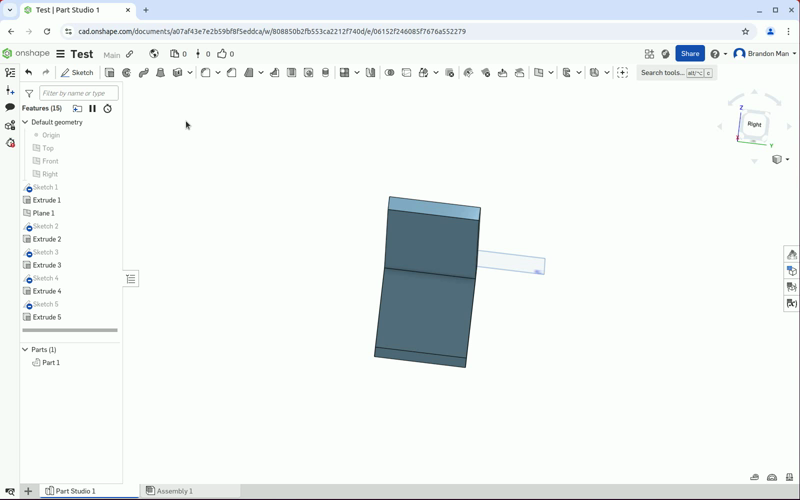
key(right, 3)
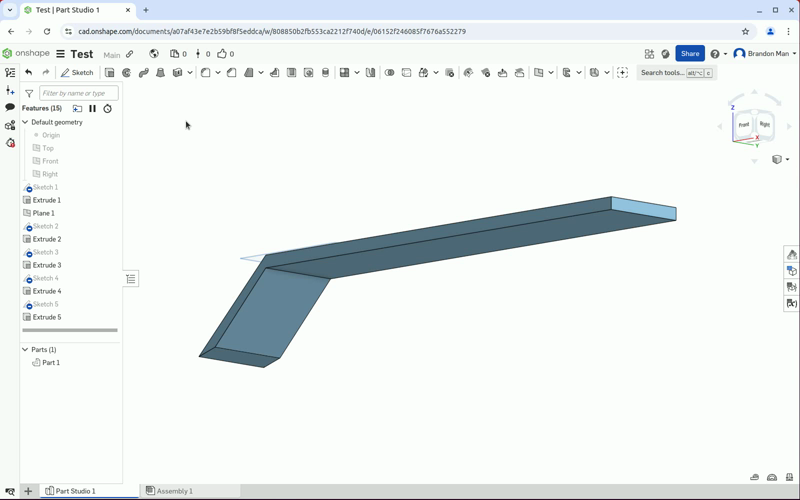
key(down, 3)
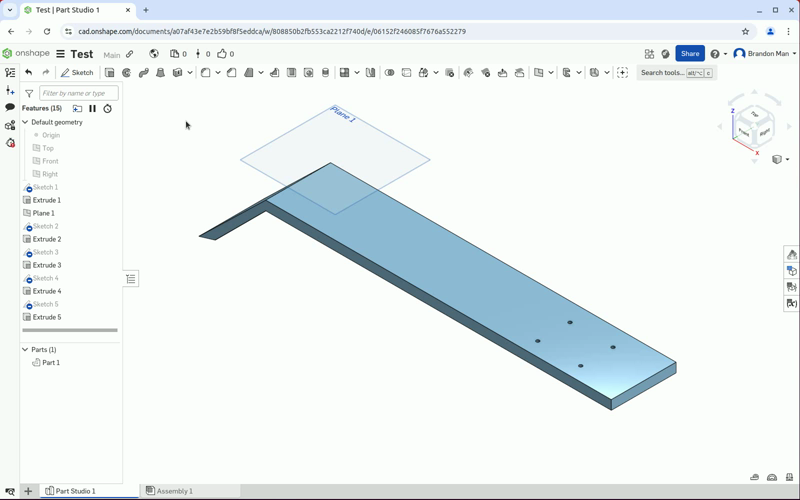
mouse_move(73, 189)
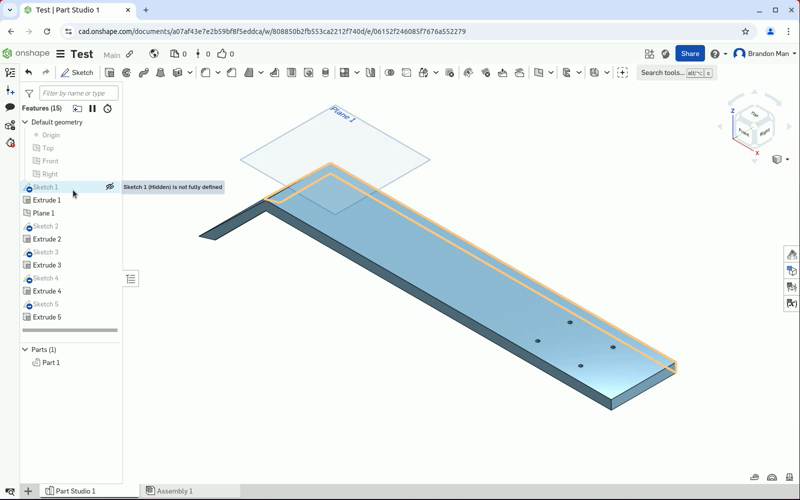
click(73, 189)